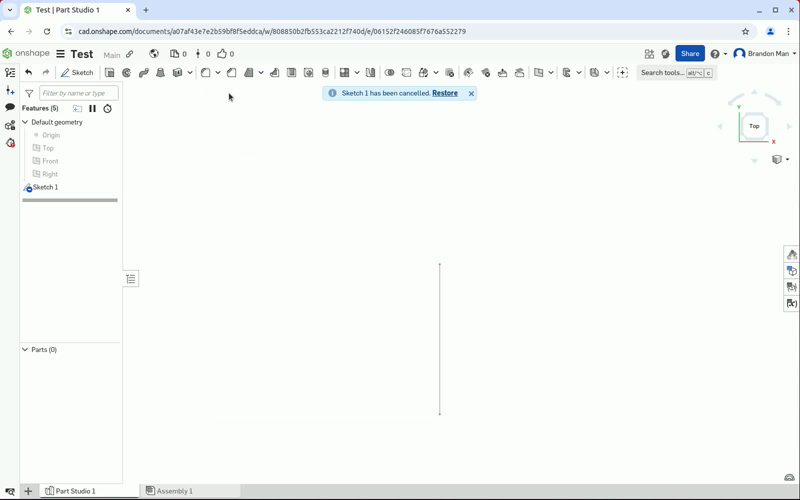
key(shift+h)
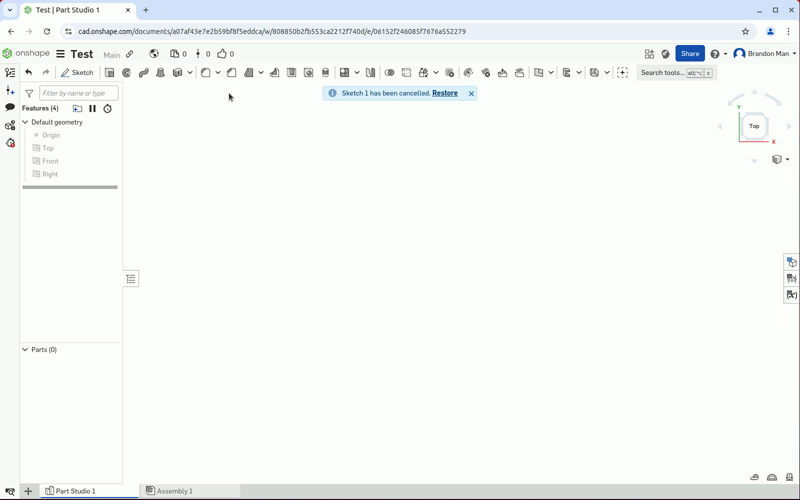
mouse_move(73, 352)
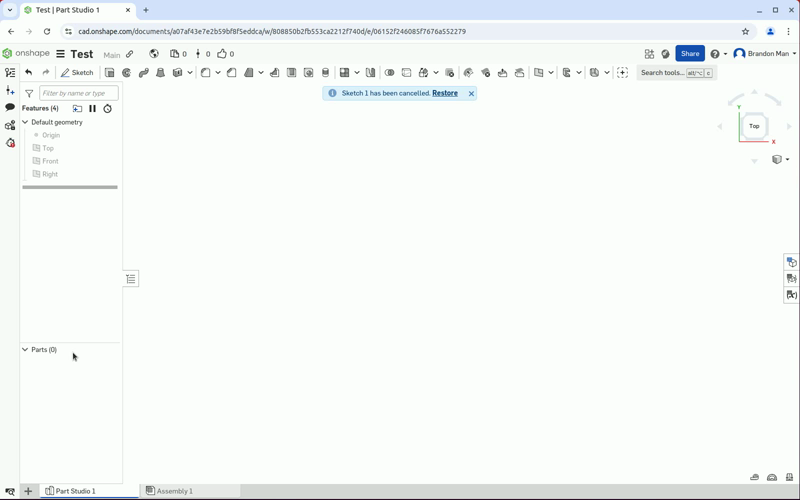
key(y)
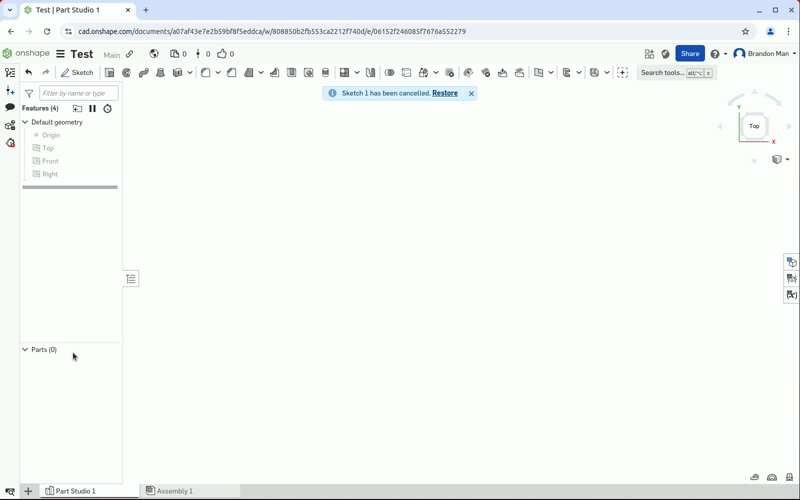
key(shift+p)
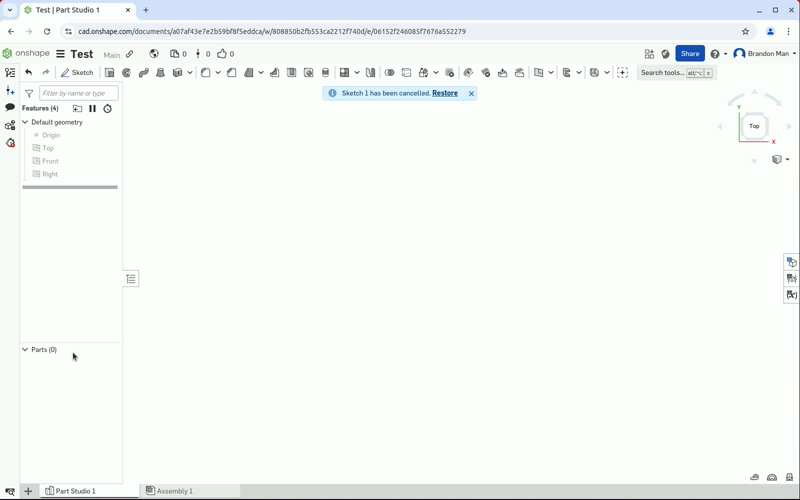
key(space)
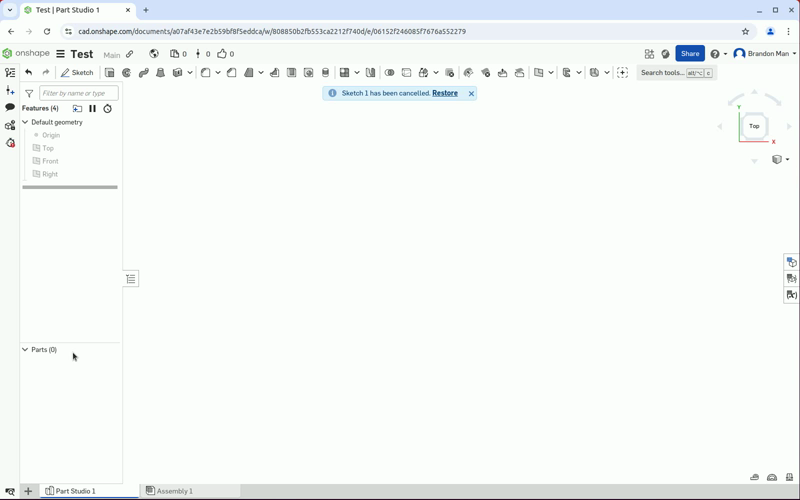
key_down(shift)
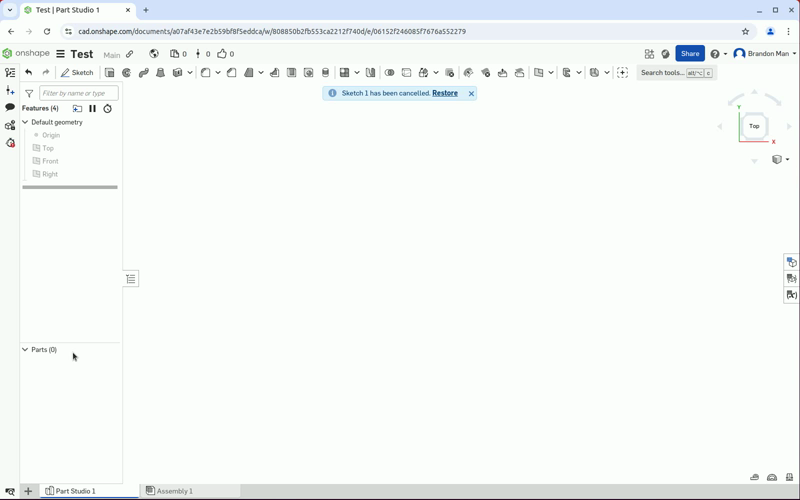
key(up)
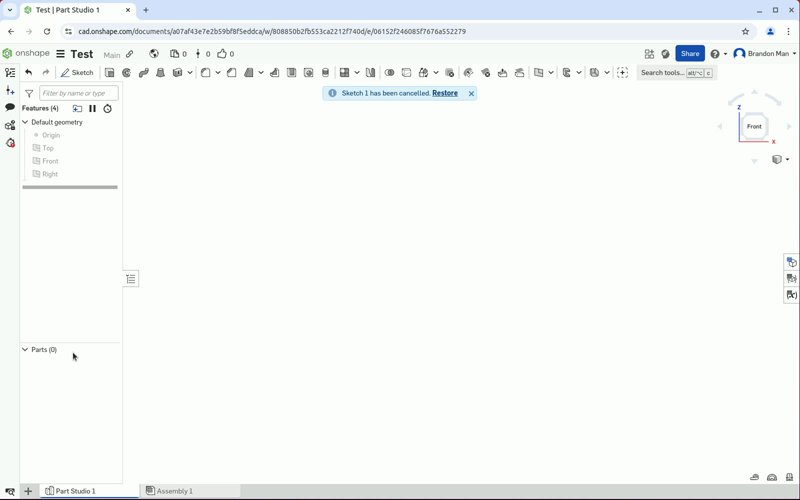
key_up(shift)
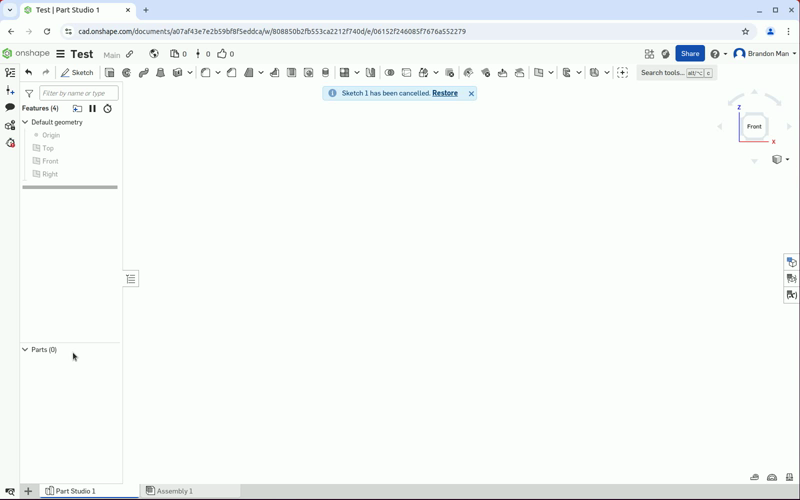
mouse_move(73, 352)
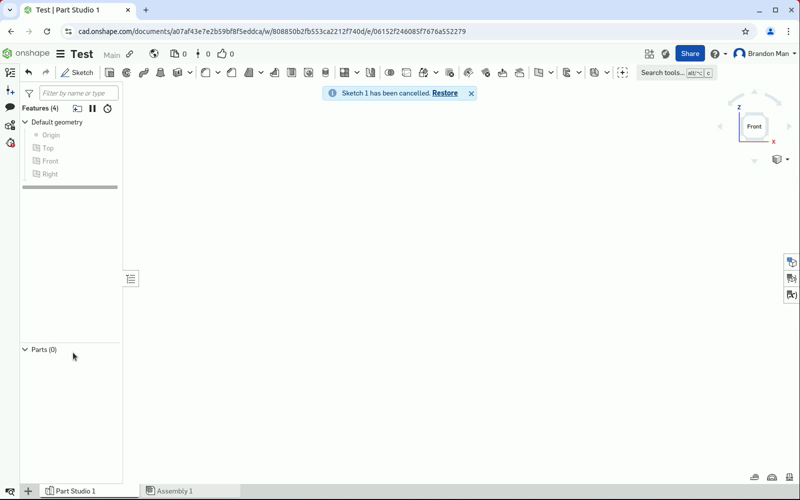
key(shift+y)
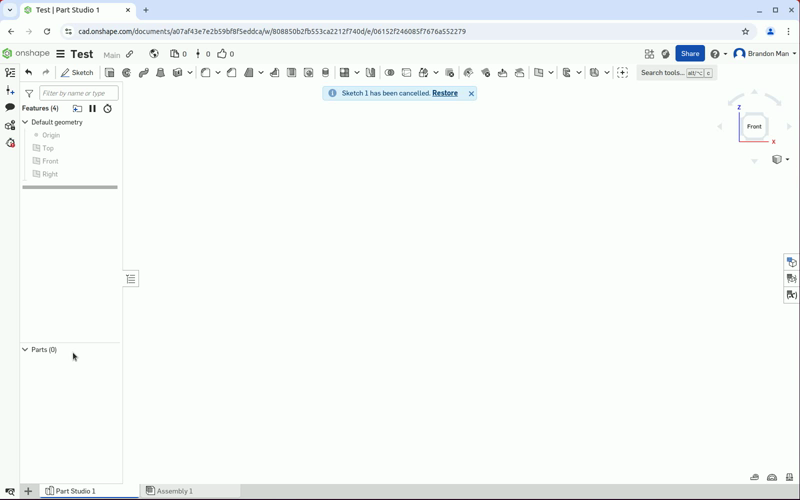
key(shift+s)
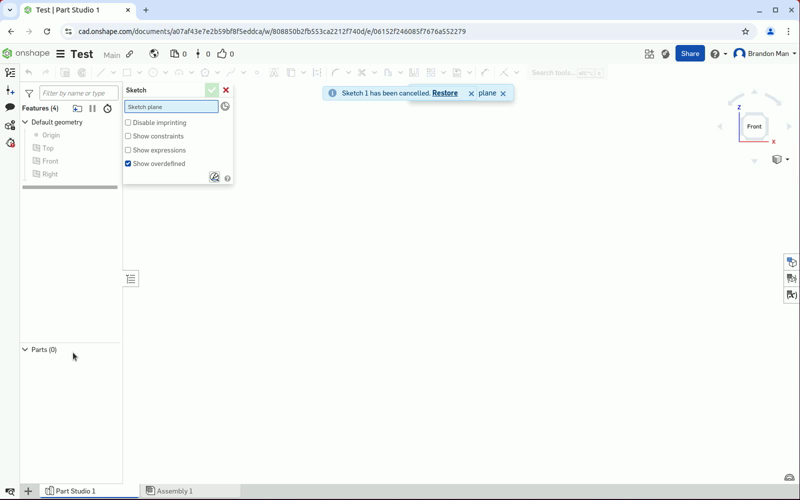
mouse_move(73, 163)
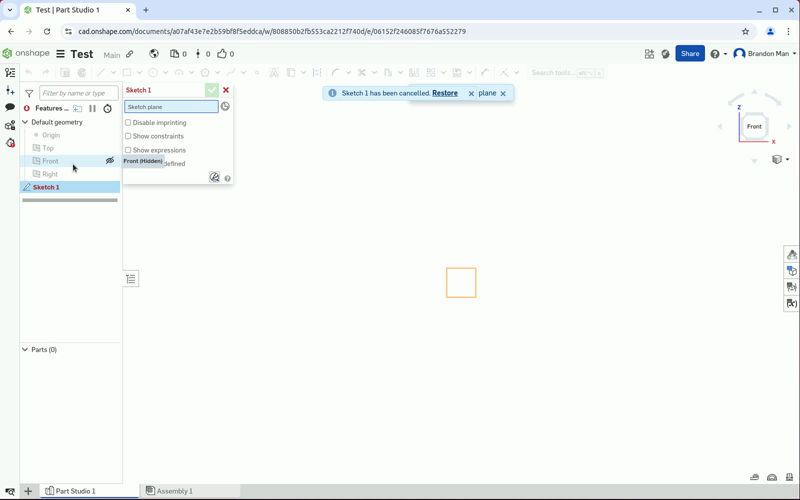
click(73, 163)
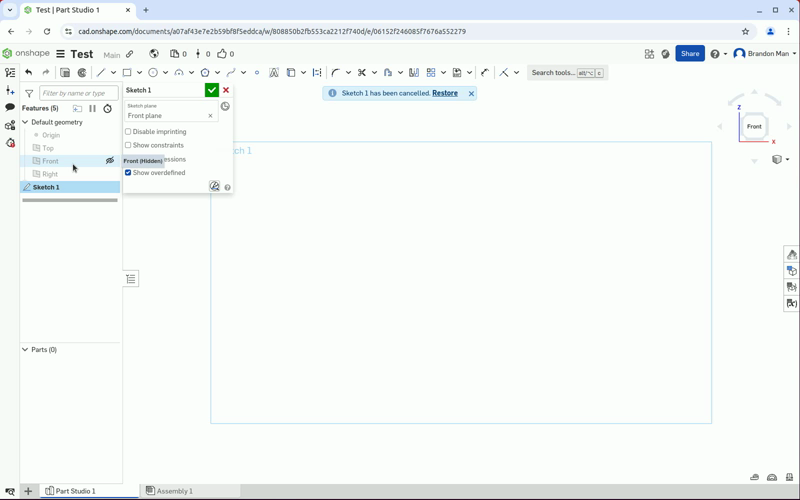
mouse_move(73, 352)
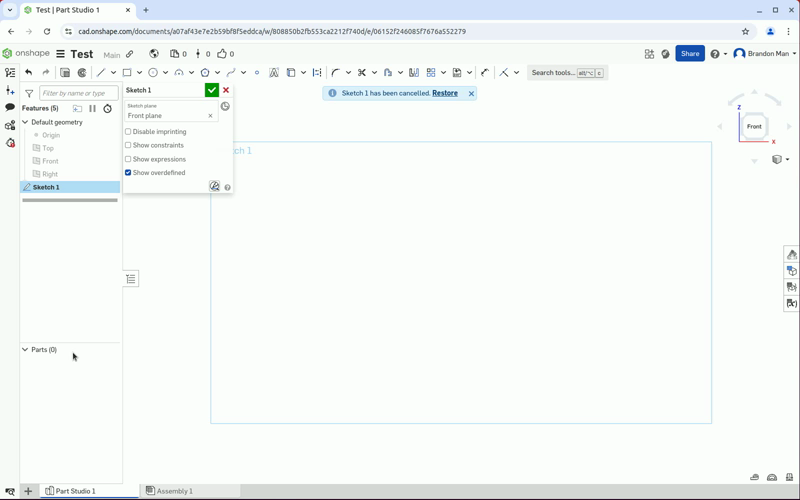
key(y)
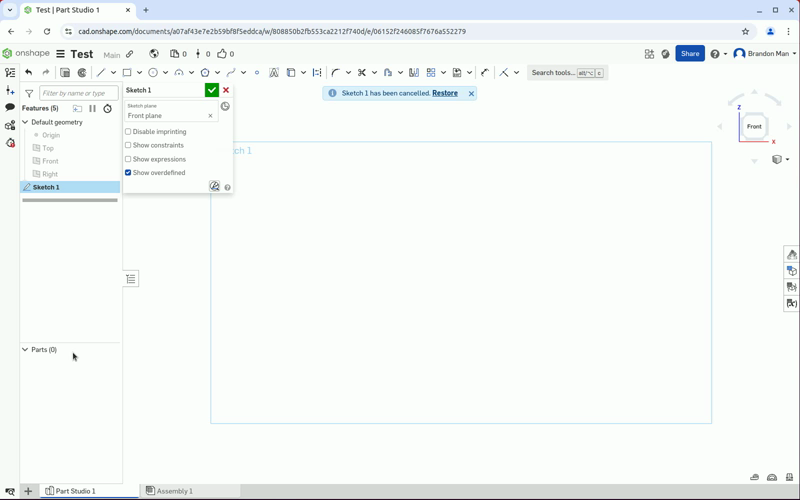
key(c)
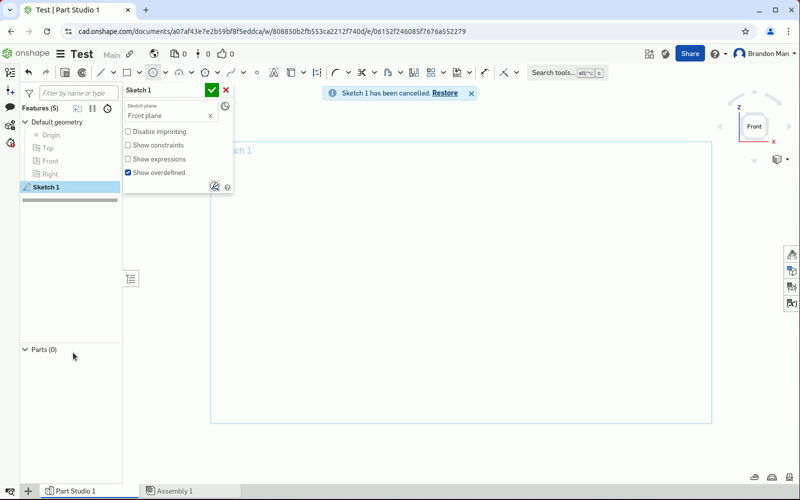
key_down(shift)
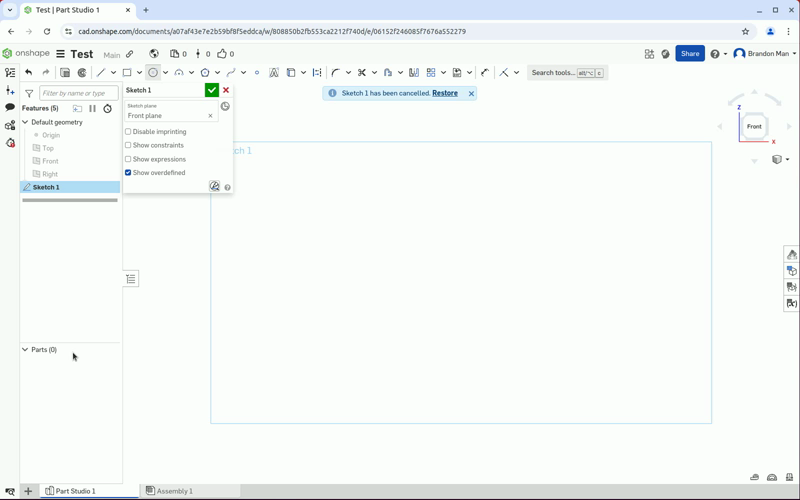
mouse_move(460, 282)
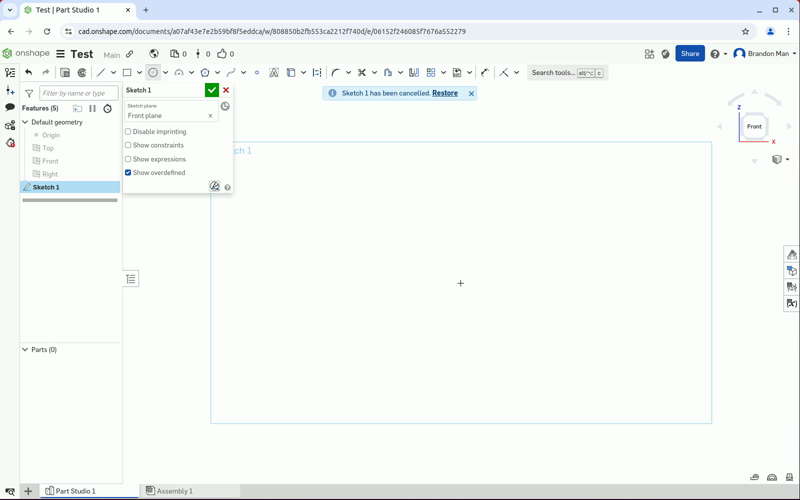
click(460, 282)
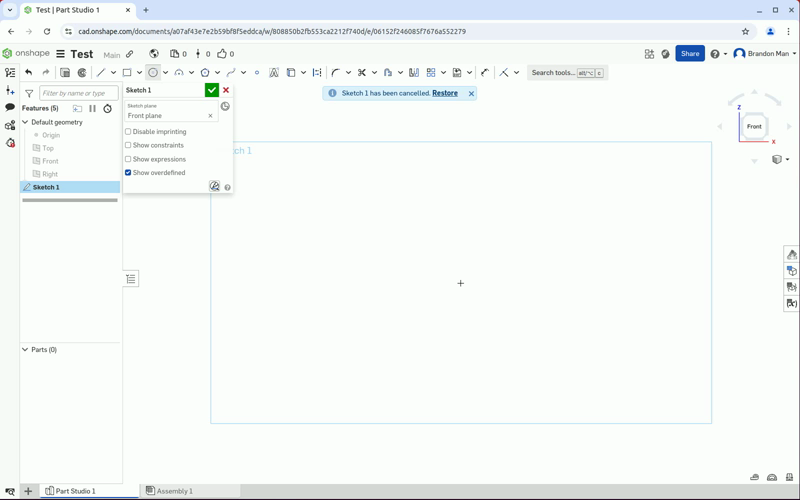
key_up(shift)
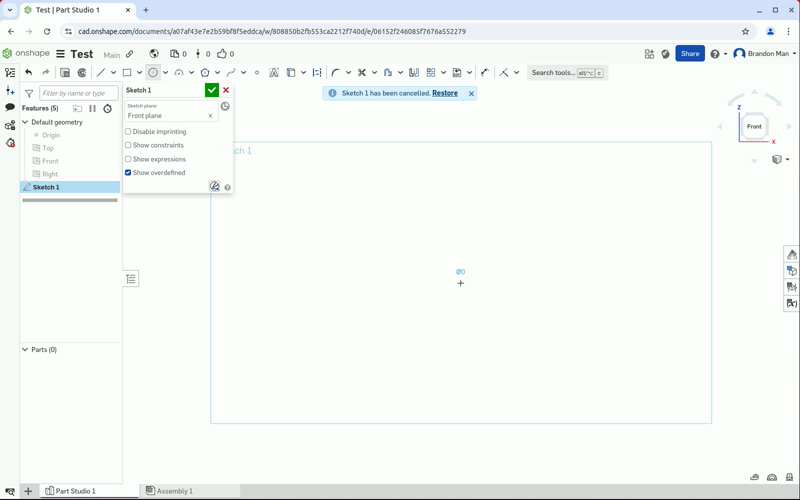
mouse_move(474, 282)
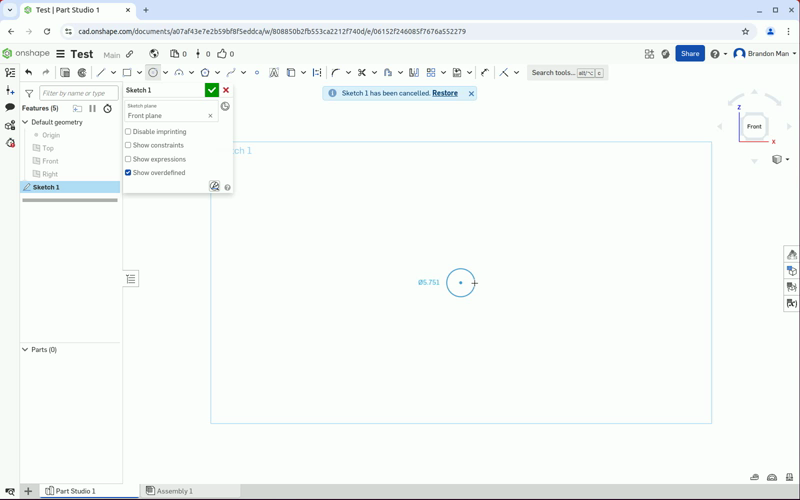
click(474, 282)
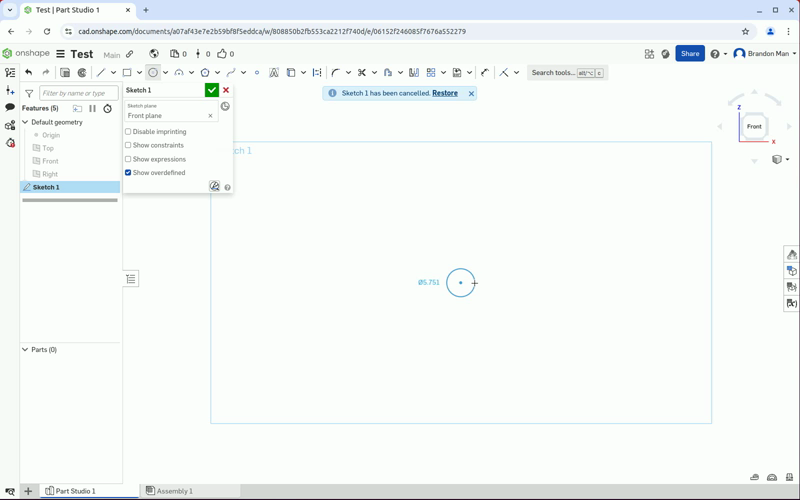
key(esc)
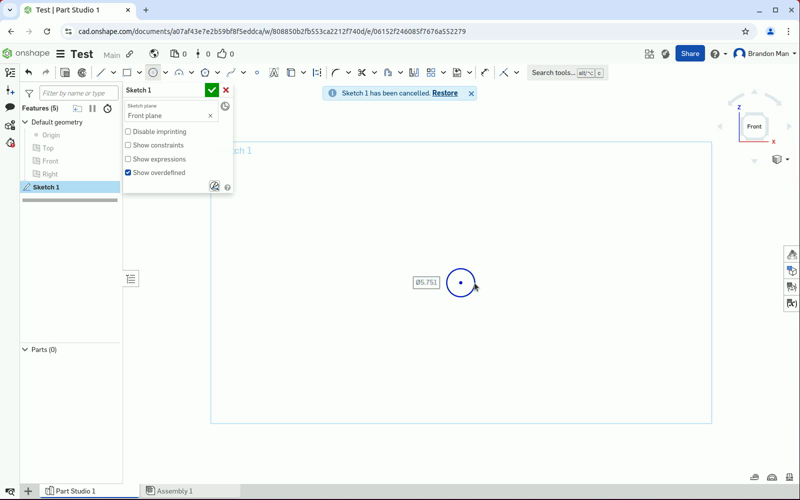
mouse_move(450, 281)
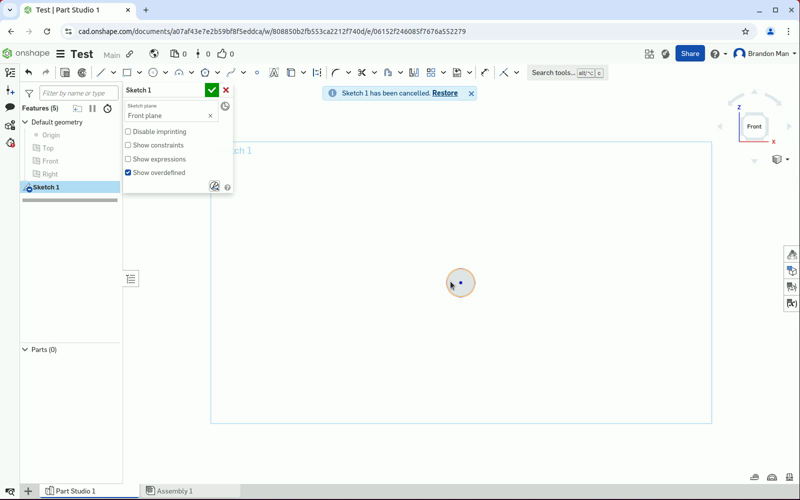
scroll(6)
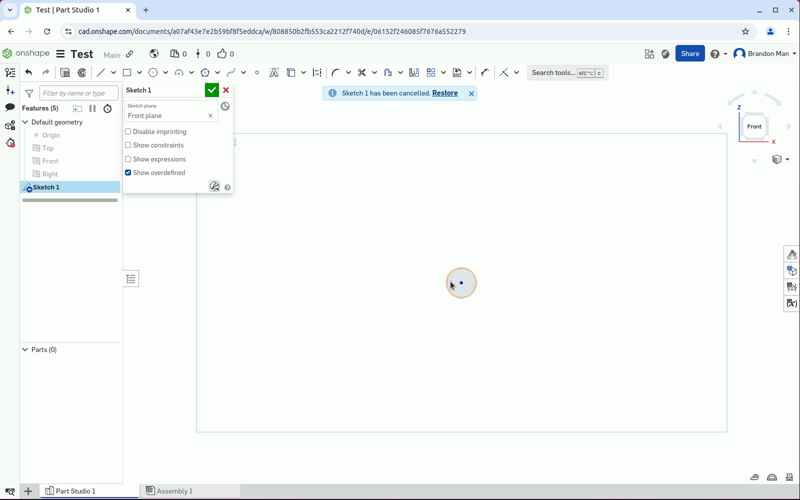
scroll(6)
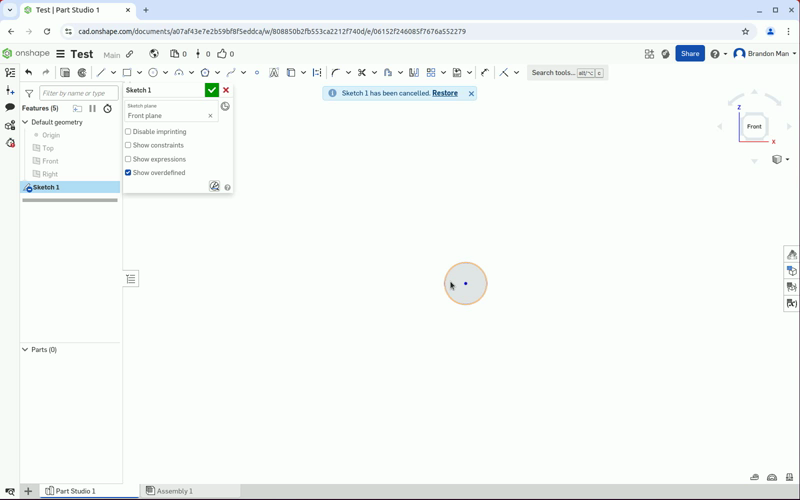
scroll(6)
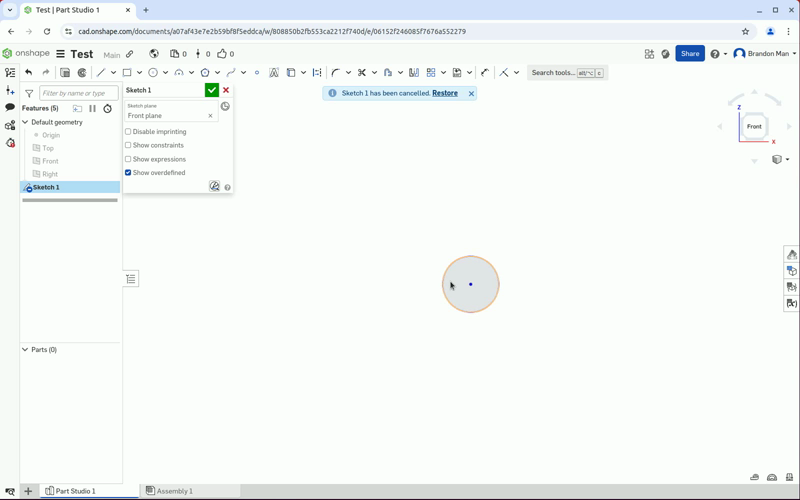
scroll(6)
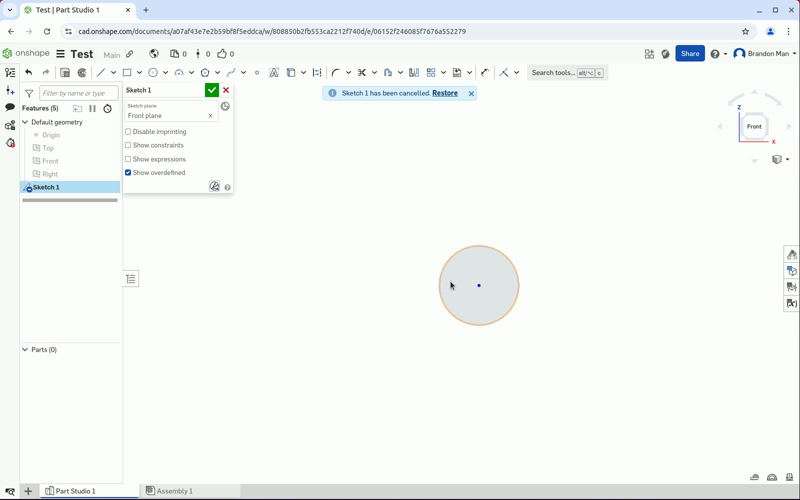
scroll(6)
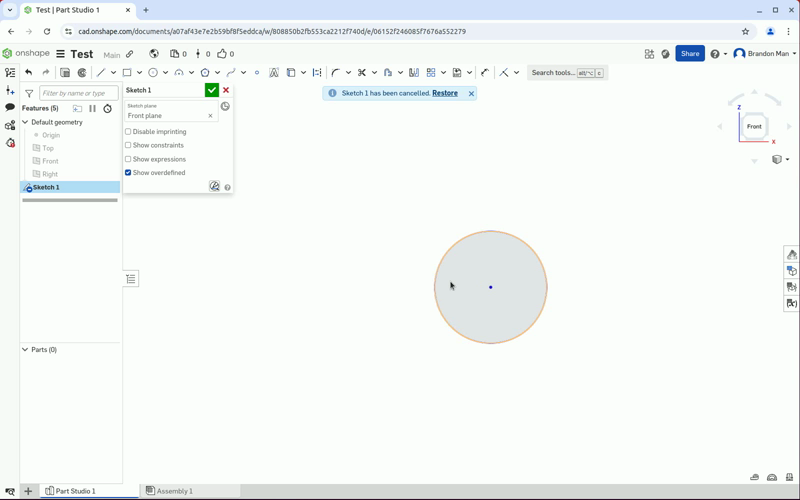
scroll(6)
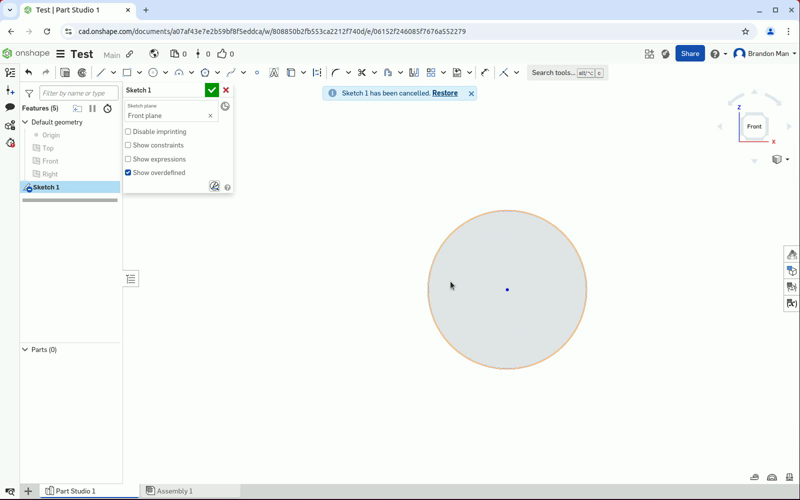
scroll(6)
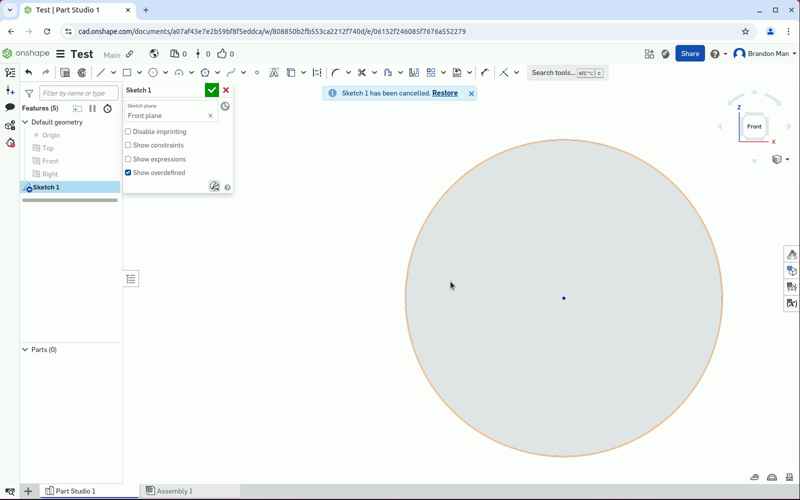
click(450, 281)
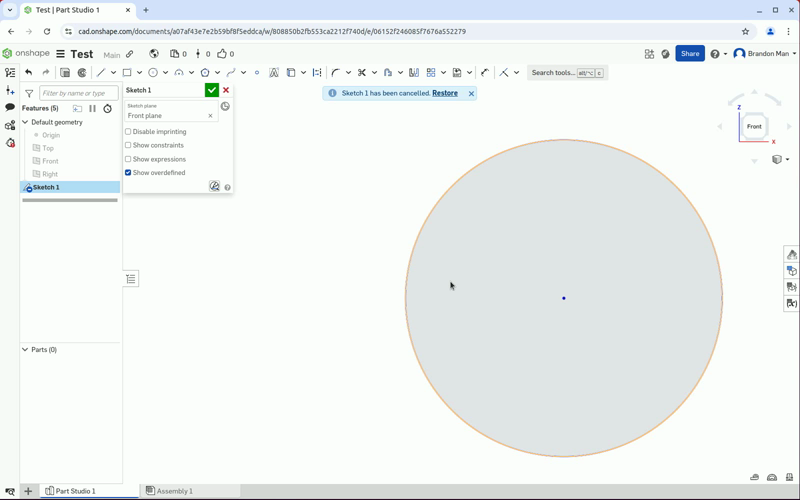
scroll(-6)
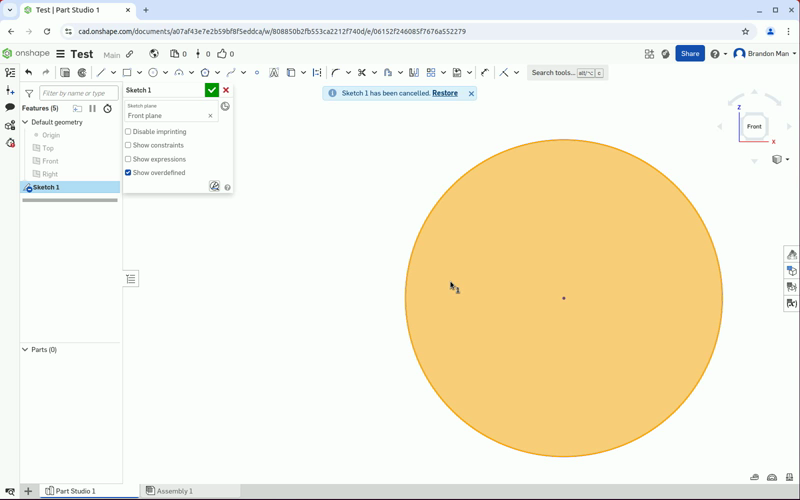
scroll(-6)
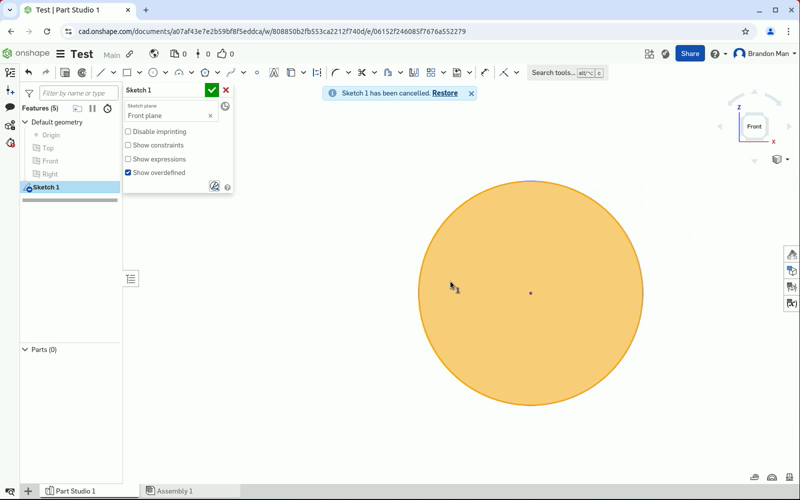
scroll(-6)
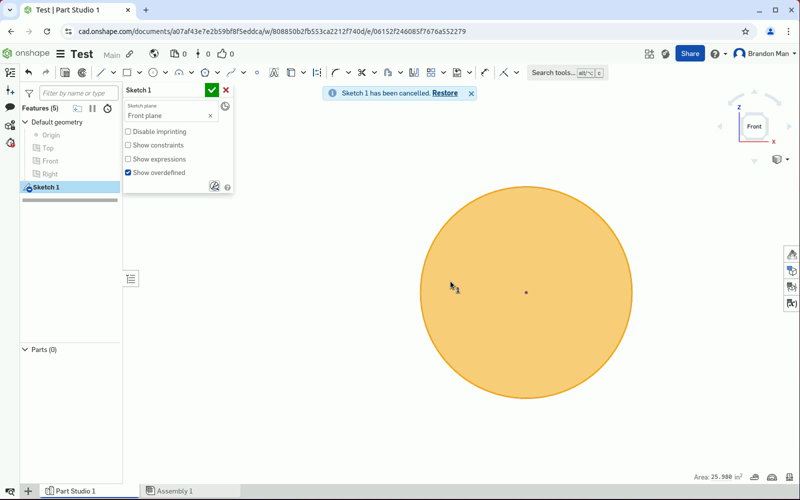
scroll(-6)
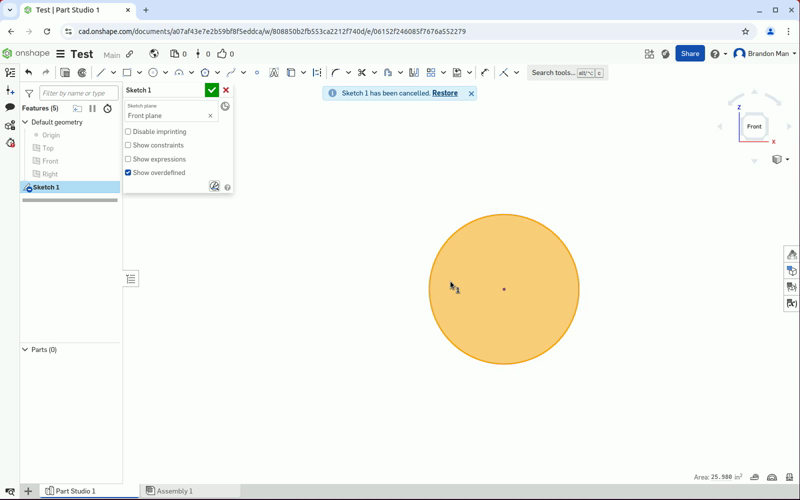
scroll(-6)
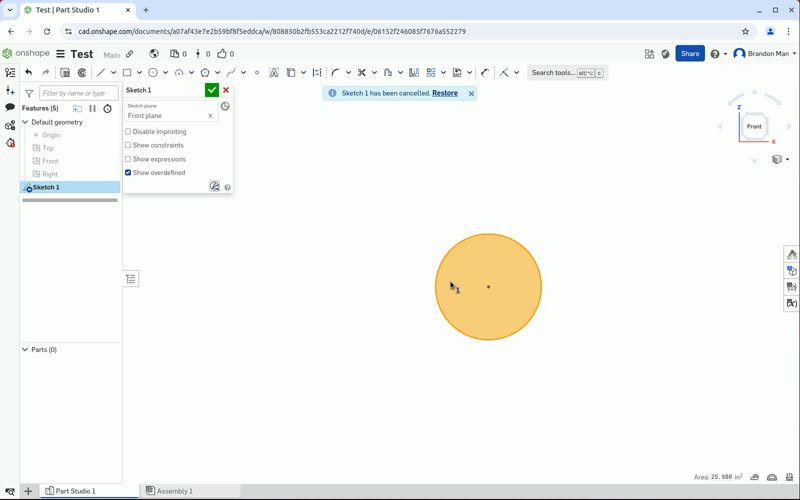
scroll(-6)
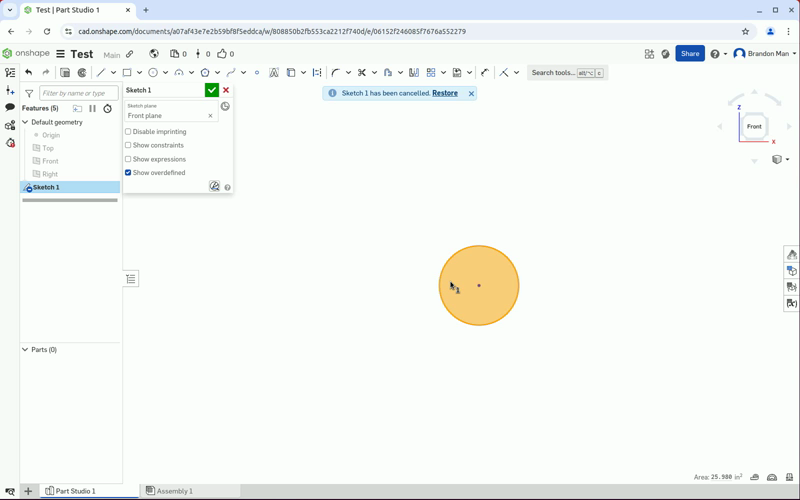
scroll(-6)
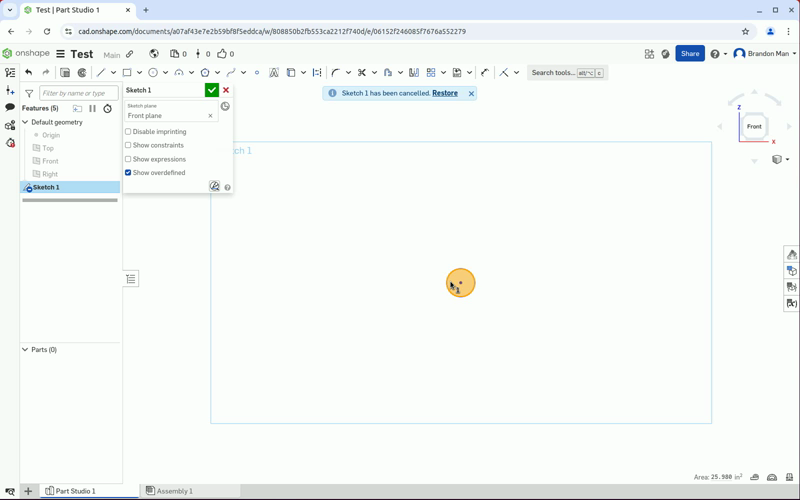
mouse_move(73, 352)
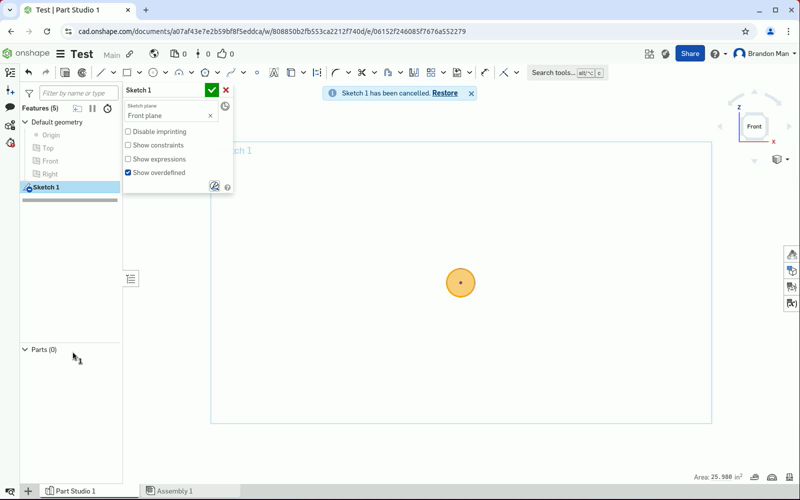
key(shift+y)
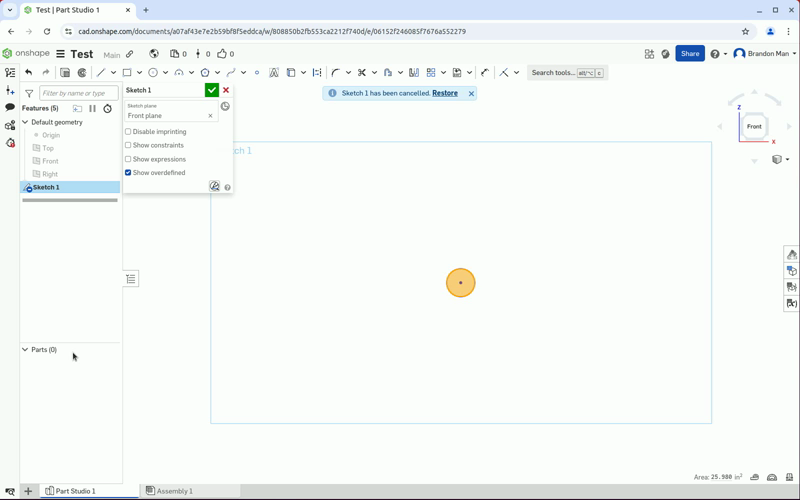
key(shift+e)
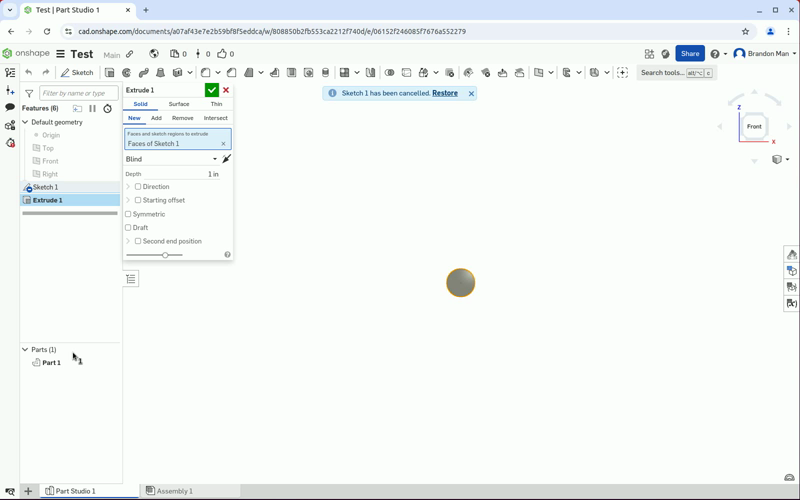
mouse_move(143, 106)
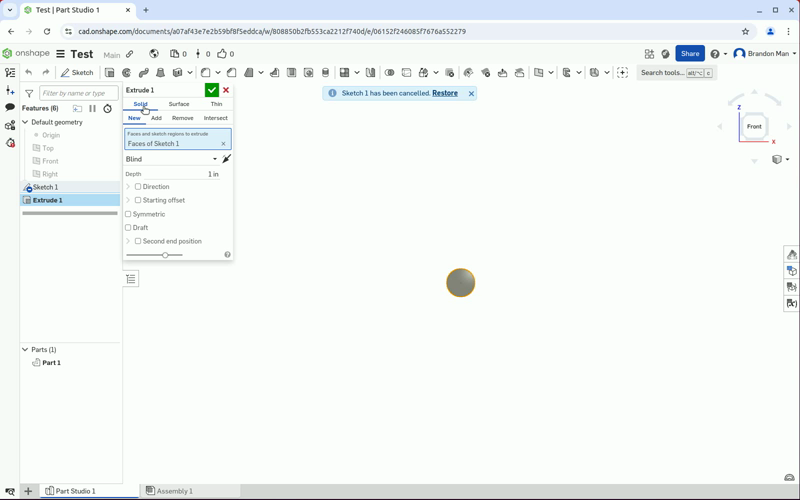
click(143, 106)
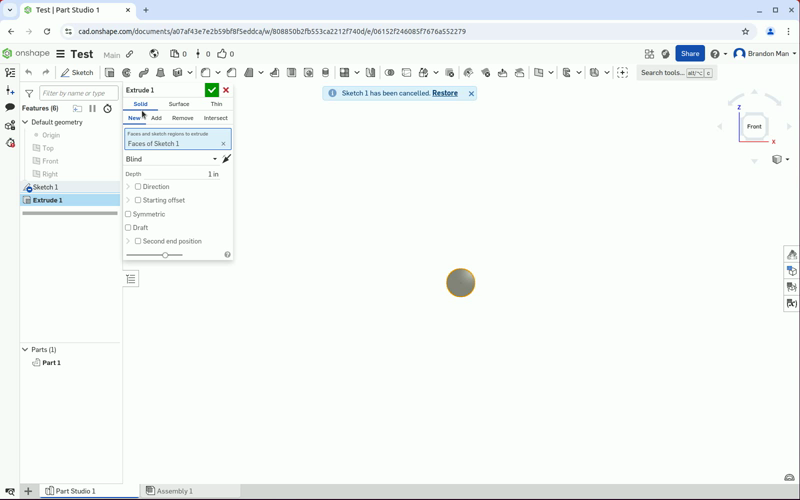
mouse_move(137, 120)
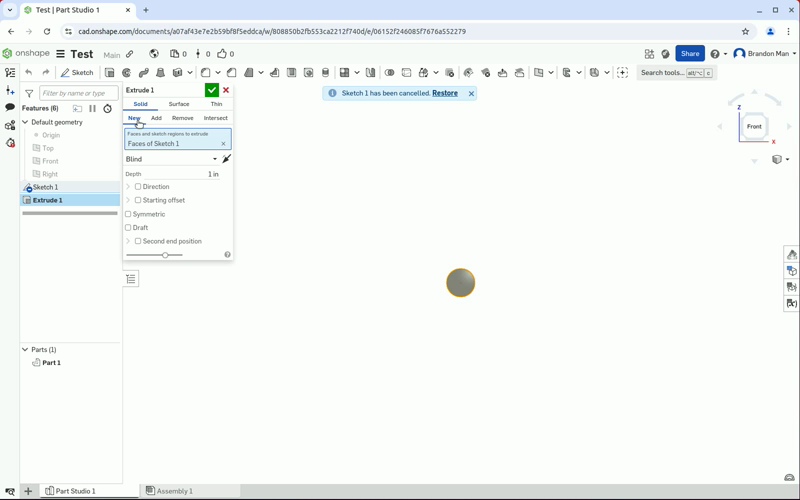
click(137, 120)
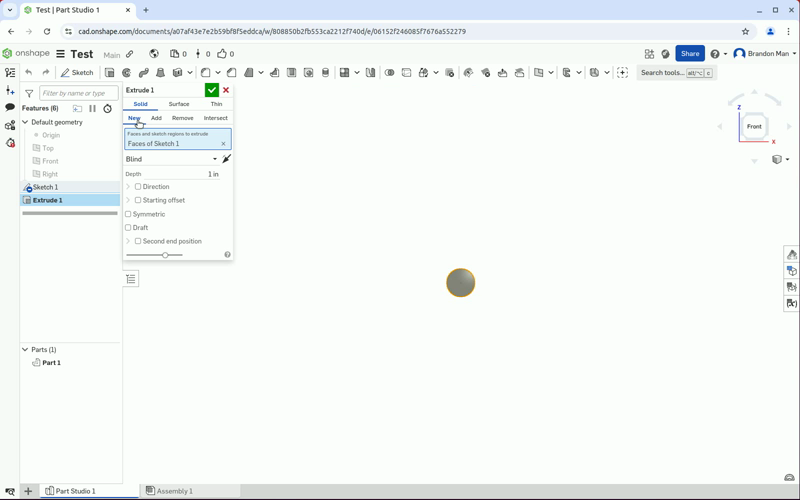
key(tab, 4)
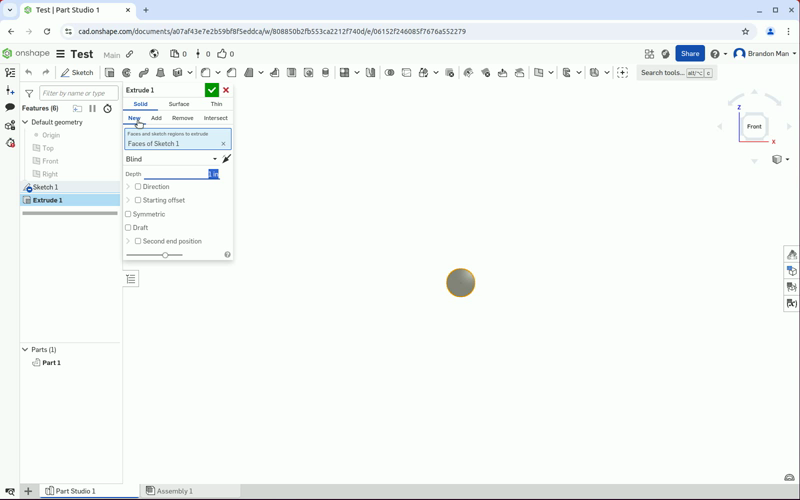
text(22.627)
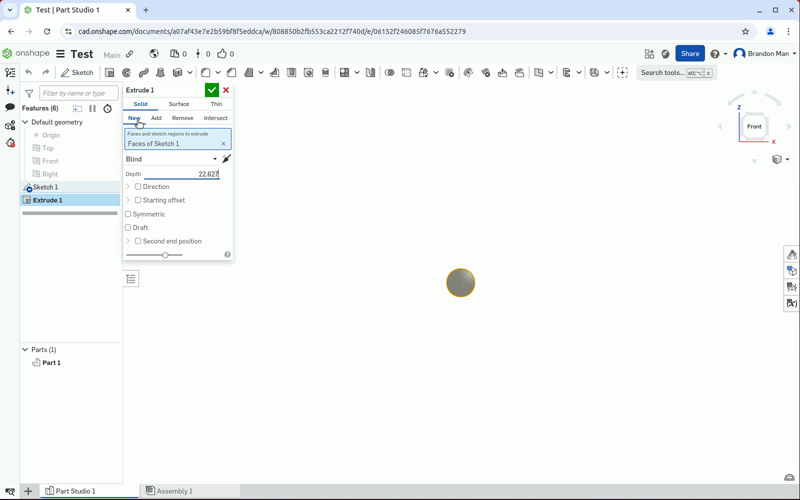
key(enter)
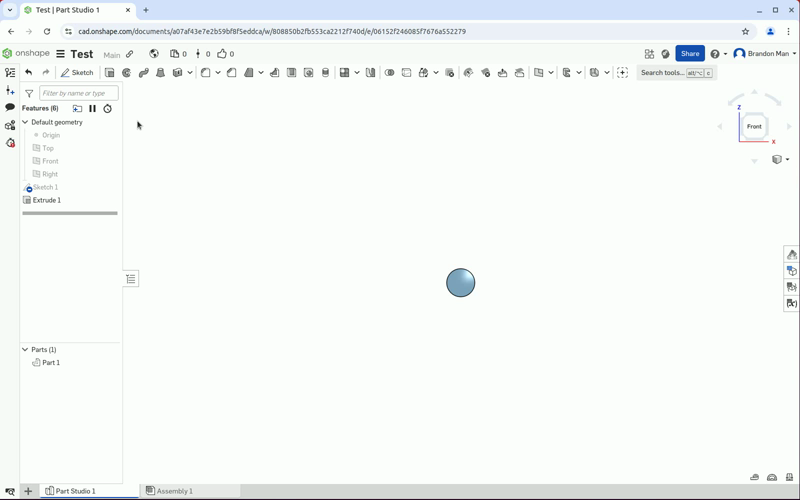
key(shift+h)
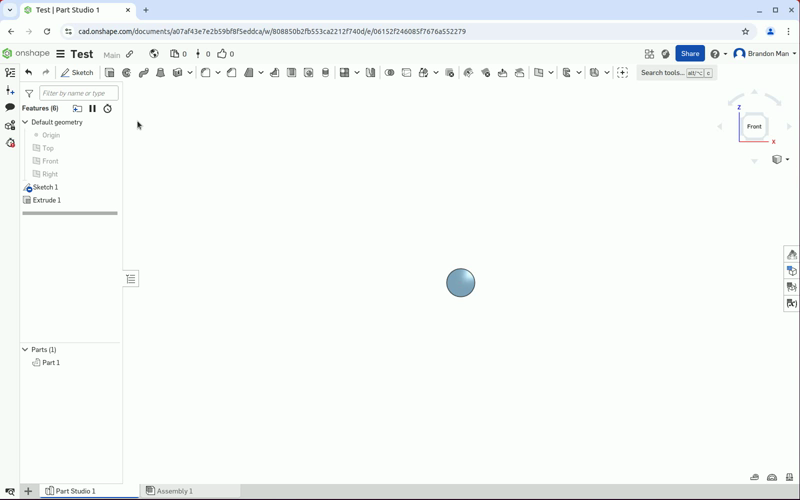
key(shift+h)
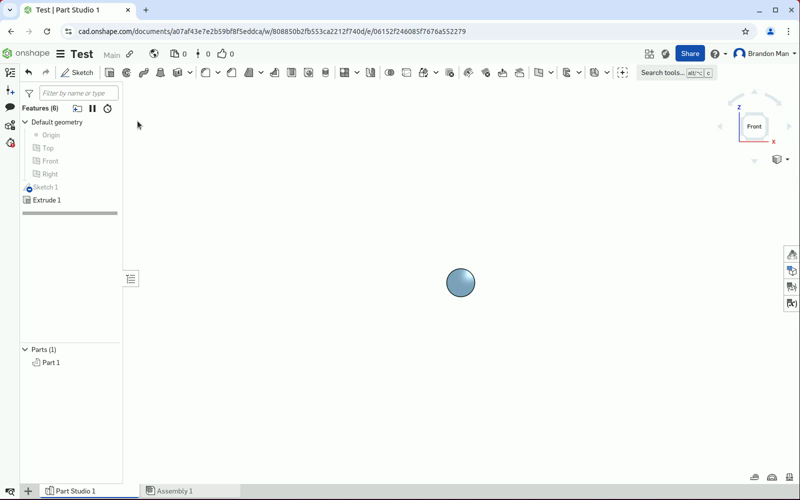
mouse_move(73, 189)
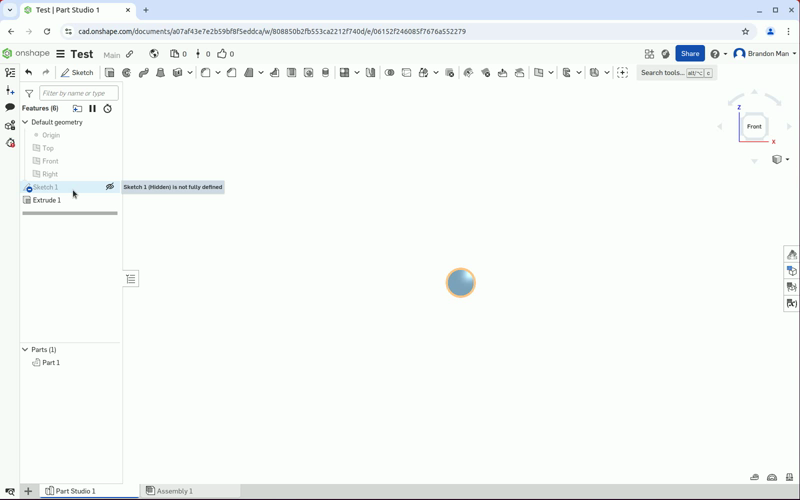
click(73, 189)
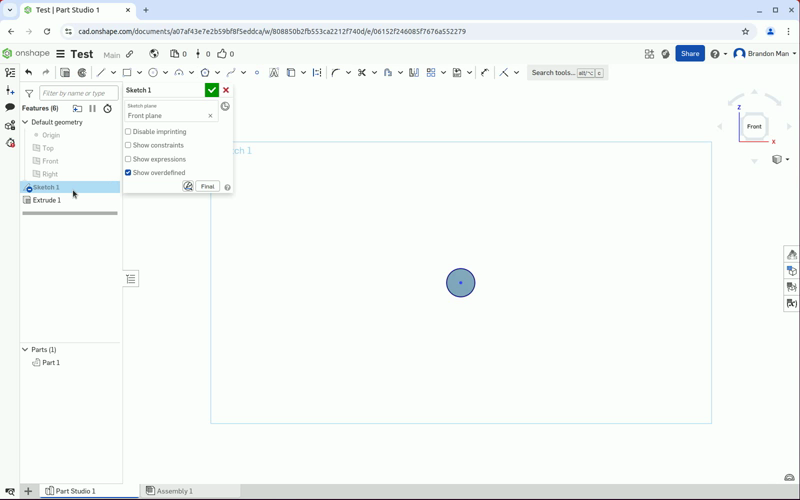
mouse_move(229, 92)
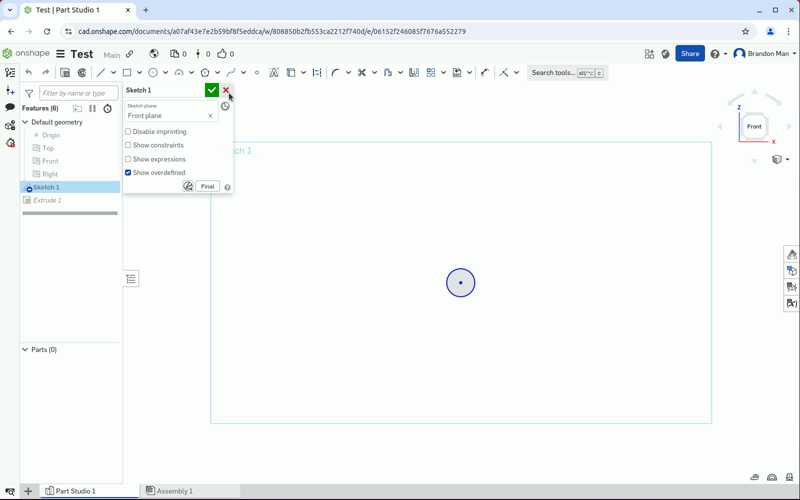
click(229, 92)
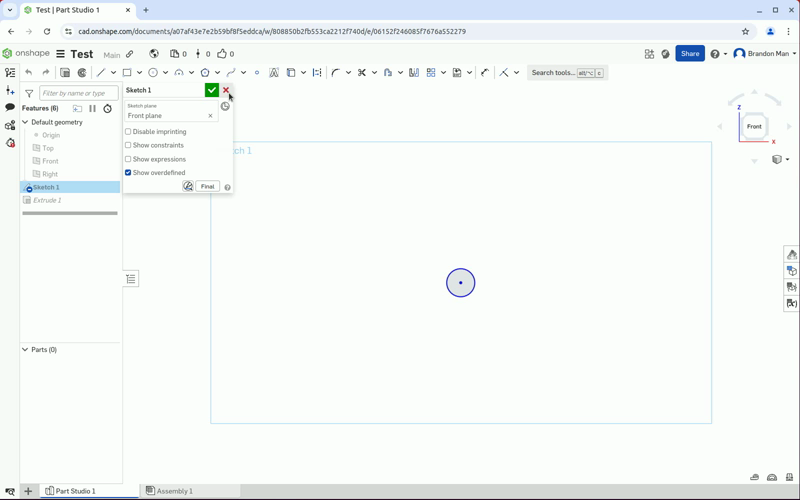
key(shift+s)
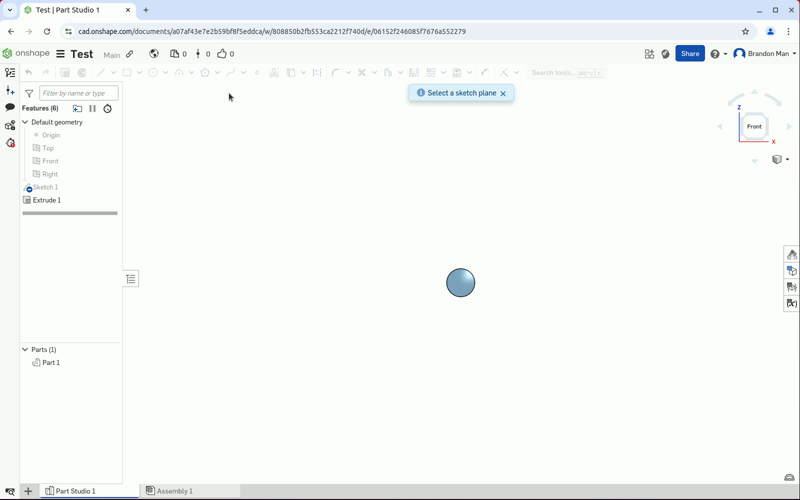
mouse_move(73, 163)
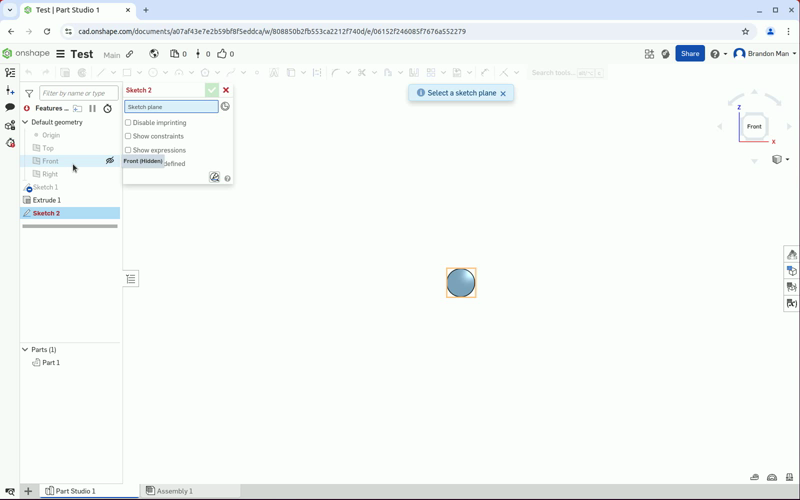
click(73, 163)
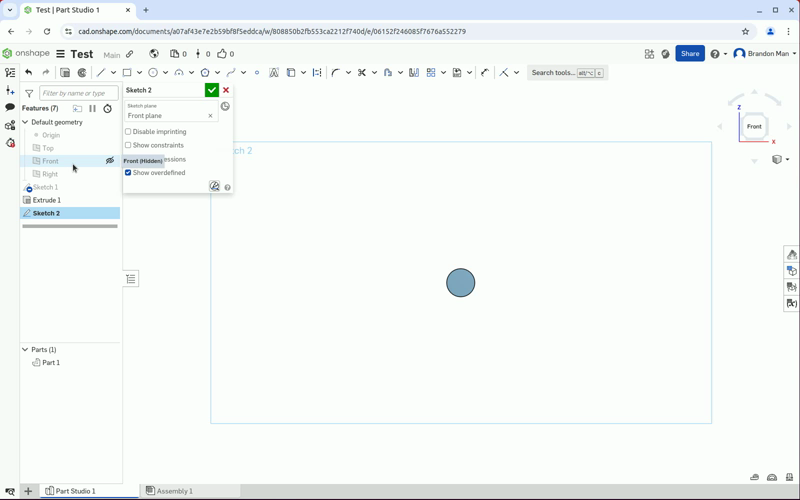
mouse_move(73, 352)
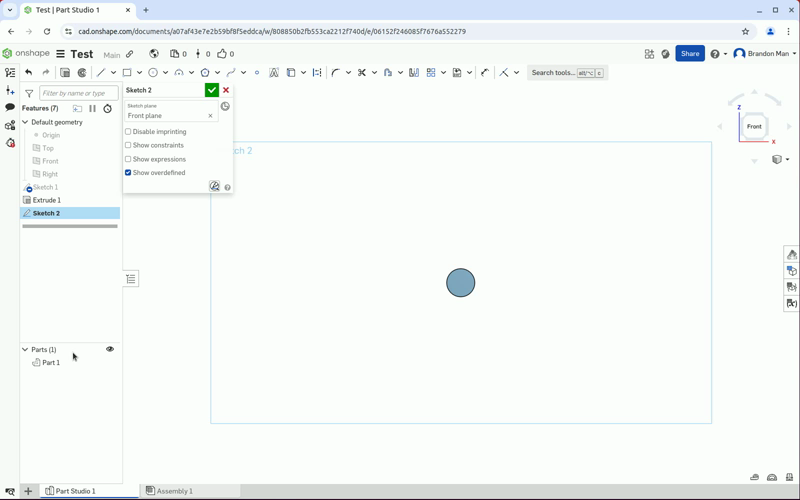
key(y)
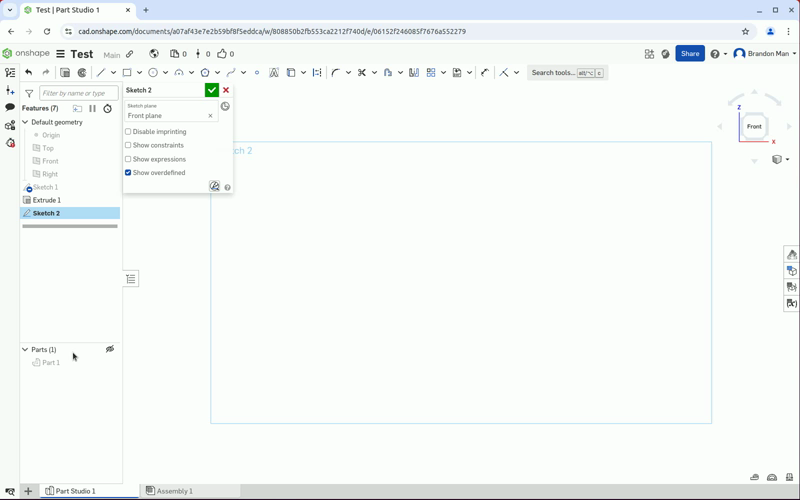
key(l)
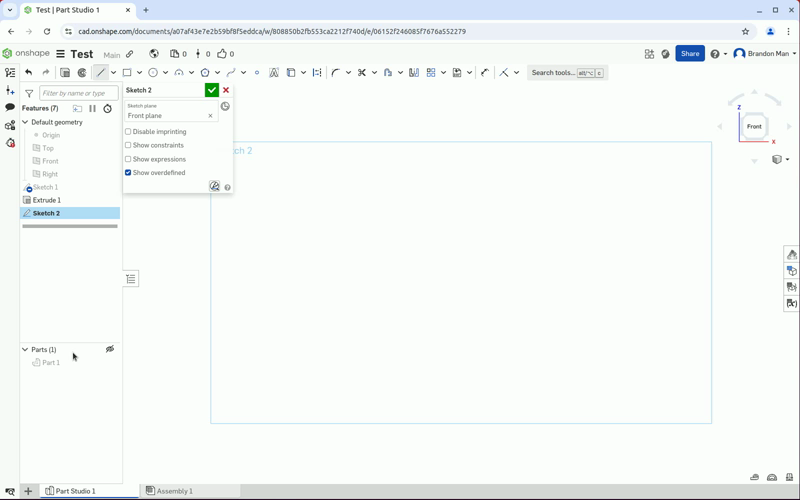
key_down(shift)
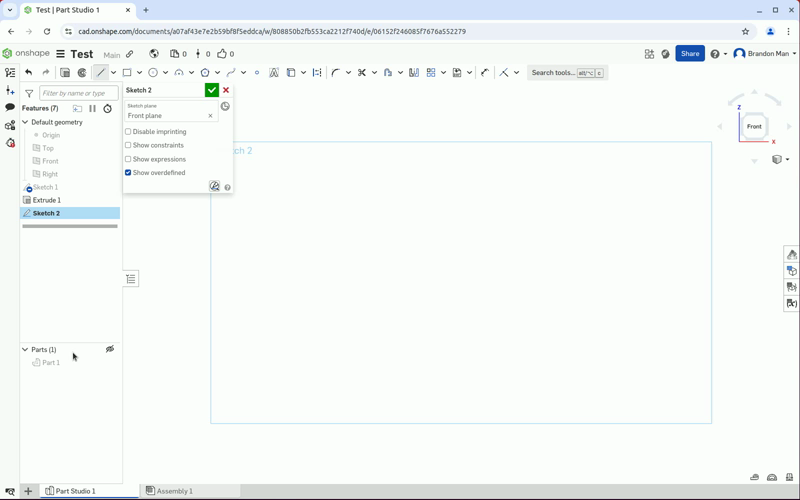
mouse_move(423, 336)
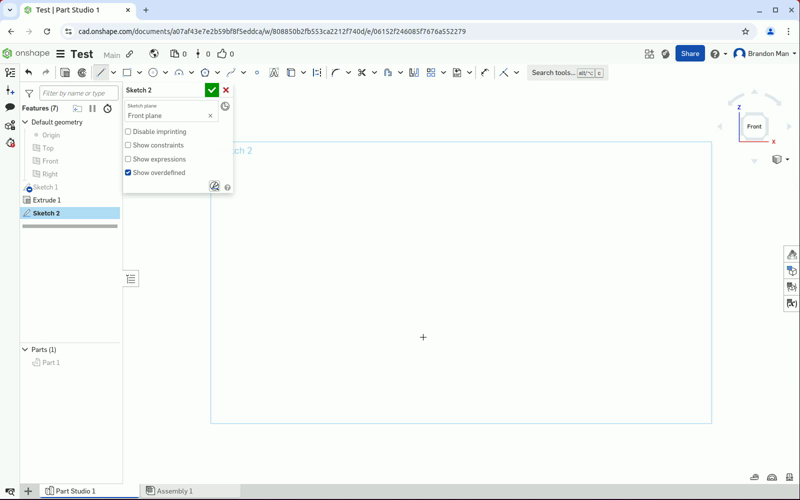
click(423, 336)
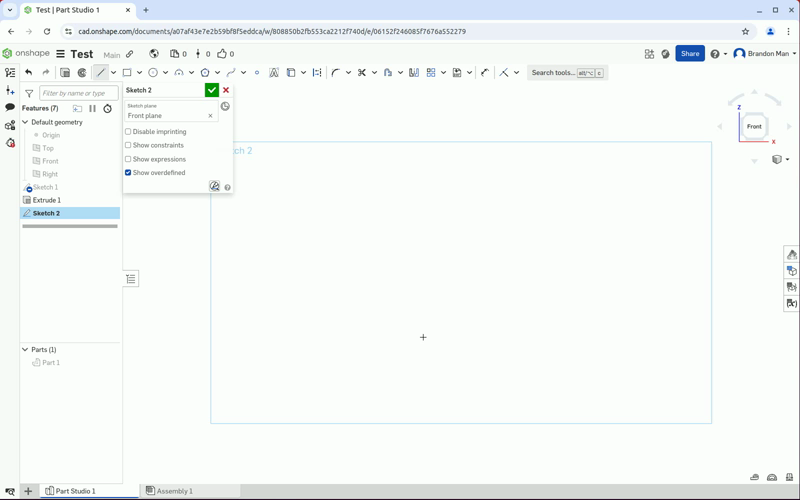
key_up(shift)
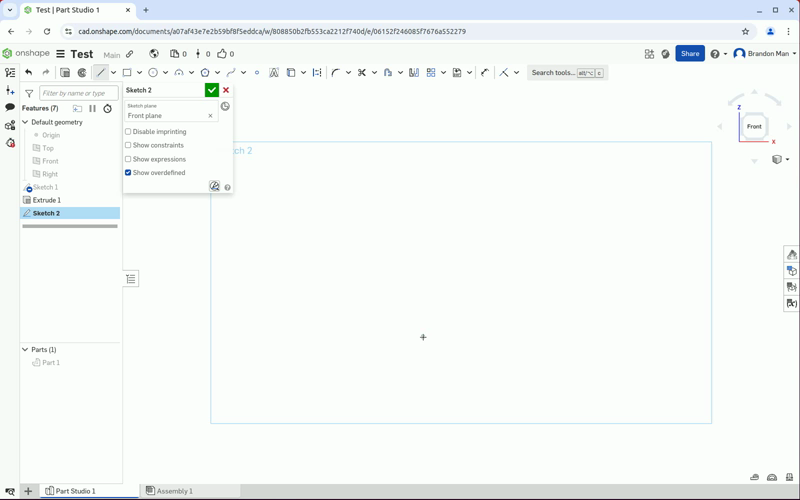
key_down(shift)
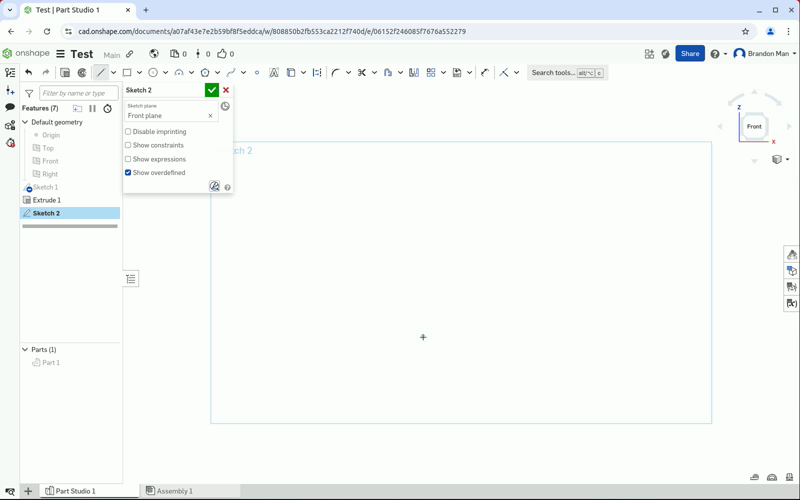
mouse_move(492, 336)
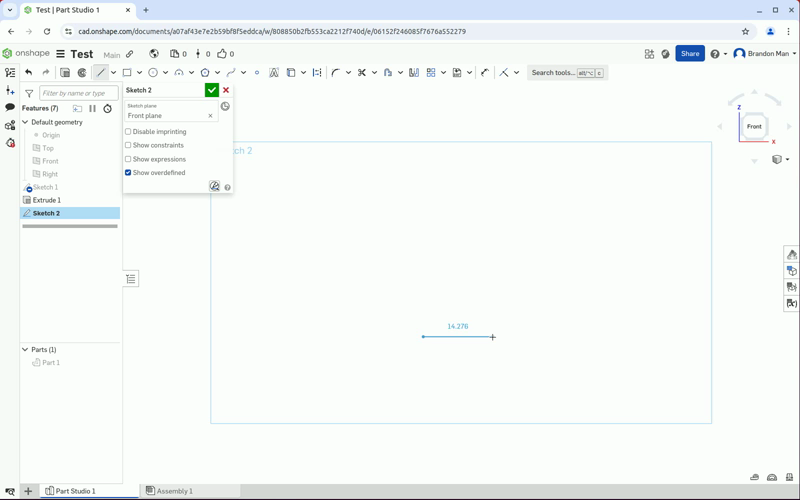
click(492, 336)
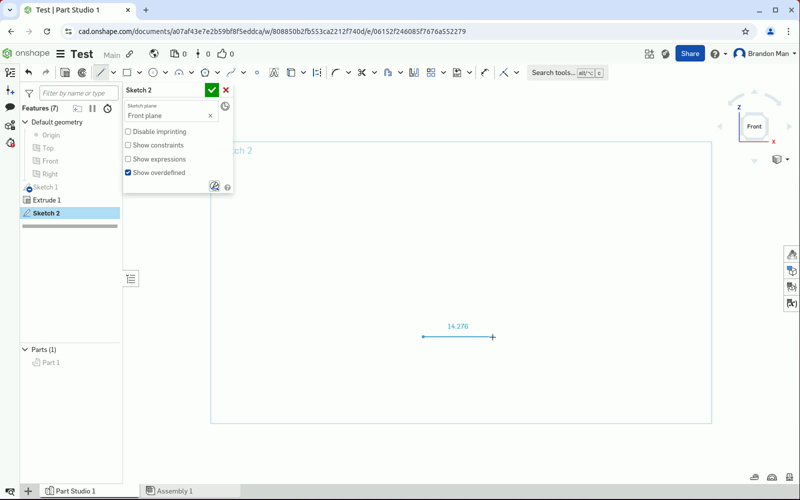
key_up(shift)
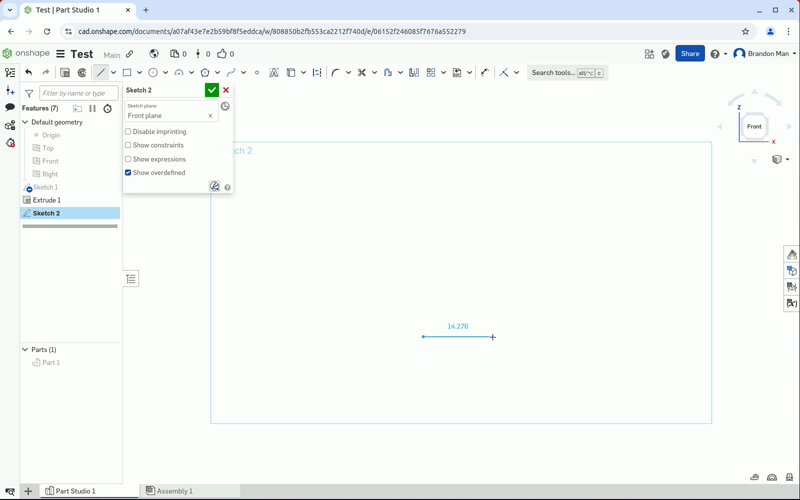
key_down(shift)
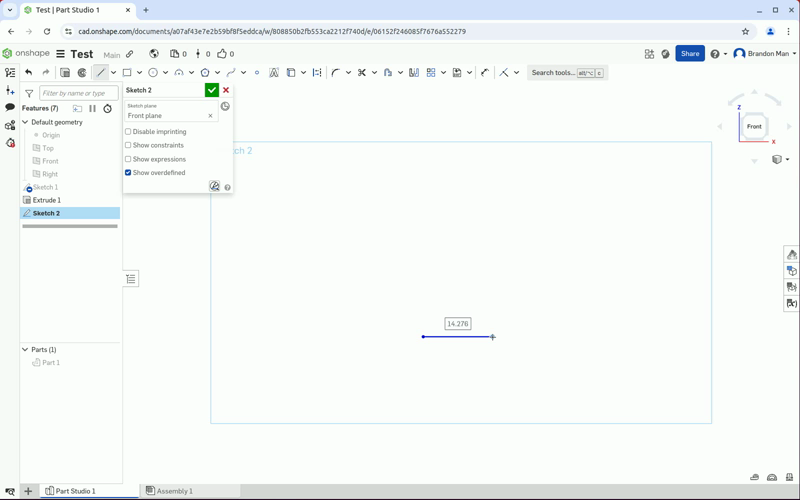
mouse_move(522, 336)
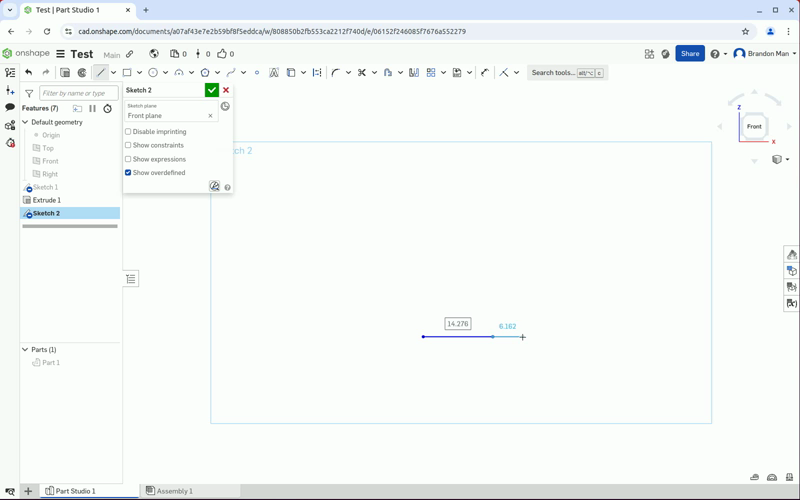
mouse_move(492, 322)
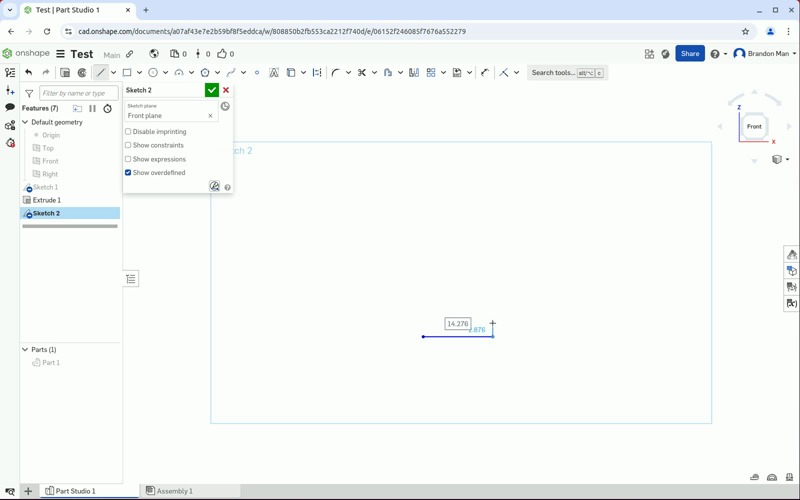
click(492, 322)
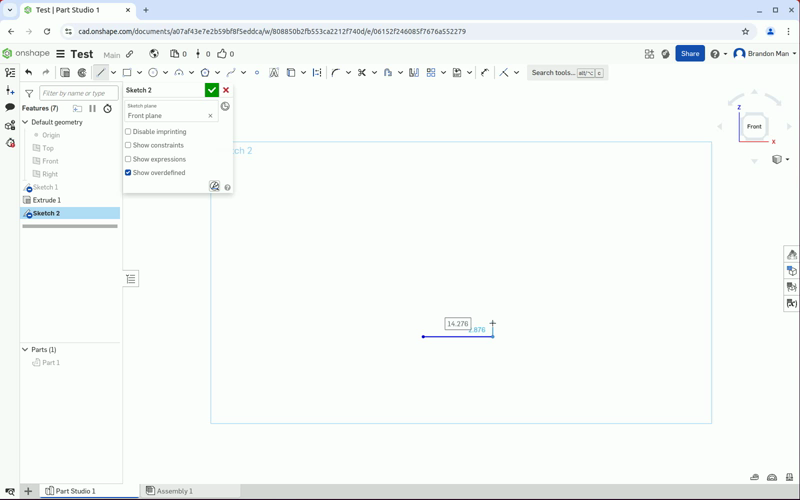
key_up(shift)
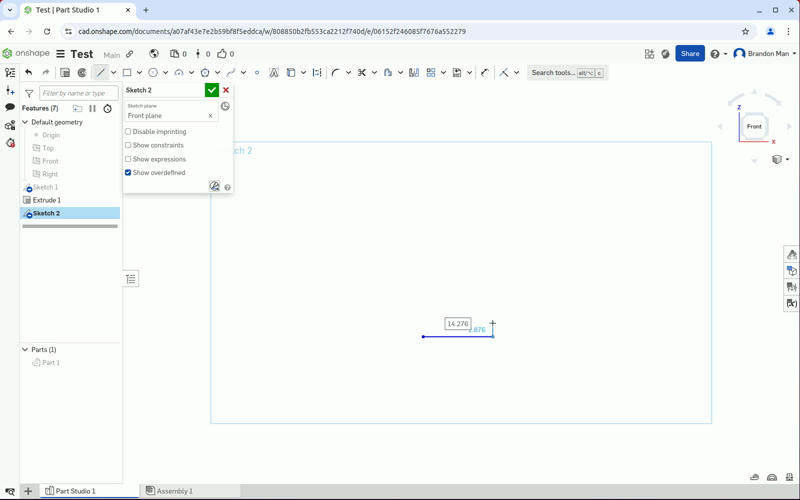
key_down(shift)
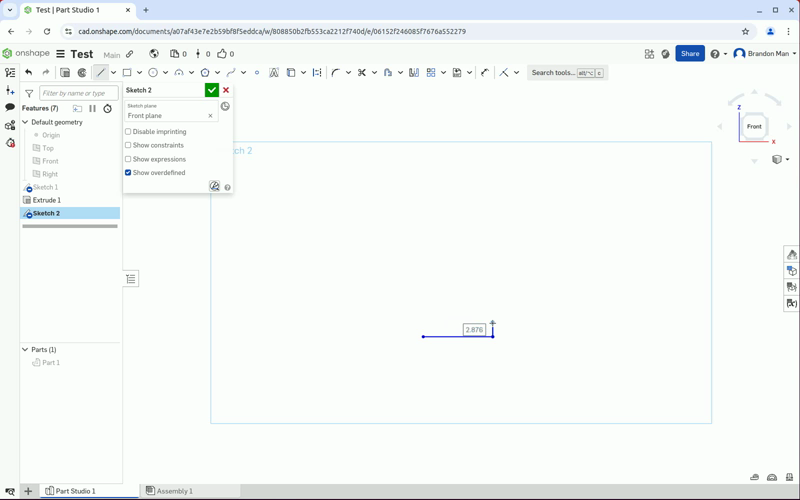
mouse_move(423, 322)
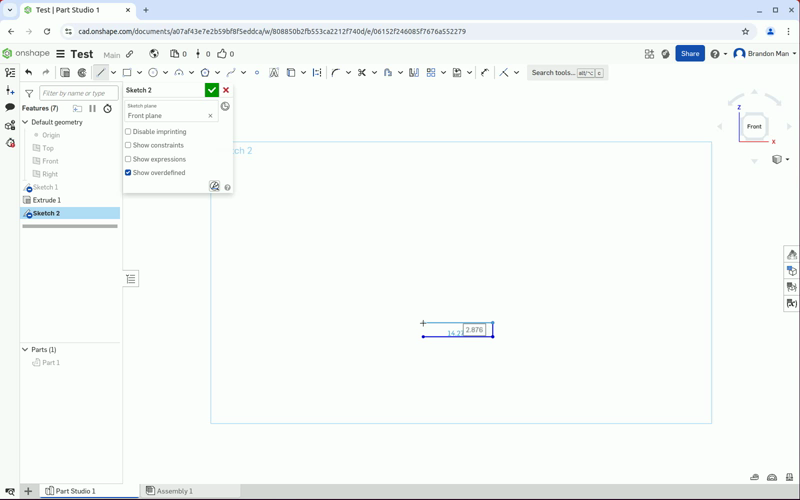
click(423, 322)
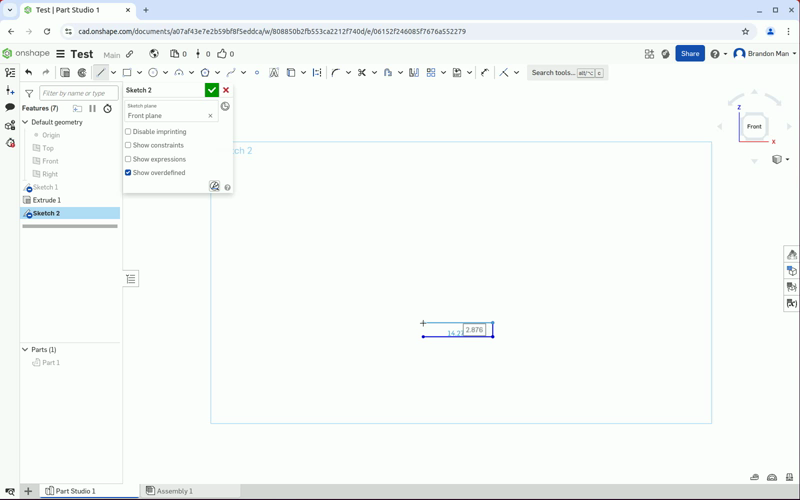
key_up(shift)
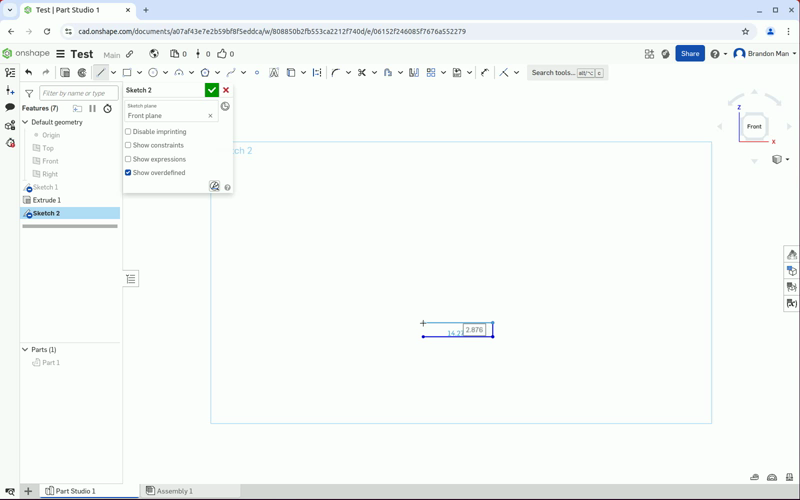
mouse_move(453, 322)
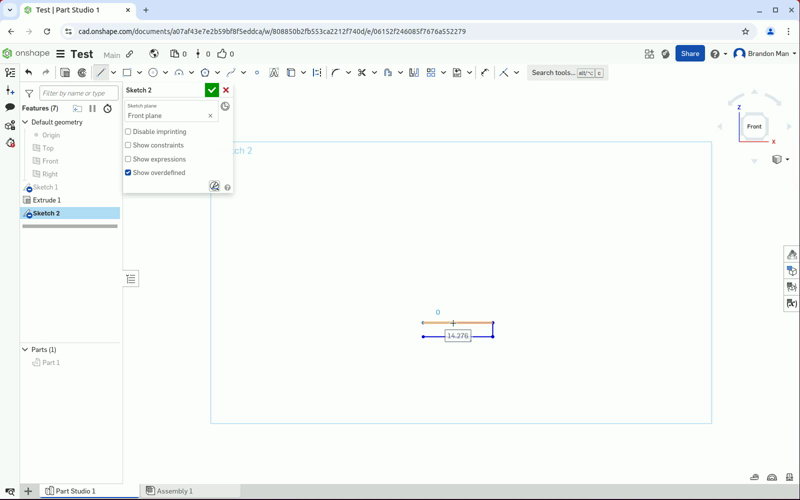
key_down(shift)
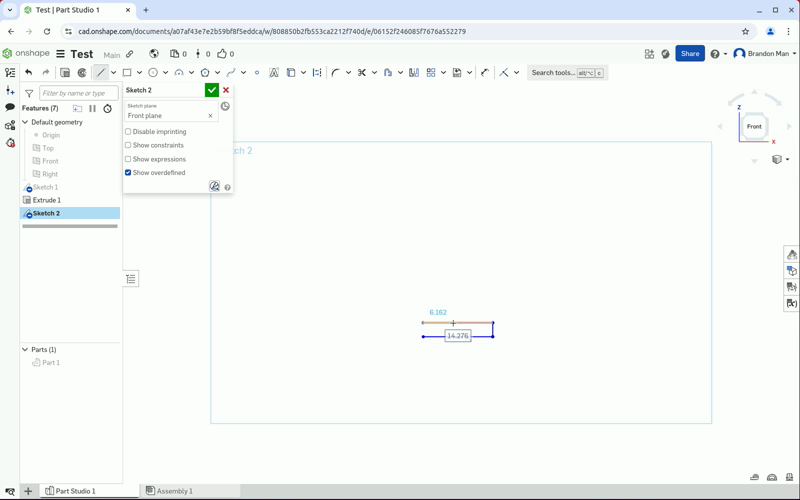
mouse_move(423, 336)
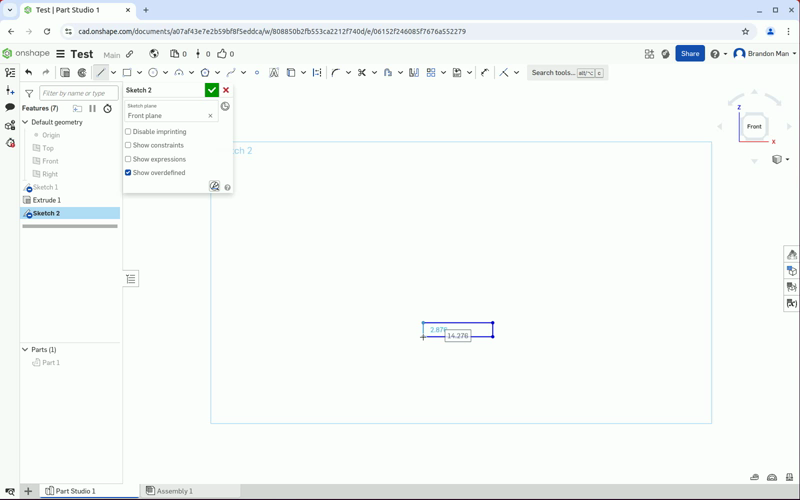
key_up(shift)
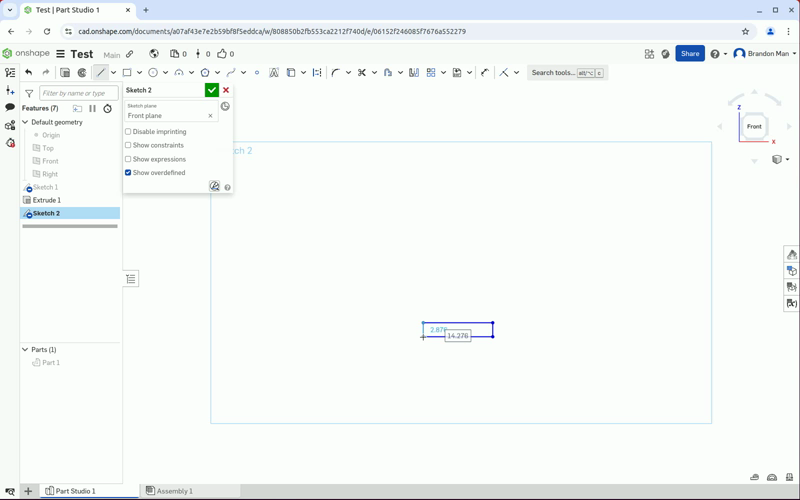
click(423, 336)
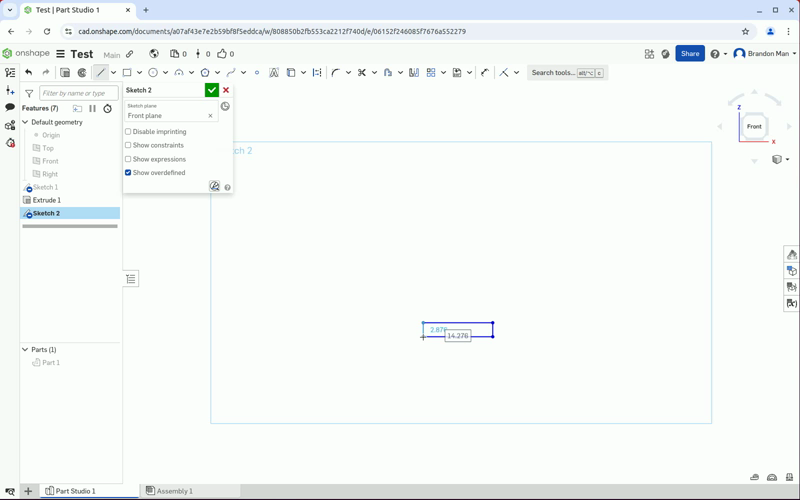
key(esc)
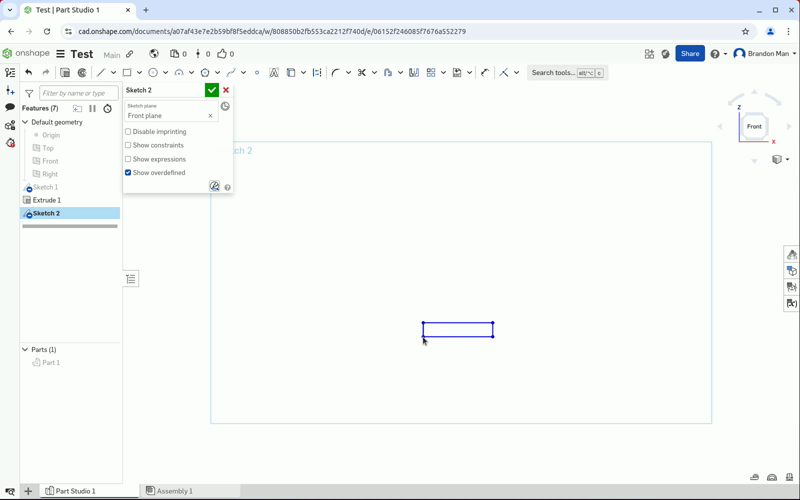
mouse_move(433, 329)
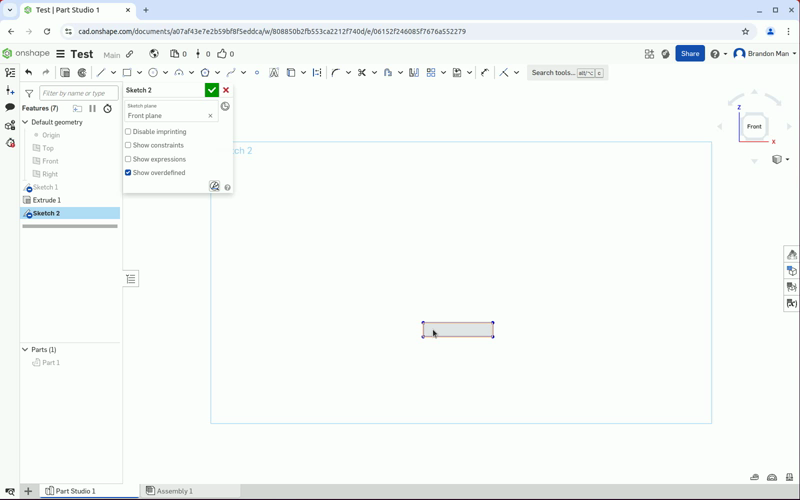
scroll(6)
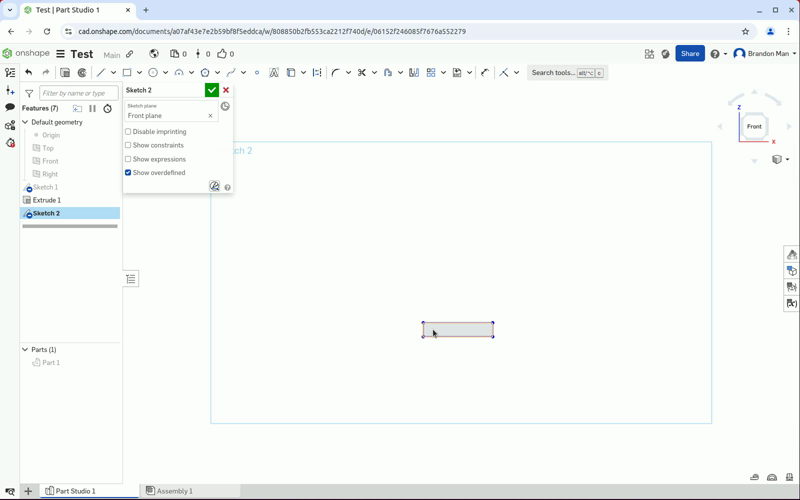
scroll(6)
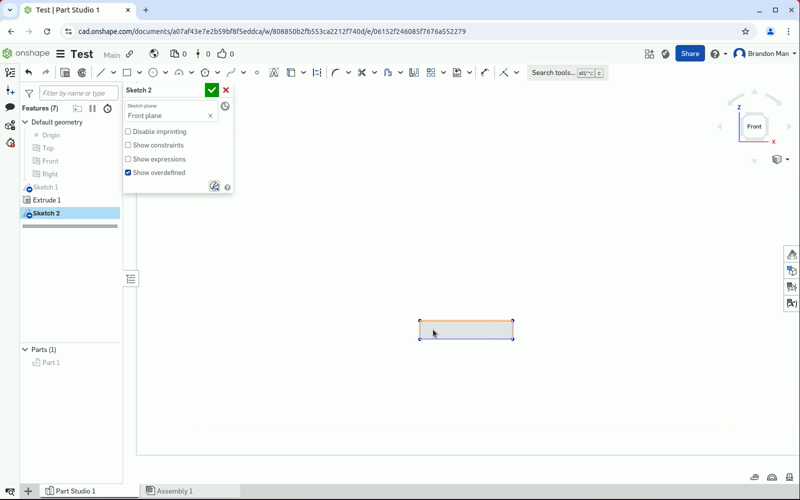
scroll(6)
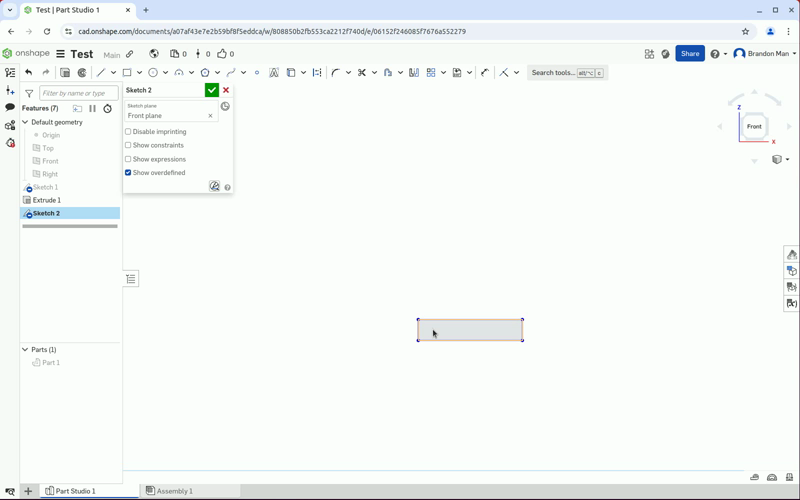
scroll(6)
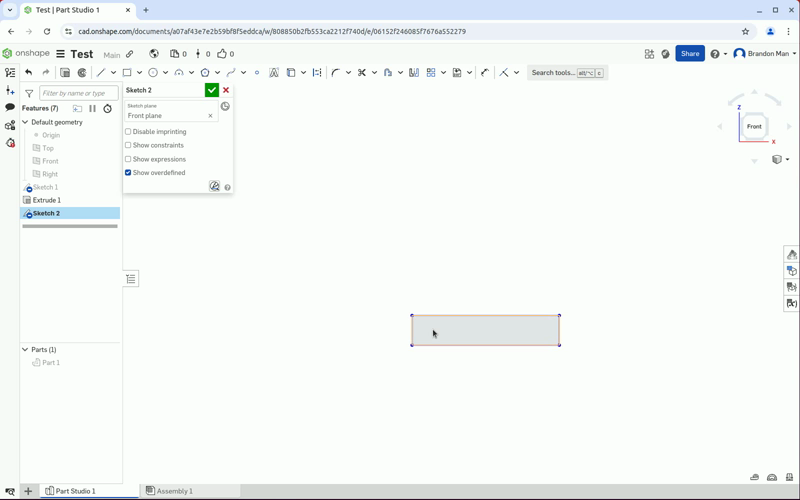
scroll(6)
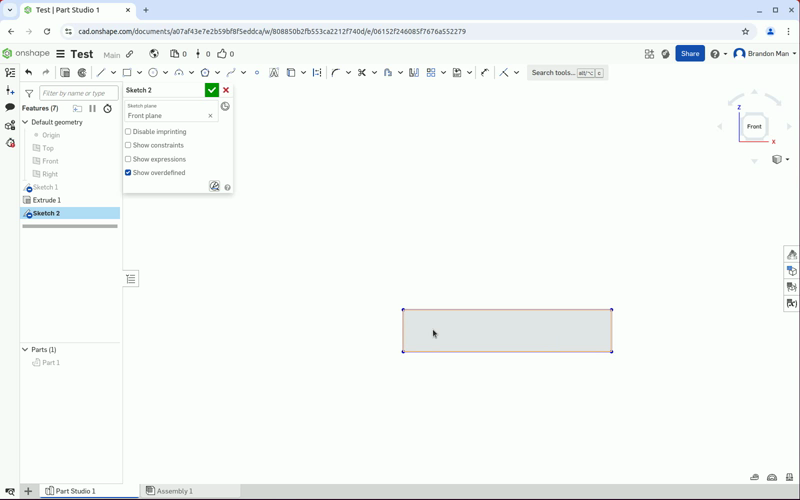
scroll(6)
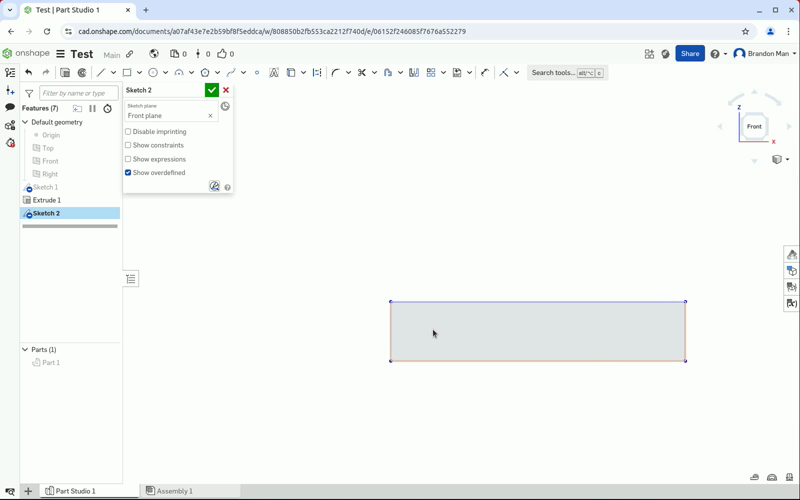
scroll(6)
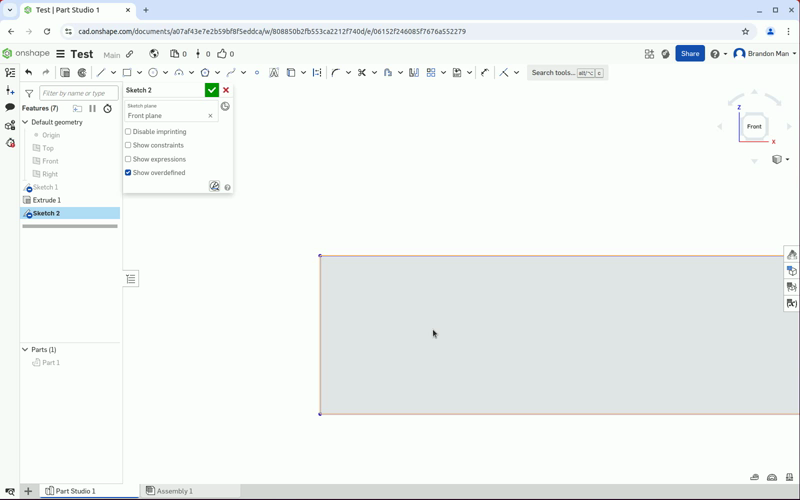
click(433, 329)
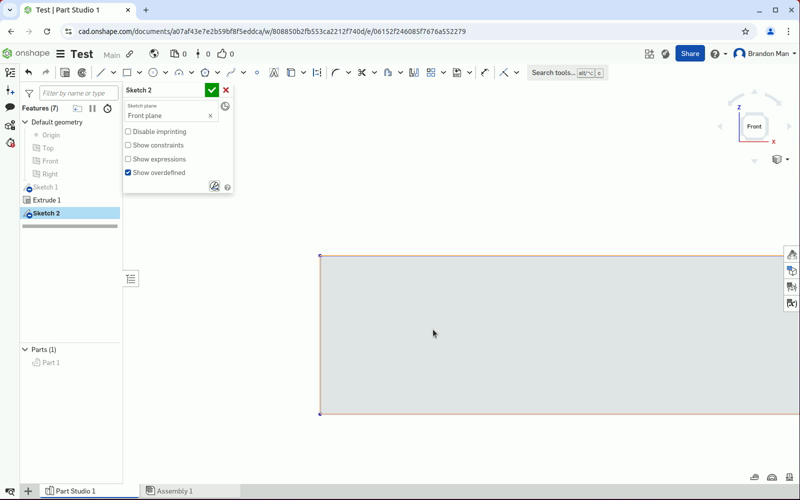
scroll(-6)
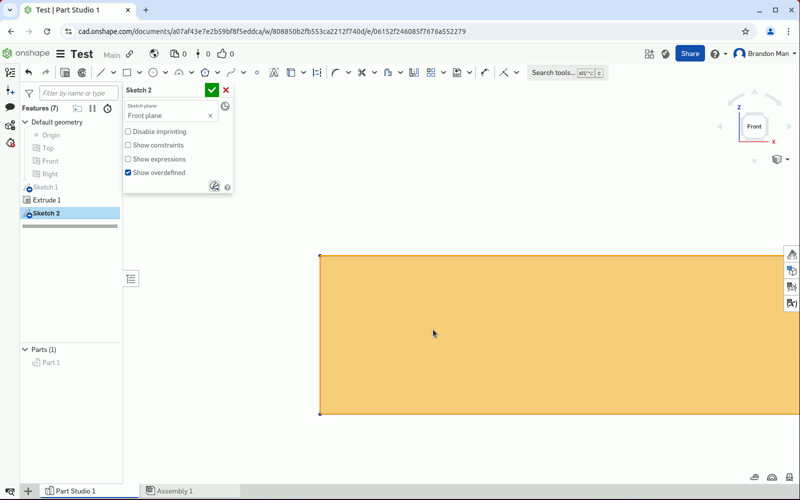
scroll(-6)
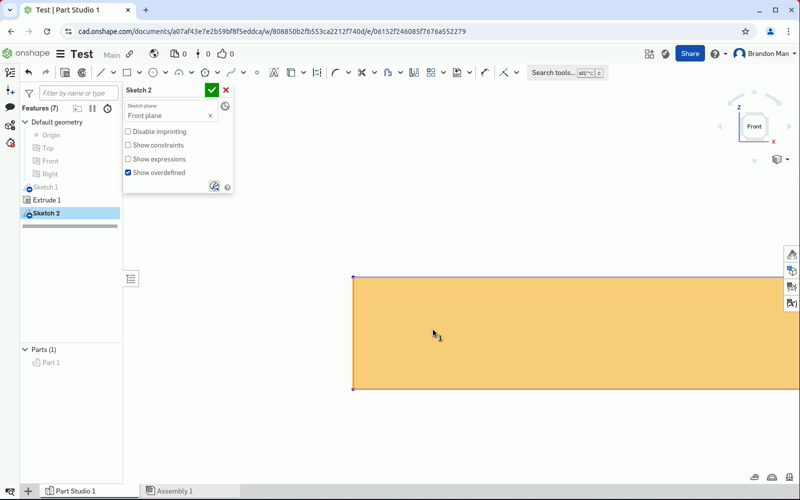
scroll(-6)
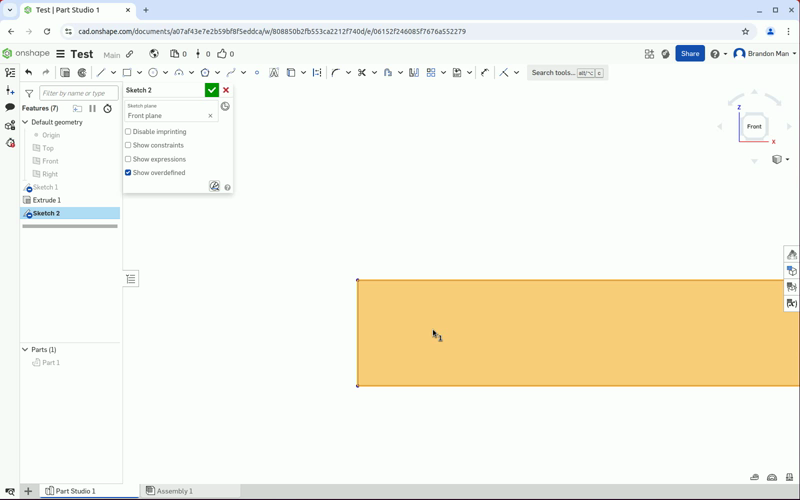
scroll(-6)
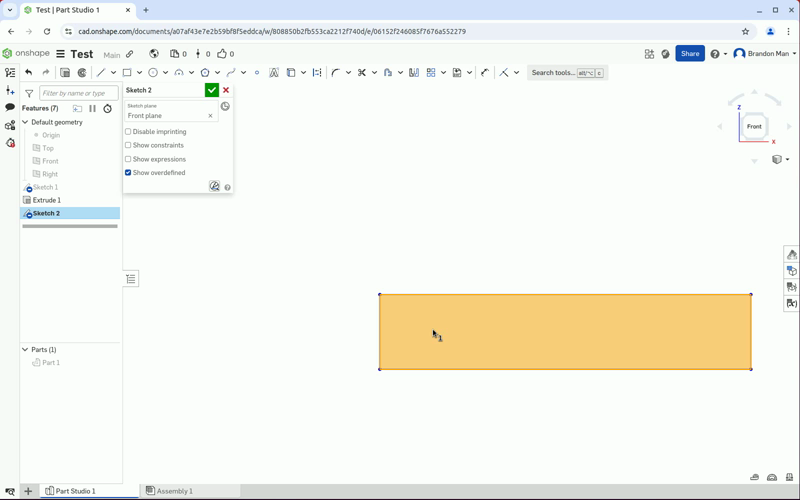
scroll(-6)
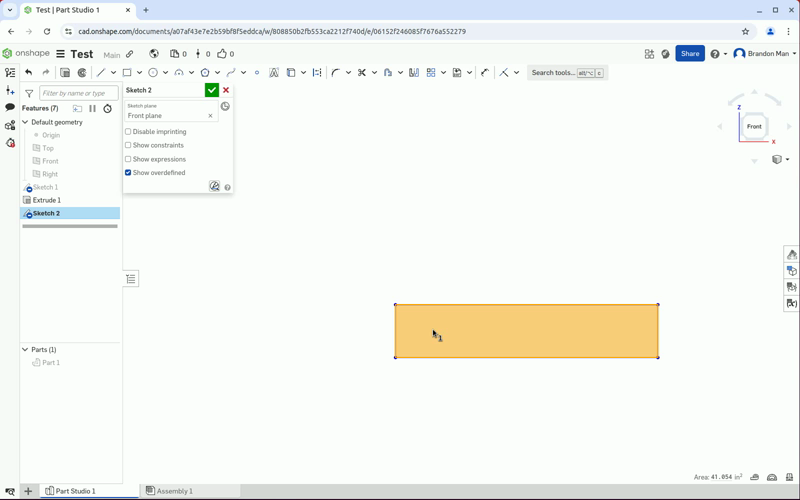
scroll(-6)
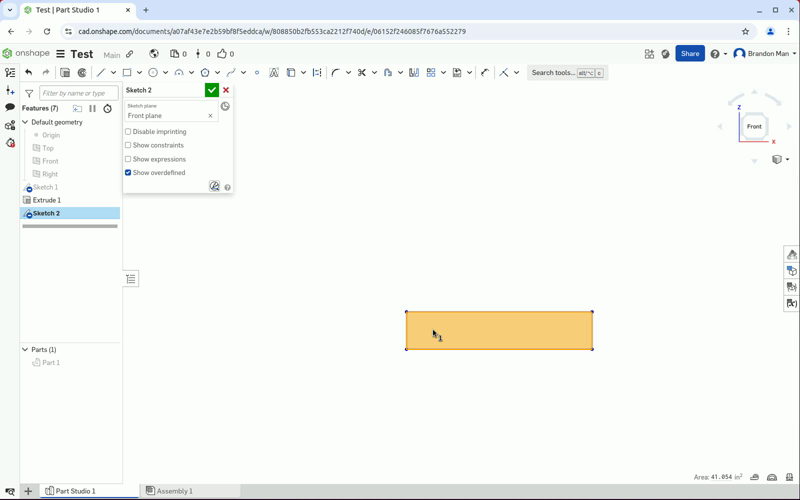
scroll(-6)
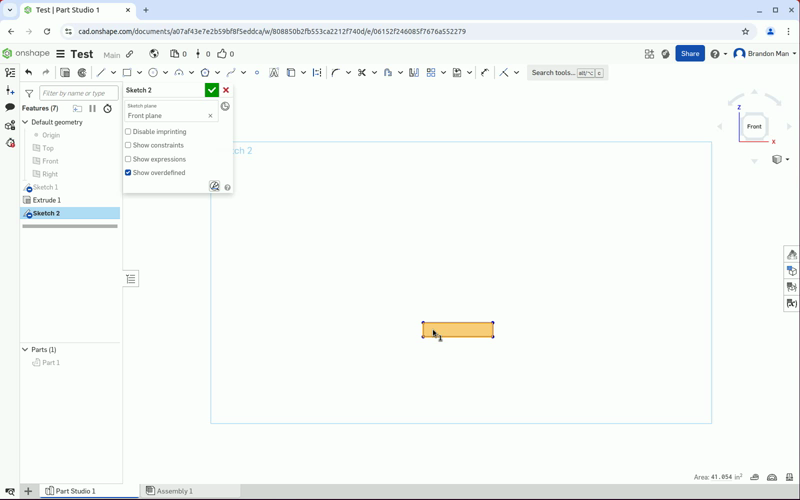
mouse_move(73, 352)
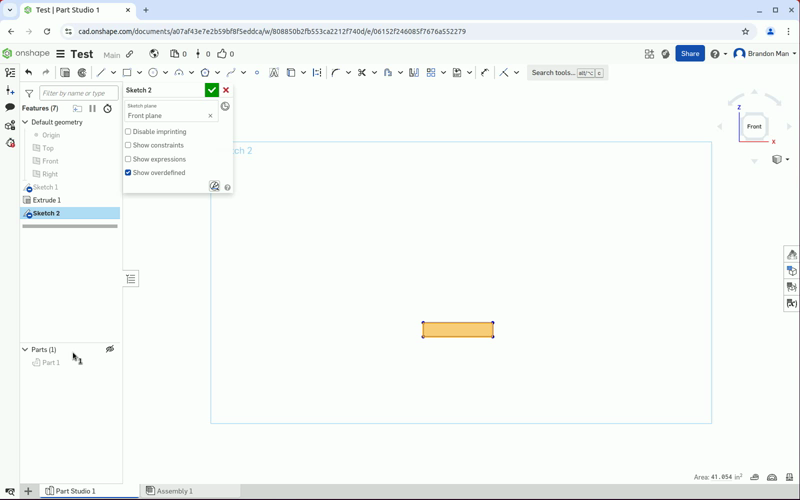
key(shift+y)
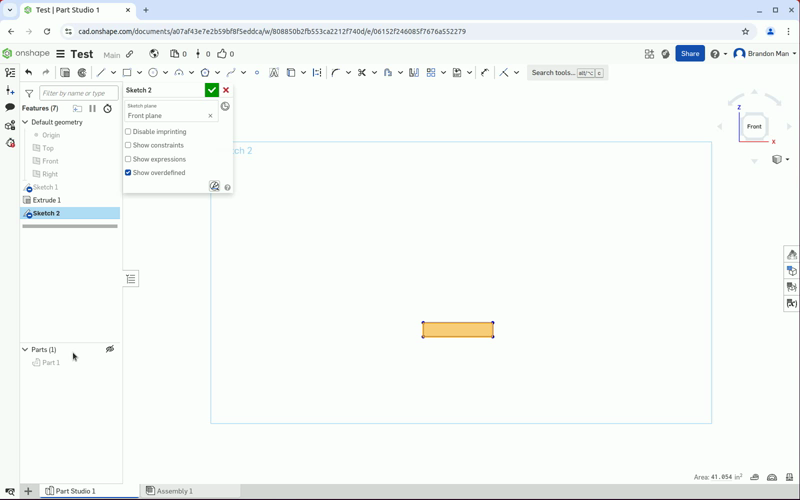
key(shift+e)
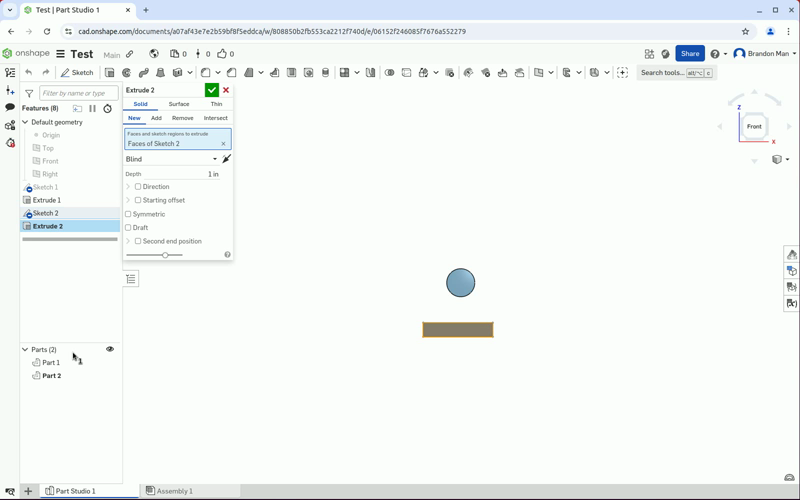
mouse_move(143, 106)
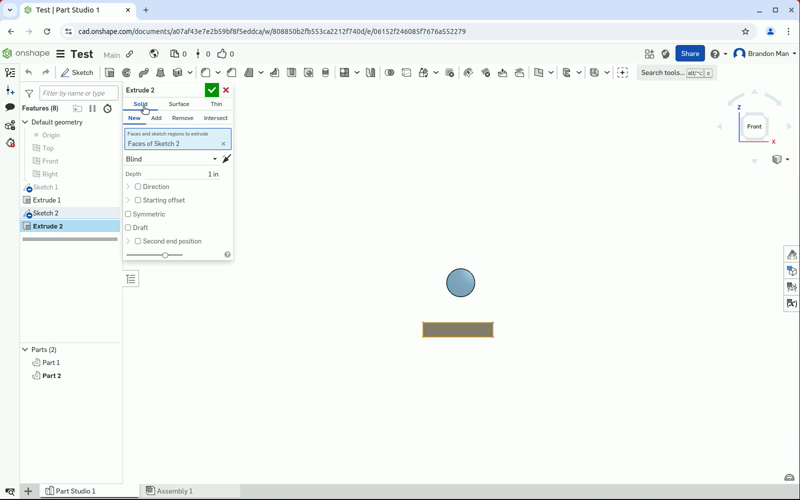
click(143, 106)
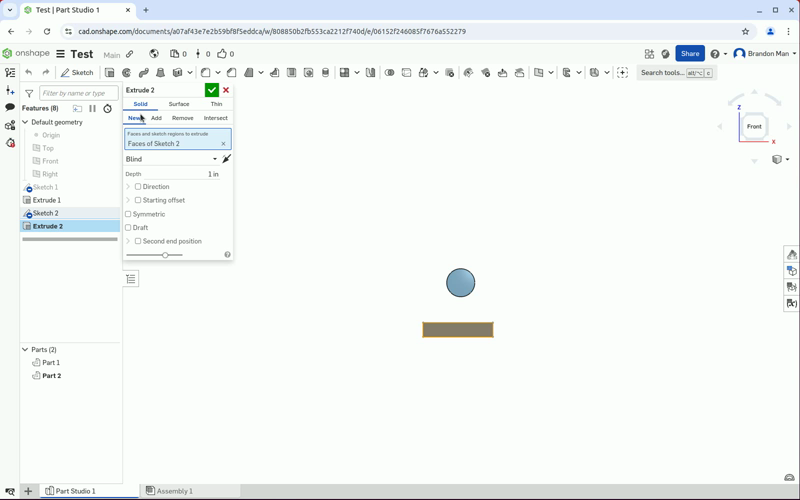
mouse_move(137, 120)
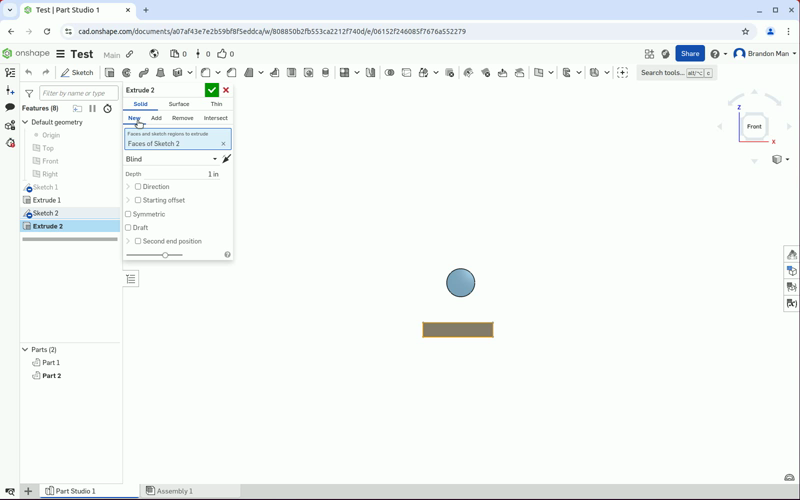
click(137, 120)
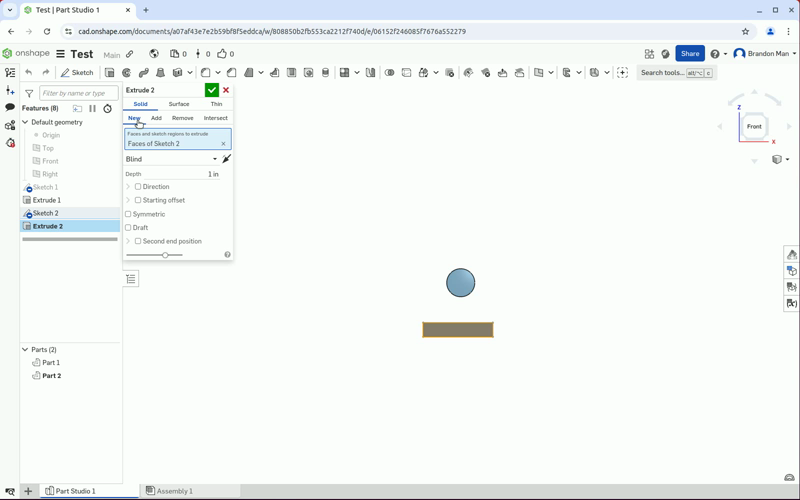
key(tab, 4)
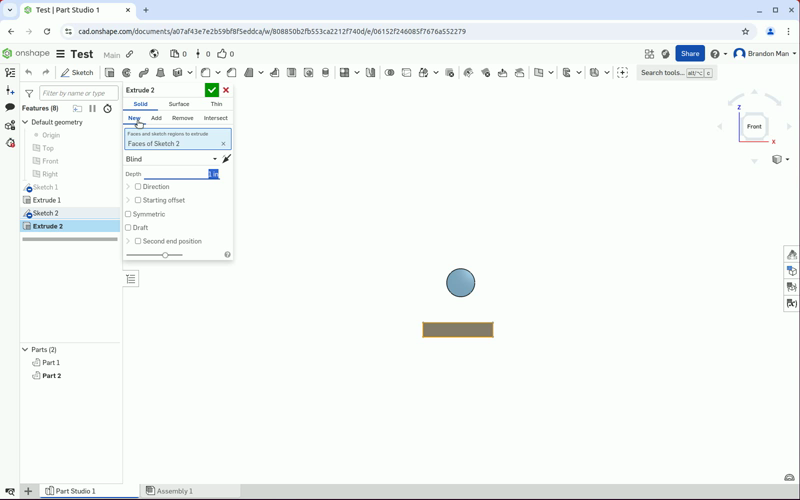
text(2.889)
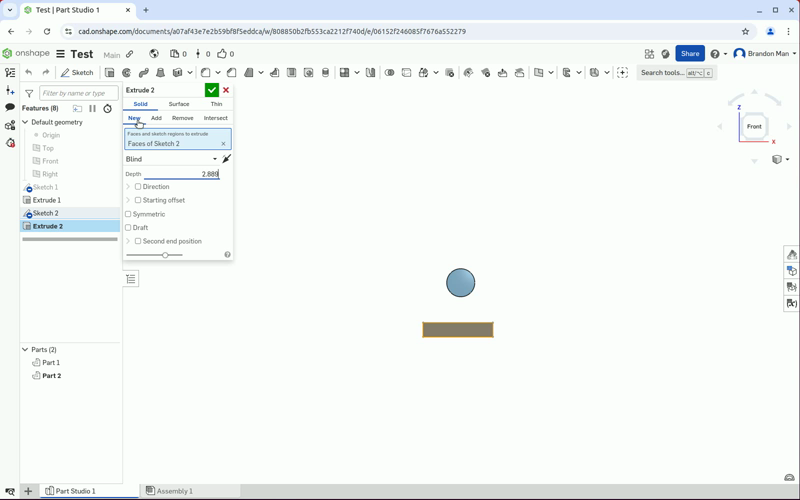
key(enter)
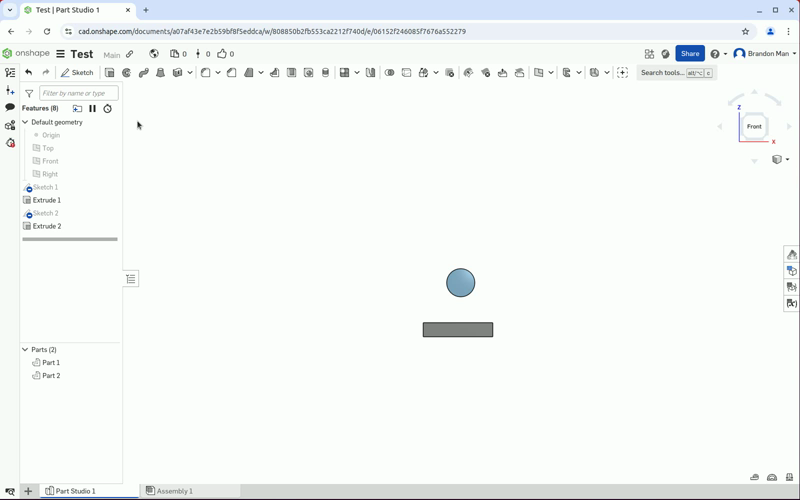
key(shift+h)
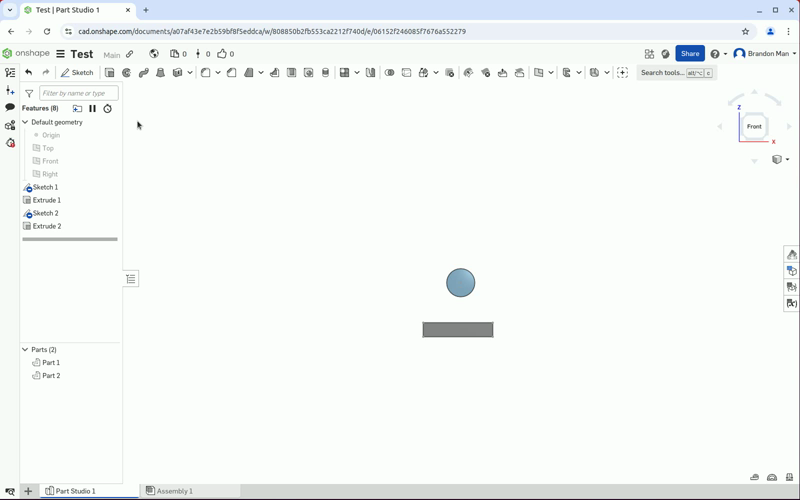
key(shift+h)
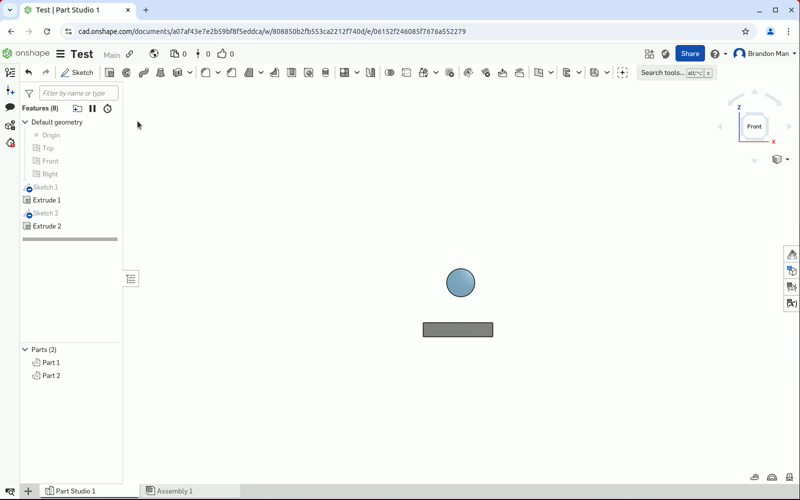
mouse_move(73, 189)
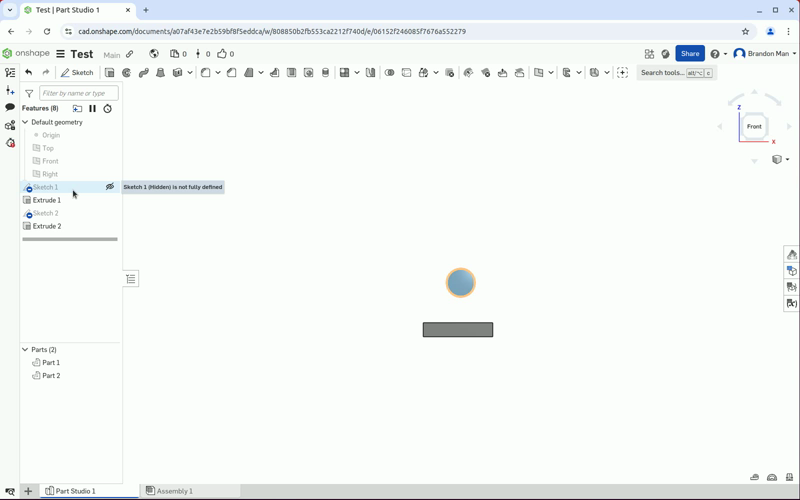
click(73, 189)
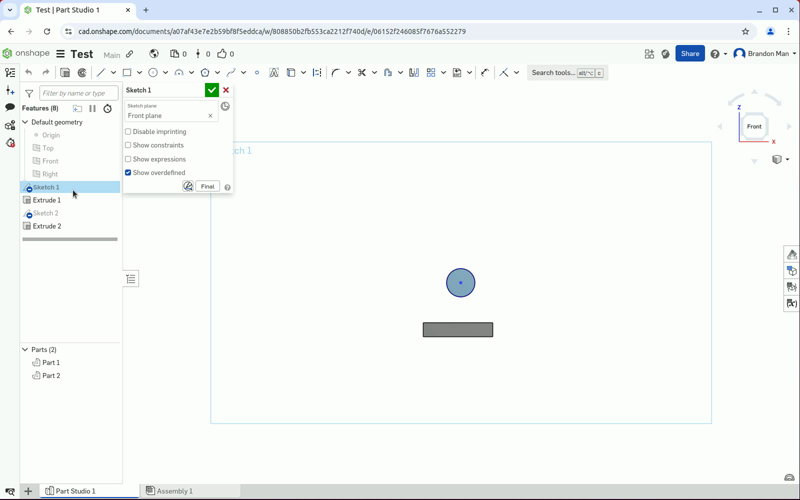
mouse_move(229, 92)
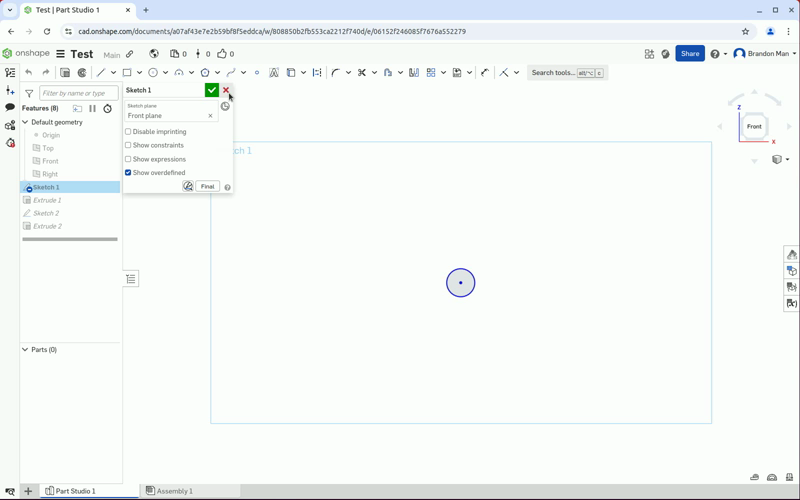
click(229, 92)
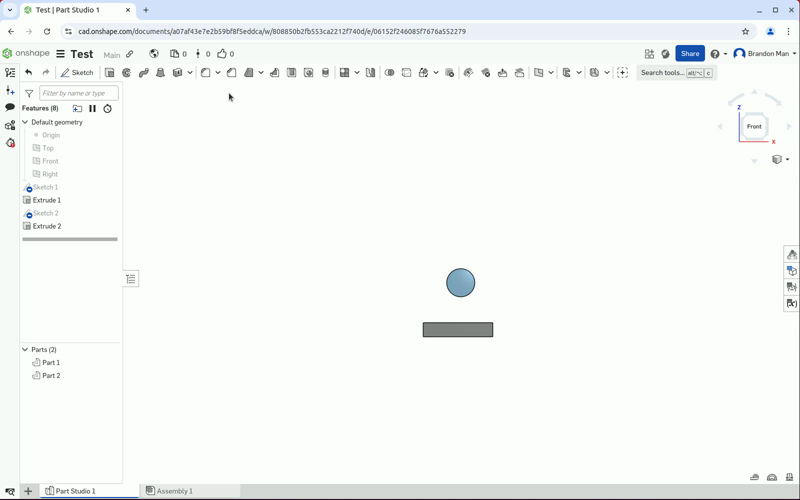
mouse_move(541, 75)
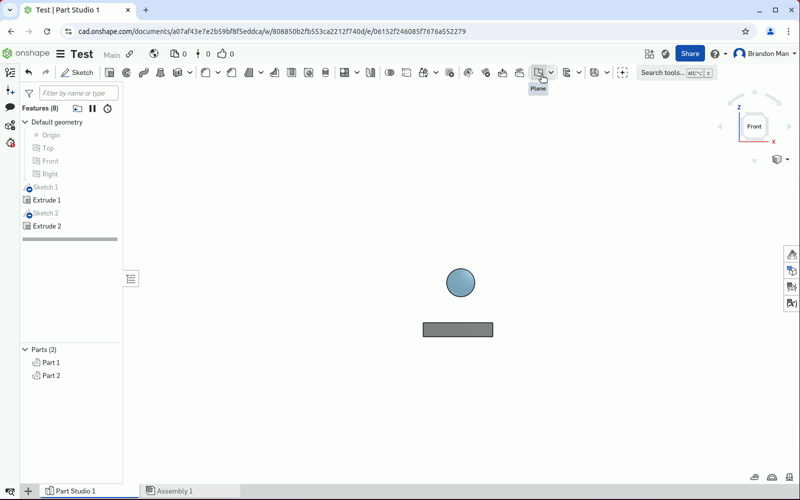
click(541, 75)
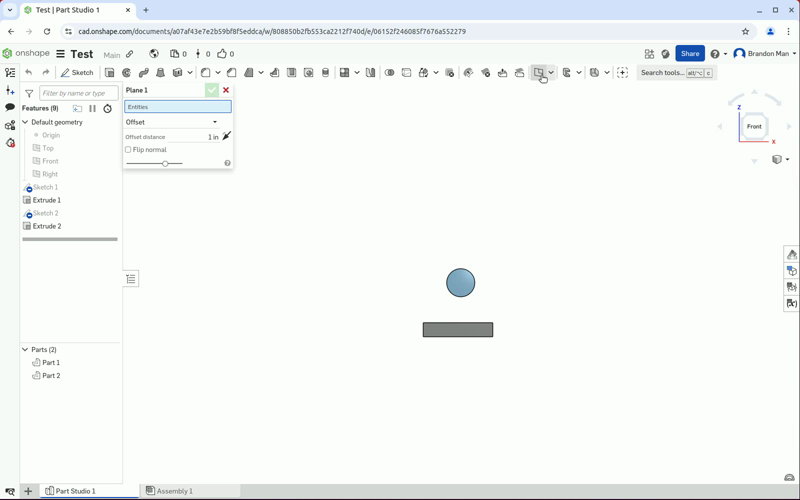
mouse_move(73, 163)
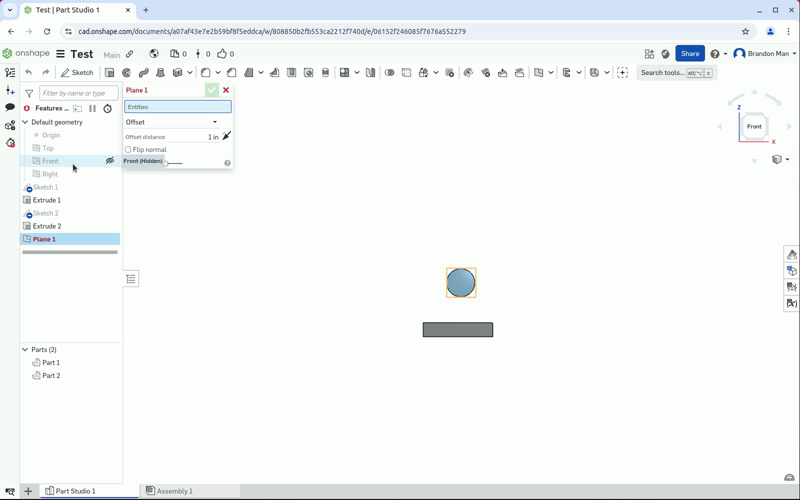
click(73, 163)
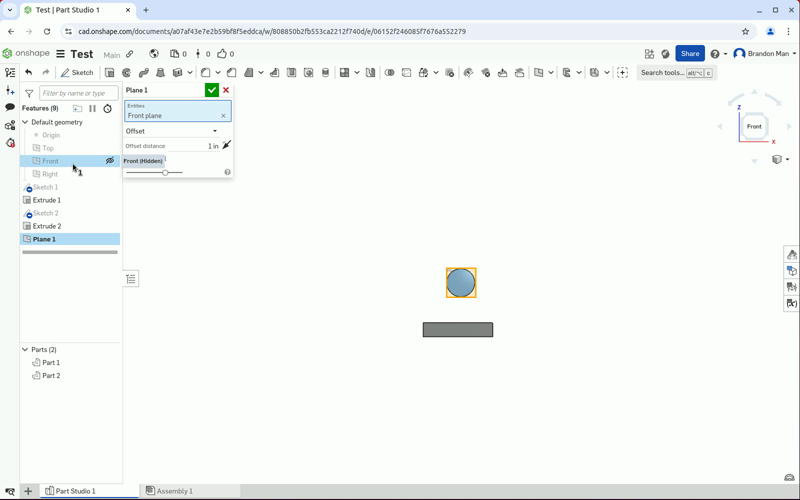
key(tab, 2)
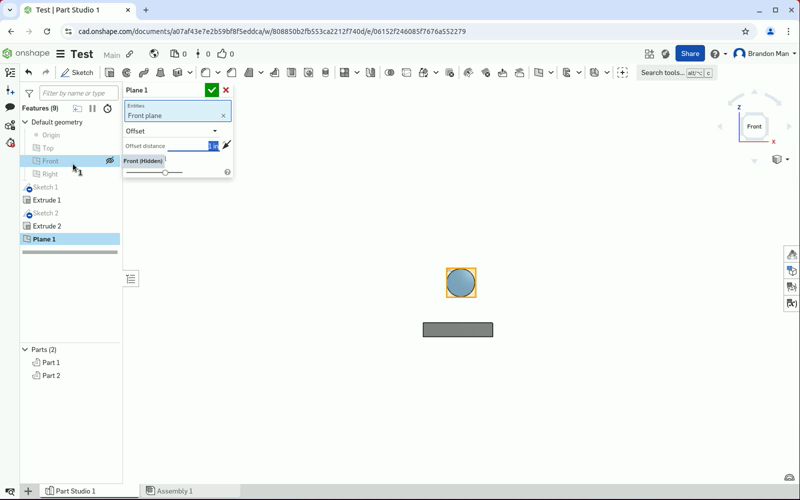
text(22.615)
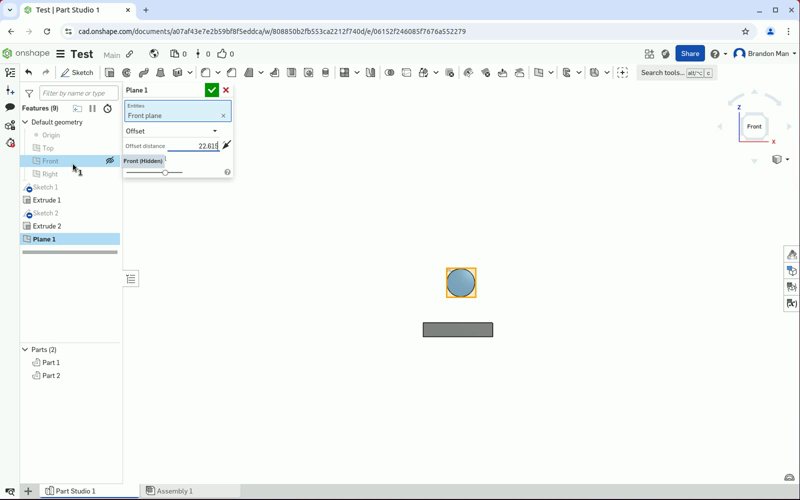
key(enter, 2)
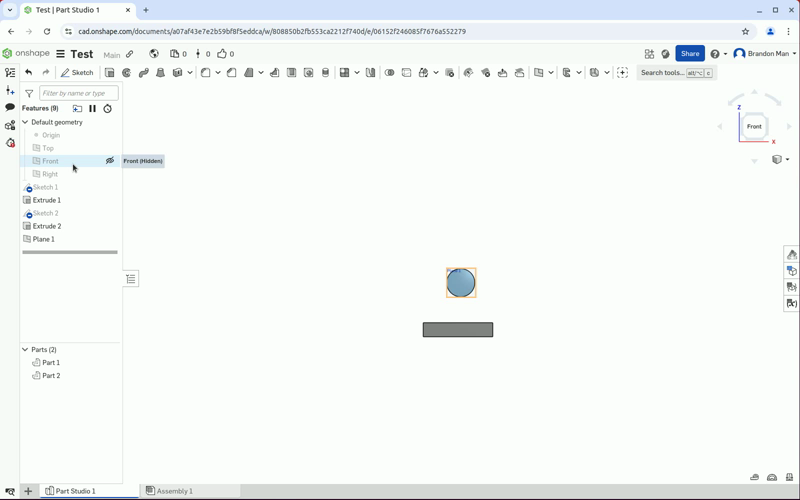
key(shift+s)
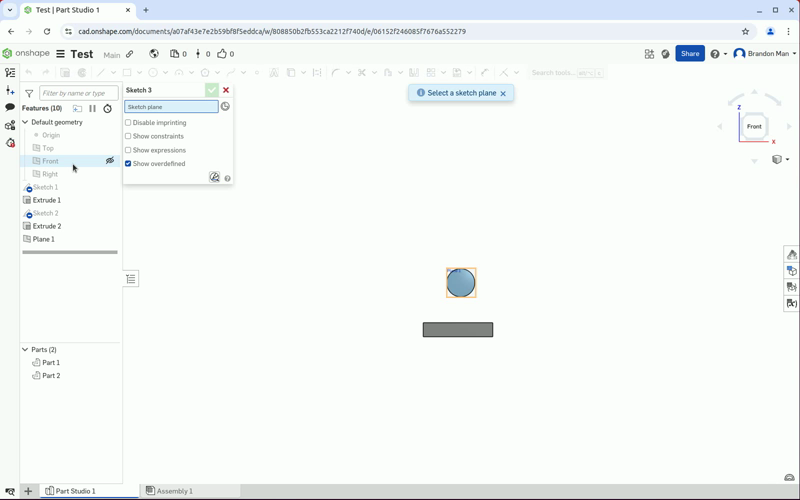
mouse_move(73, 241)
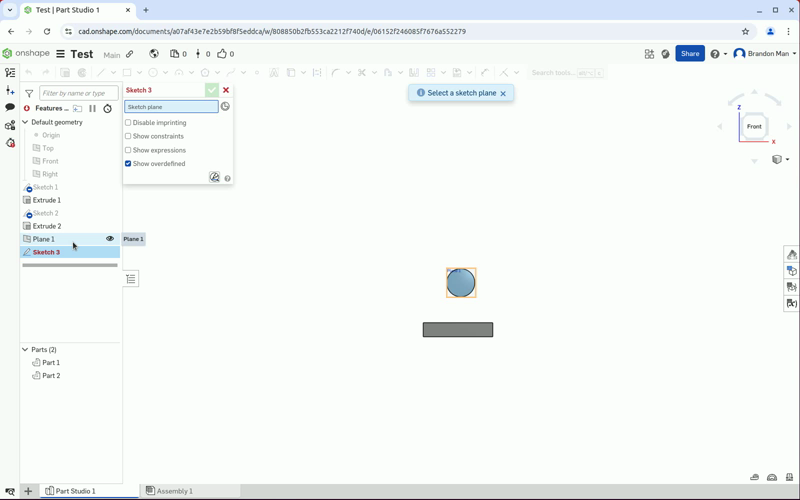
click(73, 241)
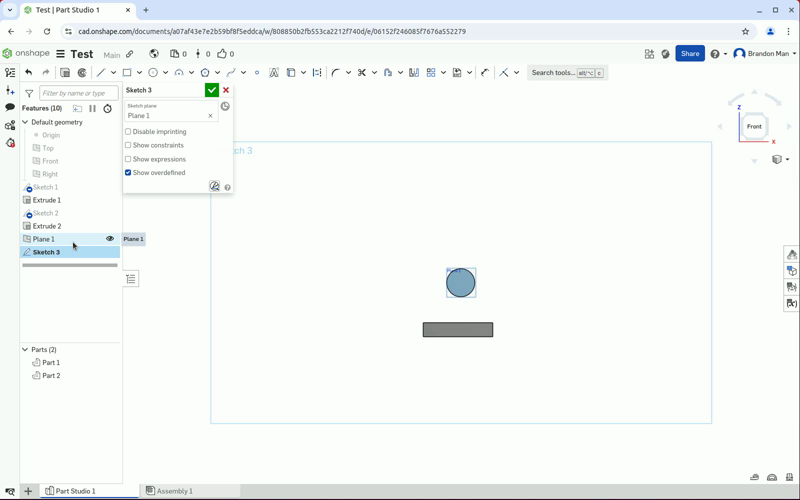
mouse_move(73, 352)
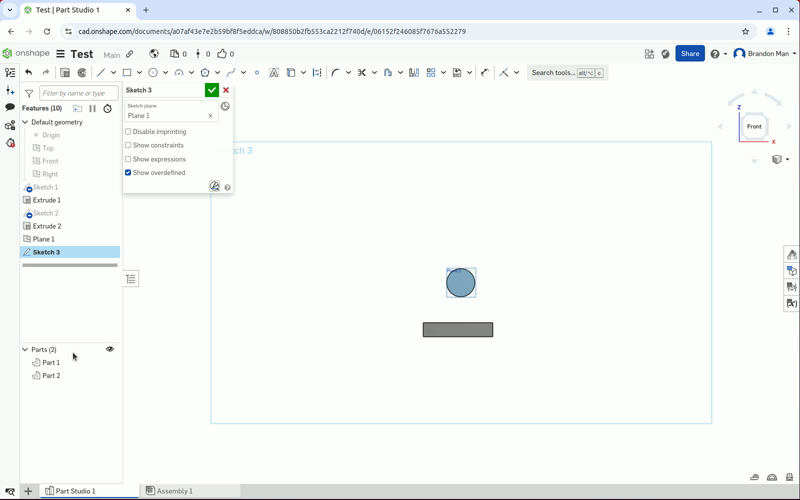
key(y)
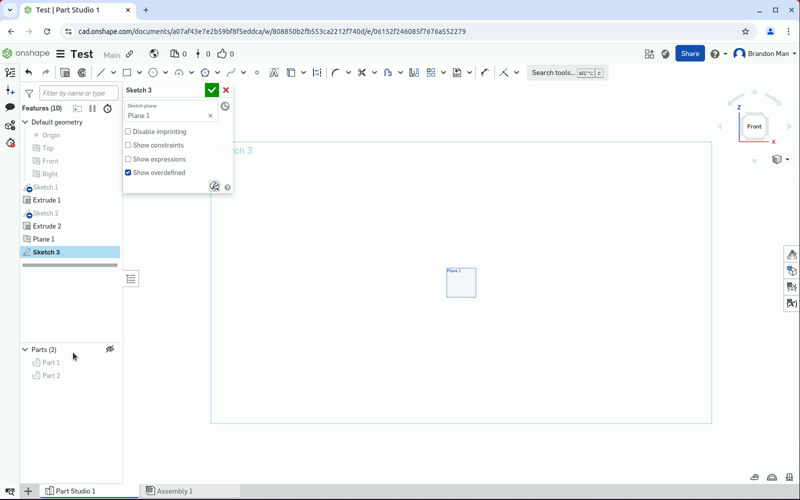
key(a)
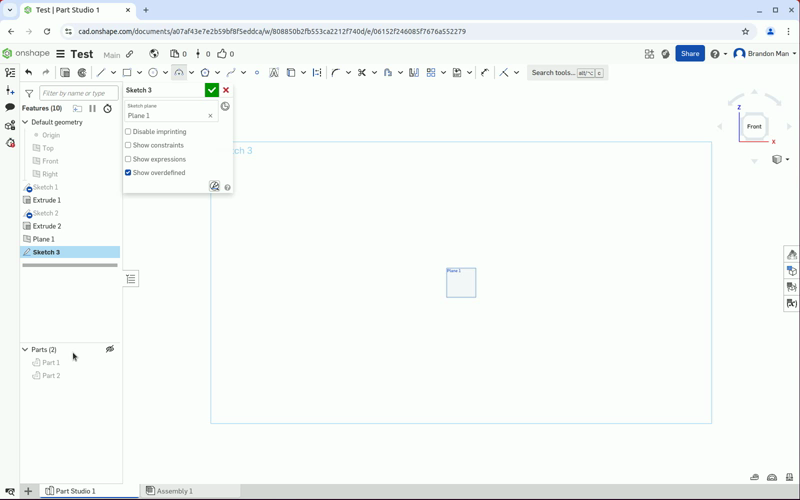
key_down(shift)
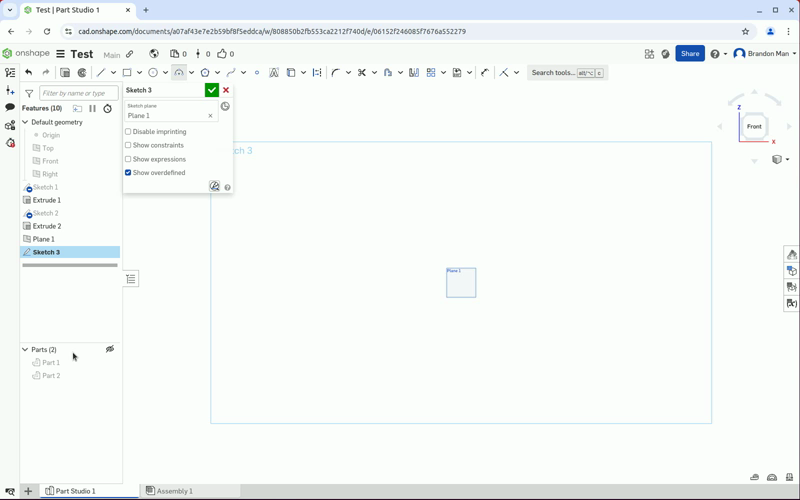
mouse_move(473, 276)
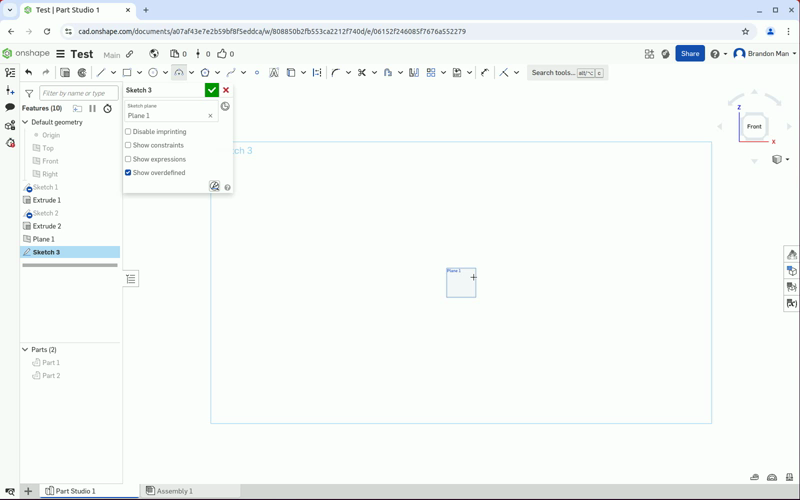
click(473, 276)
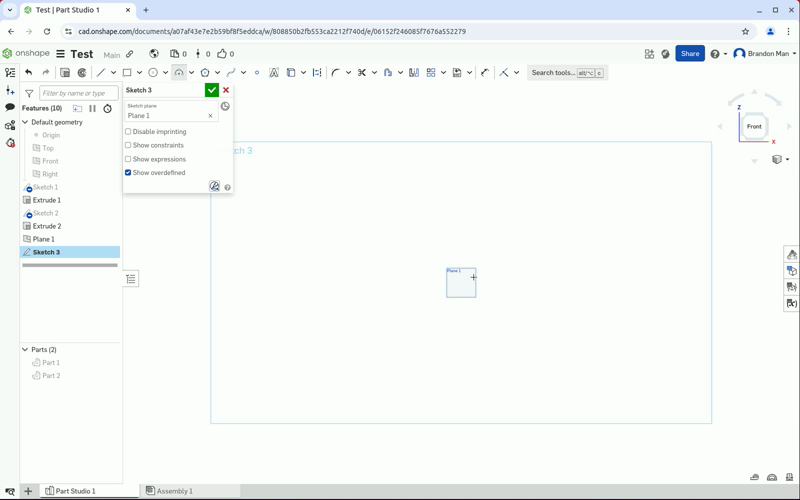
key_up(shift)
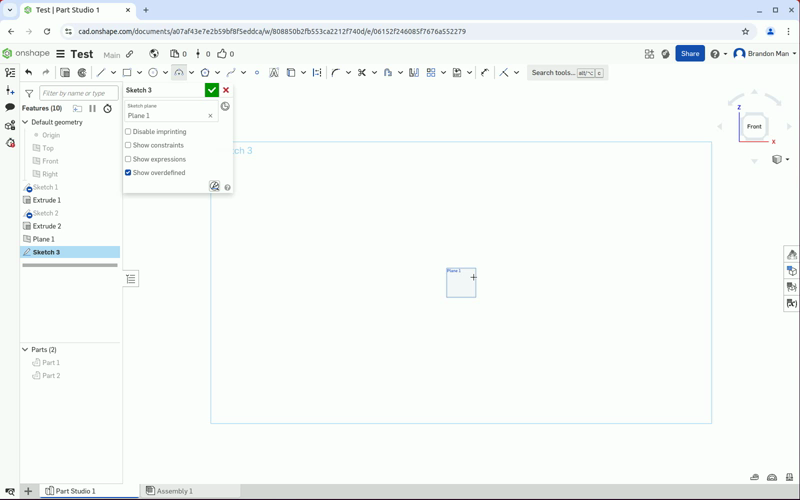
key_down(shift)
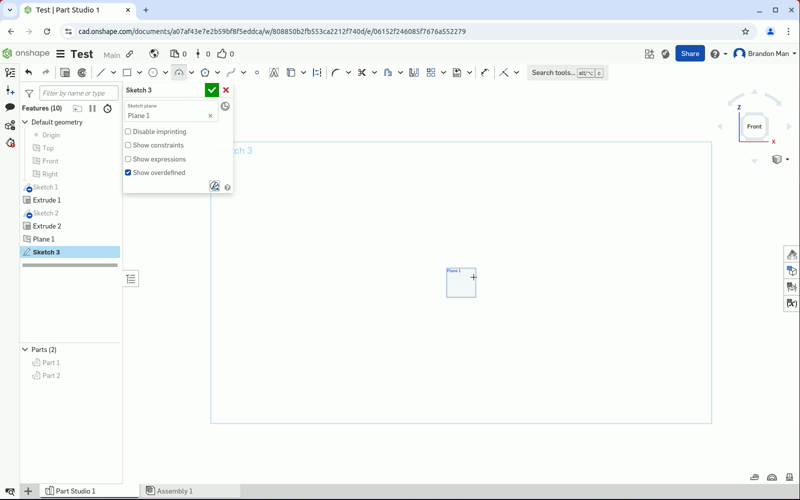
mouse_move(474, 282)
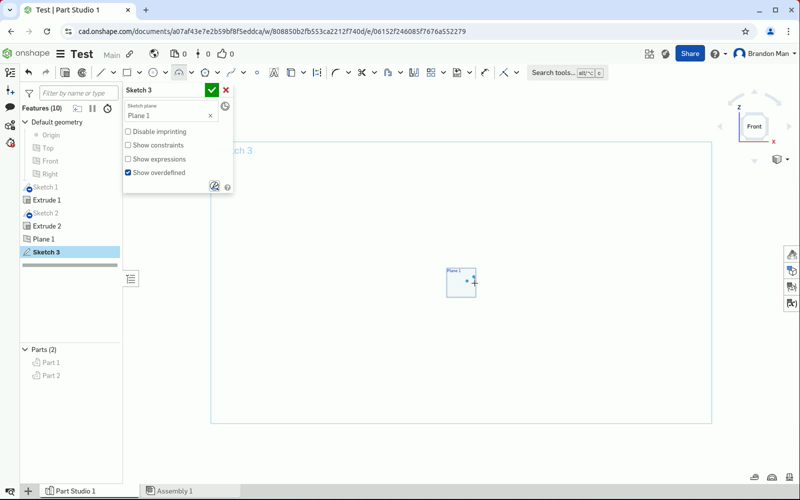
scroll(6)
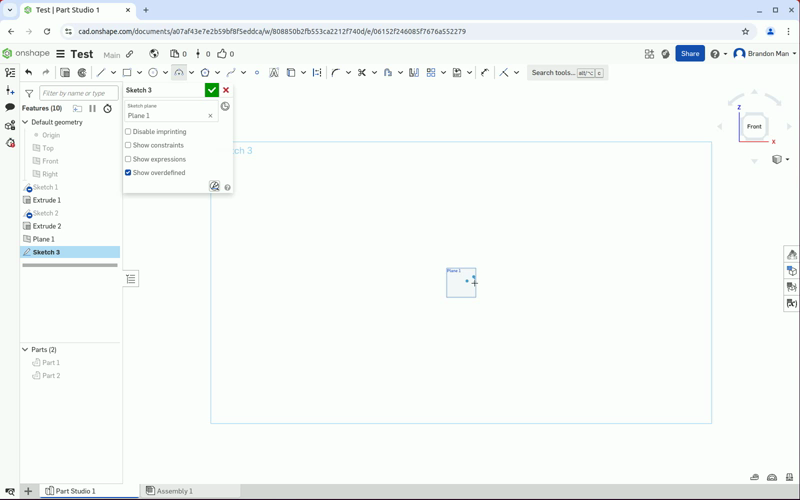
scroll(6)
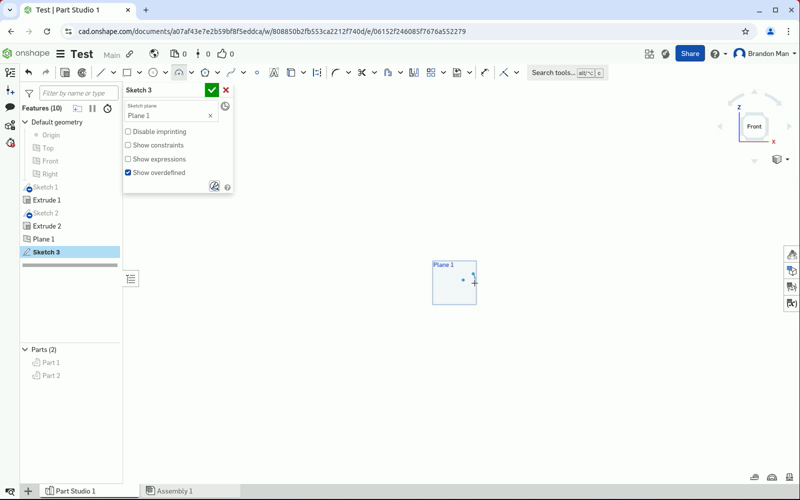
scroll(6)
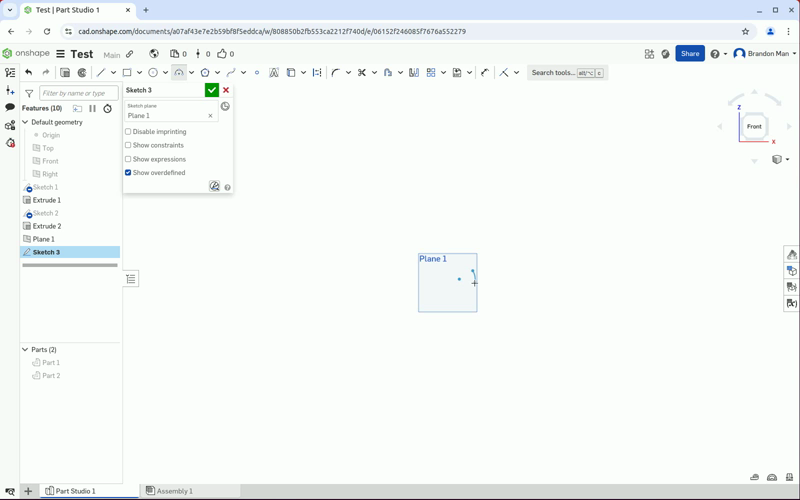
scroll(6)
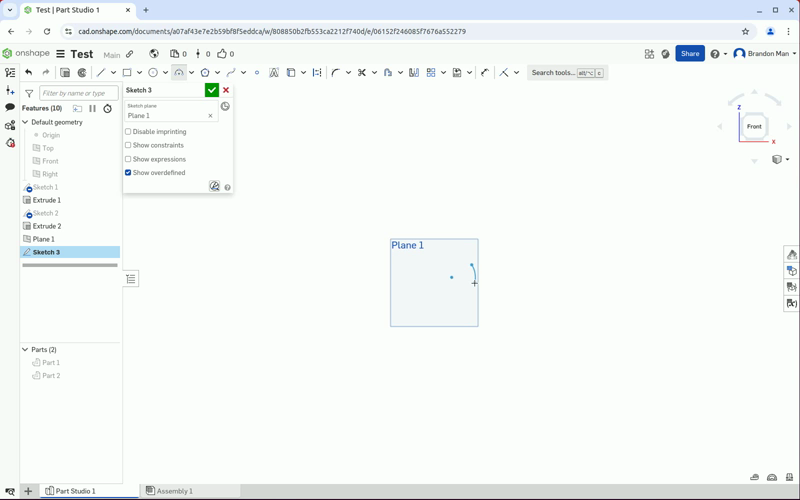
scroll(6)
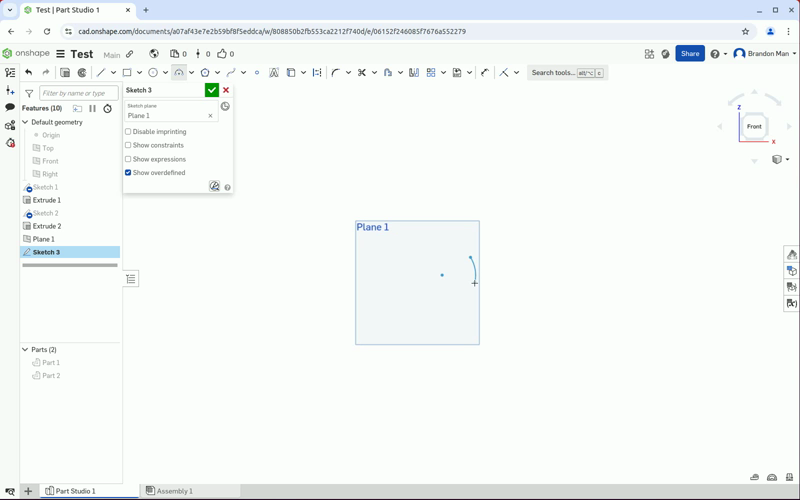
scroll(6)
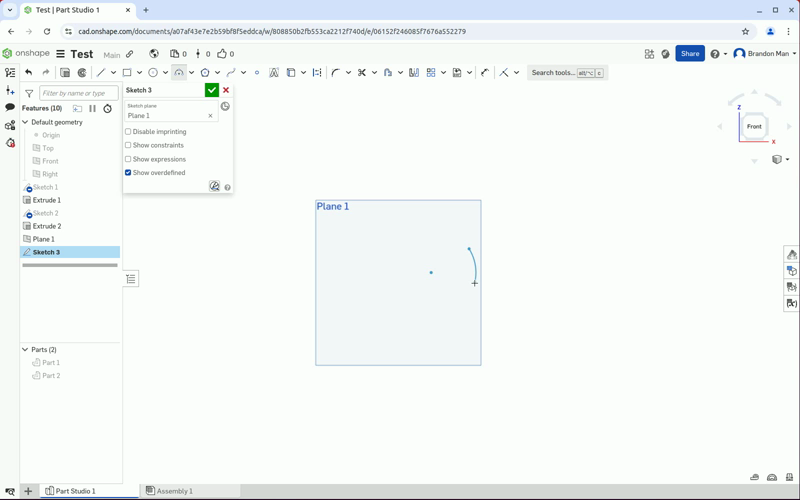
scroll(6)
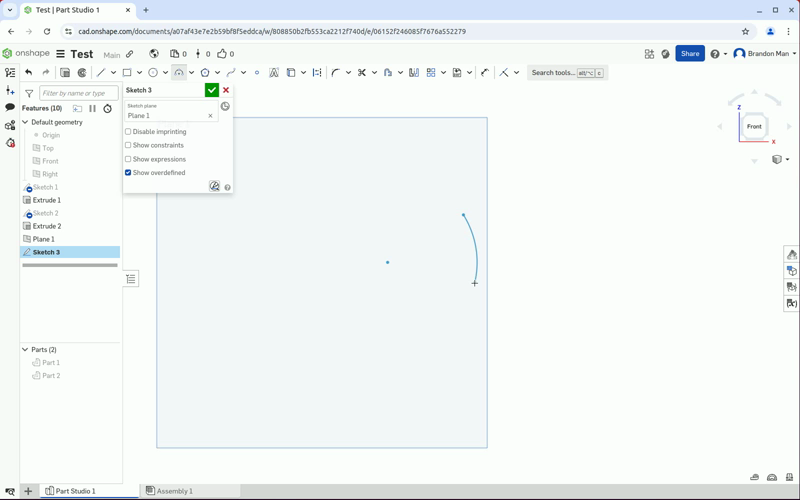
click(474, 282)
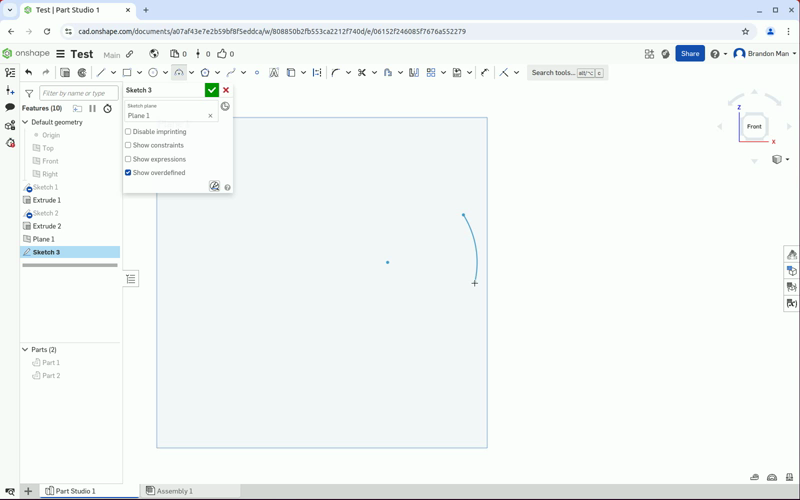
scroll(-6)
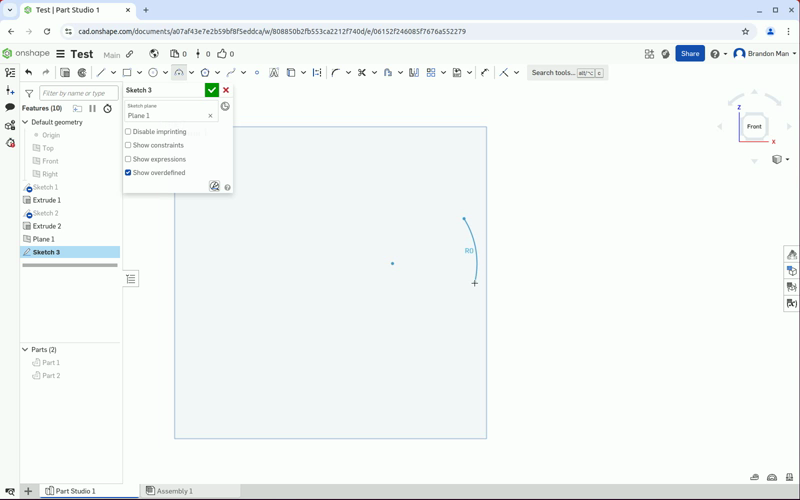
scroll(-6)
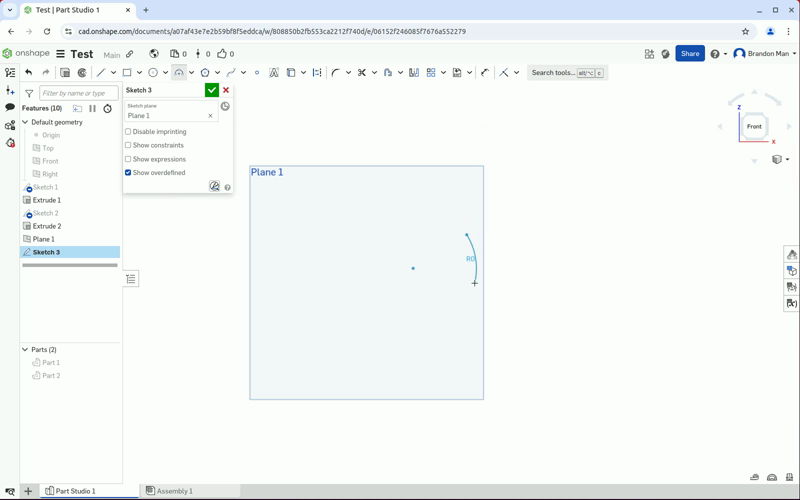
scroll(-6)
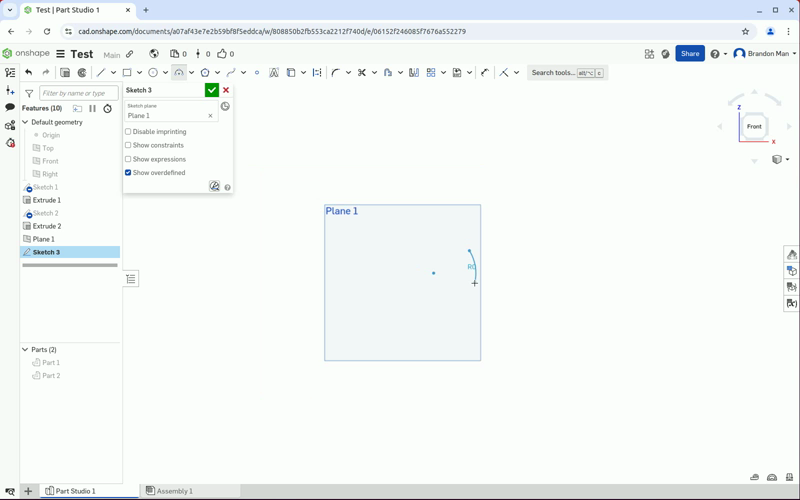
scroll(-6)
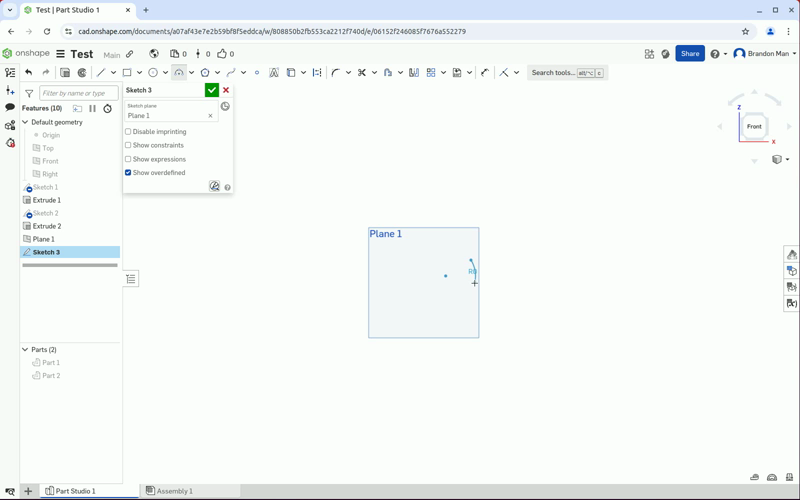
scroll(-6)
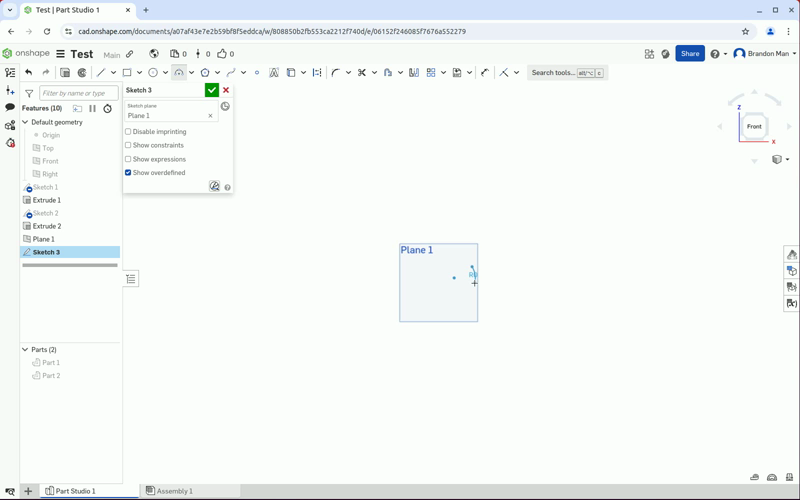
scroll(-6)
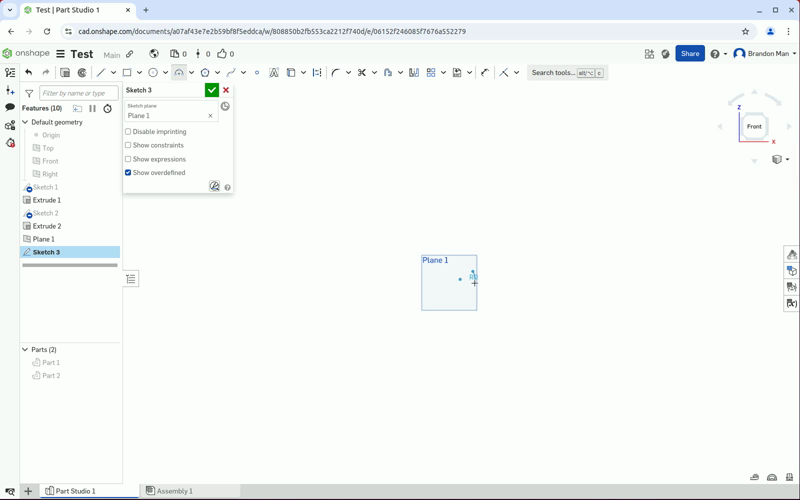
scroll(-6)
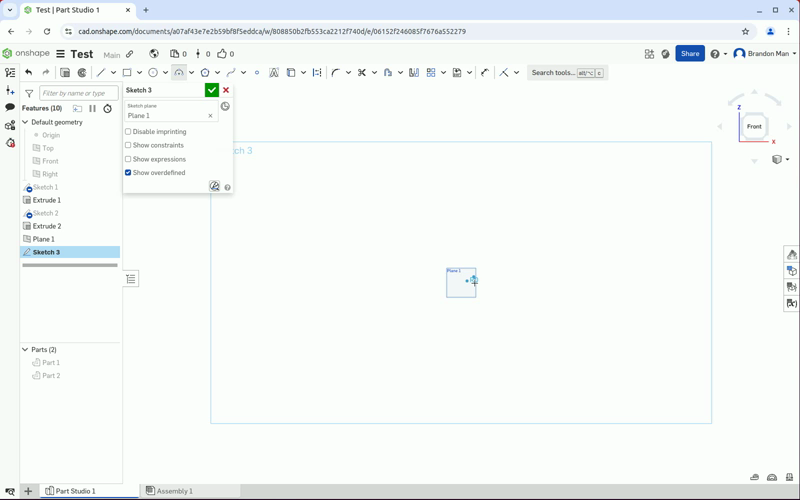
mouse_move(475, 279)
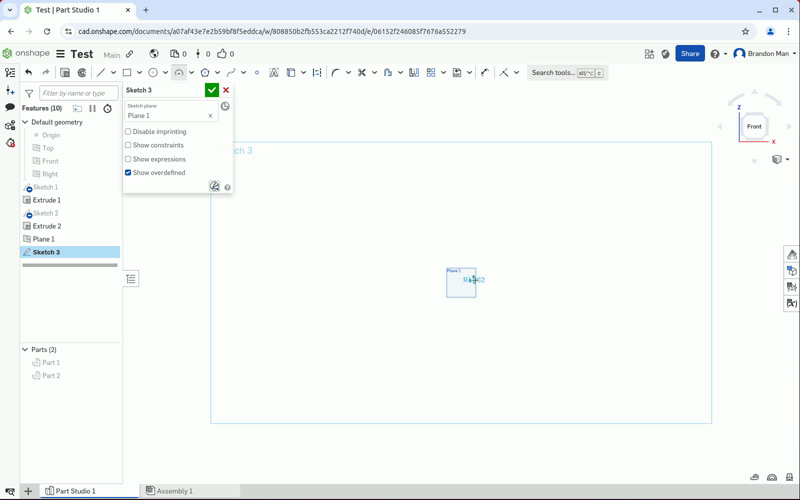
scroll(6)
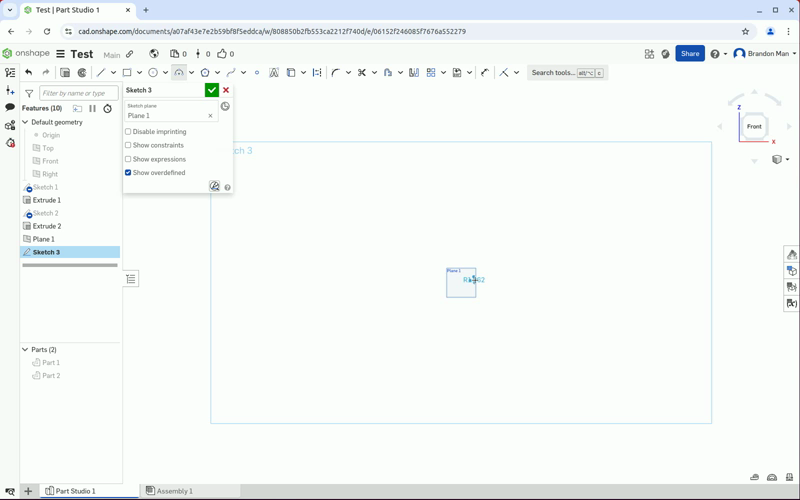
scroll(6)
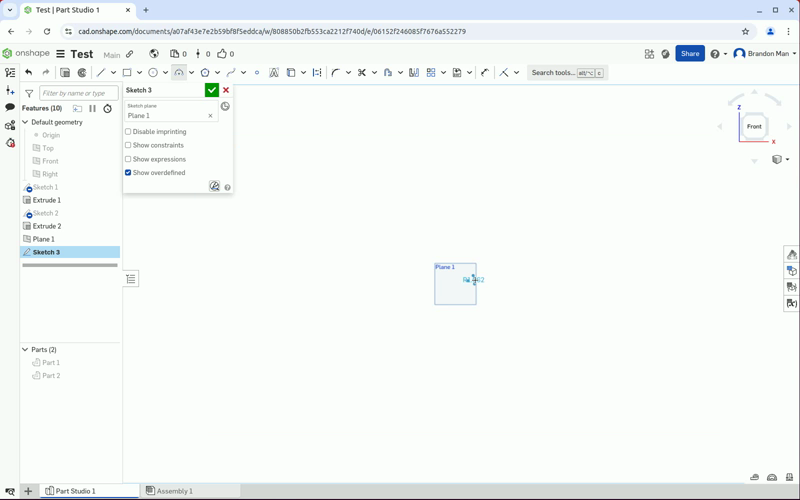
scroll(6)
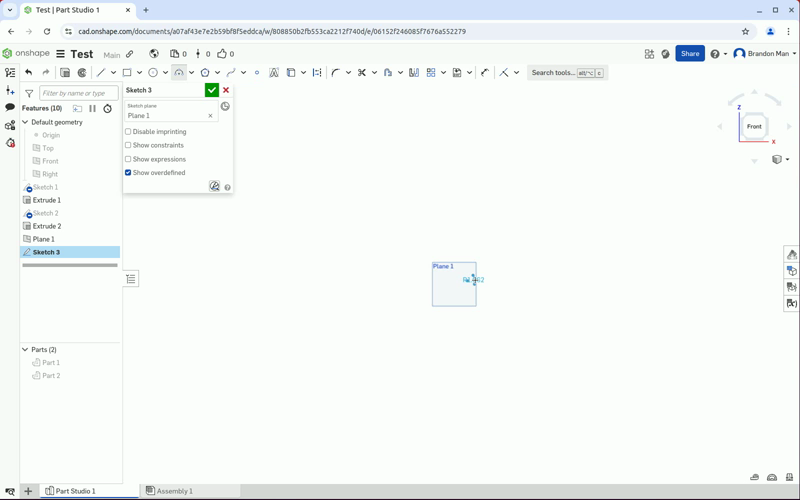
scroll(6)
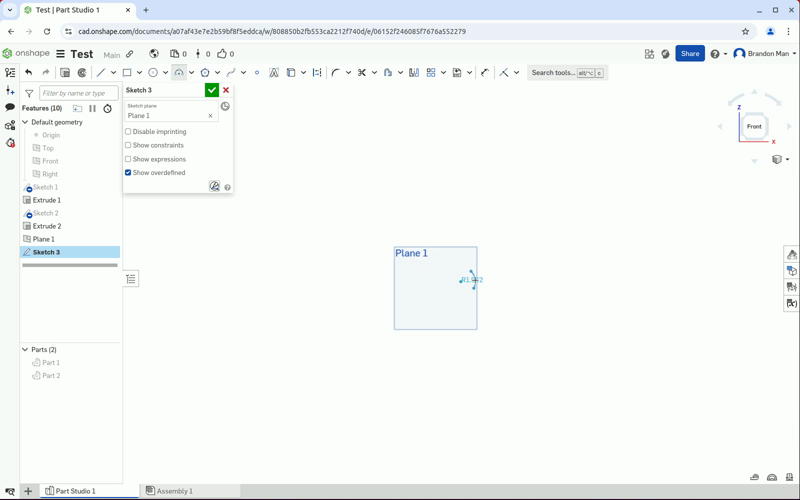
scroll(6)
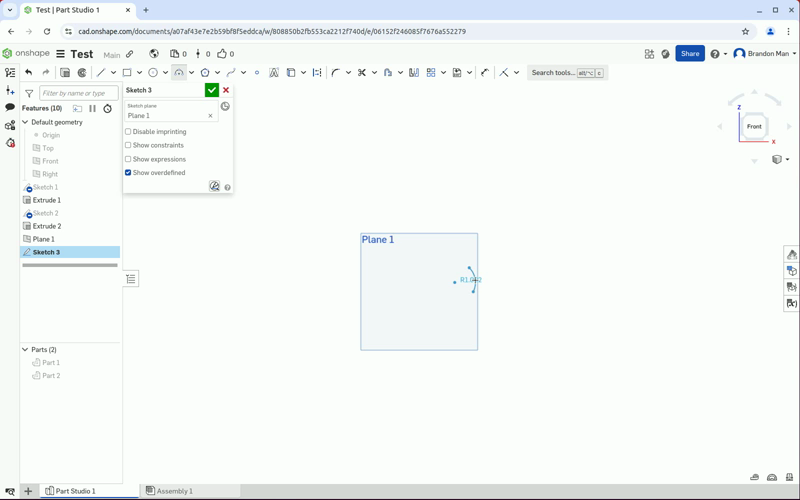
scroll(6)
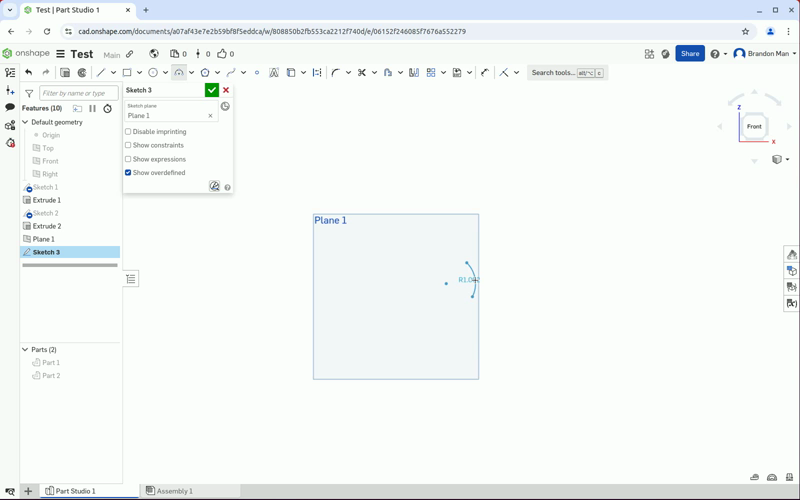
scroll(6)
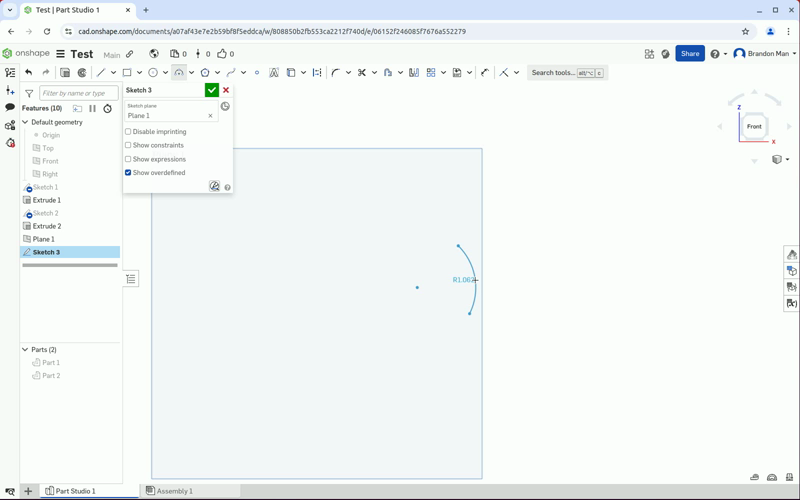
click(475, 279)
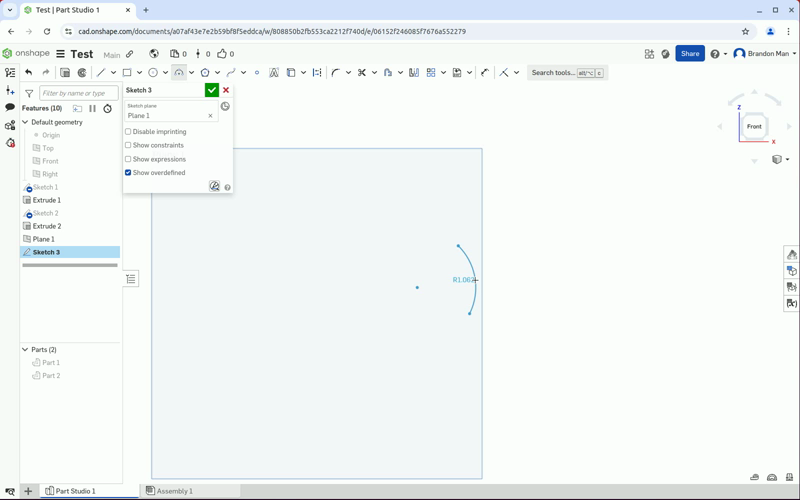
scroll(-6)
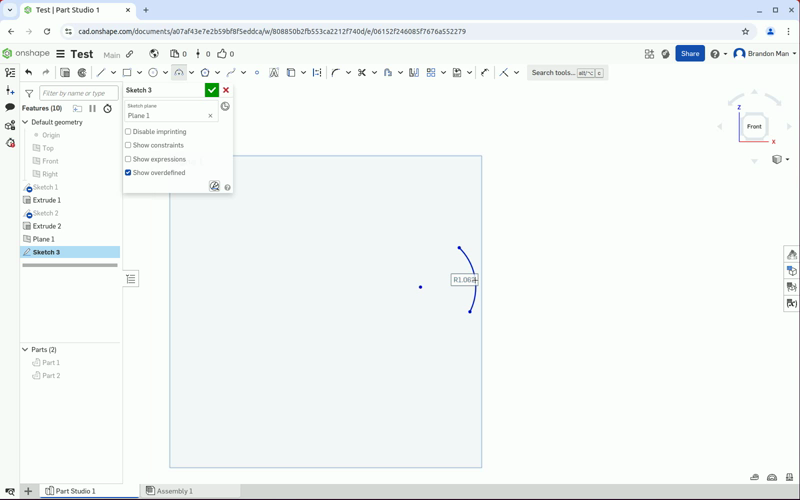
scroll(-6)
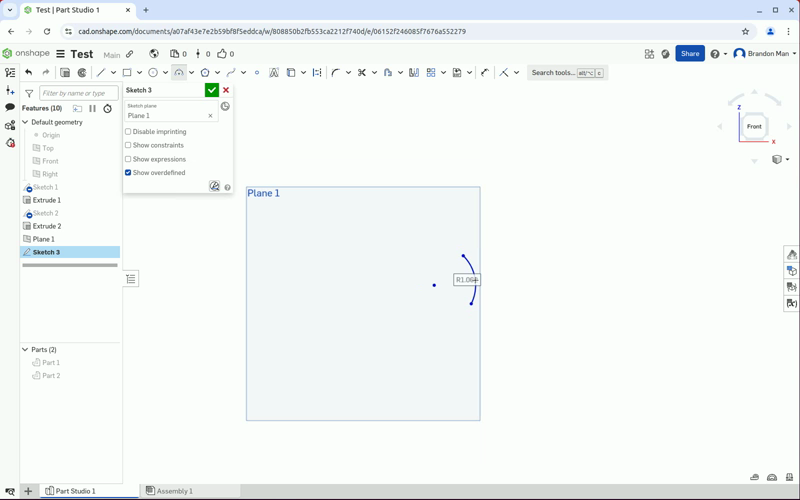
scroll(-6)
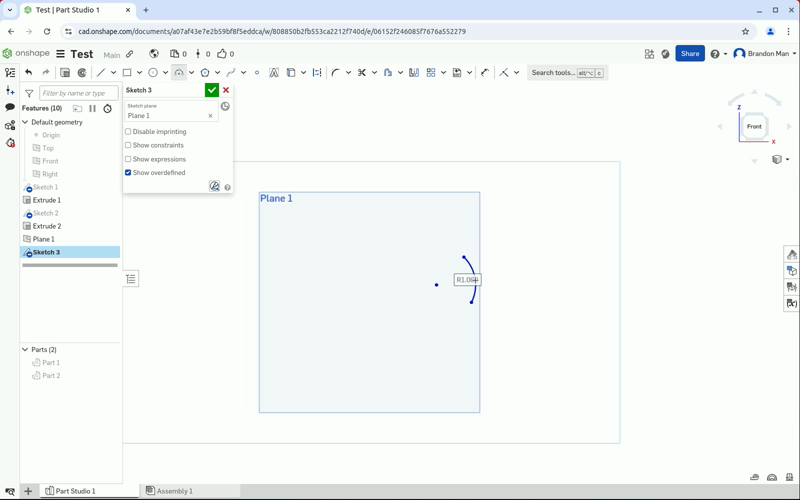
scroll(-6)
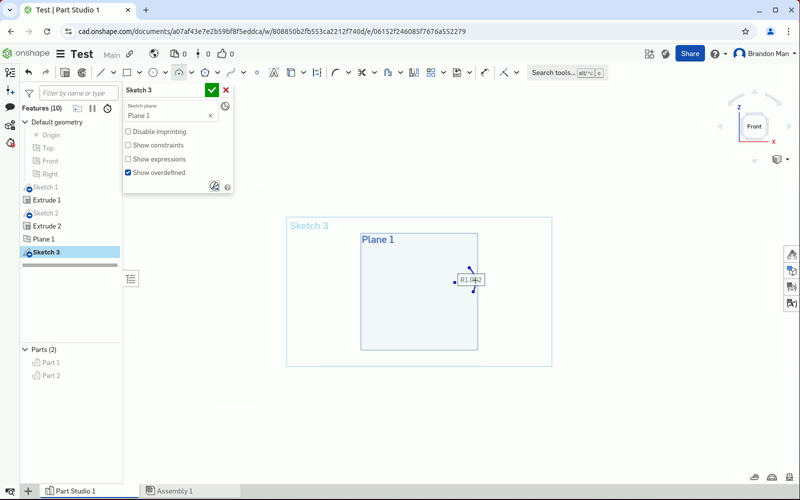
scroll(-6)
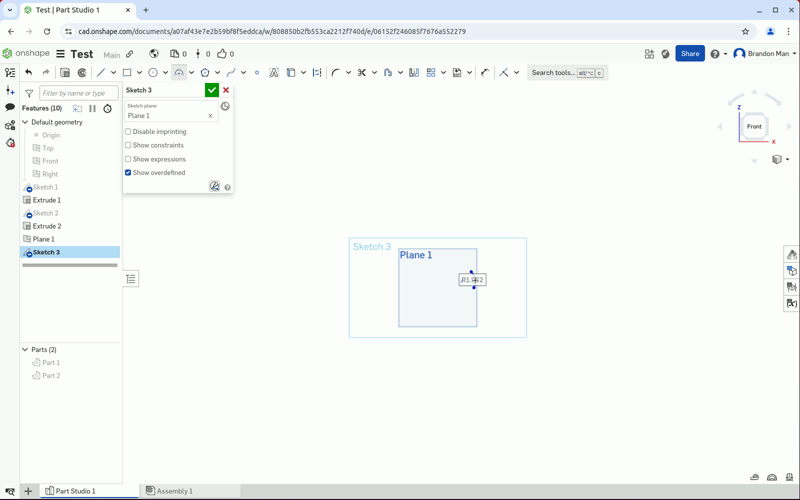
scroll(-6)
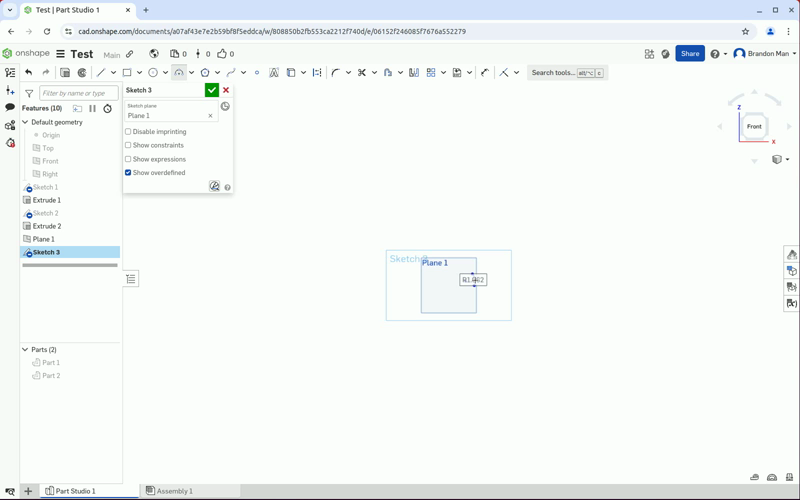
scroll(-6)
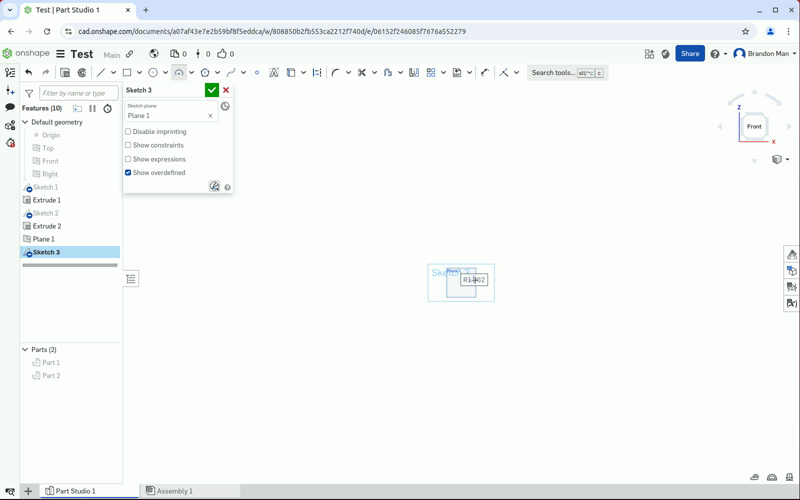
key_up(shift)
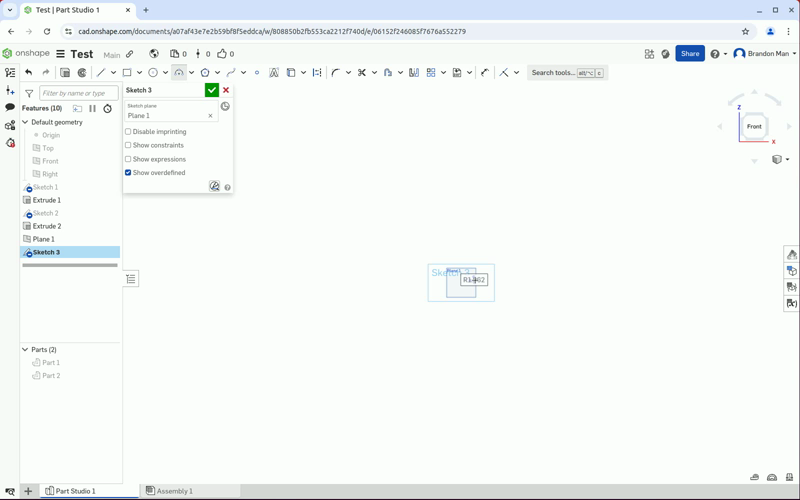
key(esc)
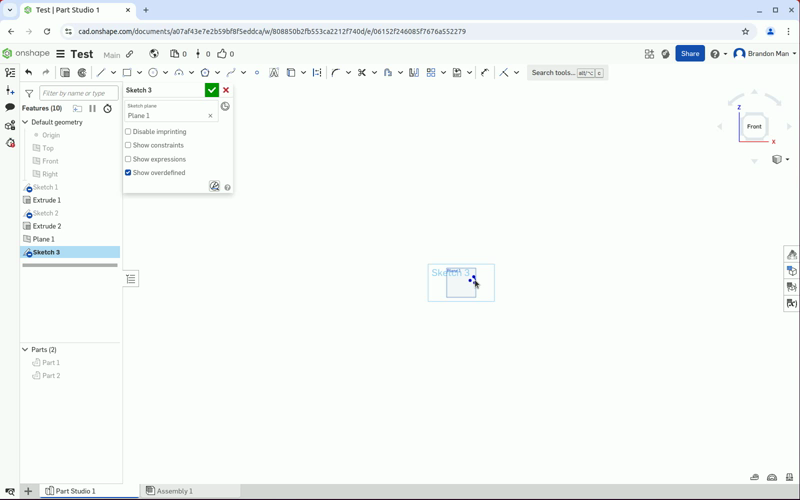
key(l)
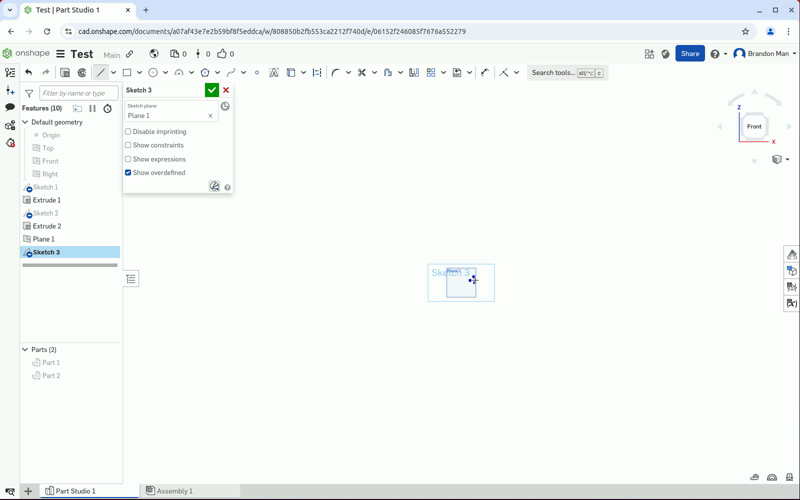
mouse_move(474, 282)
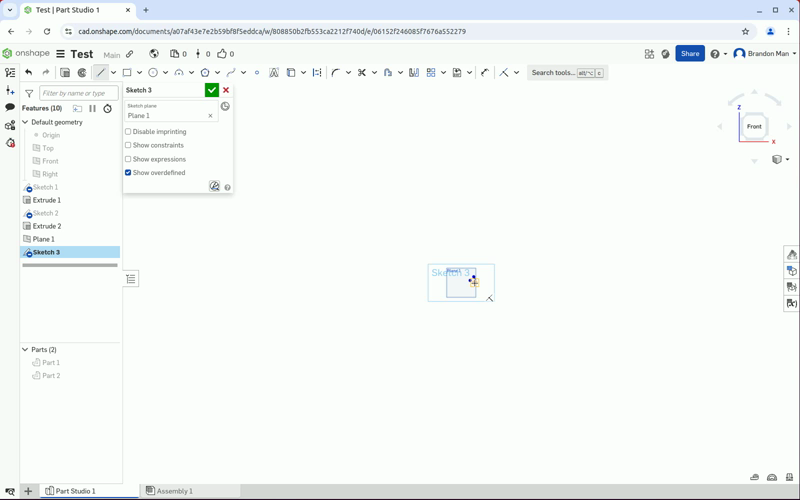
scroll(6)
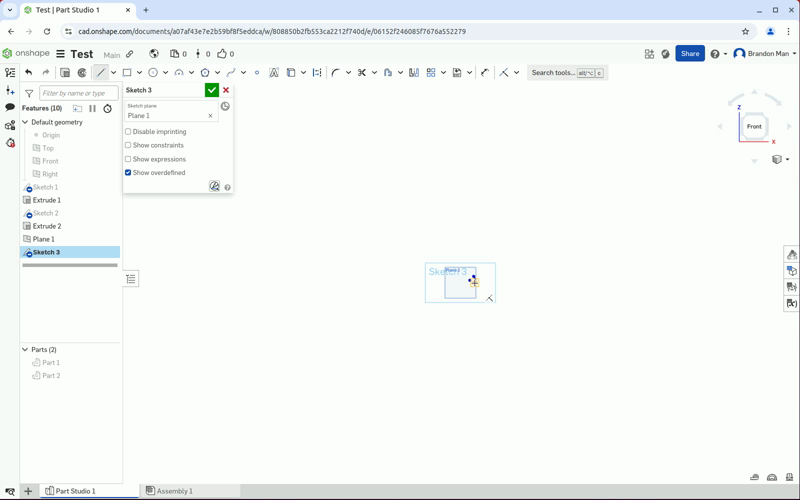
scroll(6)
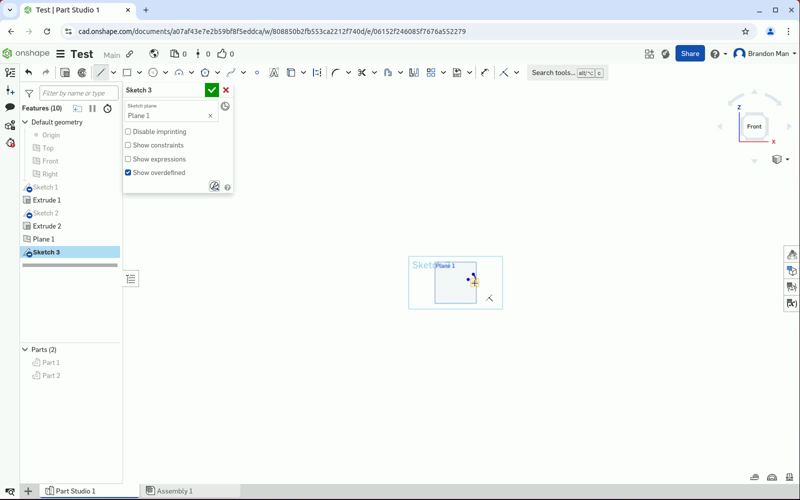
scroll(6)
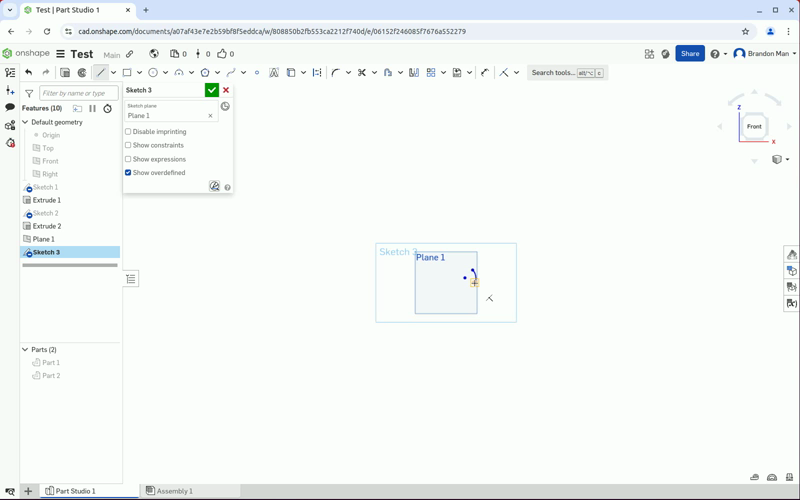
scroll(6)
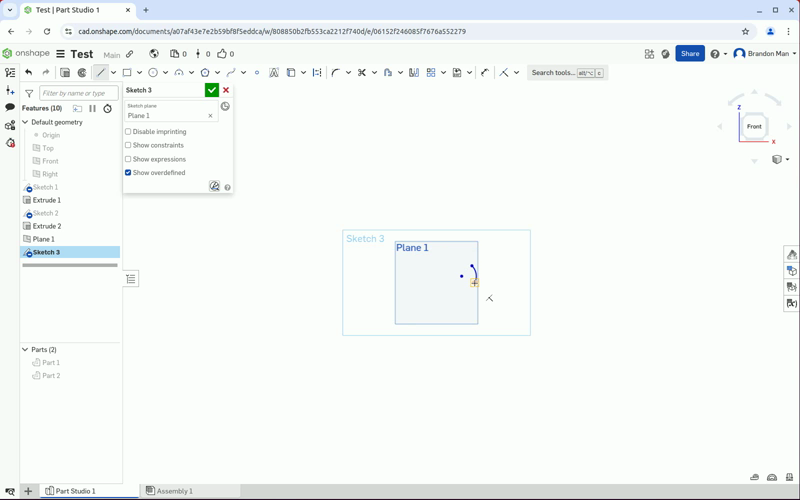
scroll(6)
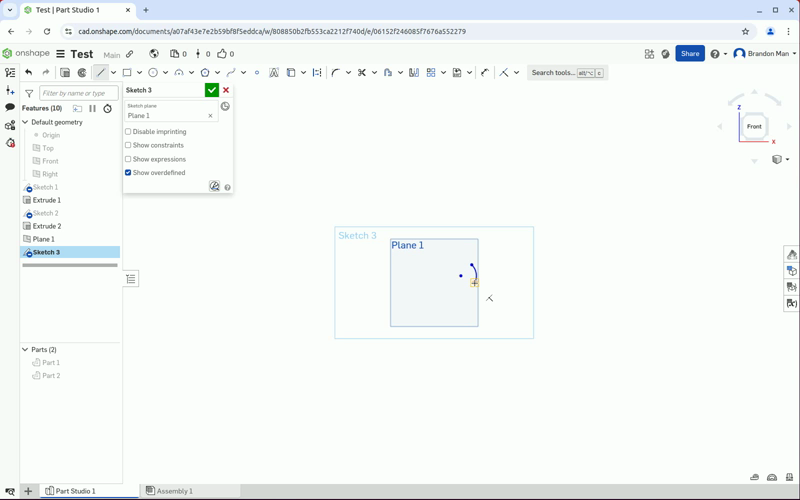
scroll(6)
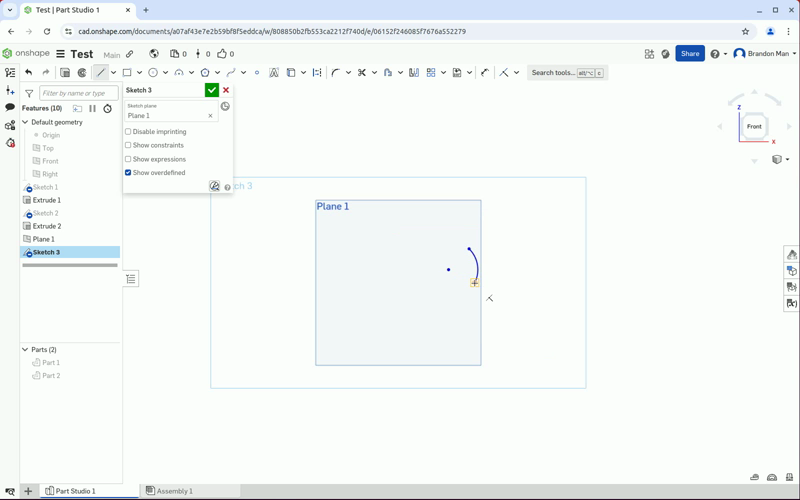
scroll(6)
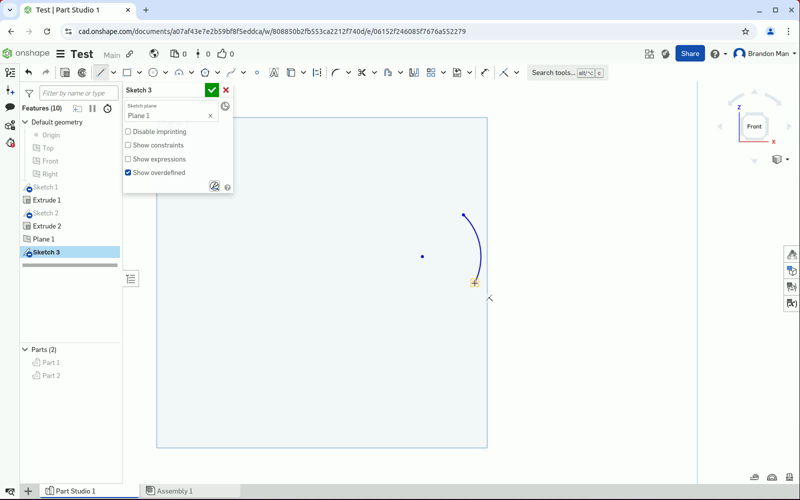
click(474, 282)
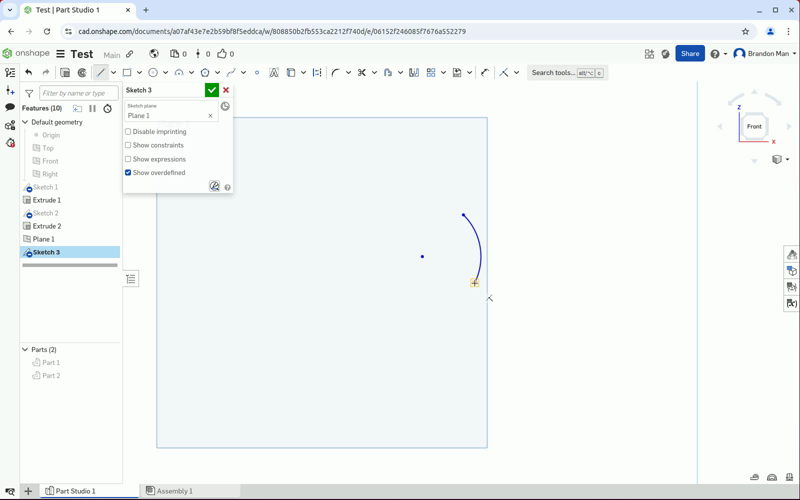
scroll(-6)
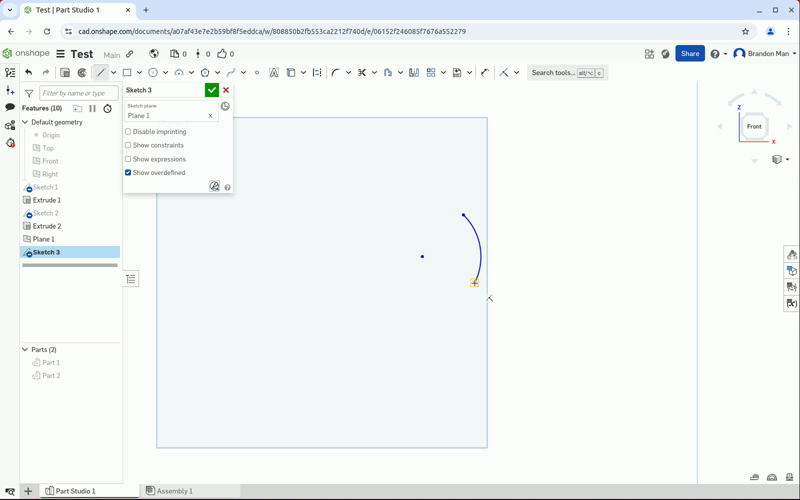
scroll(-6)
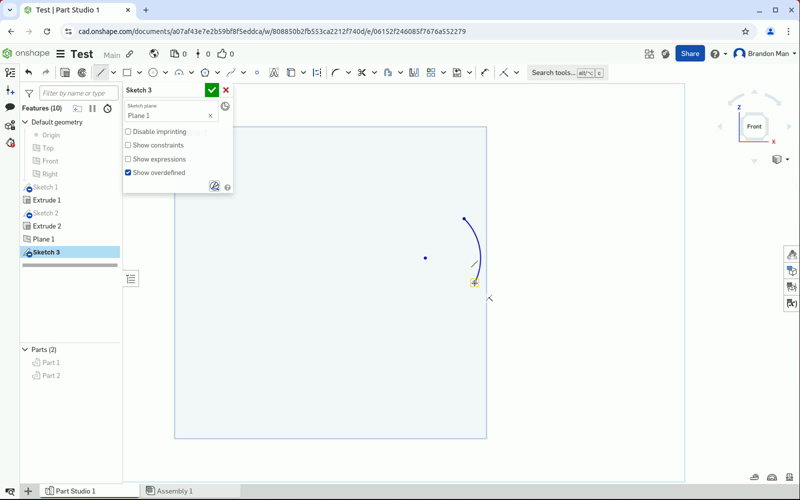
scroll(-6)
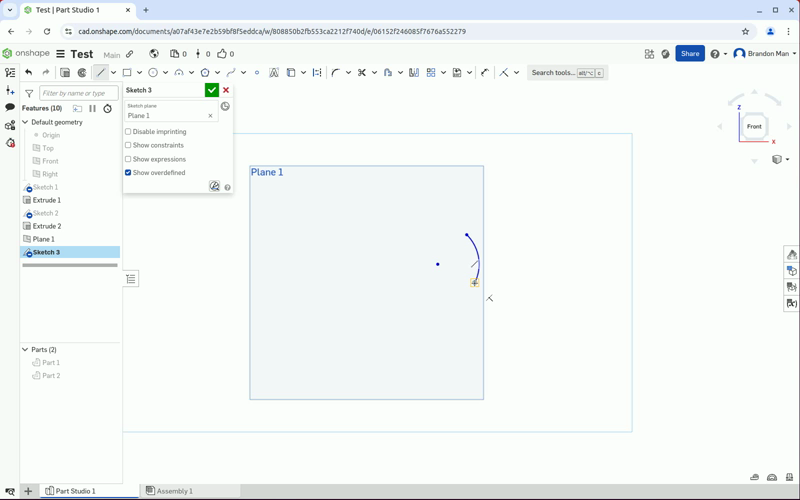
scroll(-6)
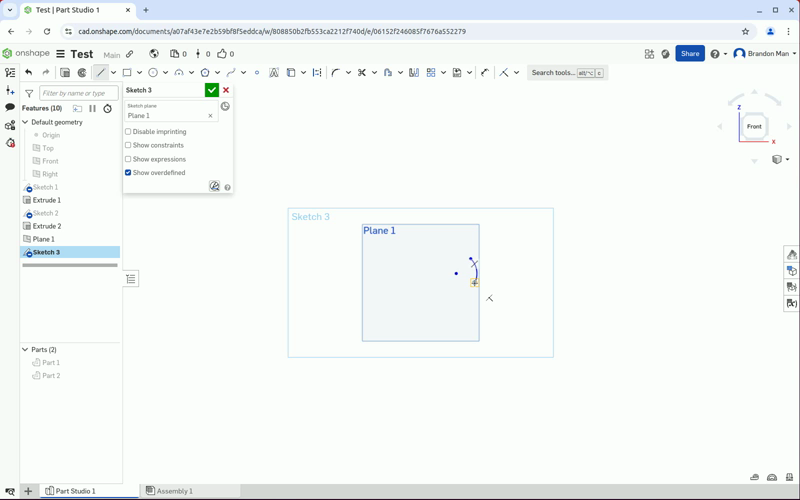
scroll(-6)
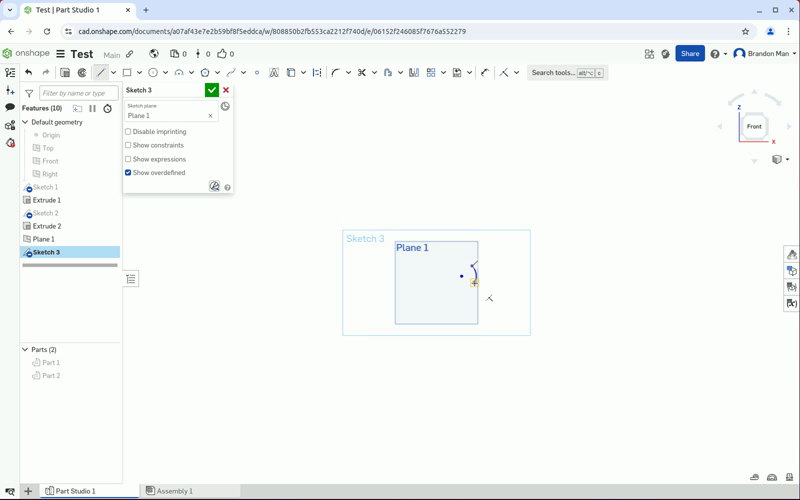
scroll(-6)
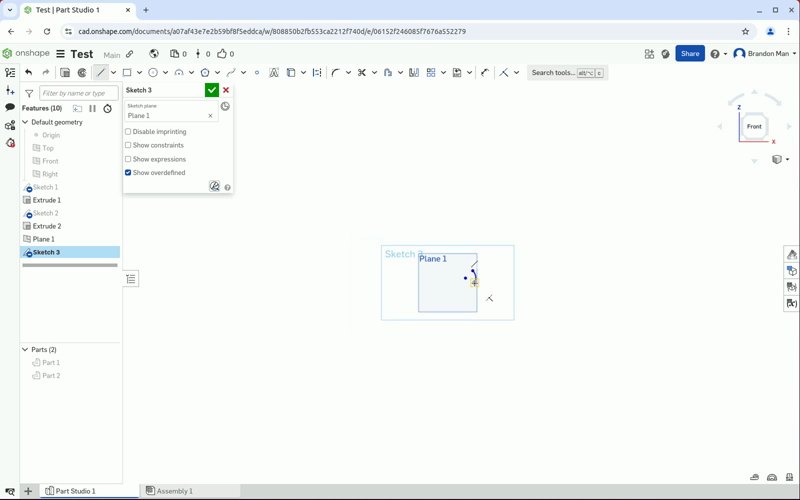
scroll(-6)
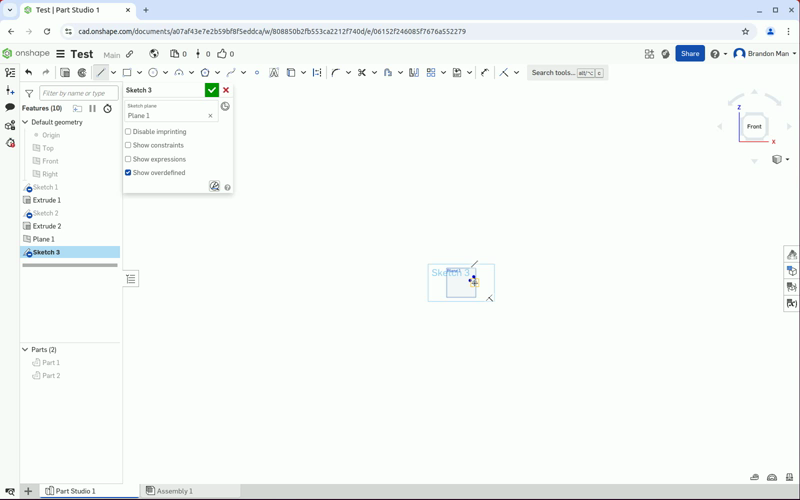
key_down(shift)
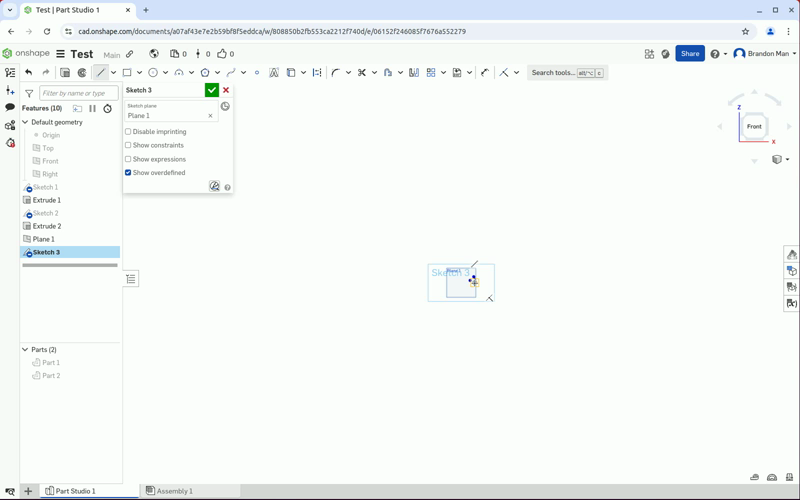
mouse_move(504, 282)
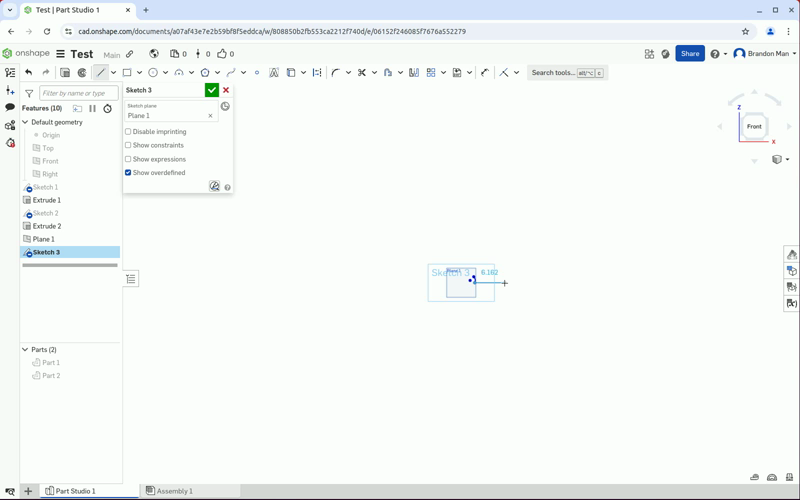
mouse_move(489, 282)
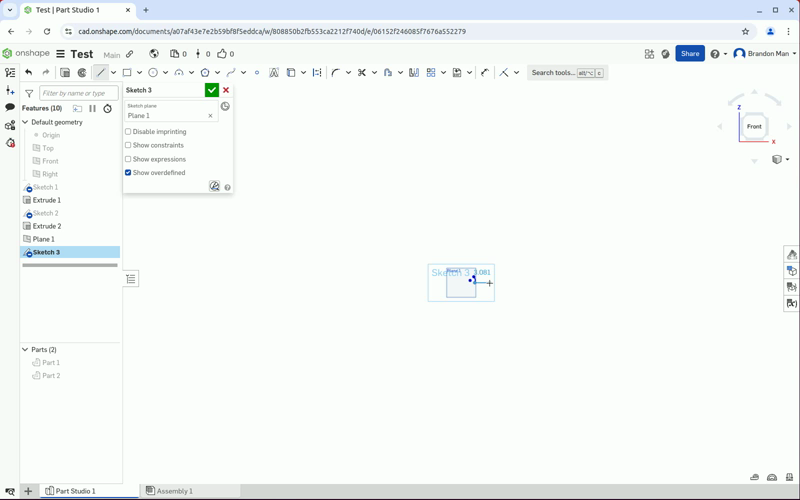
click(489, 282)
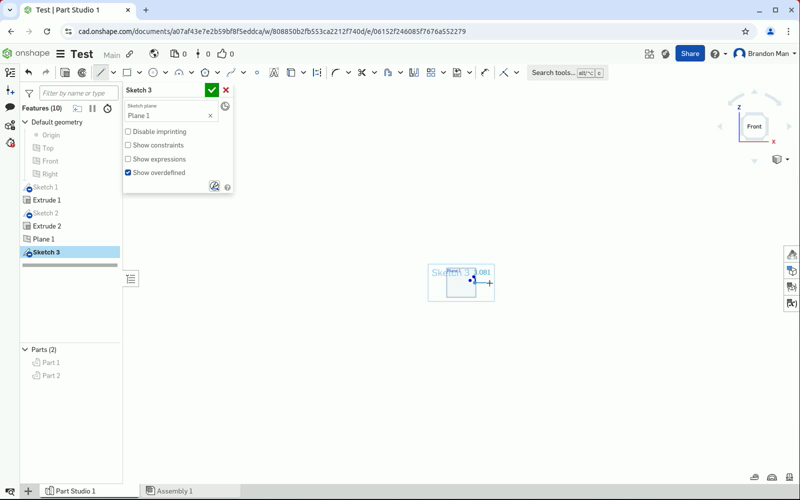
key_up(shift)
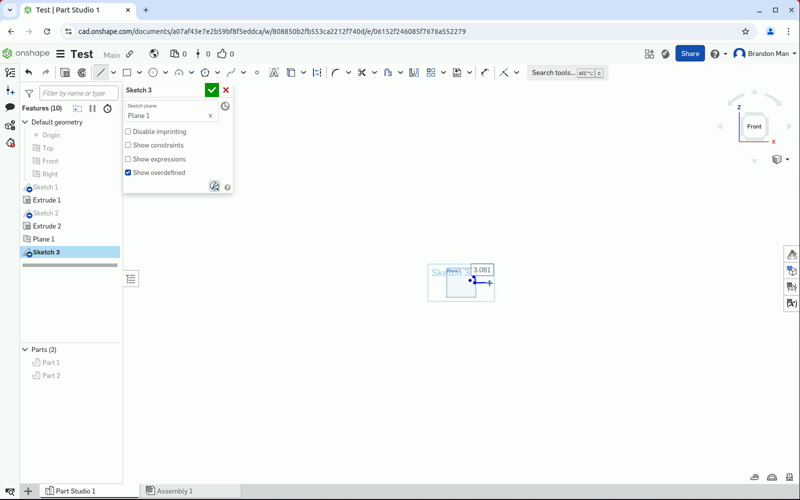
key_down(shift)
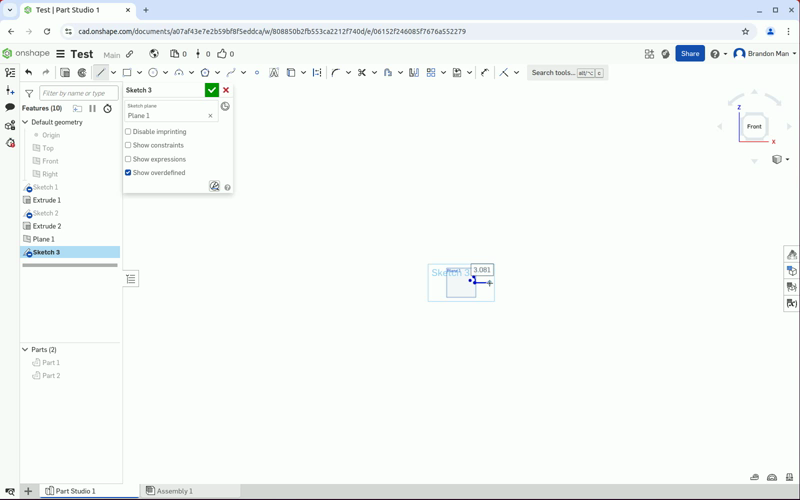
mouse_move(519, 282)
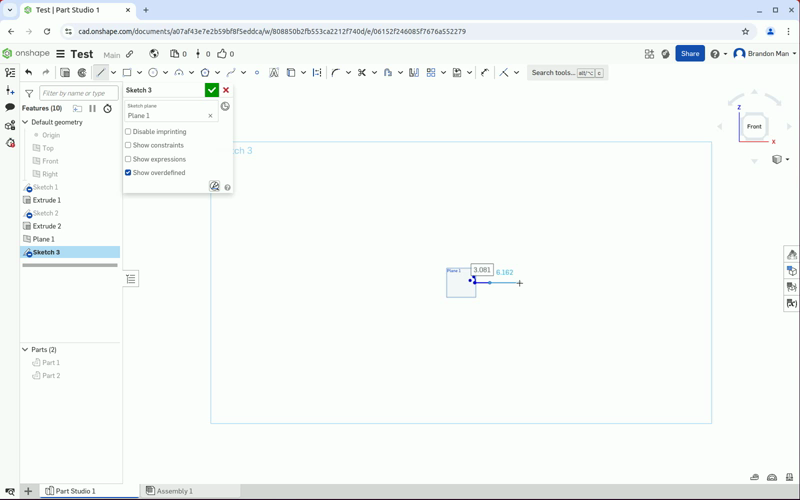
mouse_move(489, 276)
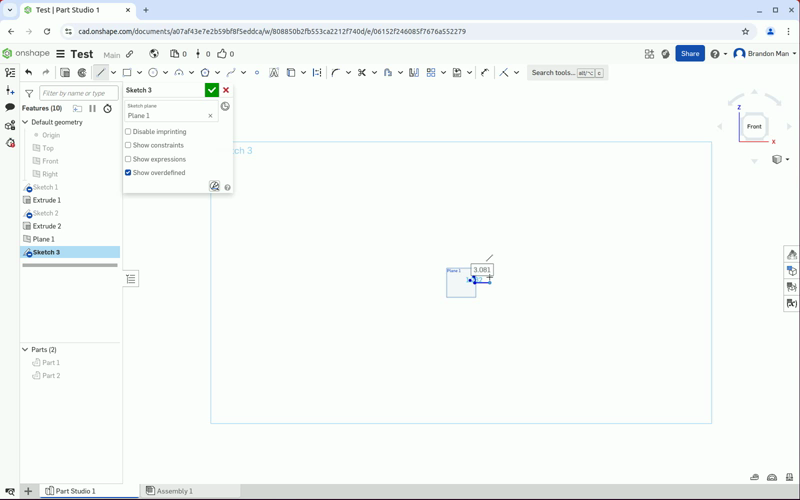
scroll(6)
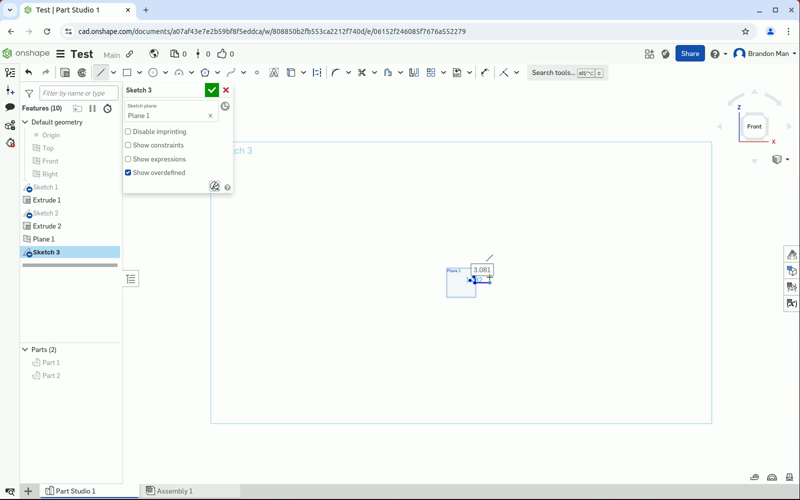
scroll(6)
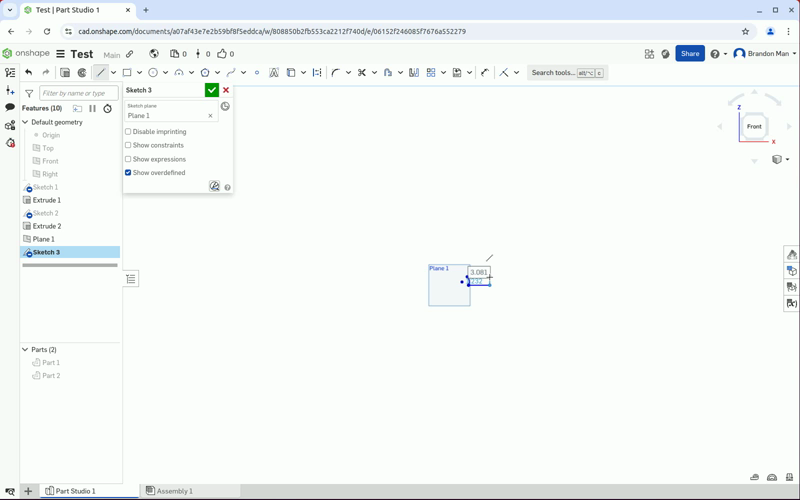
scroll(6)
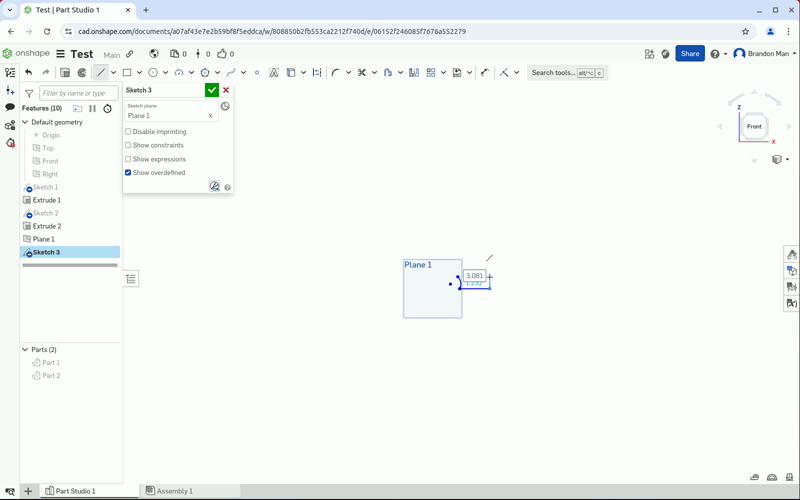
scroll(6)
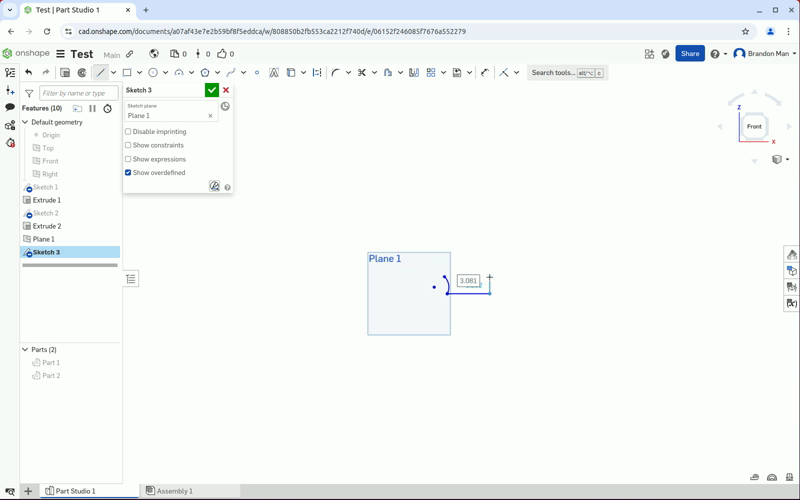
scroll(6)
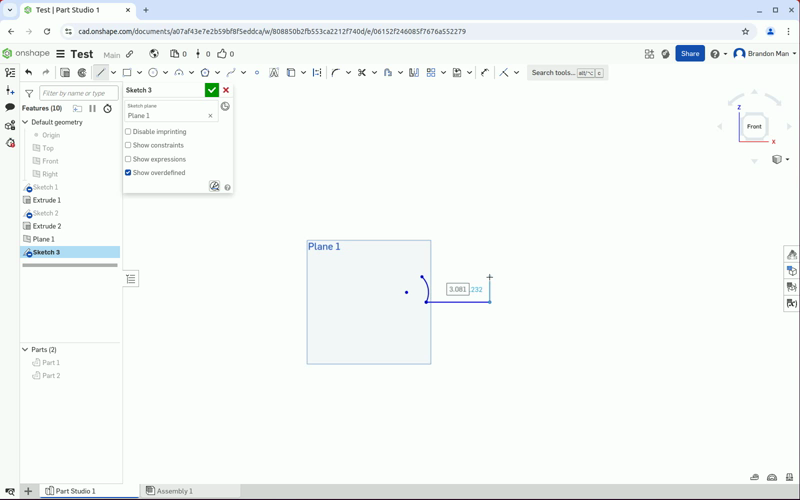
scroll(6)
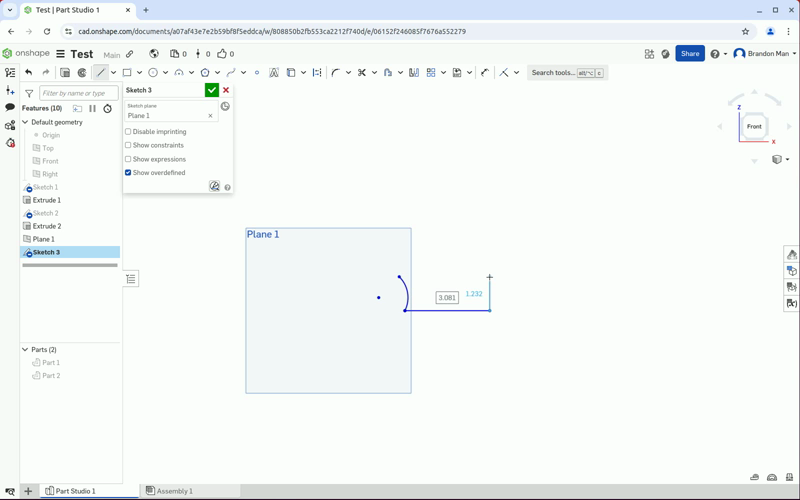
scroll(6)
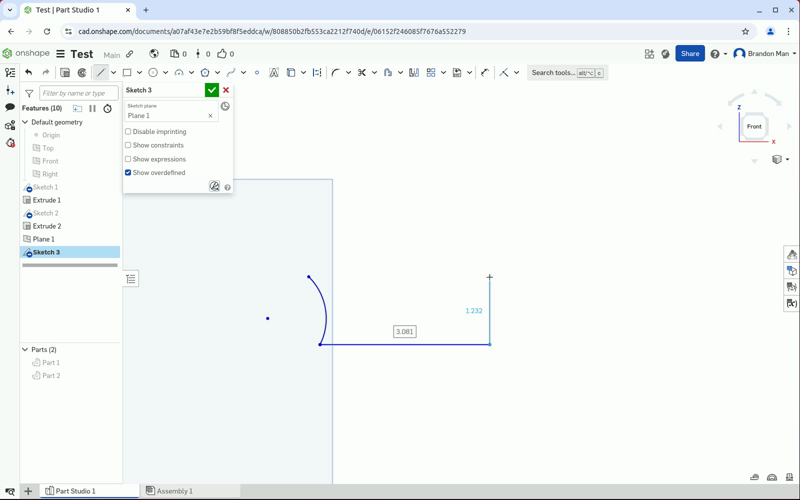
click(489, 276)
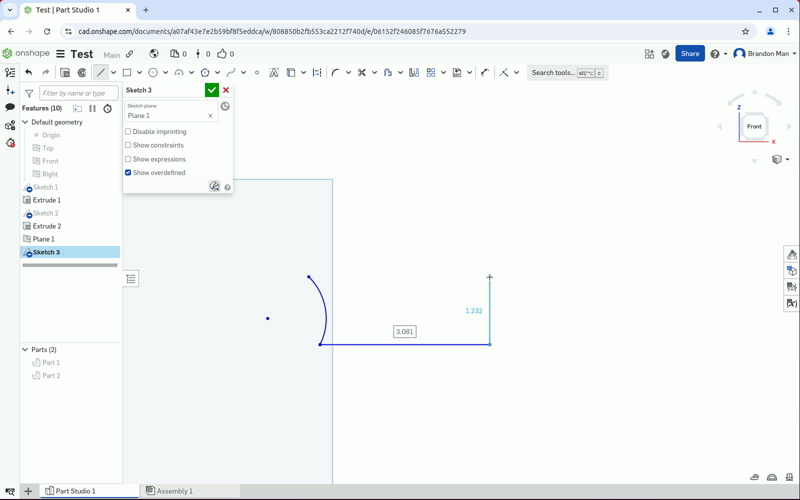
scroll(-6)
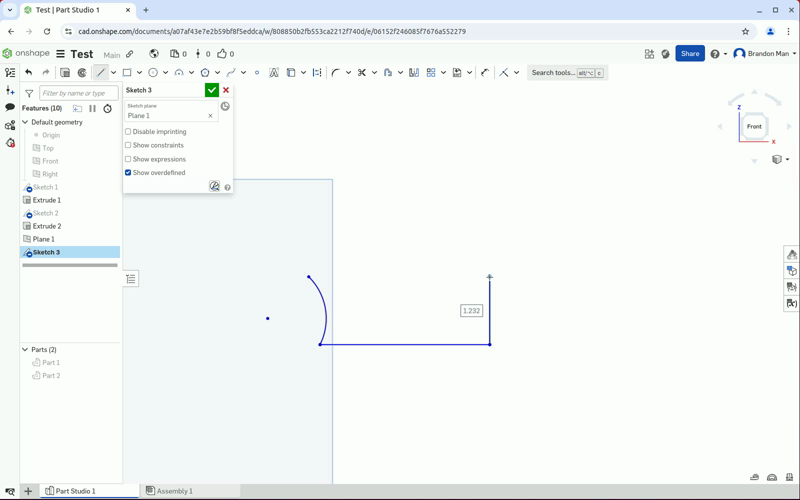
scroll(-6)
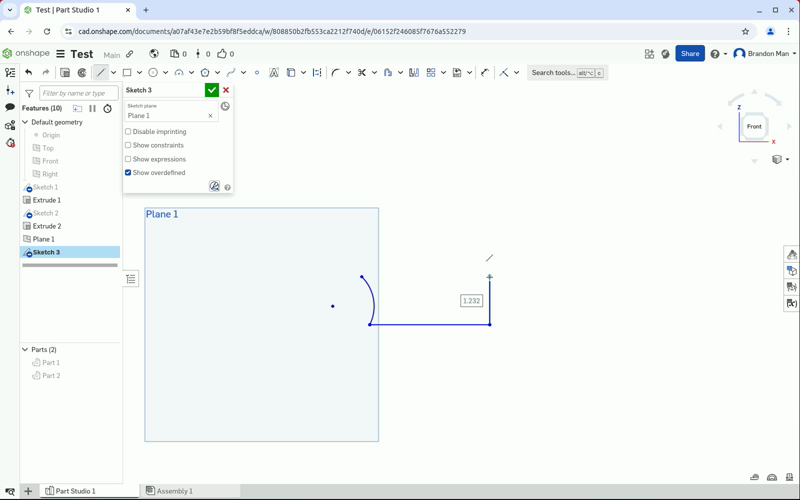
scroll(-6)
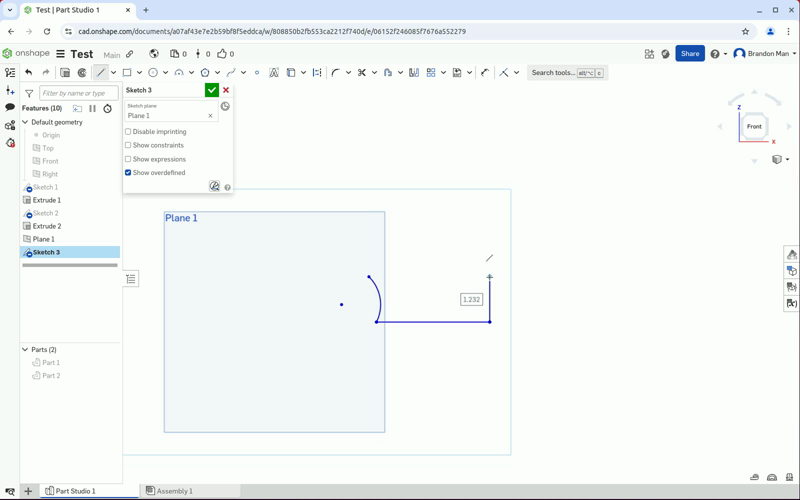
scroll(-6)
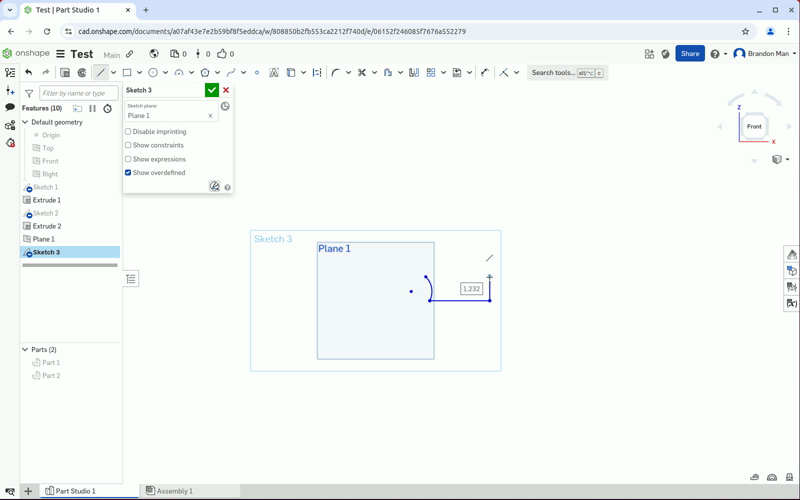
scroll(-6)
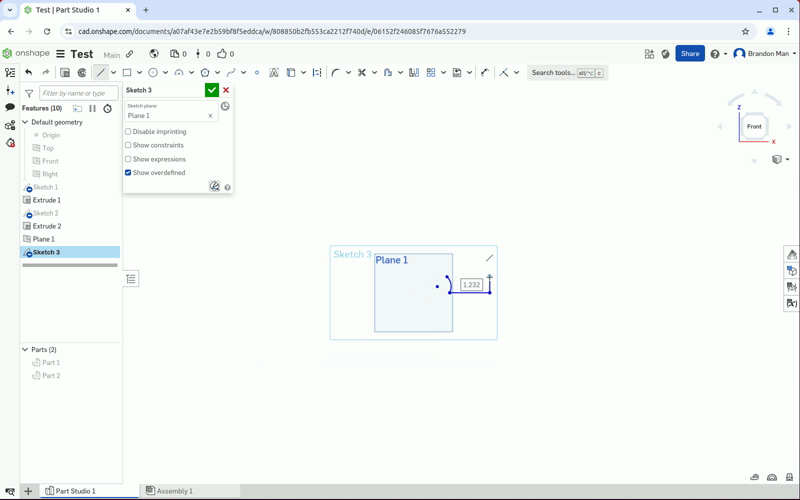
scroll(-6)
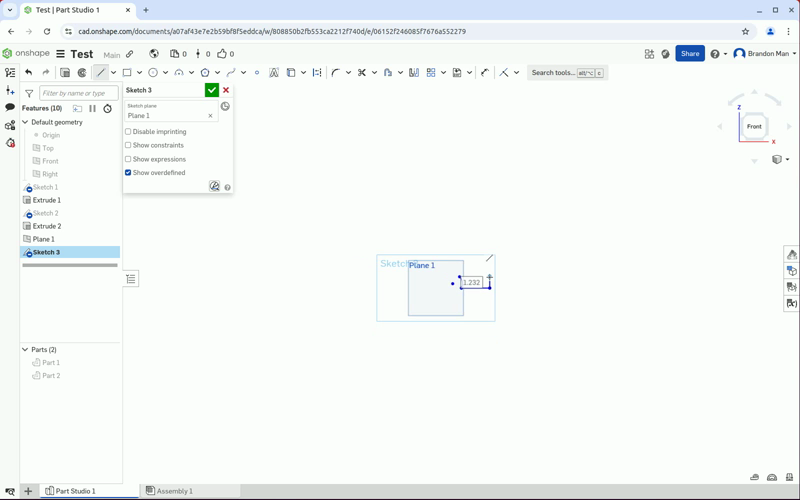
scroll(-6)
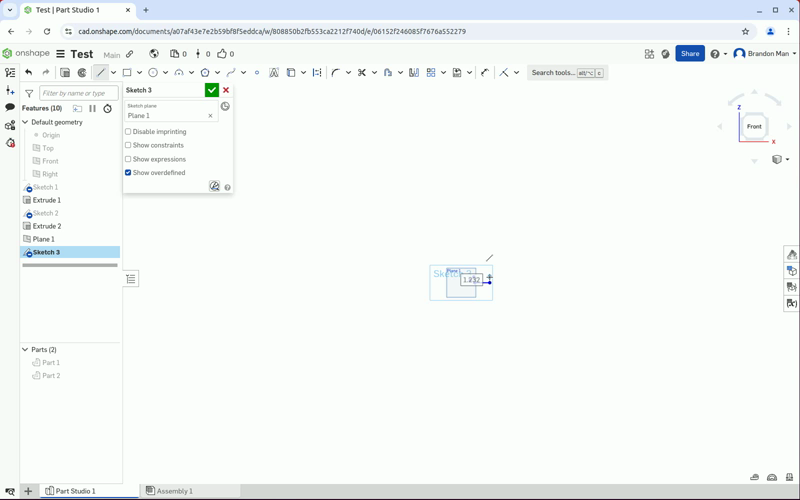
key_up(shift)
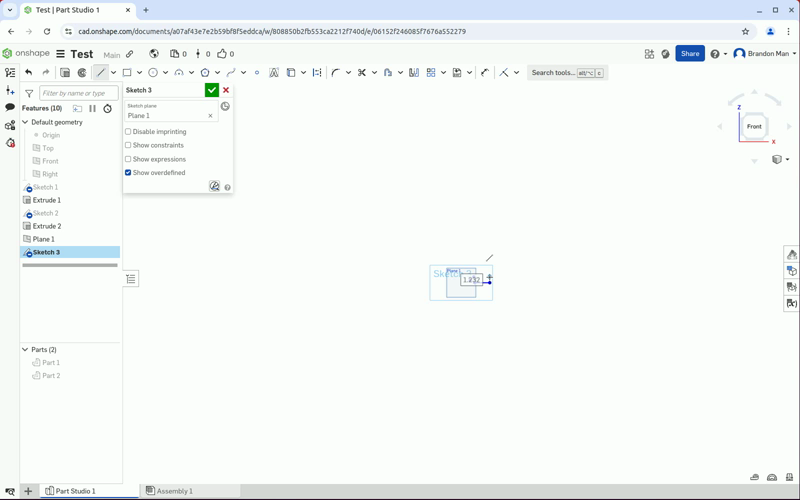
mouse_move(519, 276)
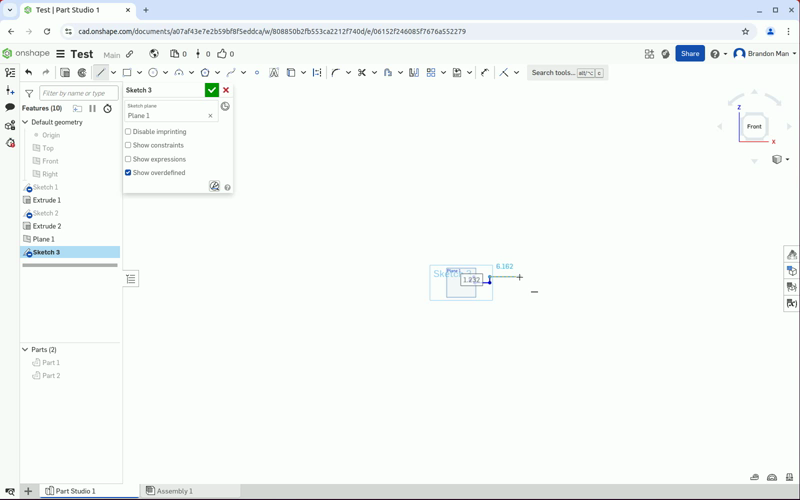
key_down(shift)
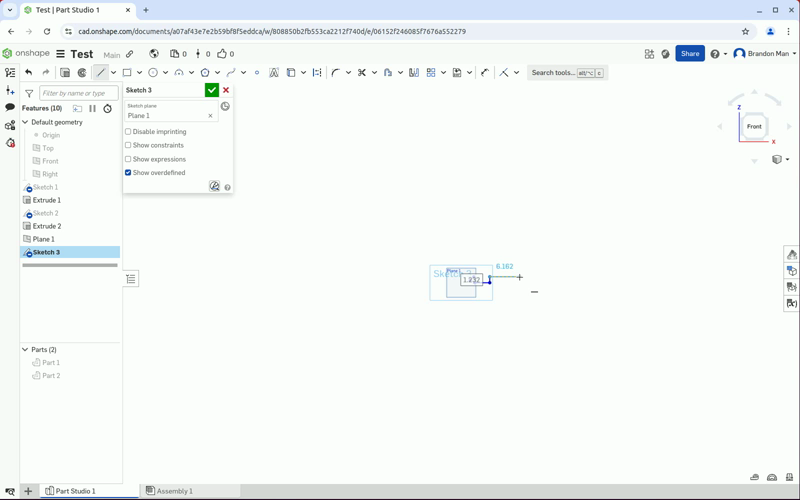
mouse_move(473, 276)
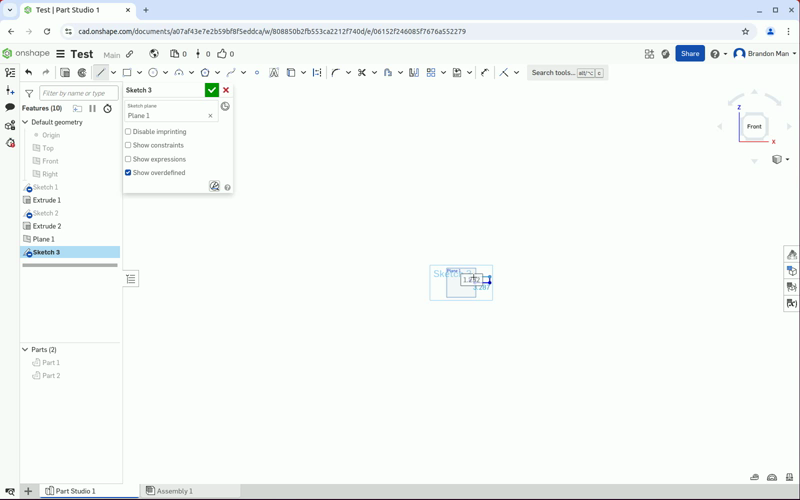
scroll(6)
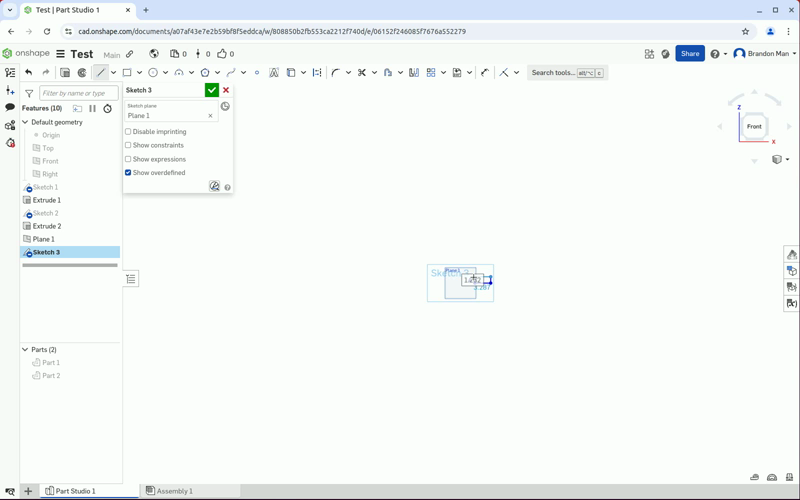
scroll(6)
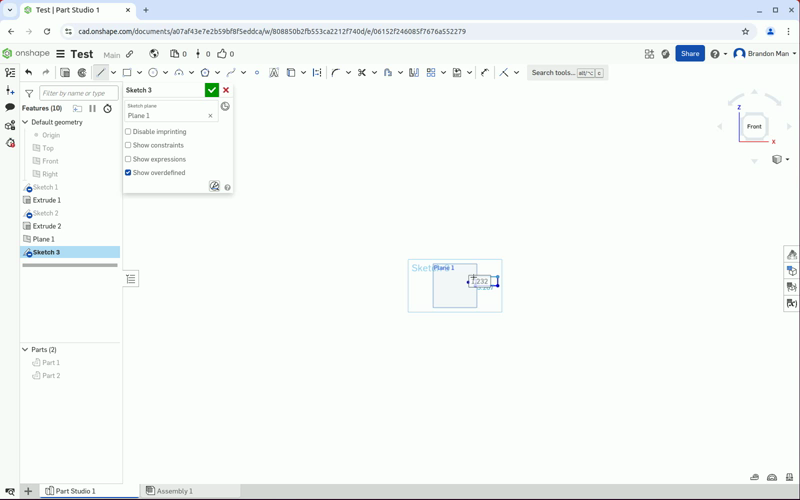
scroll(6)
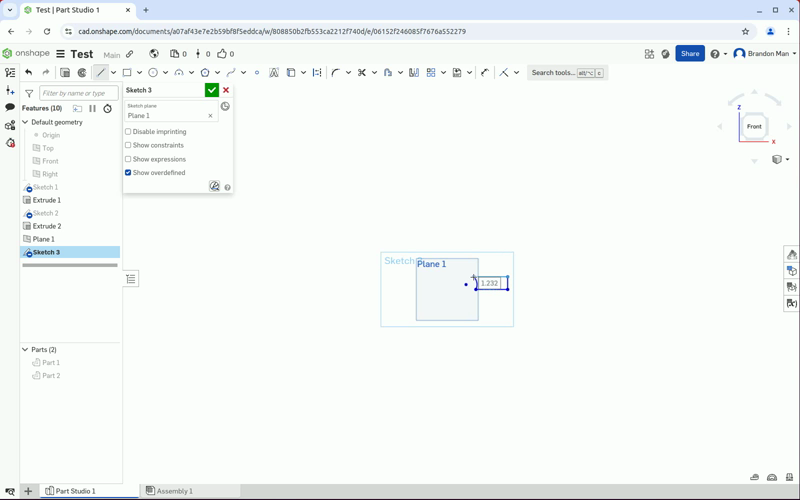
scroll(6)
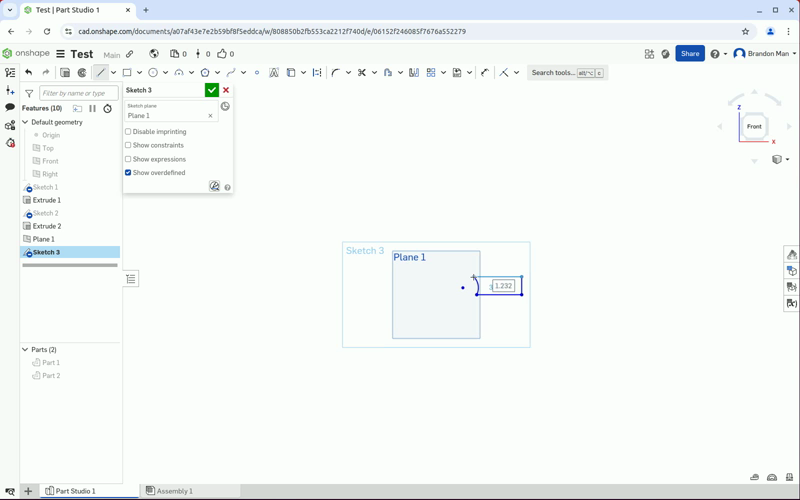
scroll(6)
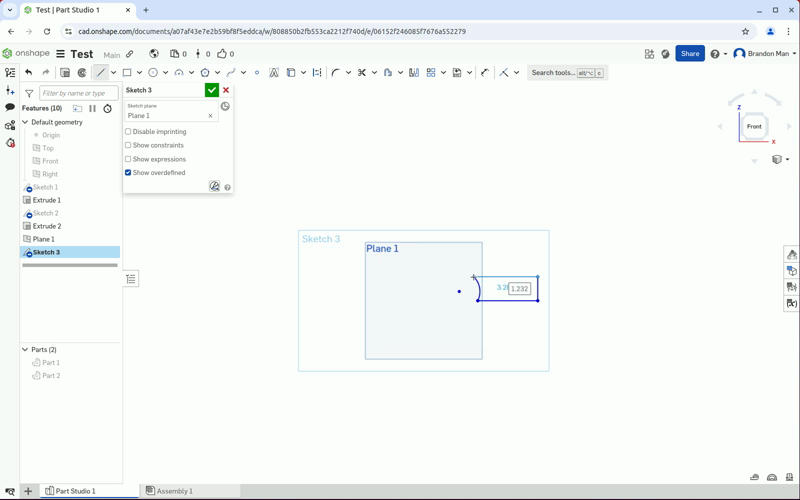
scroll(6)
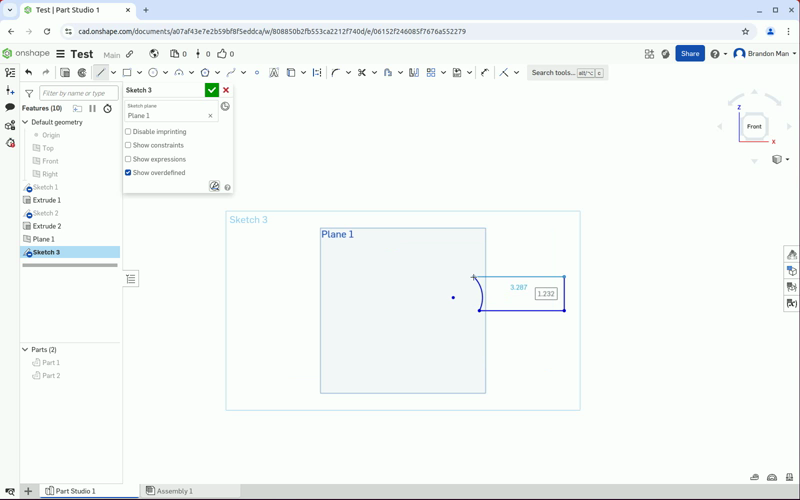
scroll(6)
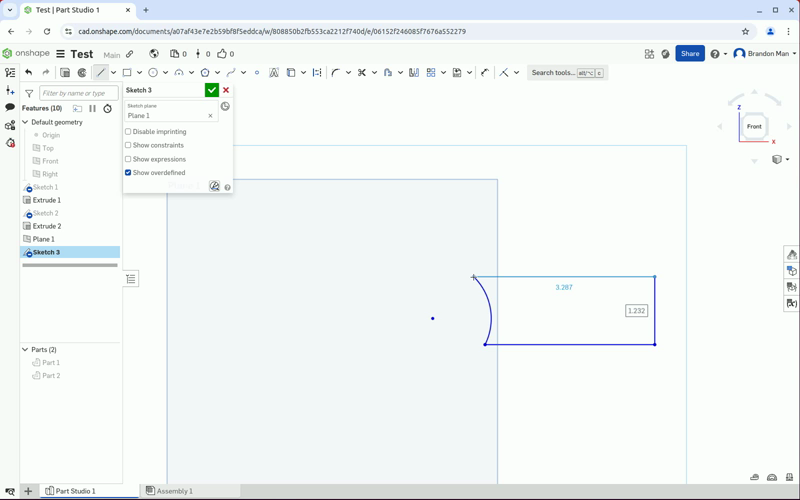
key_up(shift)
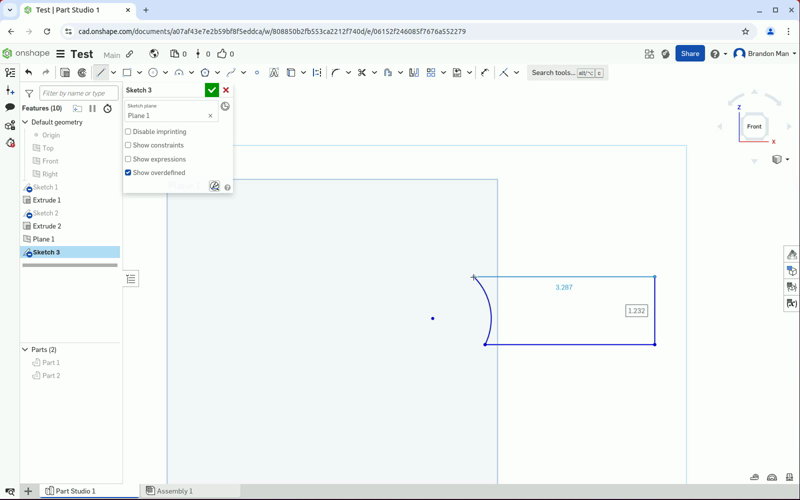
click(473, 276)
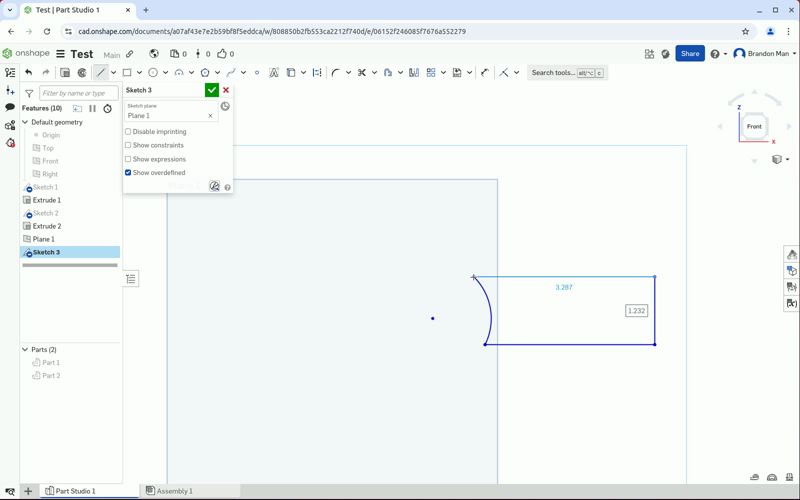
scroll(-6)
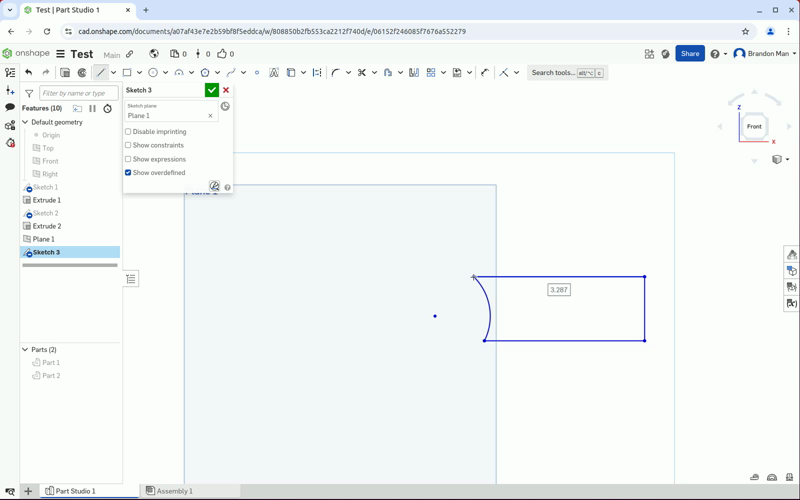
scroll(-6)
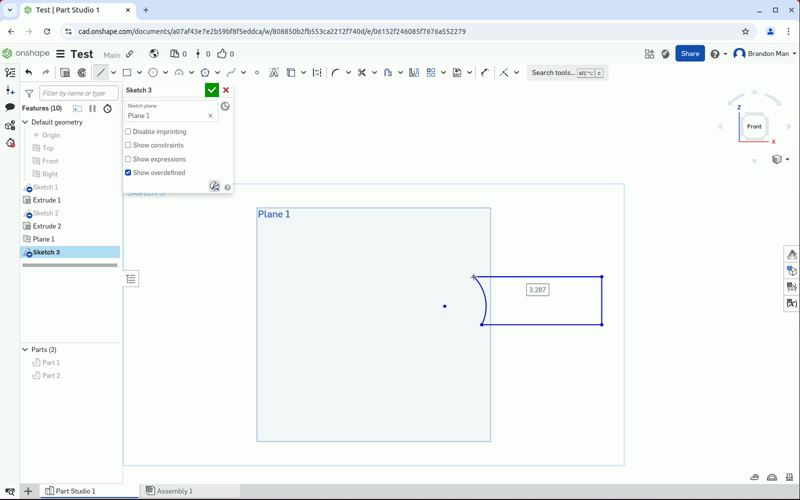
scroll(-6)
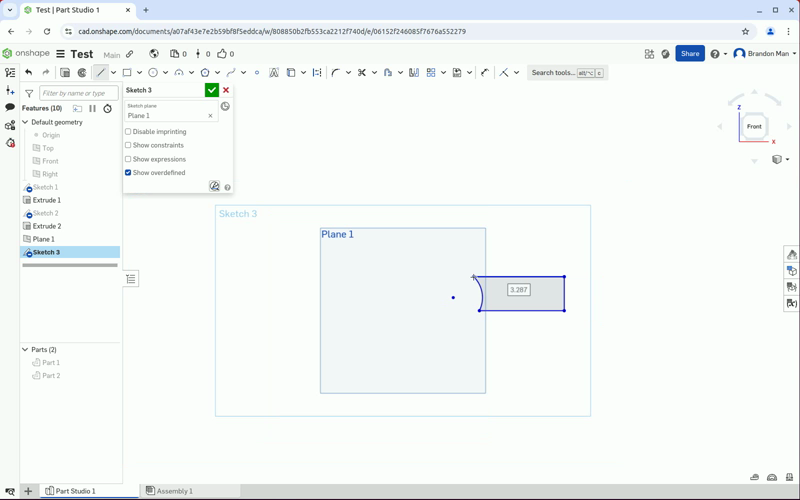
scroll(-6)
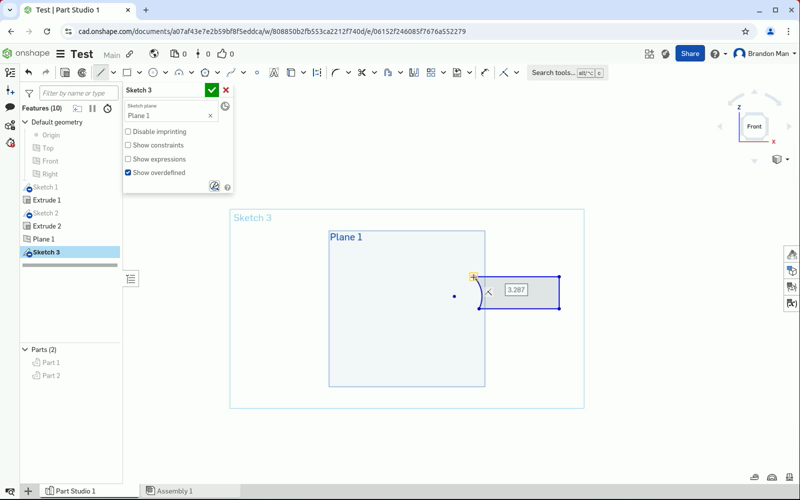
scroll(-6)
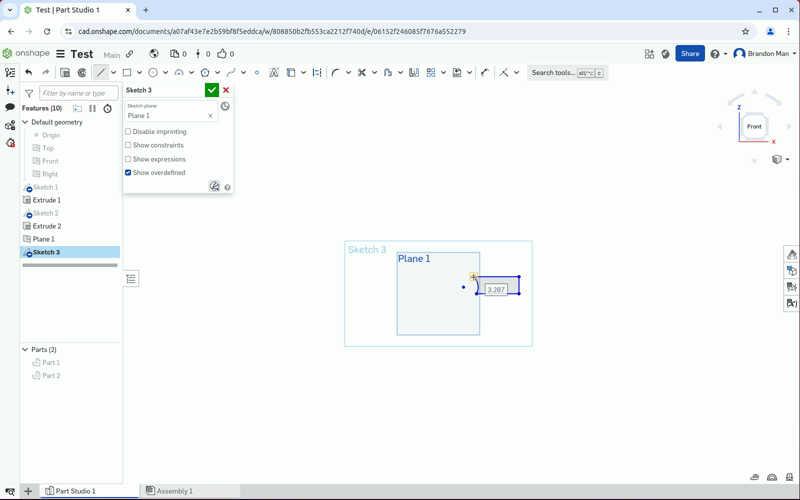
scroll(-6)
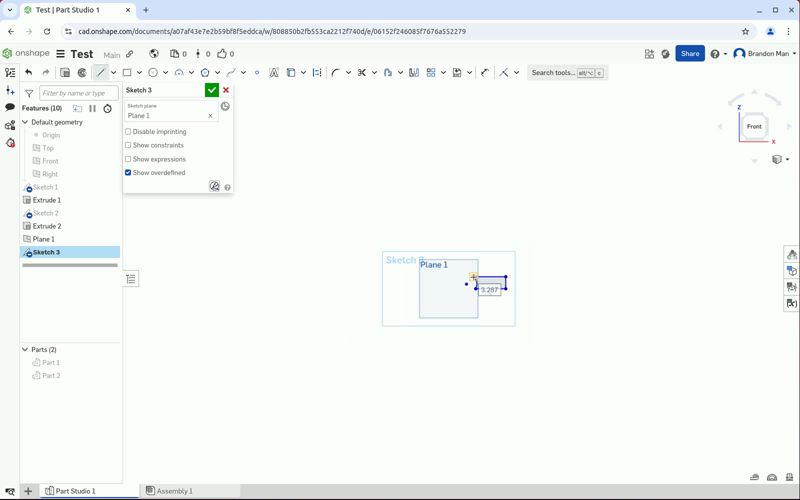
scroll(-6)
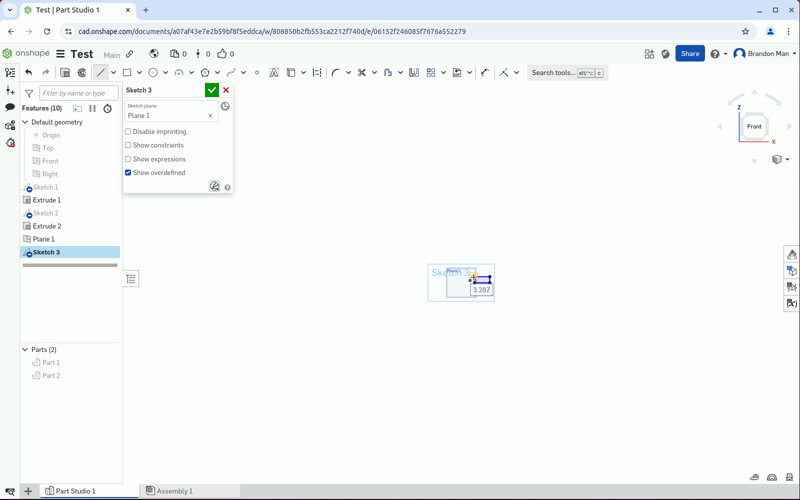
key(esc)
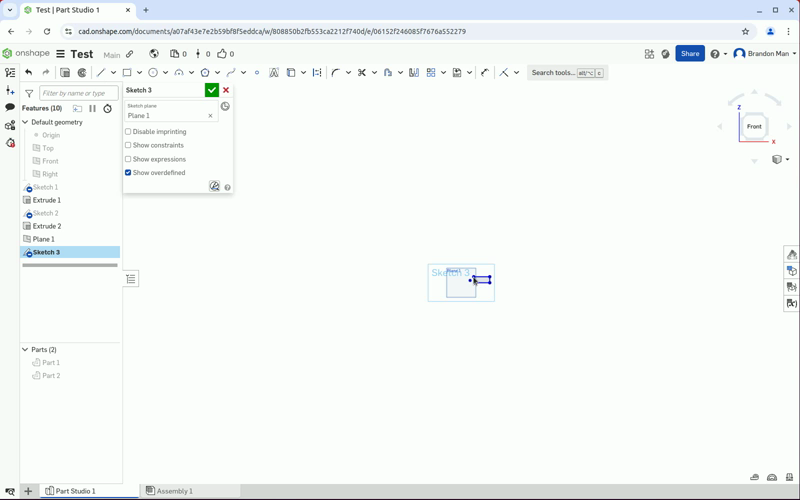
mouse_move(483, 280)
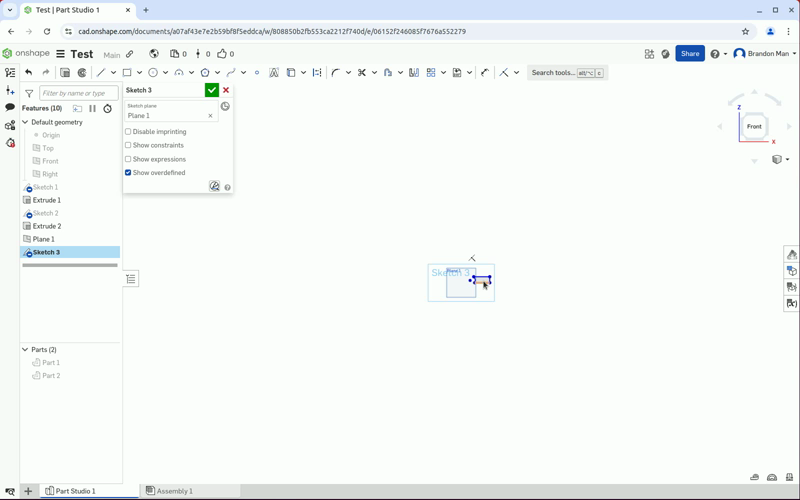
scroll(6)
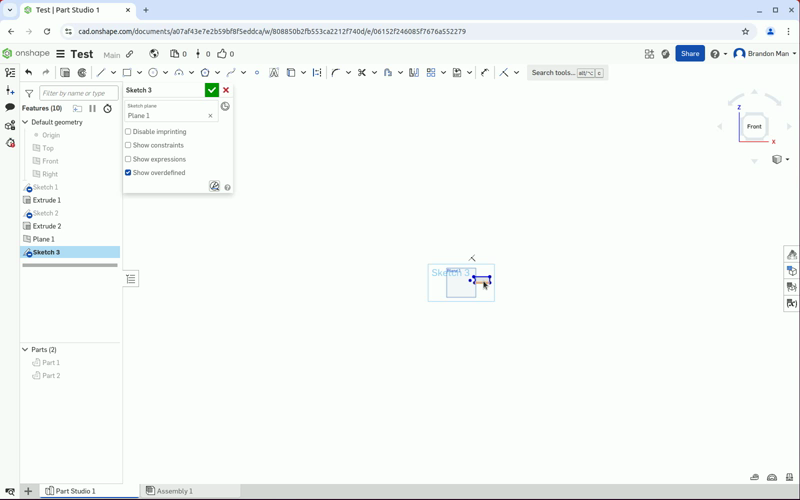
scroll(6)
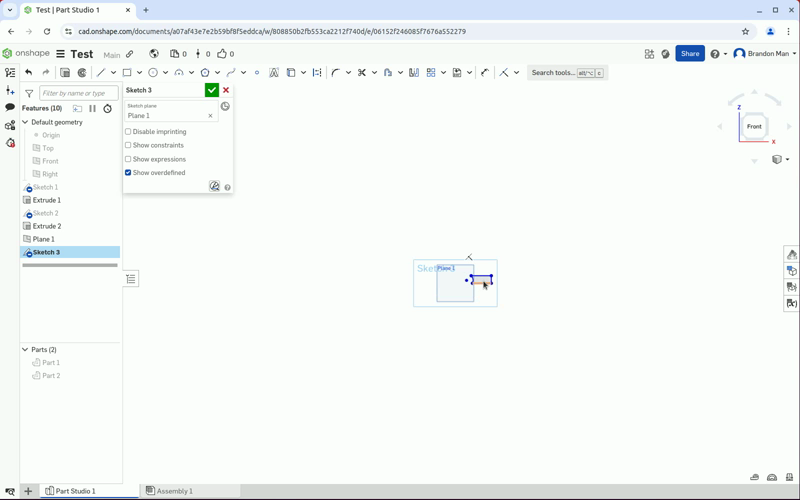
scroll(6)
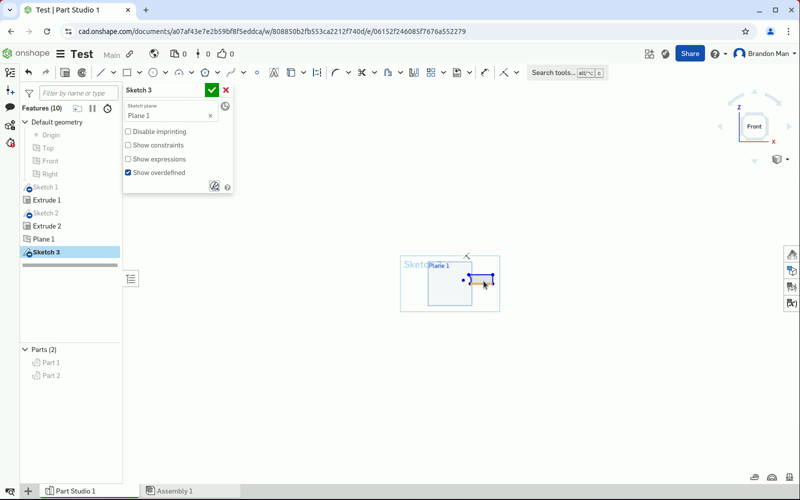
scroll(6)
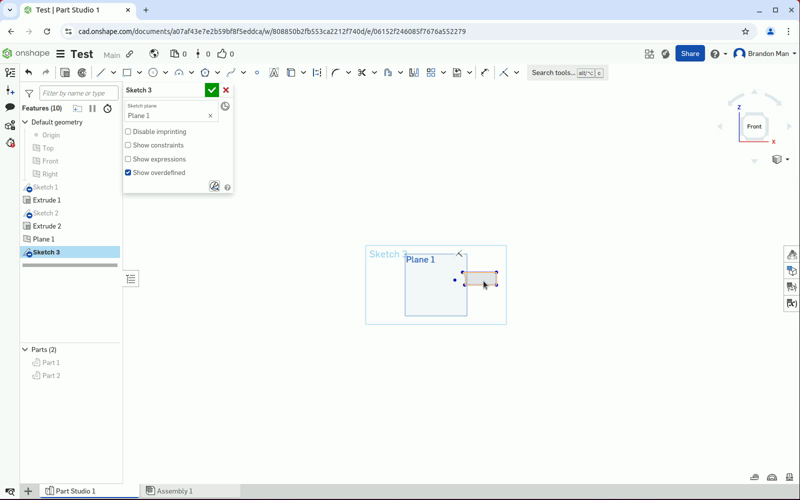
scroll(6)
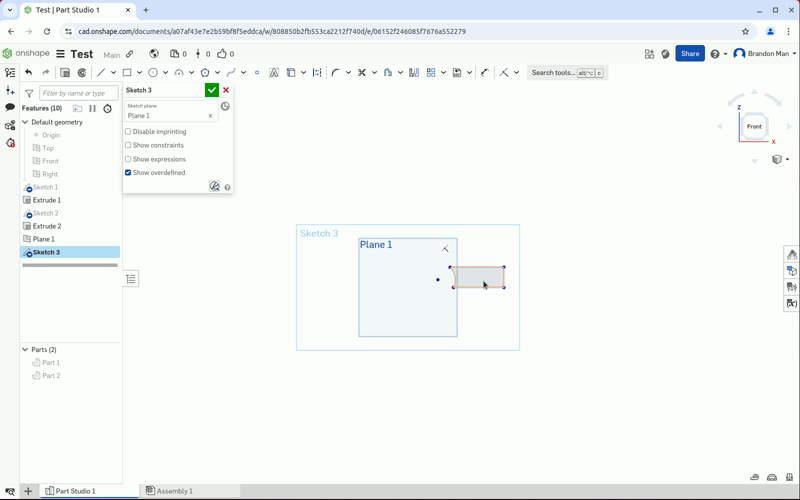
scroll(6)
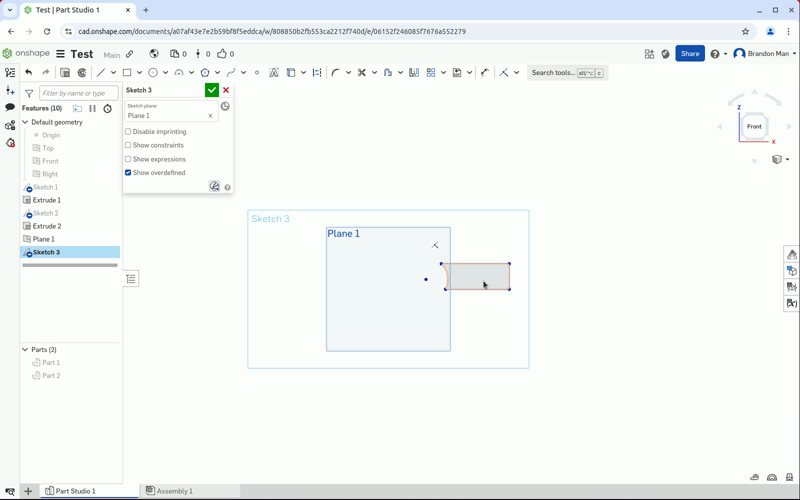
scroll(6)
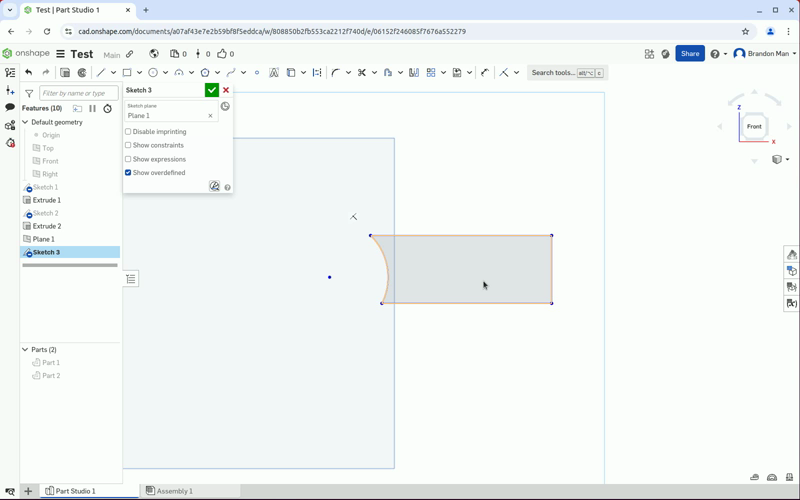
click(483, 280)
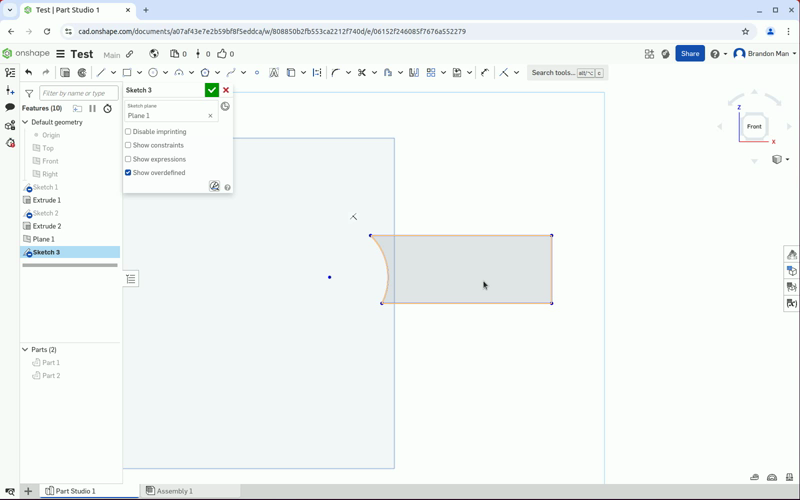
scroll(-6)
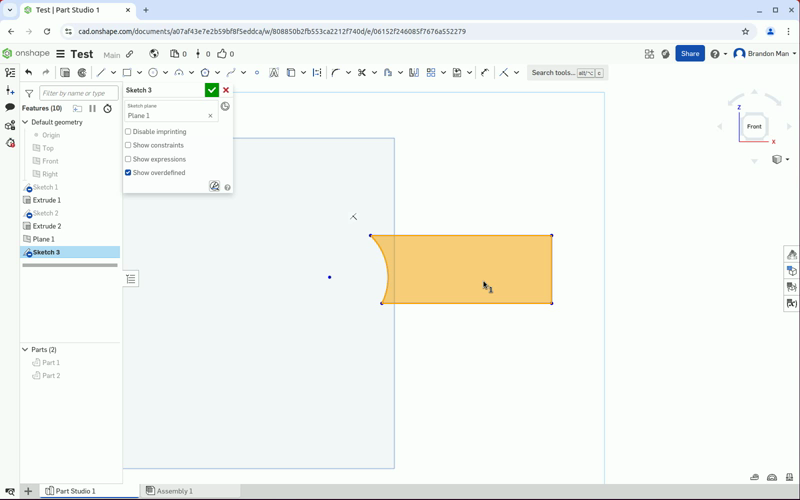
scroll(-6)
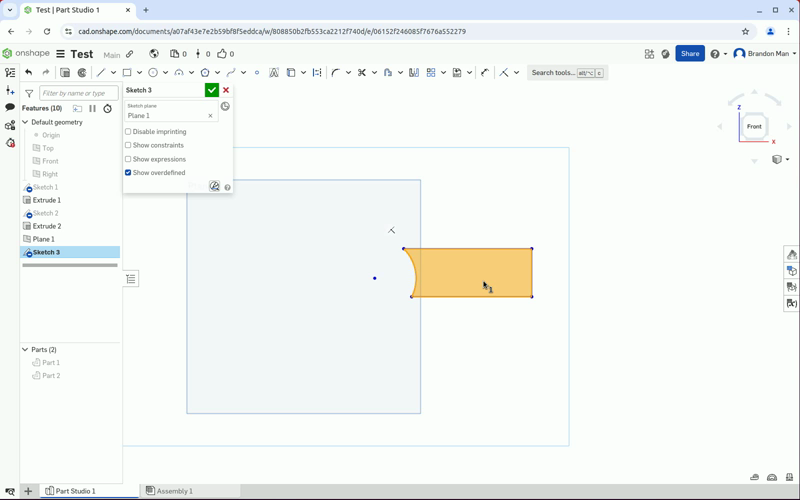
scroll(-6)
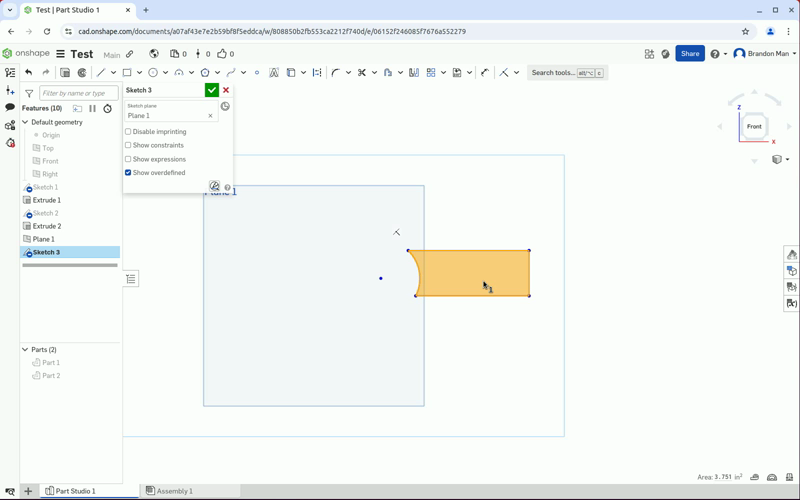
scroll(-6)
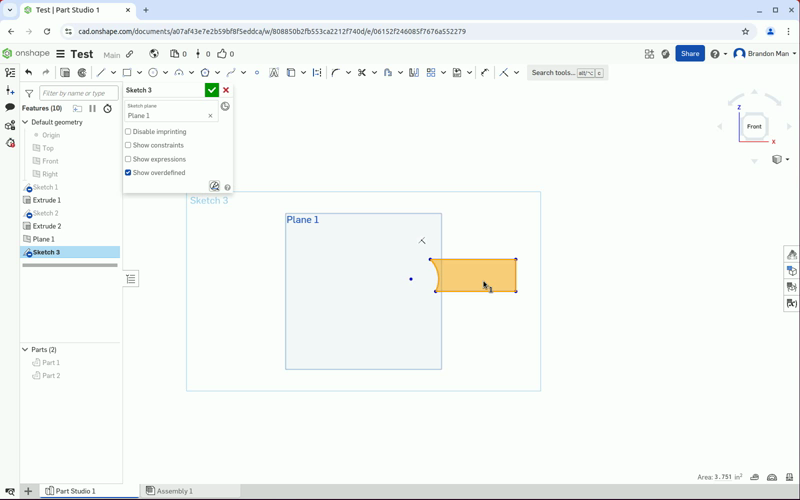
scroll(-6)
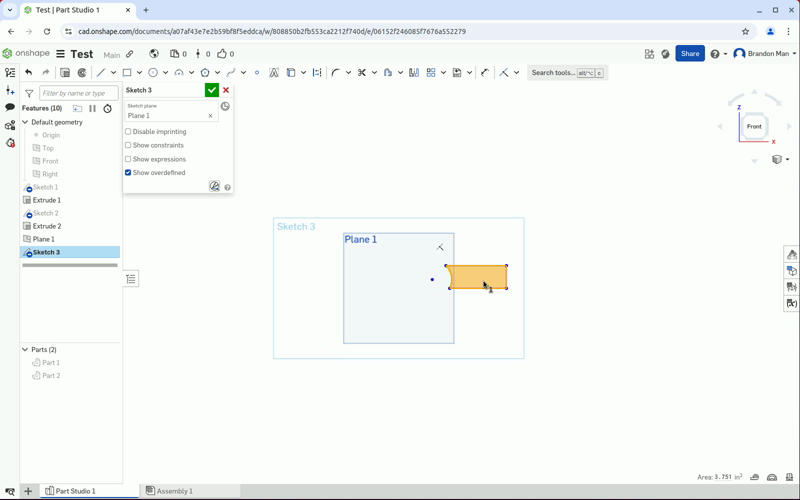
scroll(-6)
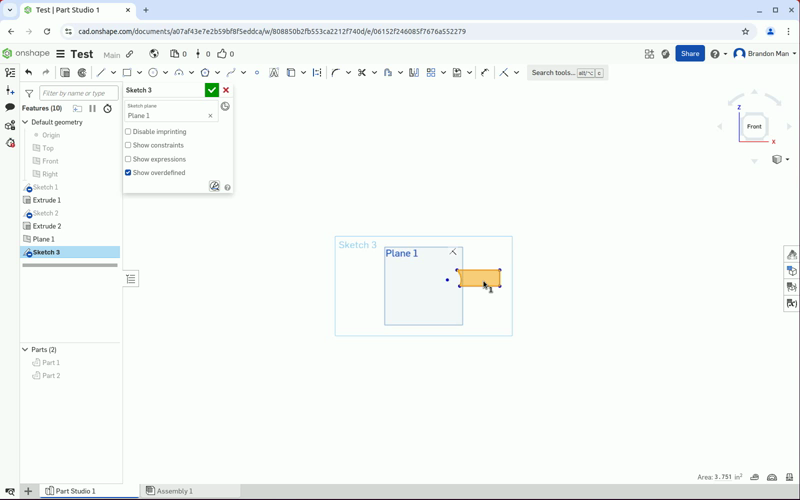
scroll(-6)
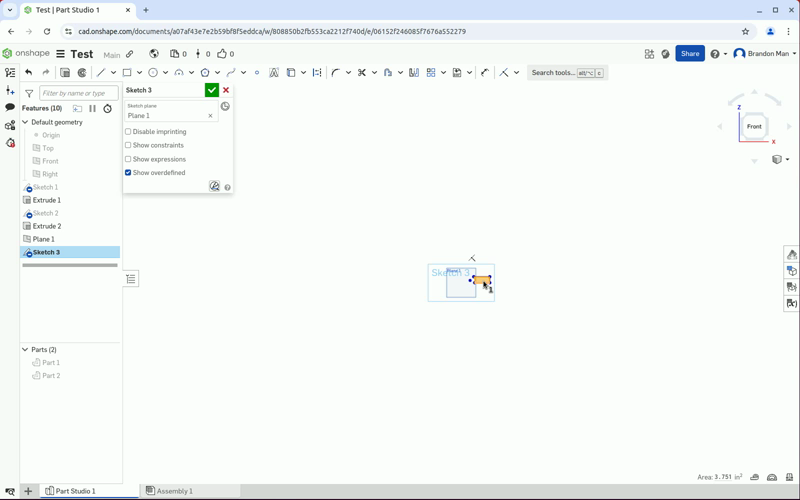
mouse_move(73, 352)
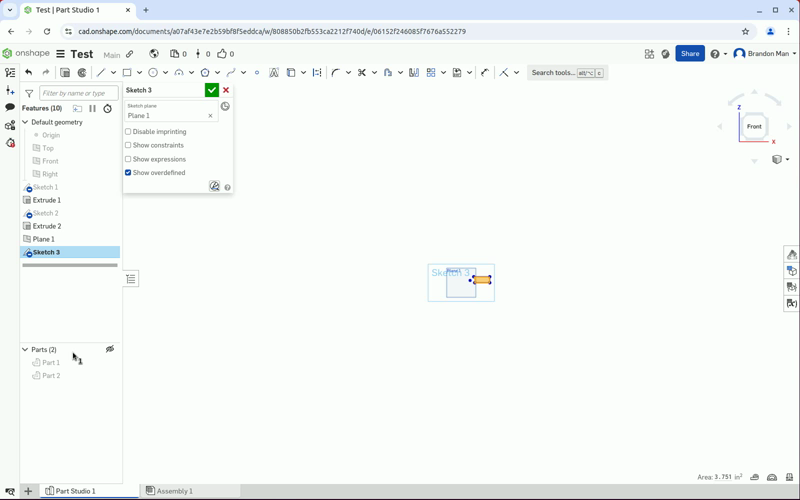
key(shift+y)
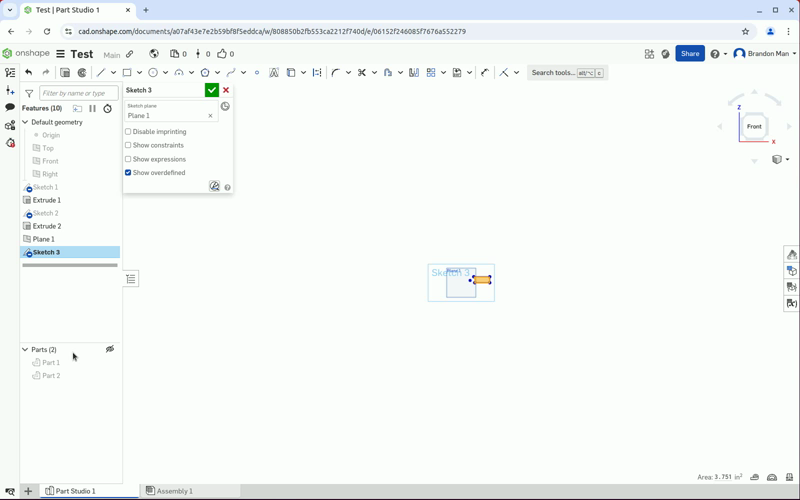
key(shift+e)
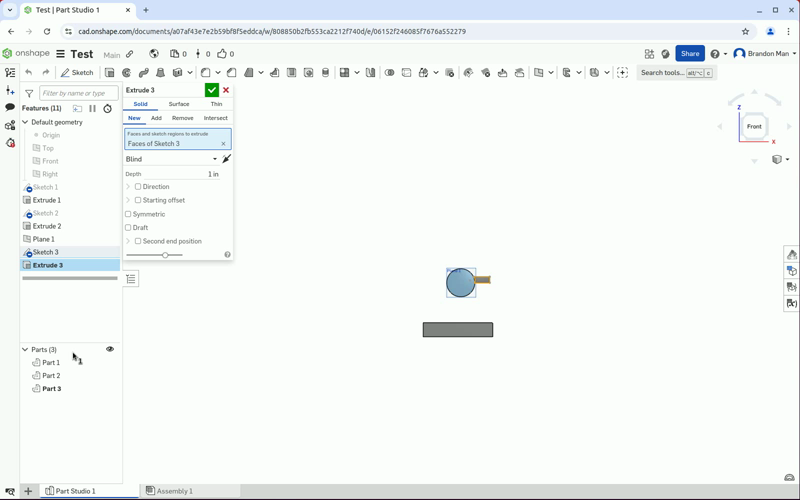
mouse_move(143, 106)
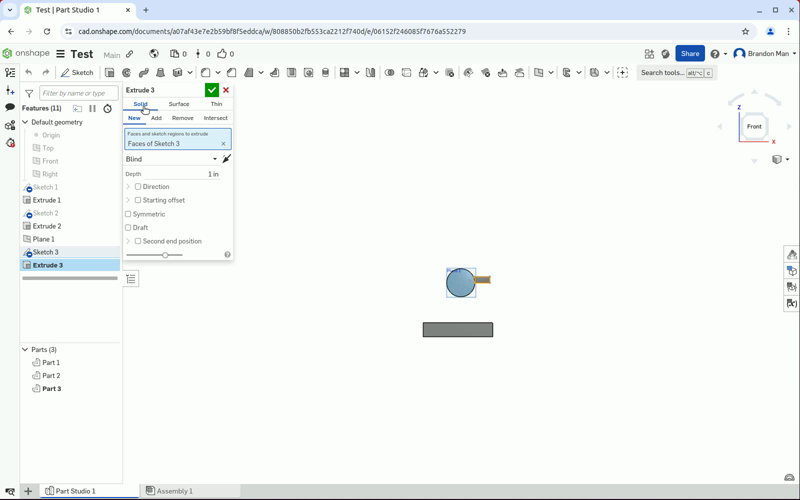
click(143, 106)
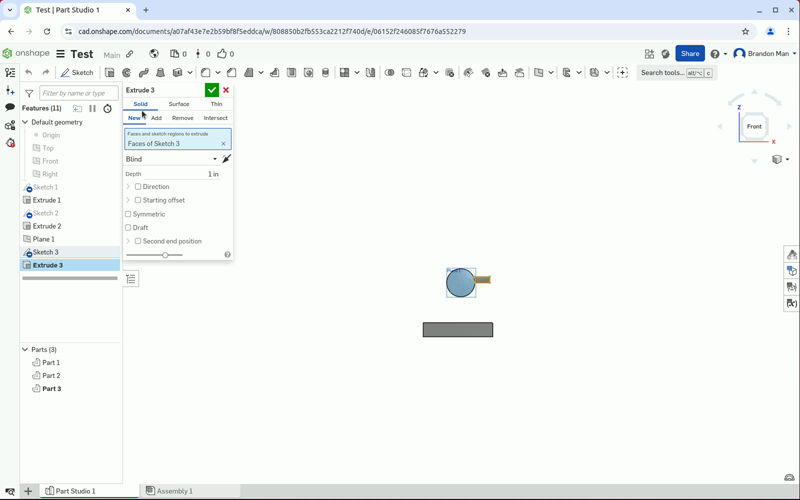
mouse_move(137, 120)
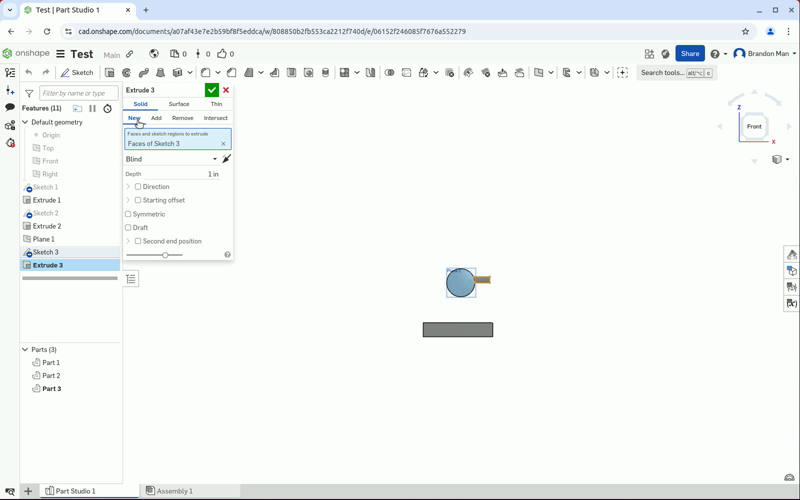
click(137, 120)
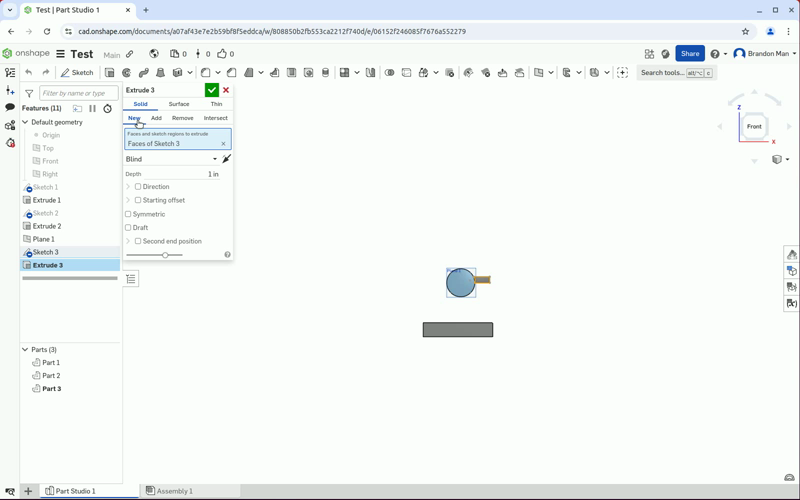
key(tab, 4)
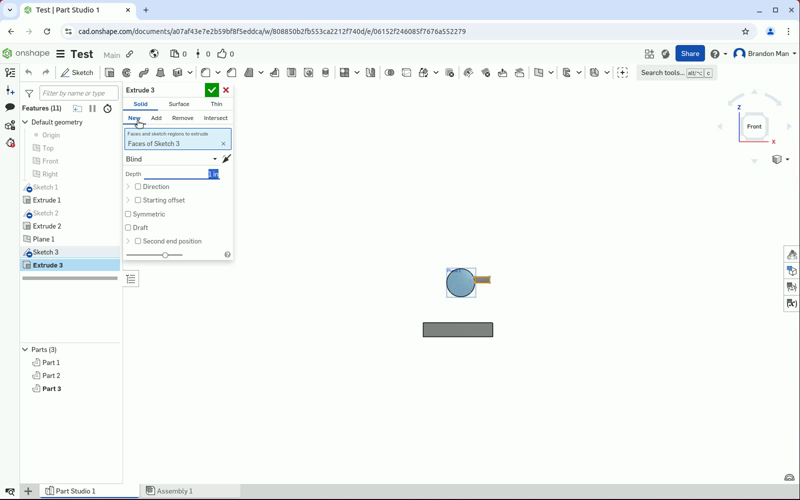
text(0.481)
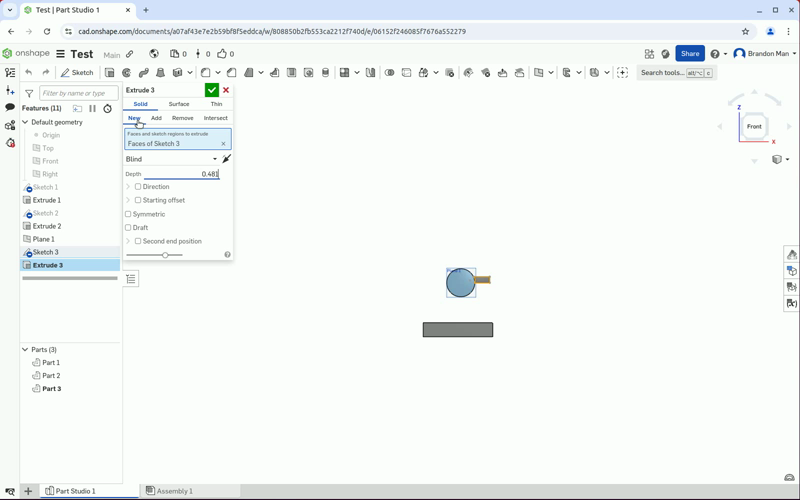
key(enter)
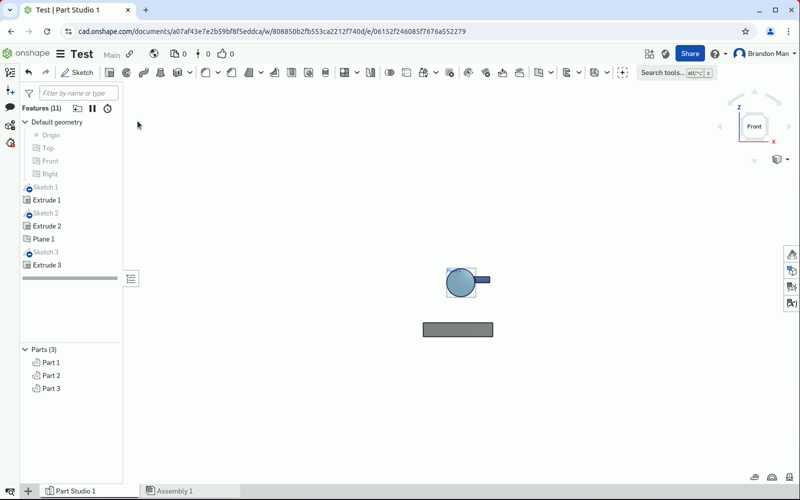
key(shift+h)
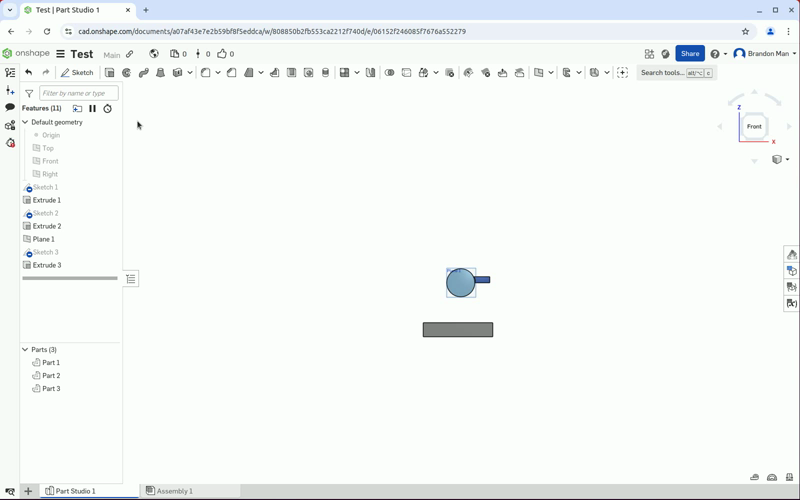
key(shift+h)
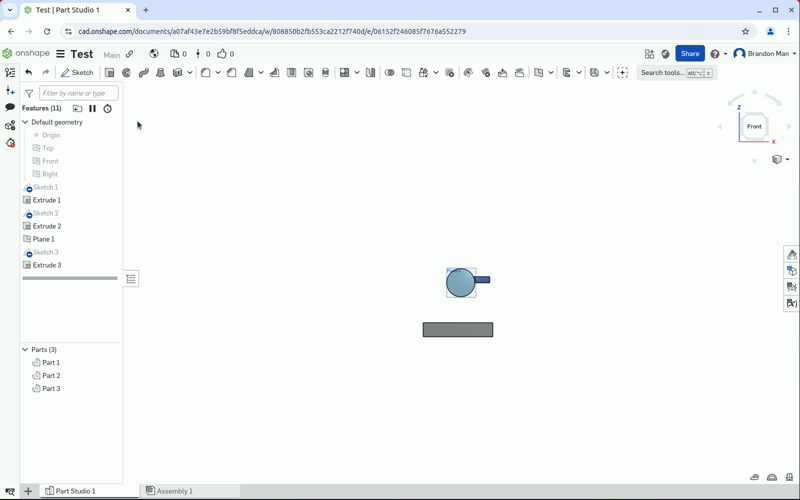
mouse_move(73, 189)
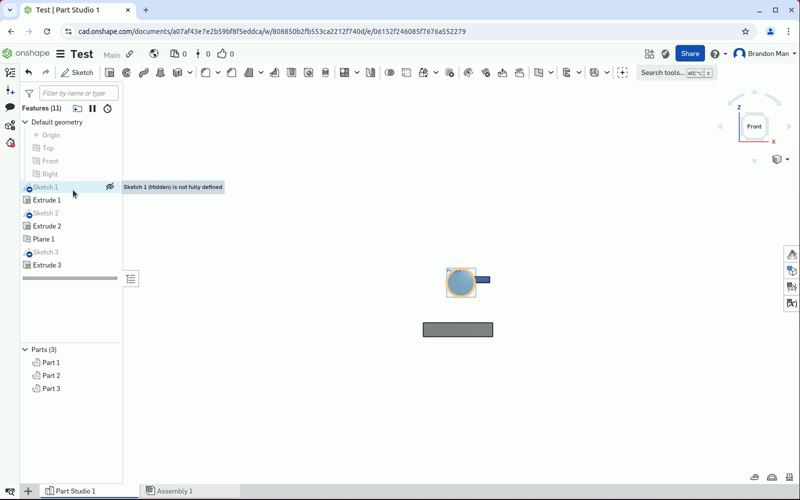
click(73, 189)
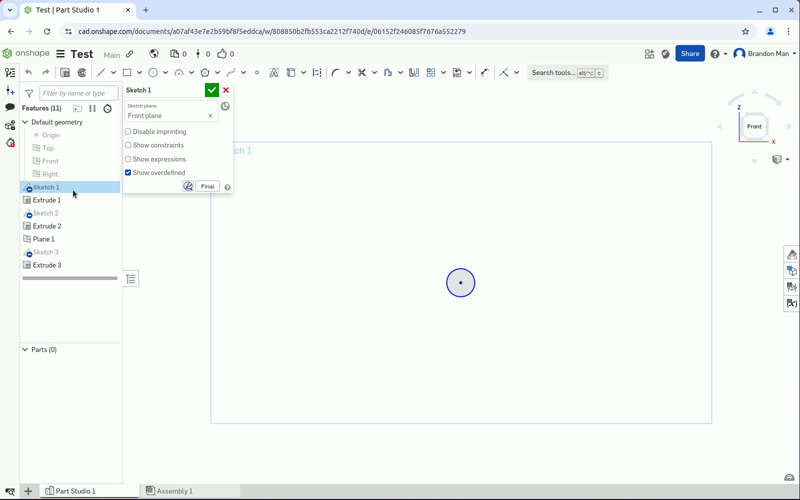
mouse_move(229, 92)
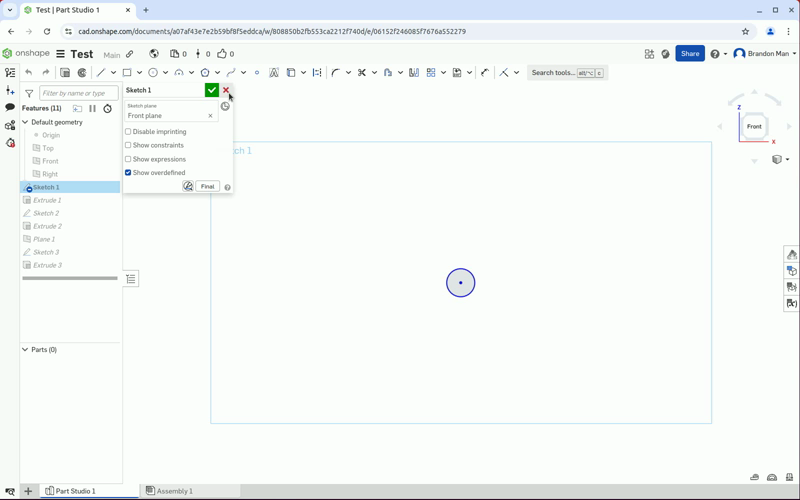
click(229, 92)
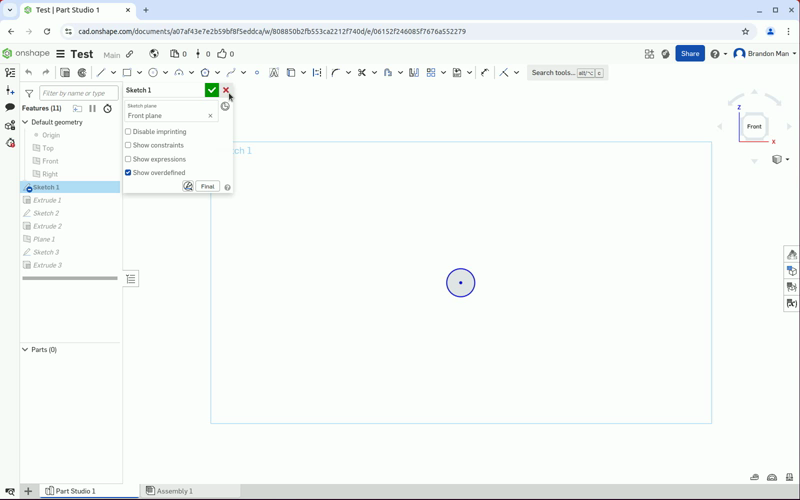
key(shift+s)
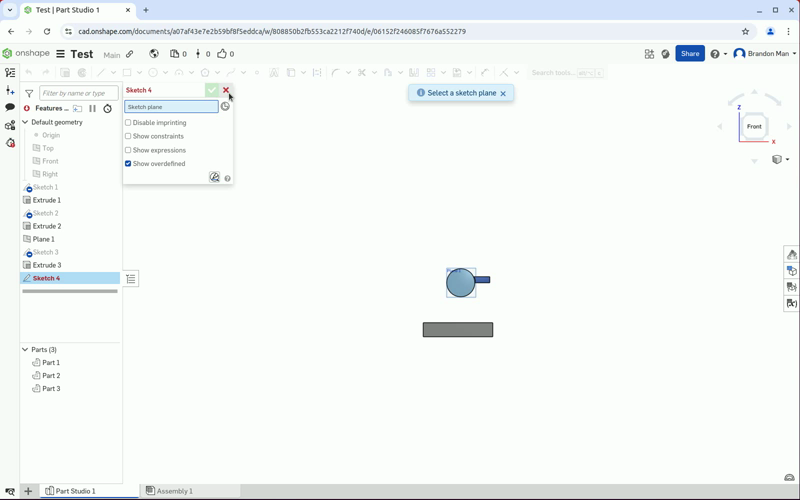
mouse_move(73, 241)
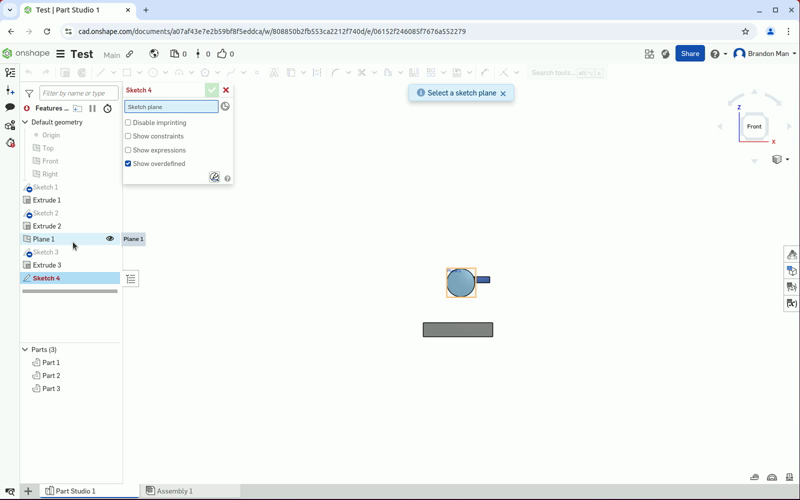
click(73, 241)
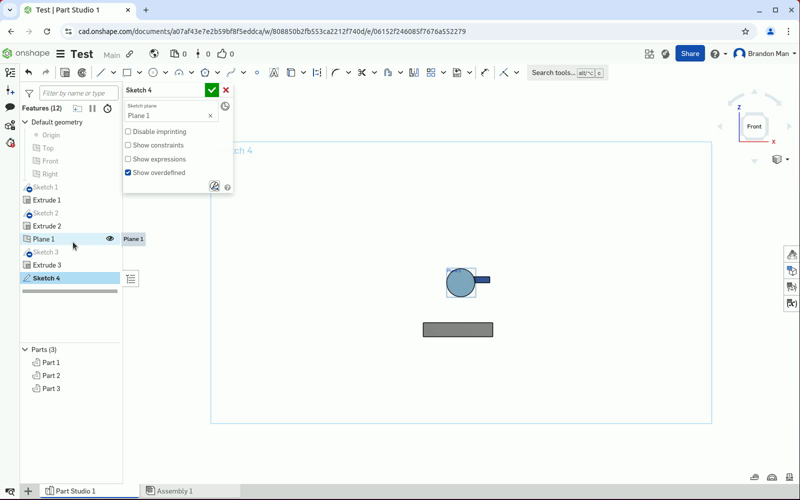
mouse_move(73, 352)
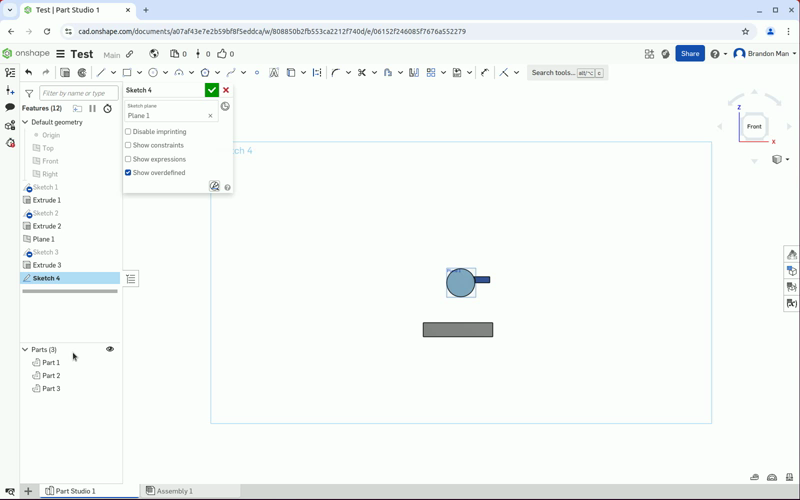
key(y)
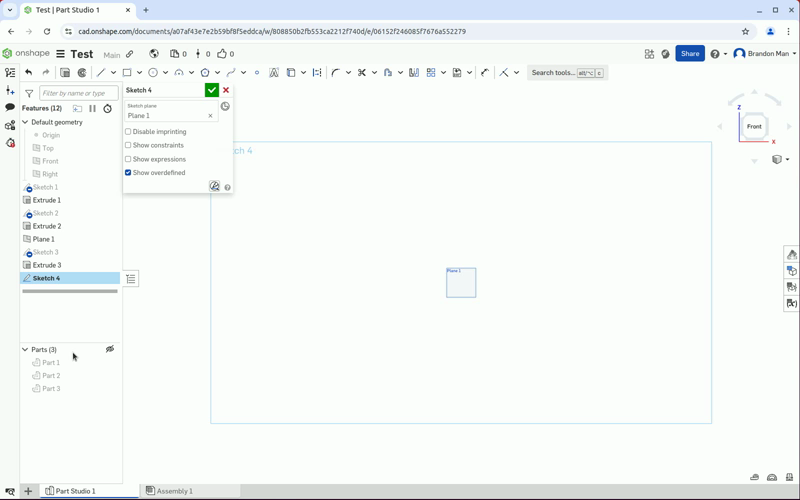
key(l)
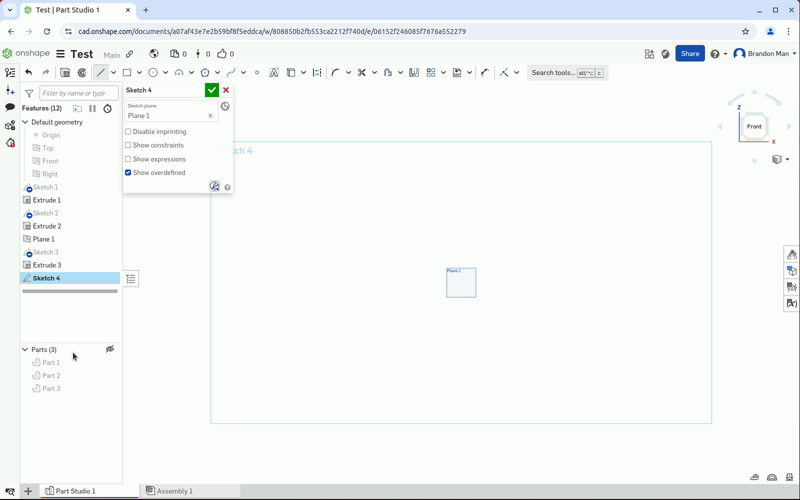
key_down(shift)
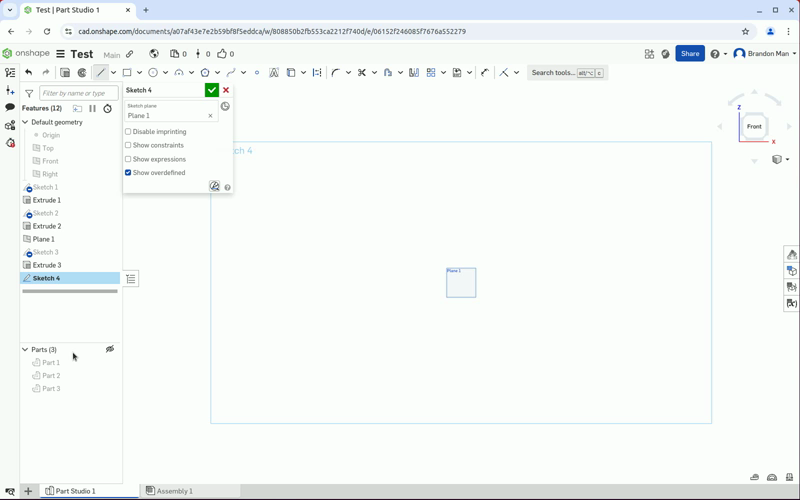
mouse_move(460, 282)
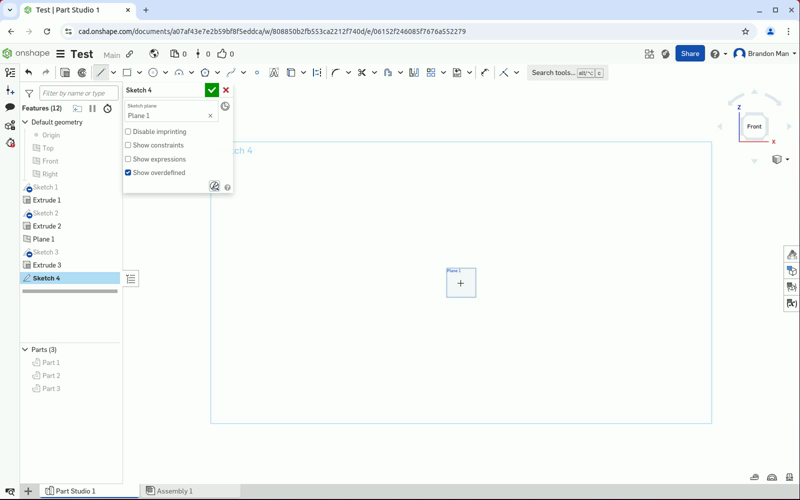
click(460, 282)
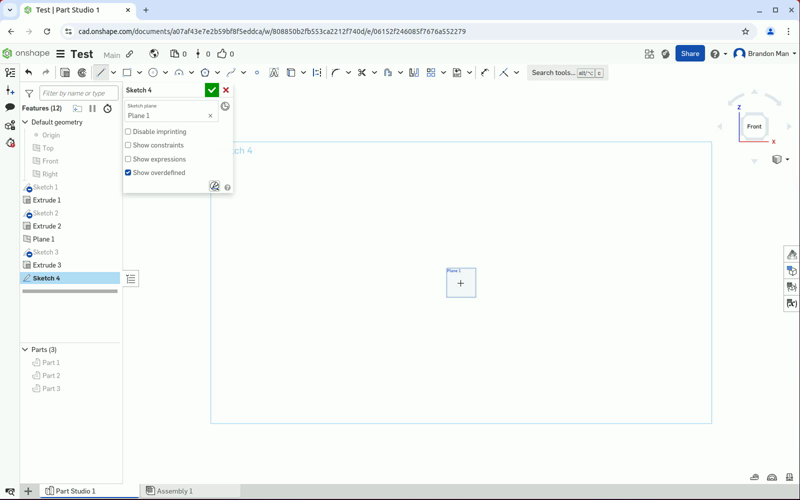
key_up(shift)
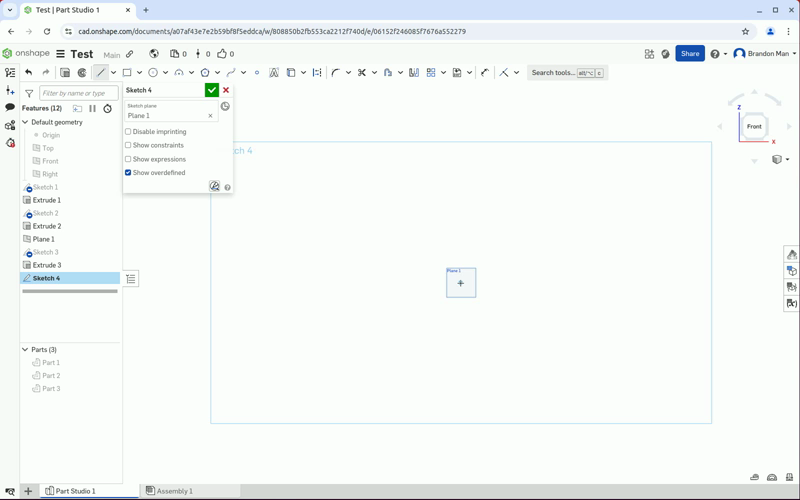
key_down(shift)
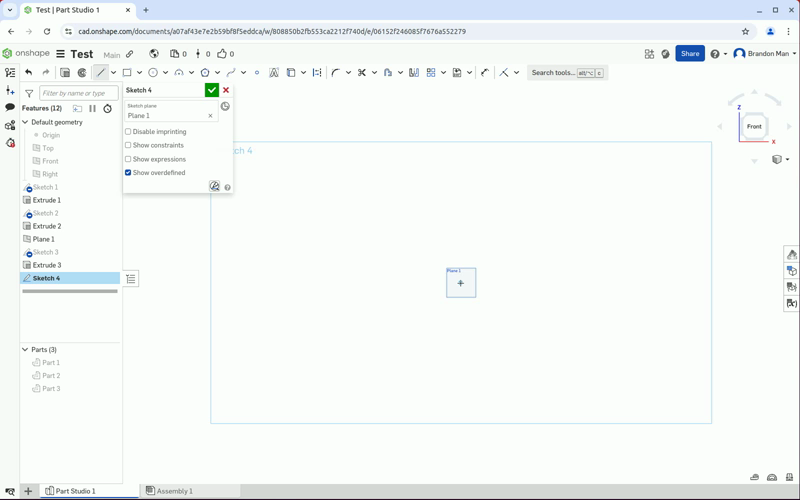
mouse_move(490, 282)
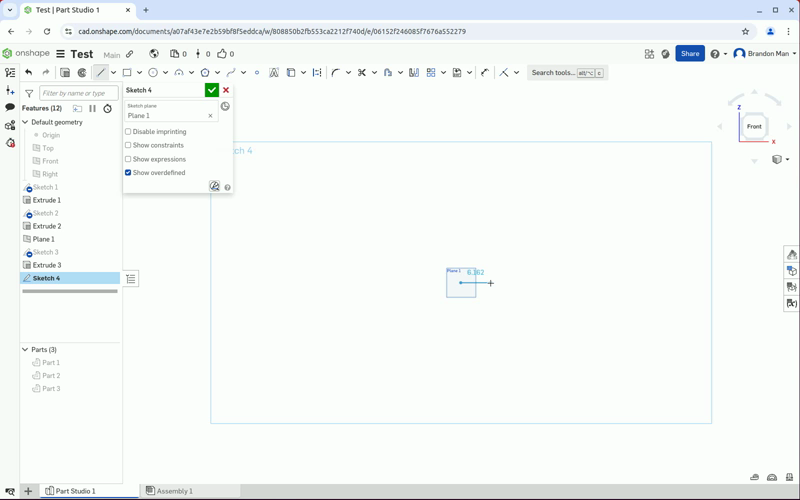
mouse_move(475, 282)
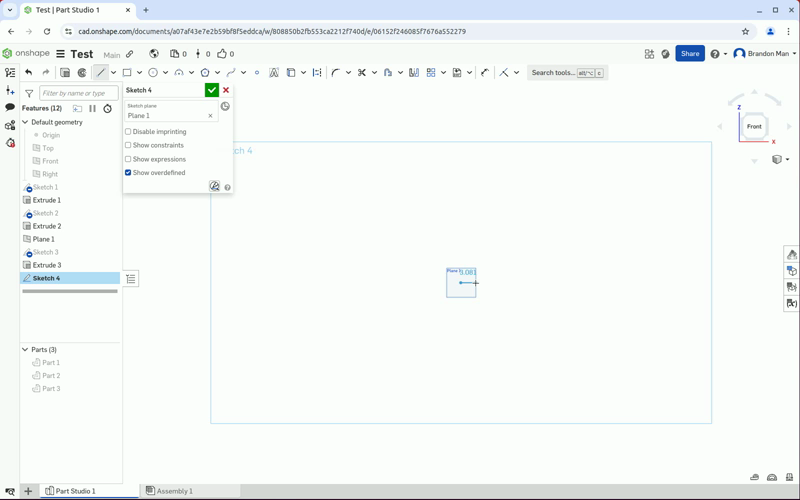
click(475, 282)
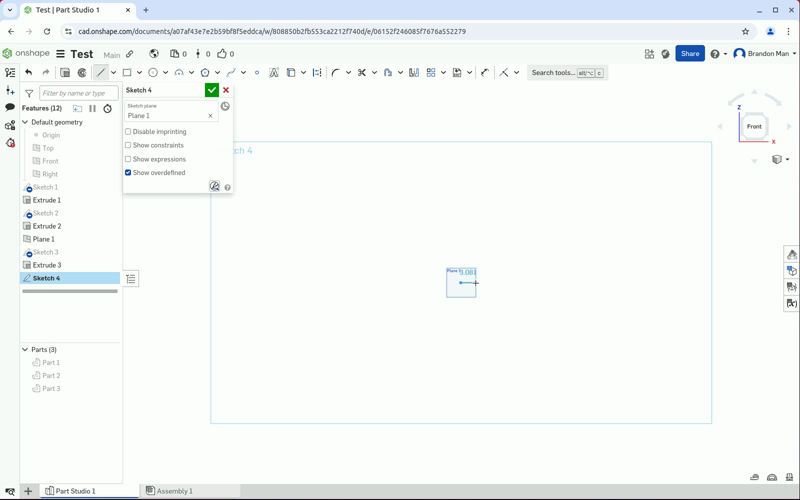
key_up(shift)
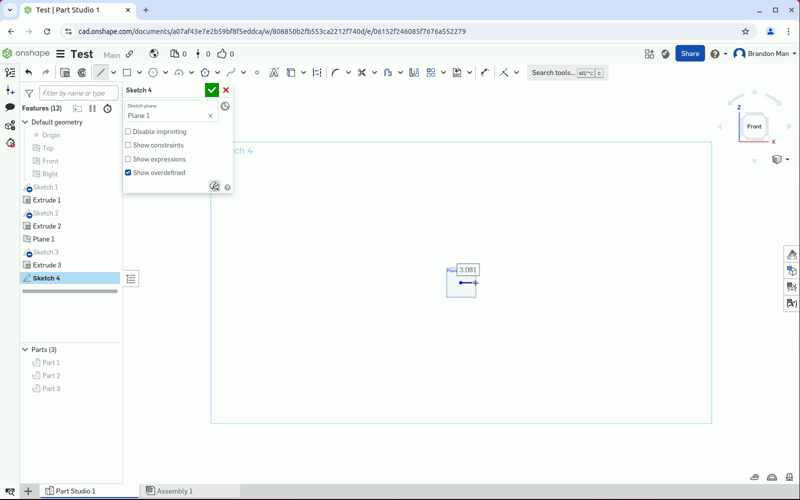
key(esc)
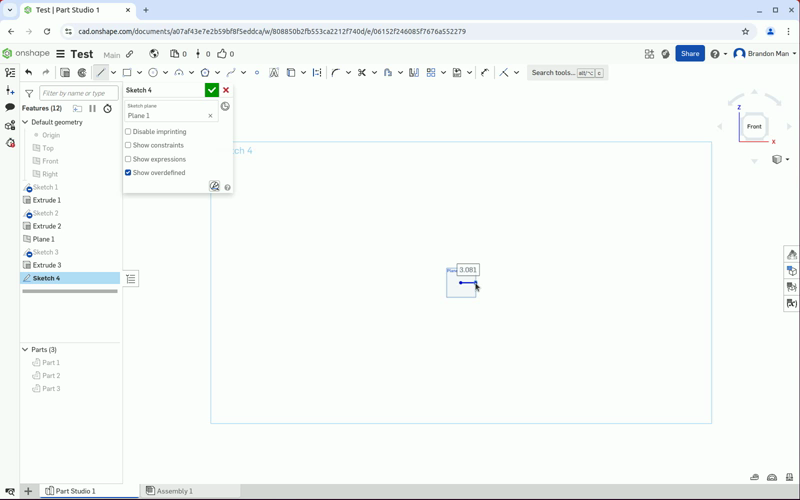
key(a)
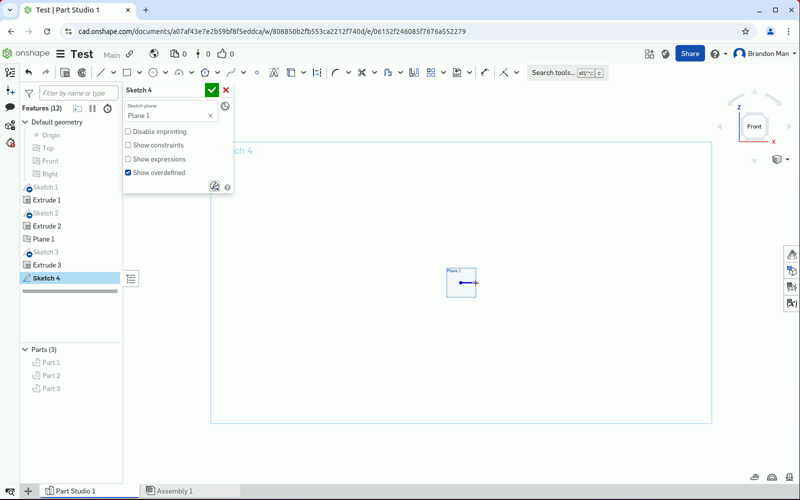
mouse_move(475, 282)
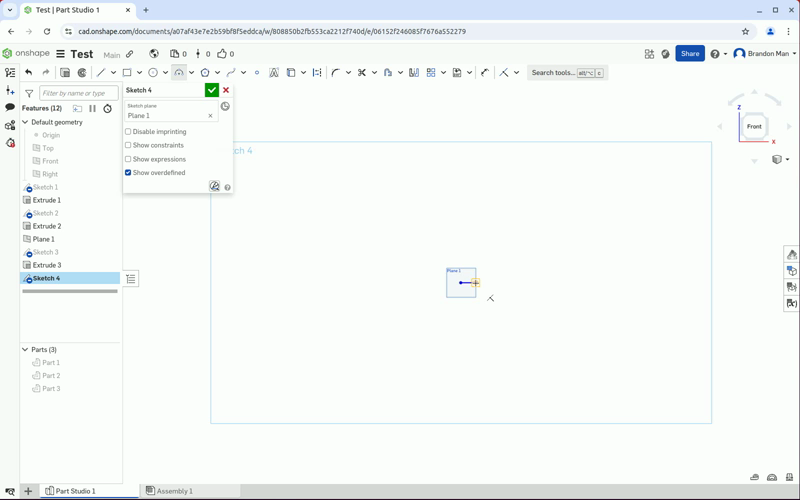
click(475, 282)
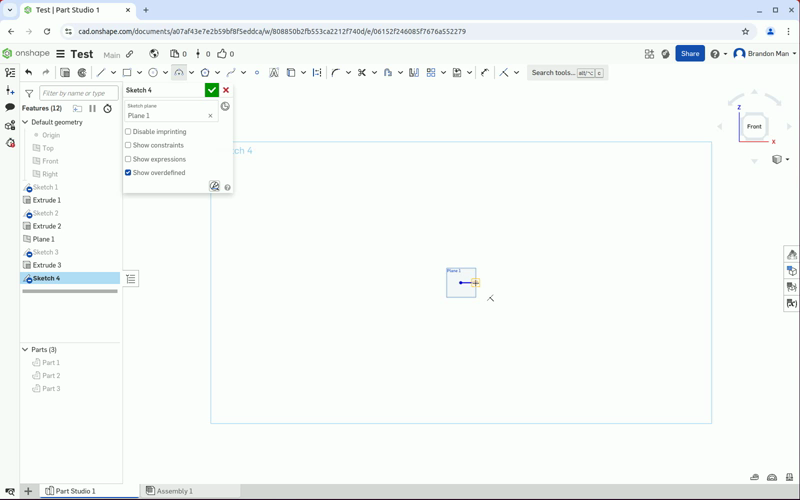
key_down(shift)
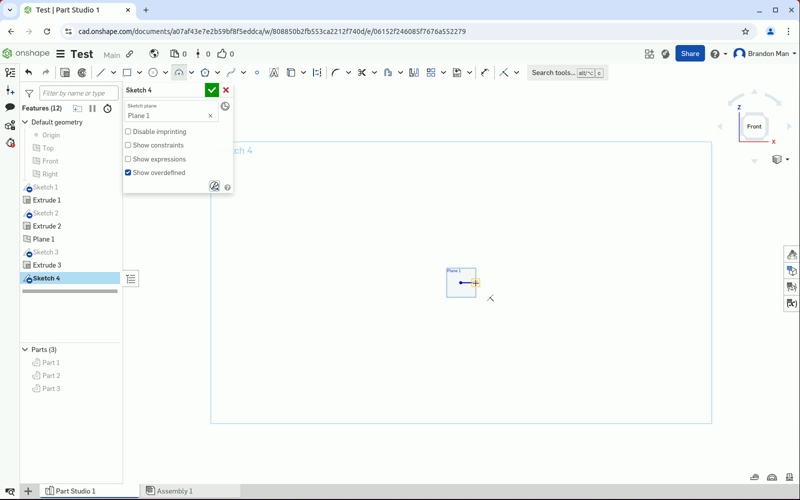
mouse_move(474, 276)
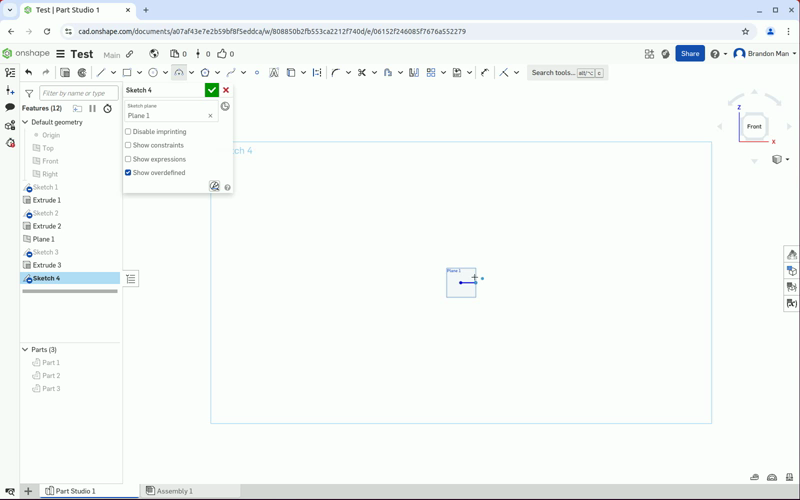
scroll(6)
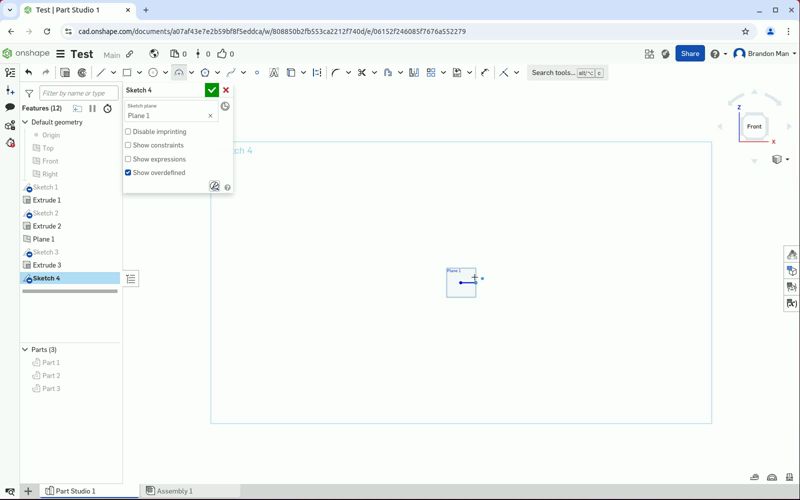
scroll(6)
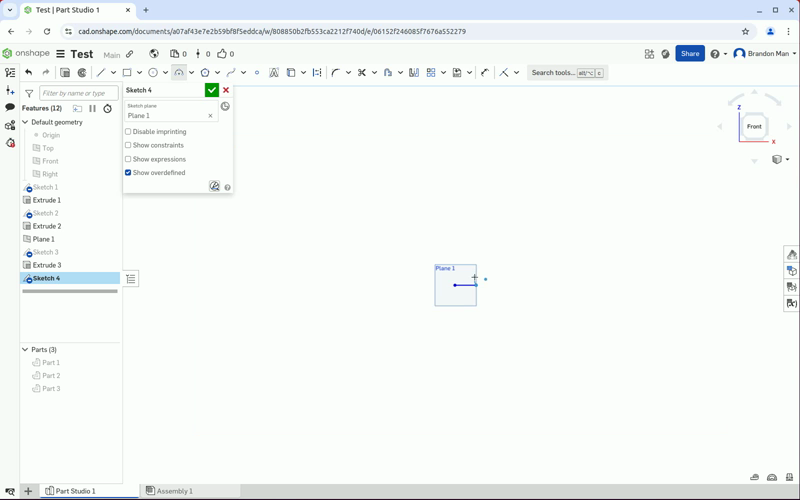
scroll(6)
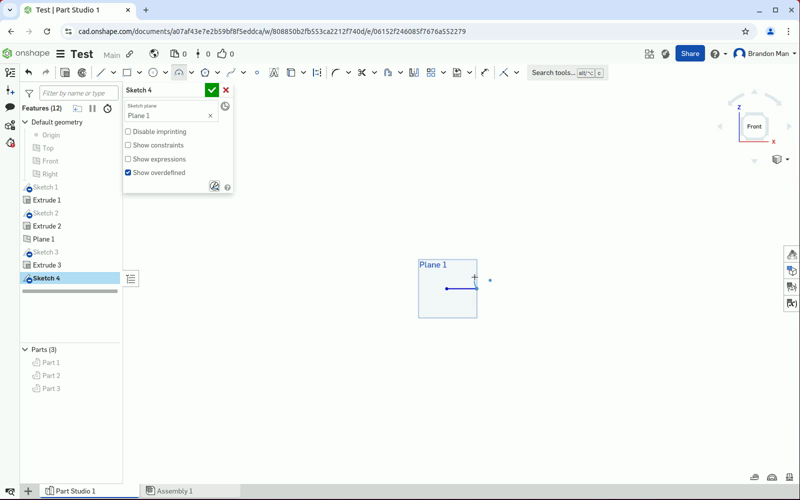
scroll(6)
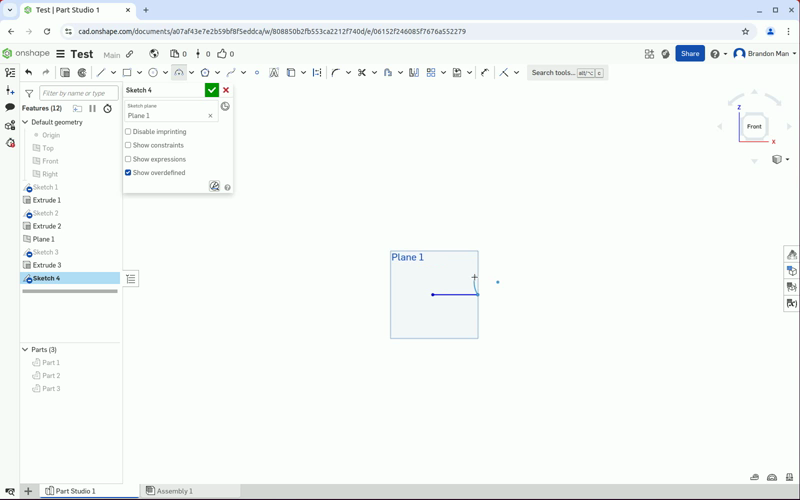
scroll(6)
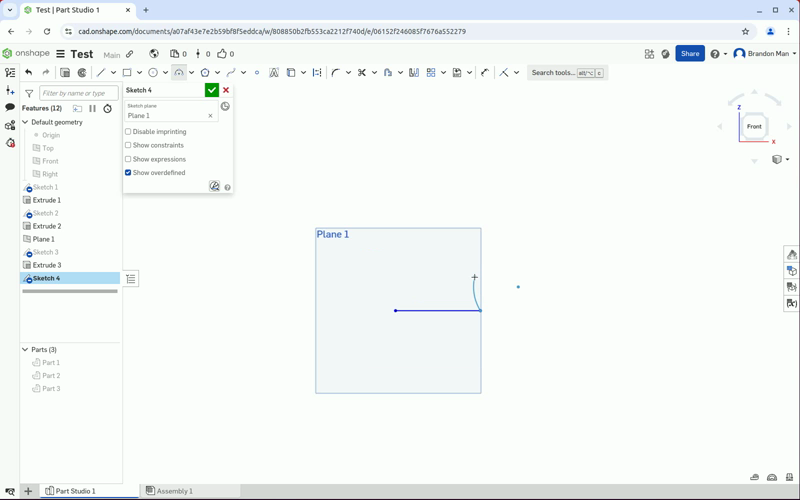
scroll(6)
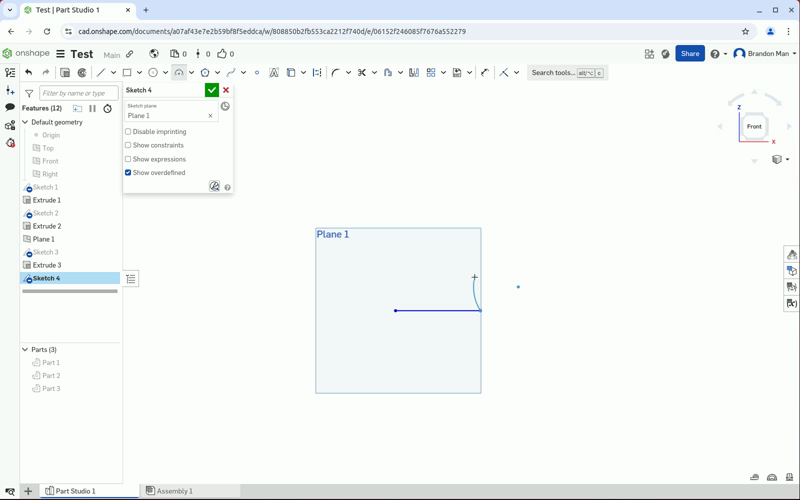
scroll(6)
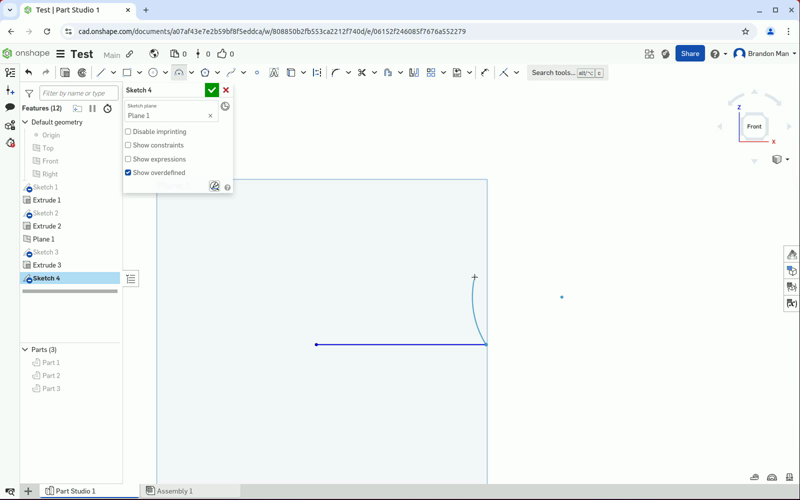
click(474, 276)
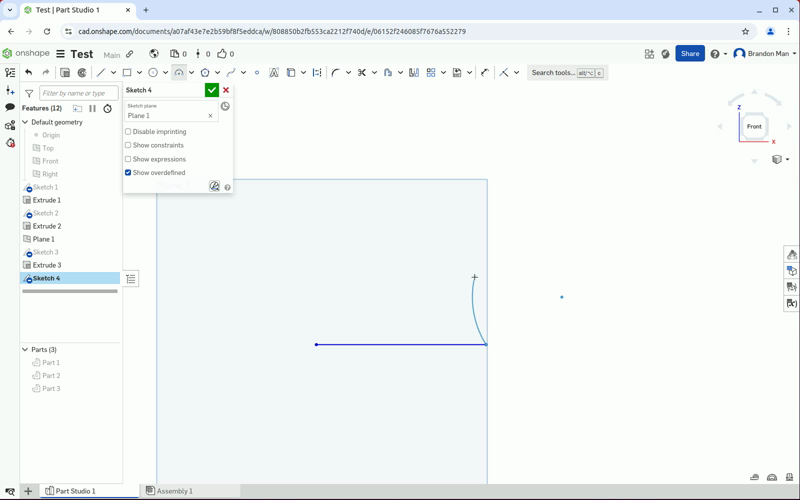
scroll(-6)
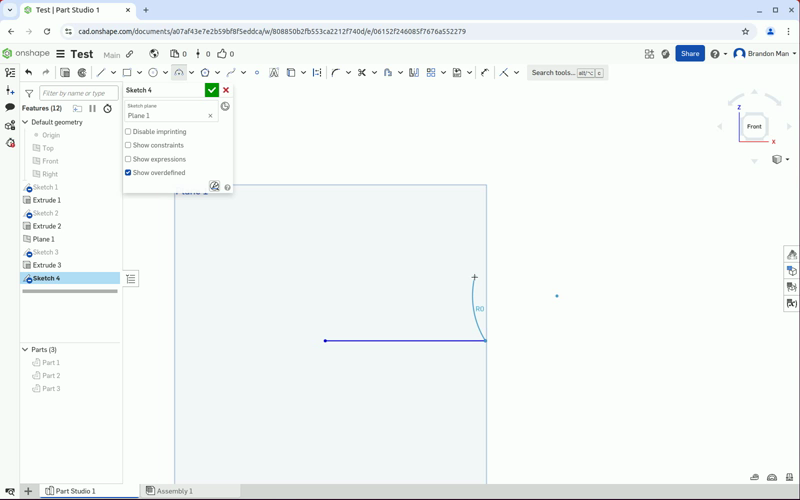
scroll(-6)
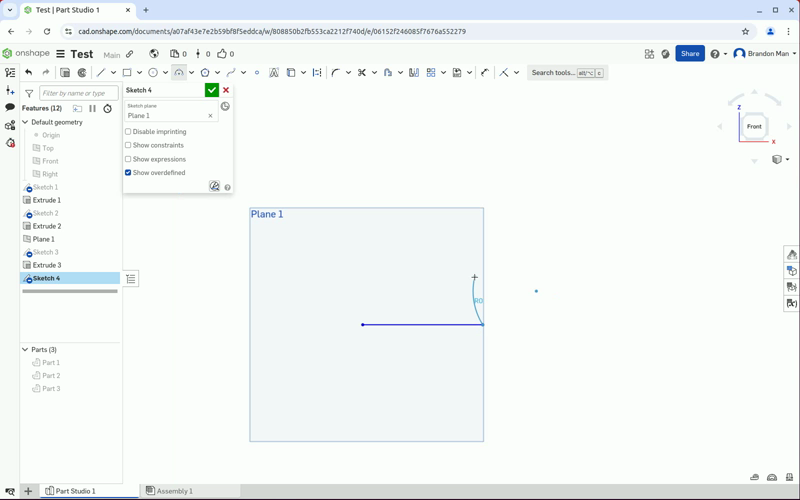
scroll(-6)
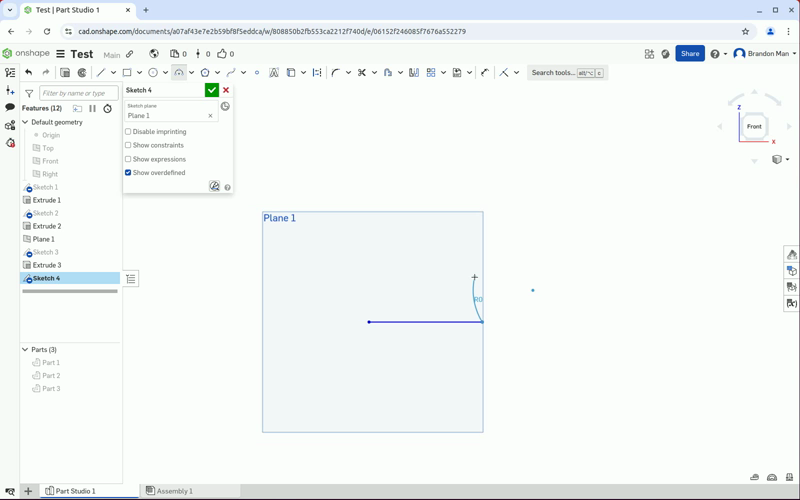
scroll(-6)
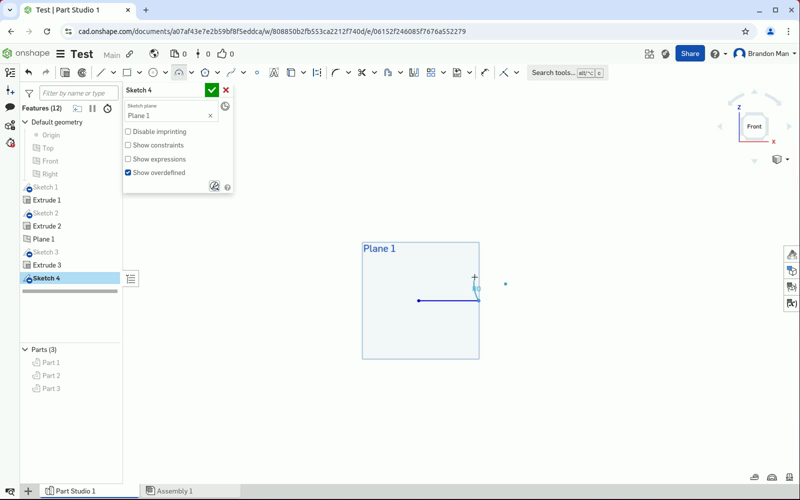
scroll(-6)
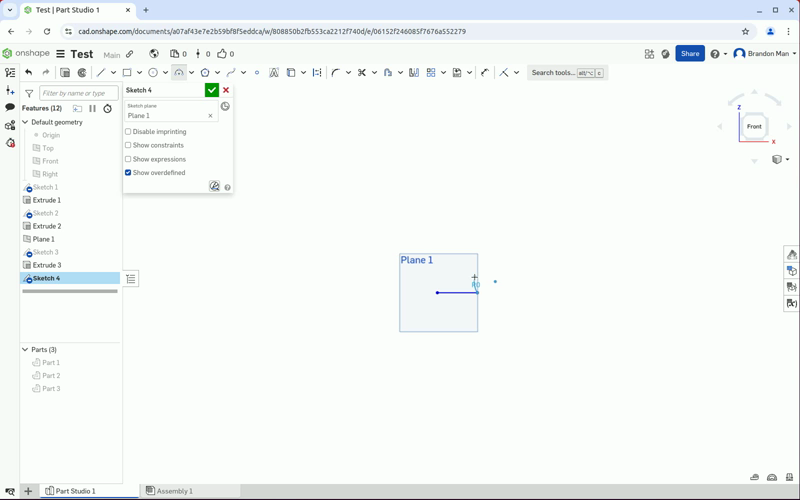
scroll(-6)
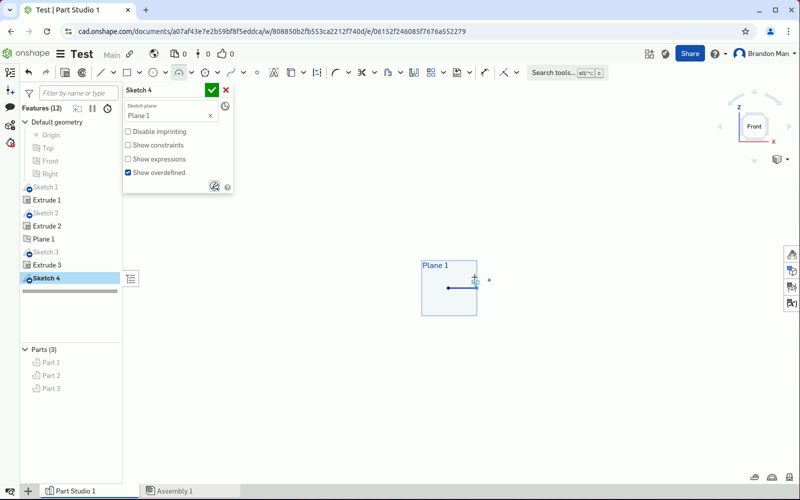
scroll(-6)
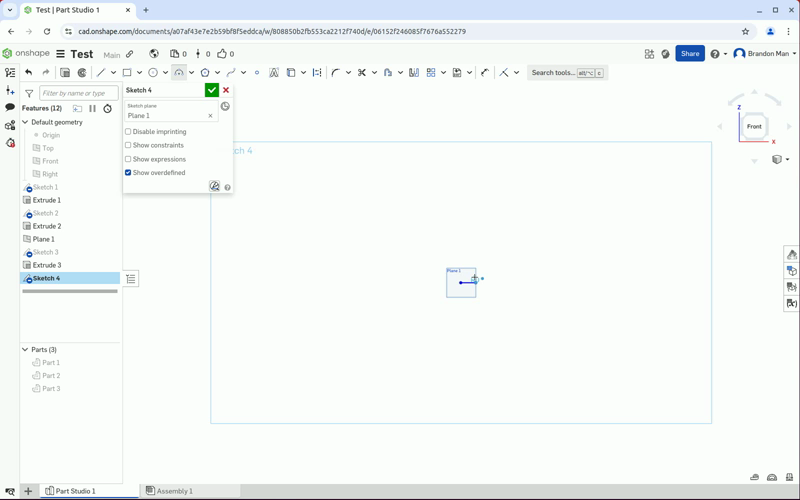
mouse_move(476, 279)
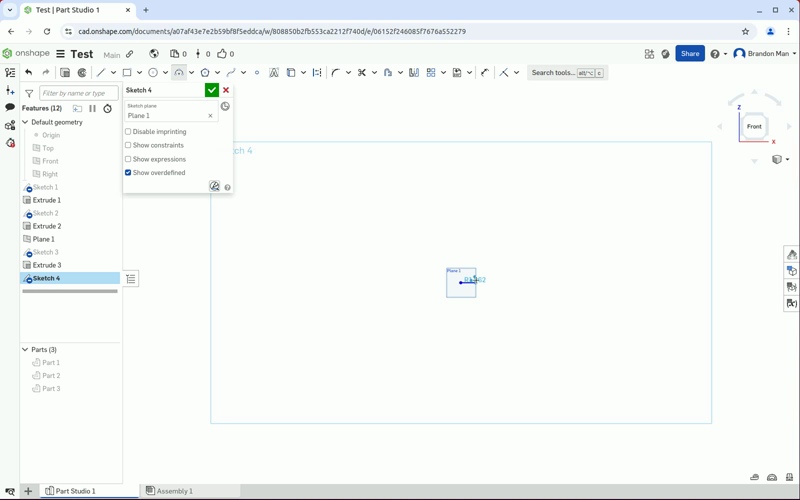
scroll(6)
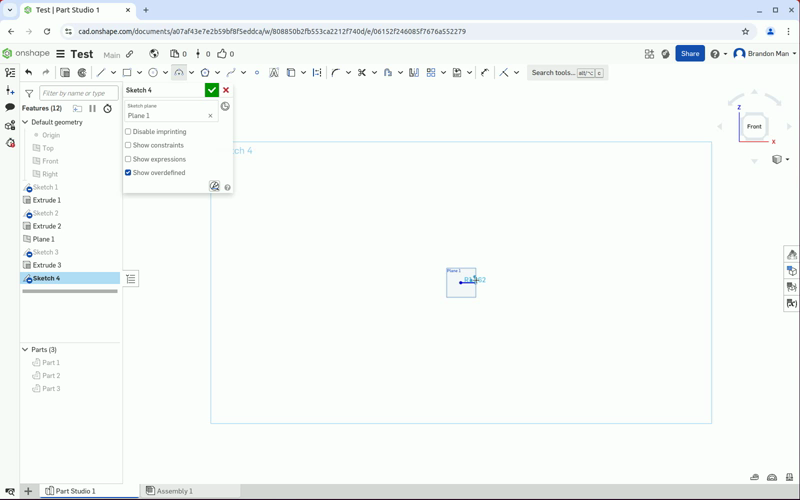
scroll(6)
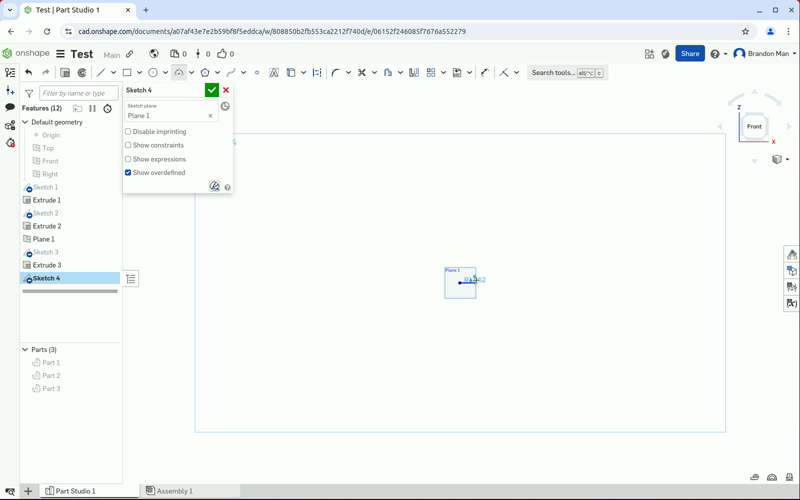
scroll(6)
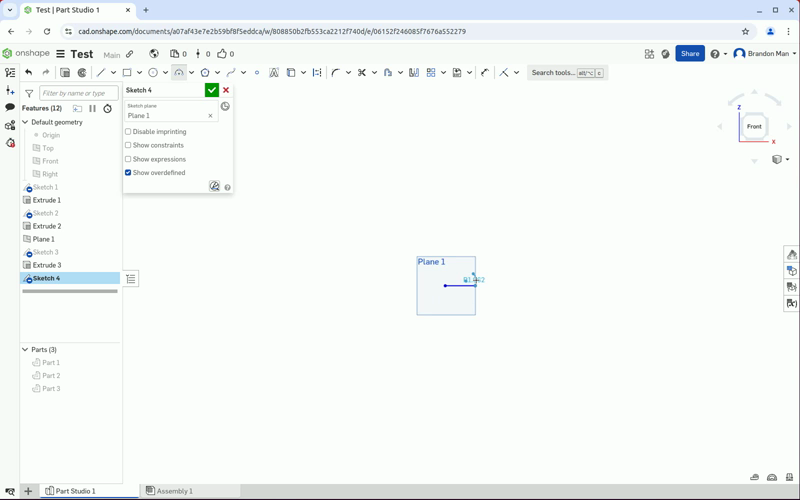
scroll(6)
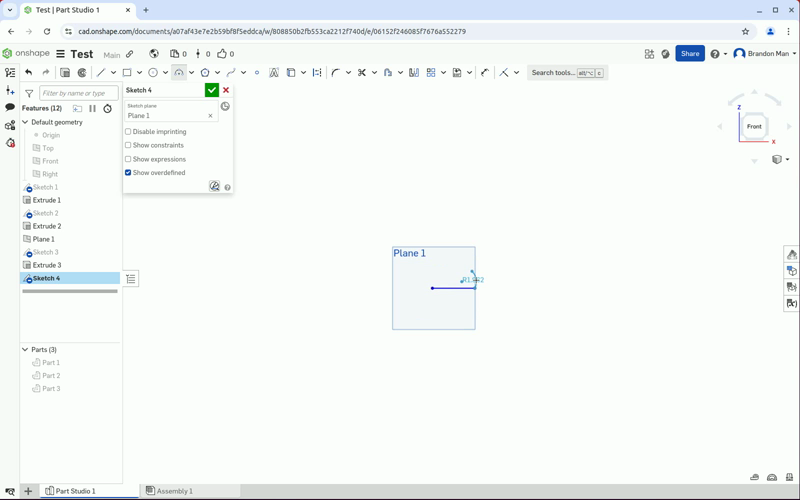
scroll(6)
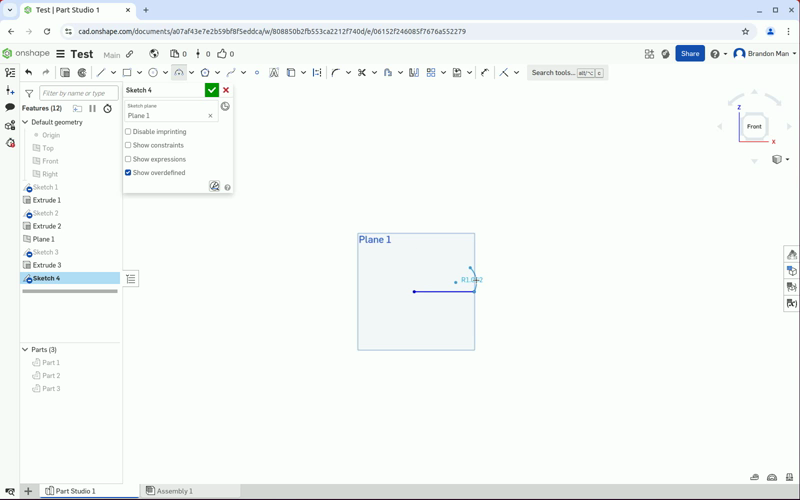
scroll(6)
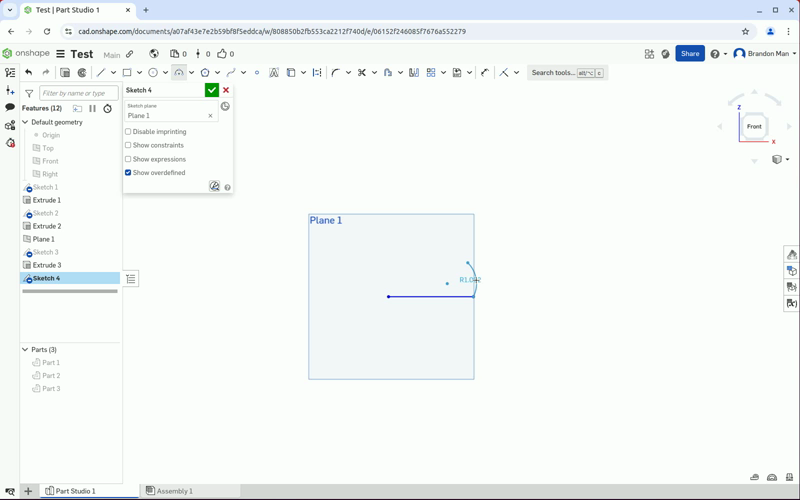
scroll(6)
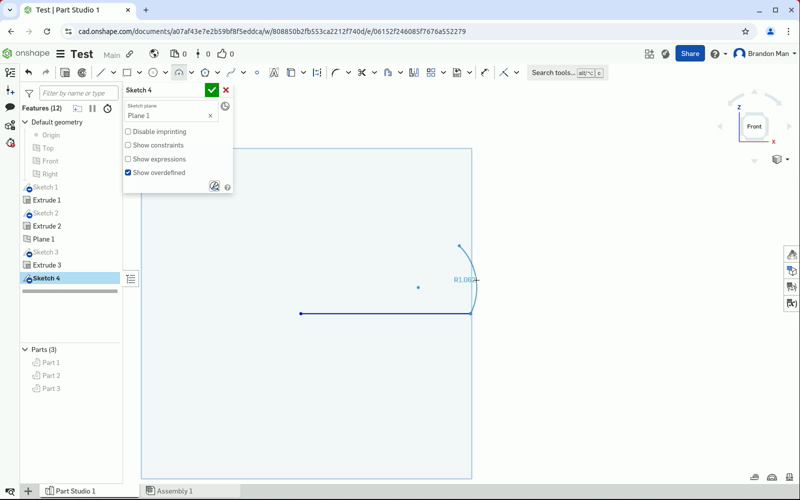
click(476, 279)
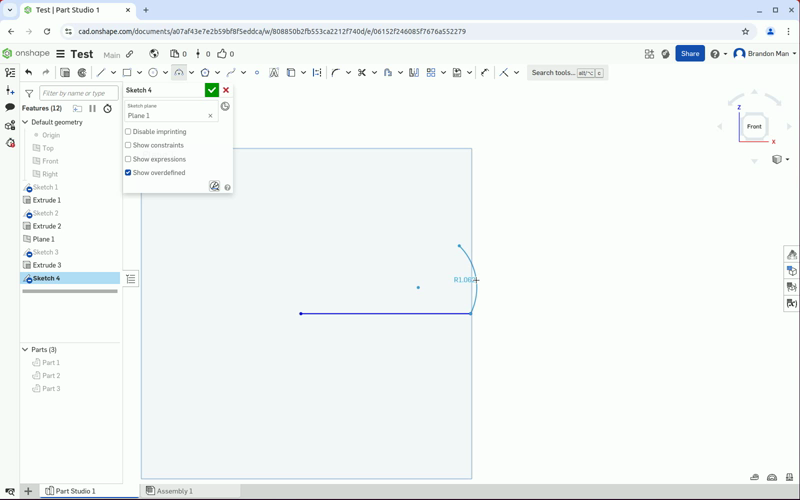
scroll(-6)
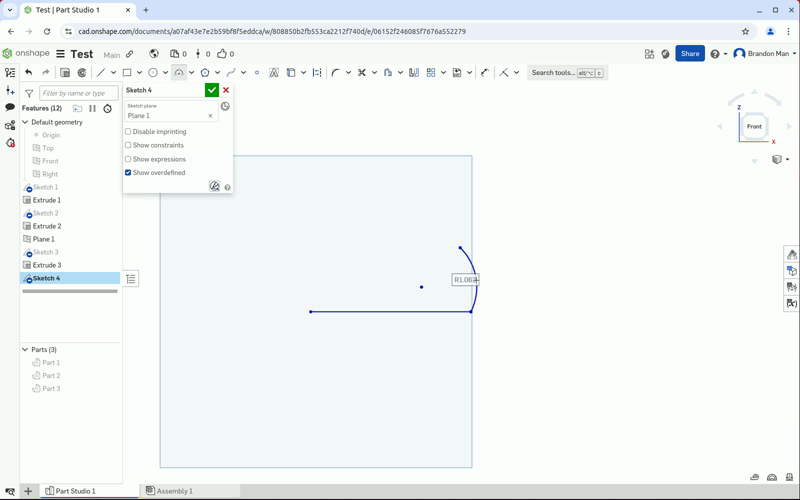
scroll(-6)
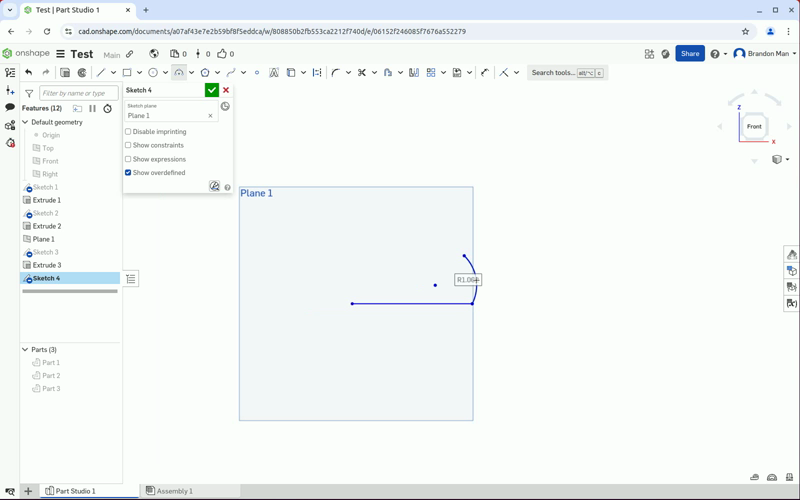
scroll(-6)
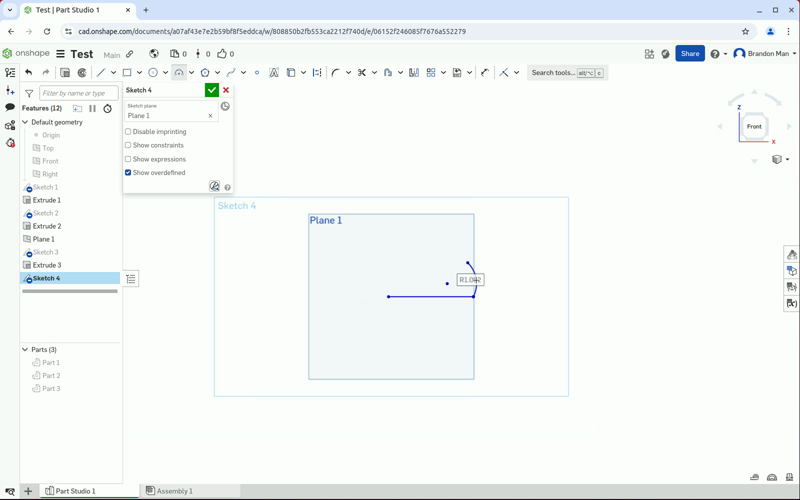
scroll(-6)
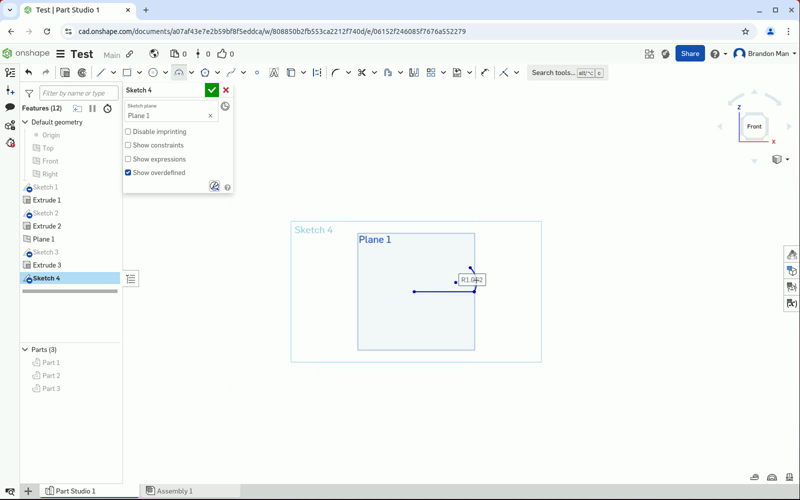
scroll(-6)
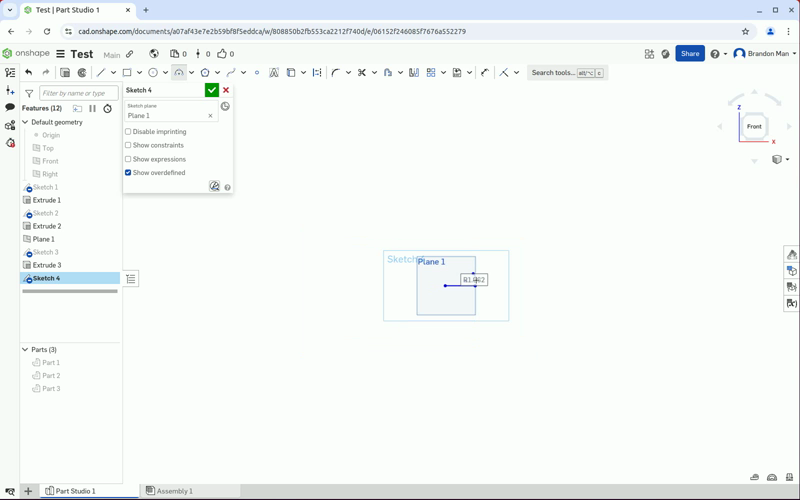
scroll(-6)
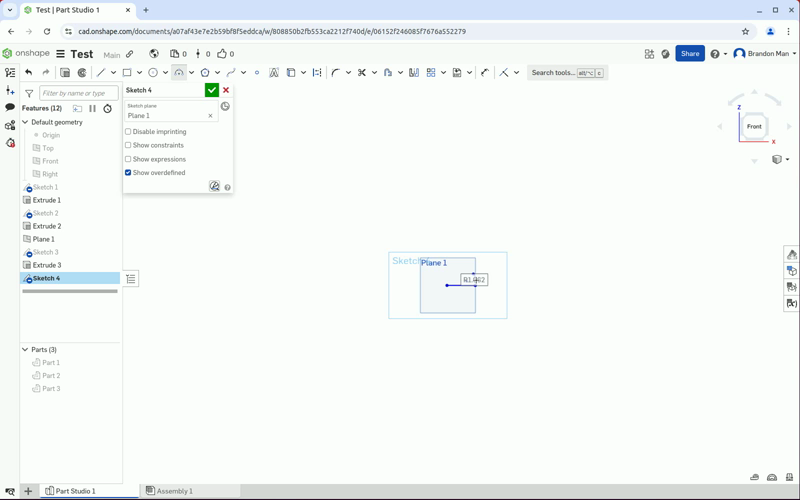
scroll(-6)
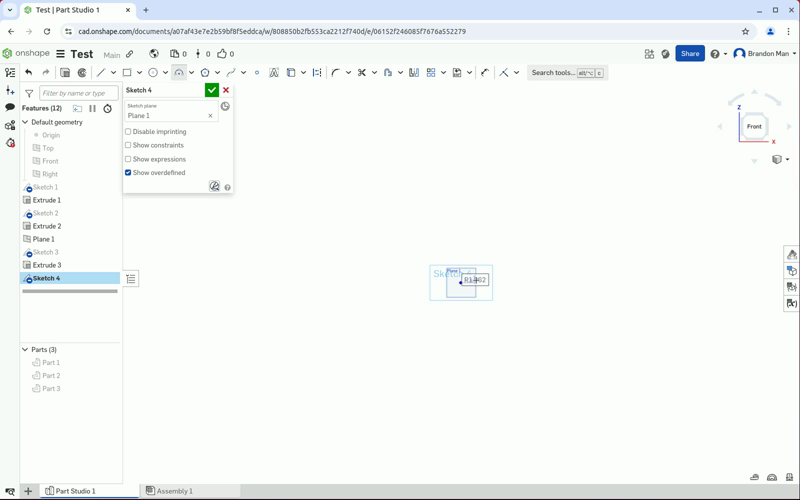
key_up(shift)
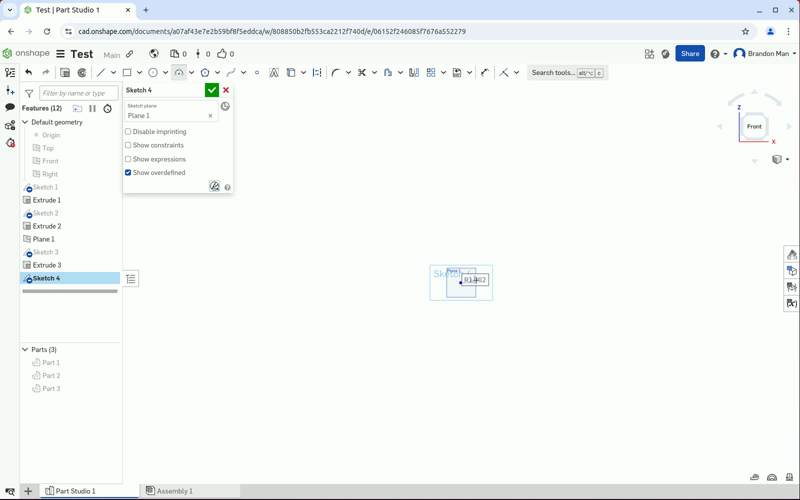
key(esc)
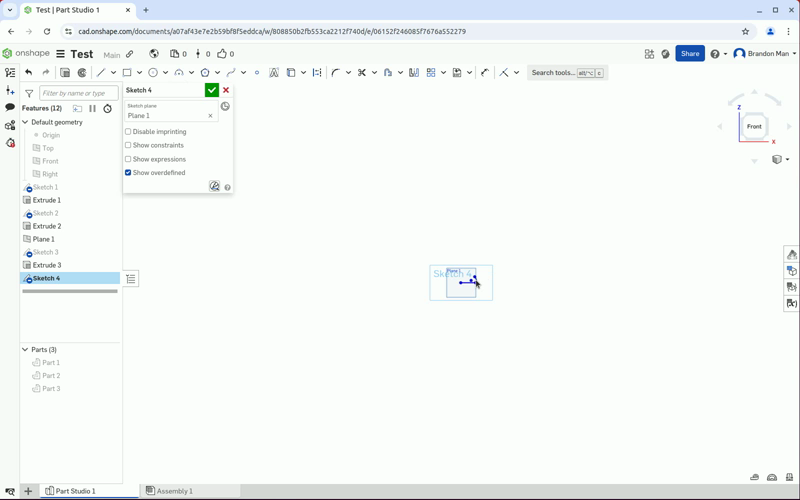
key(l)
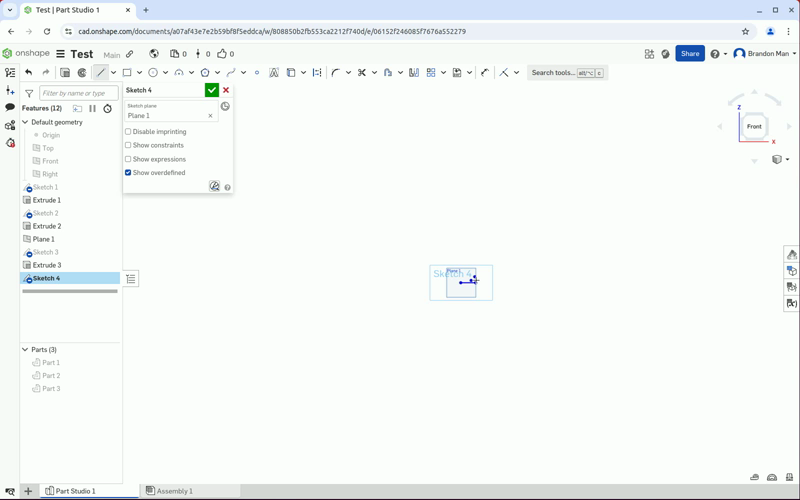
mouse_move(474, 276)
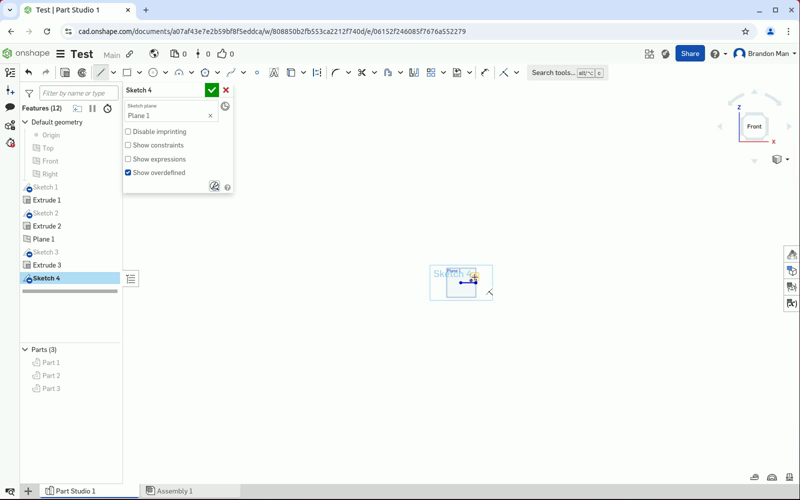
scroll(6)
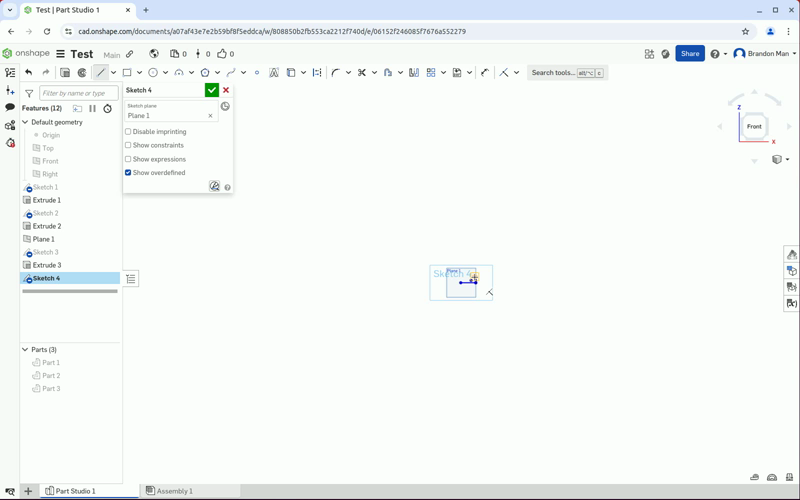
scroll(6)
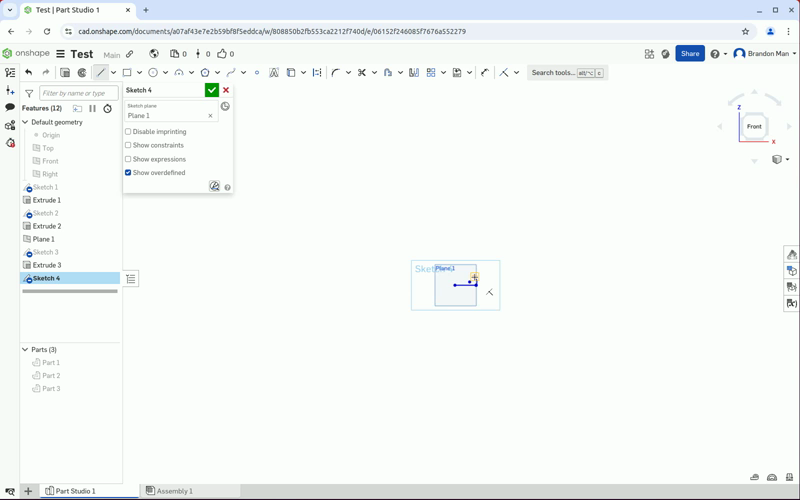
scroll(6)
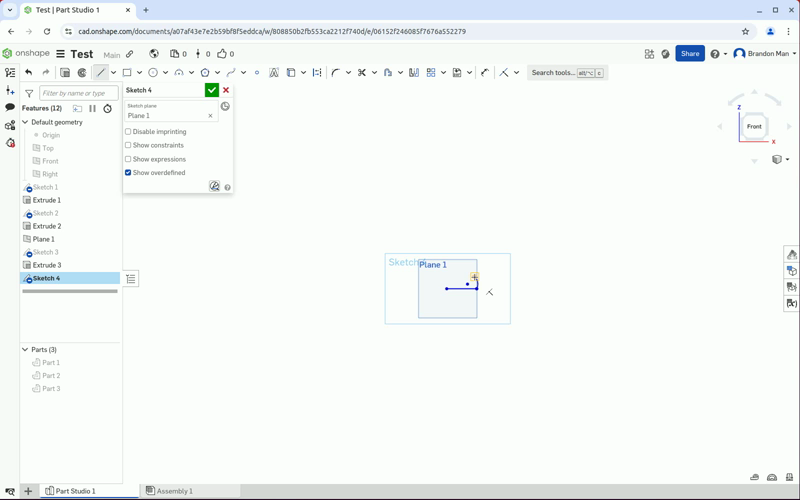
scroll(6)
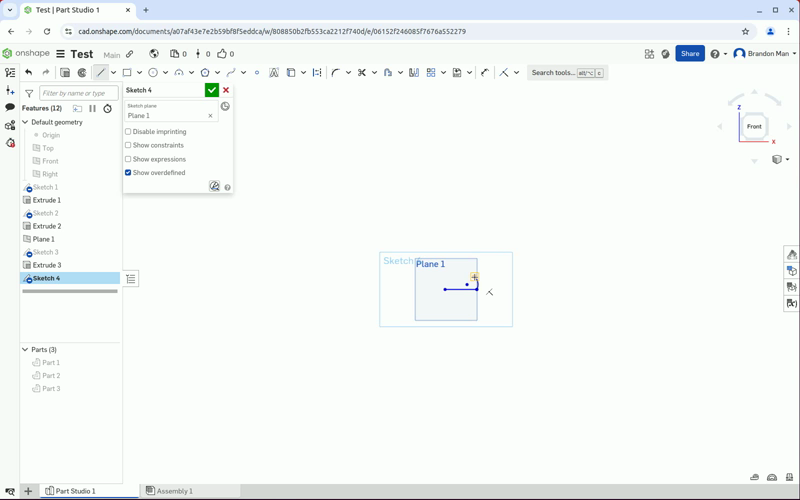
scroll(6)
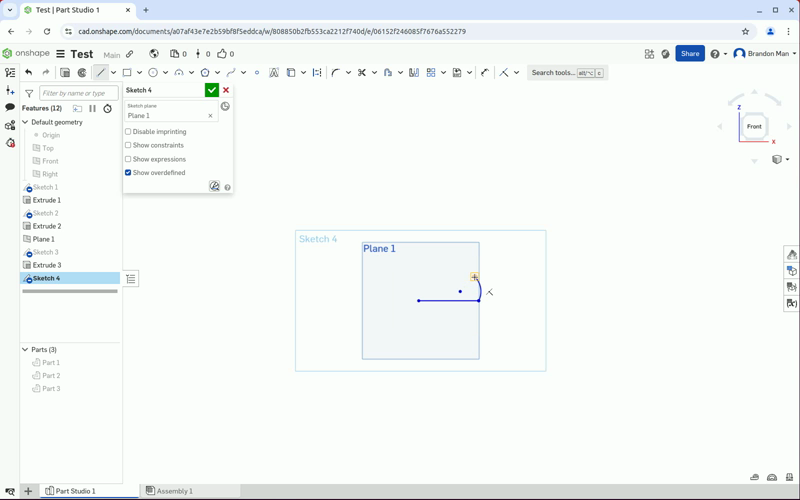
scroll(6)
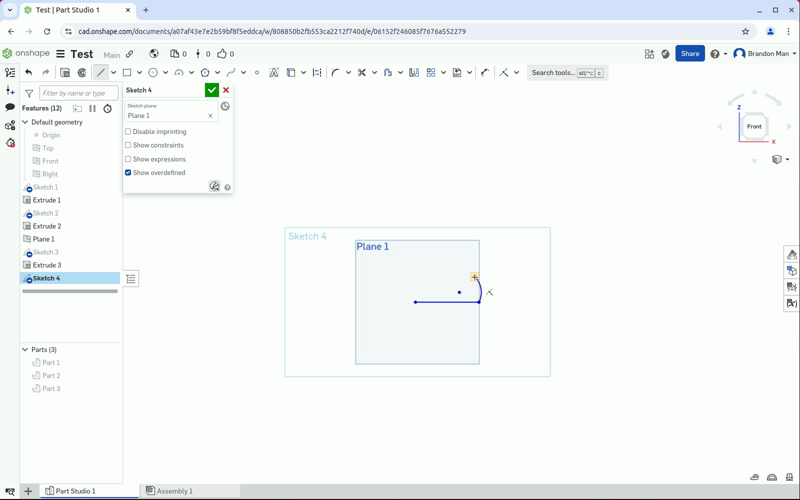
scroll(6)
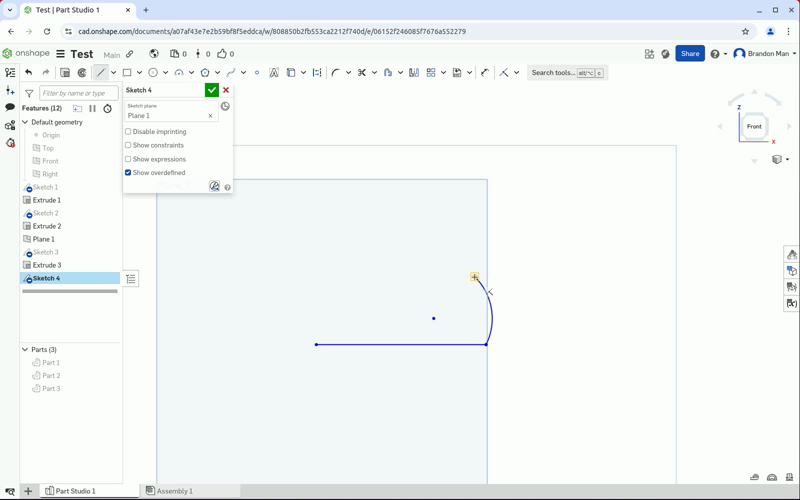
click(474, 276)
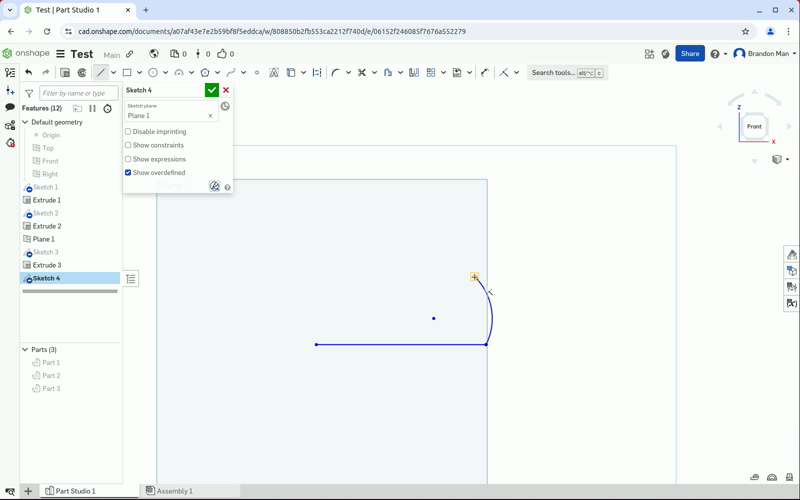
scroll(-6)
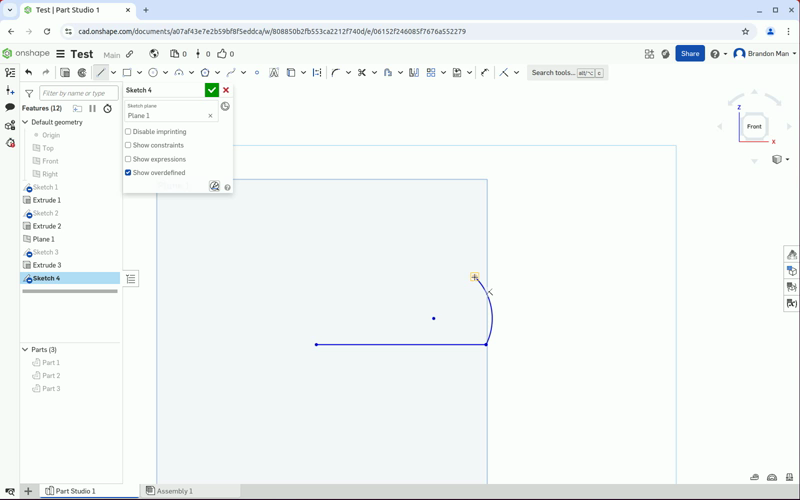
scroll(-6)
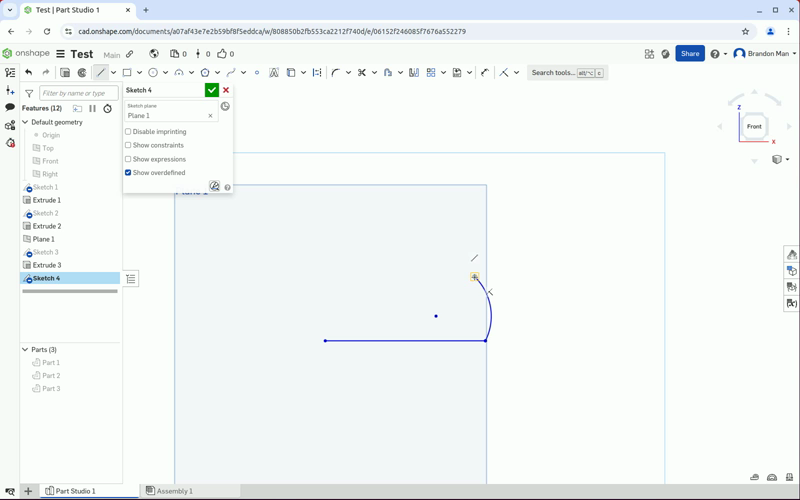
scroll(-6)
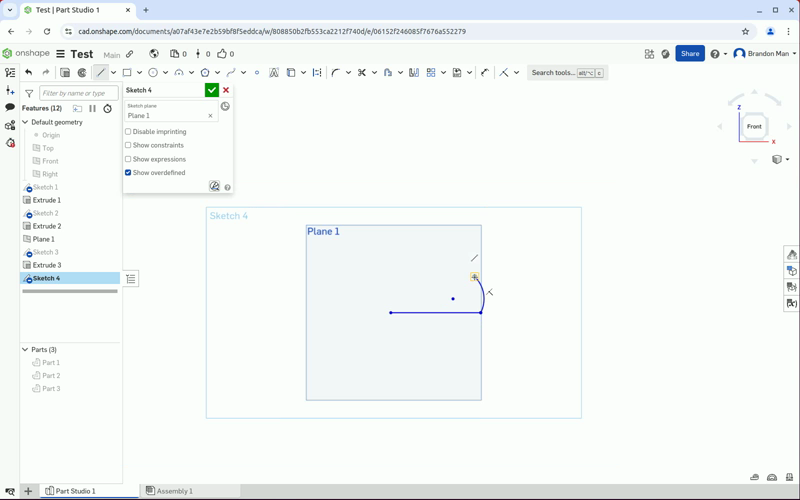
scroll(-6)
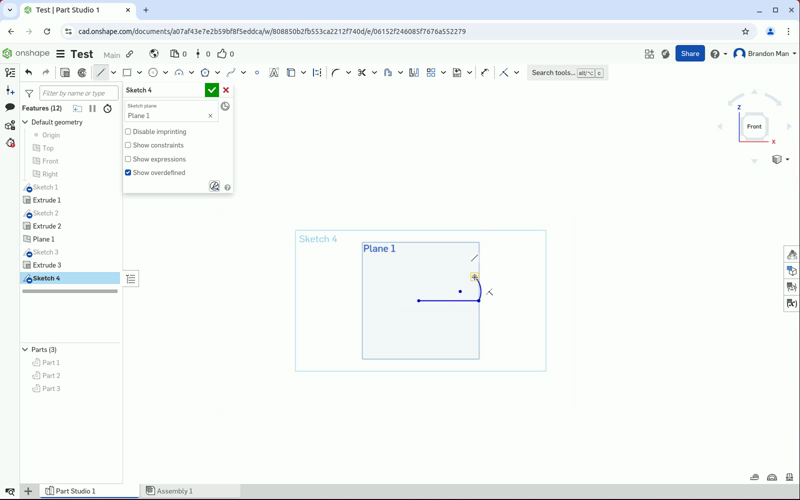
scroll(-6)
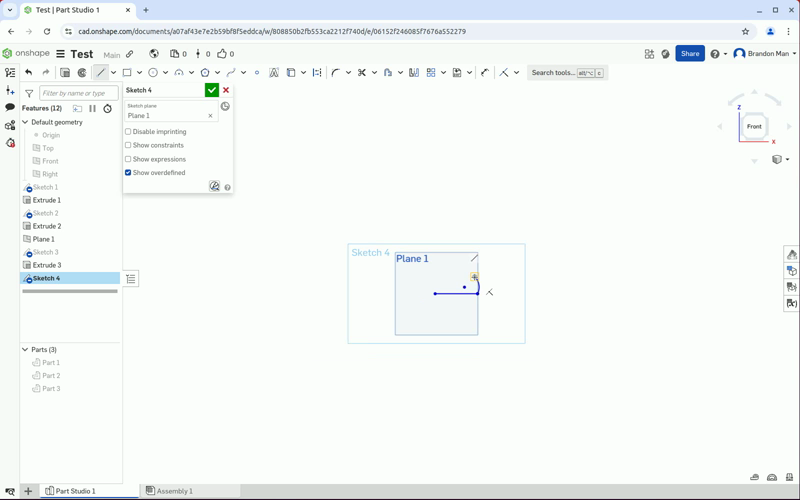
scroll(-6)
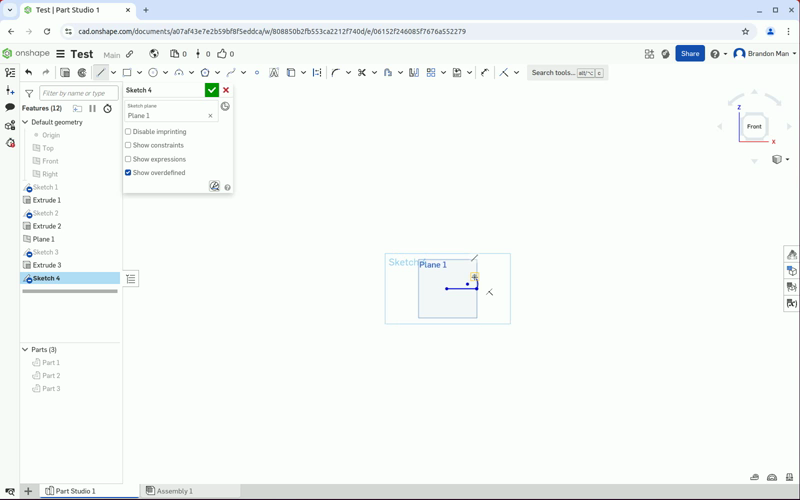
scroll(-6)
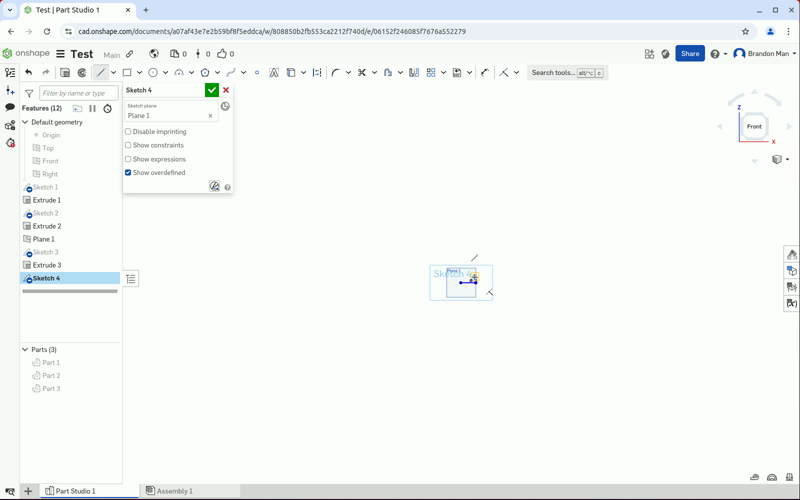
key_down(shift)
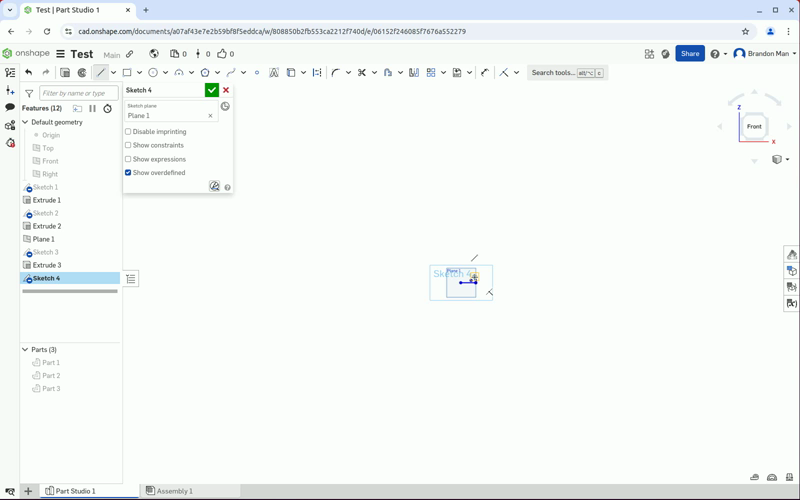
mouse_move(504, 276)
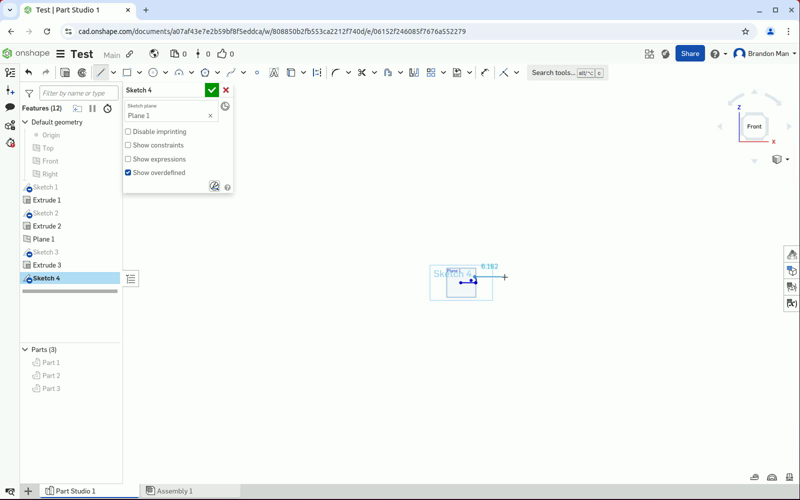
mouse_move(460, 276)
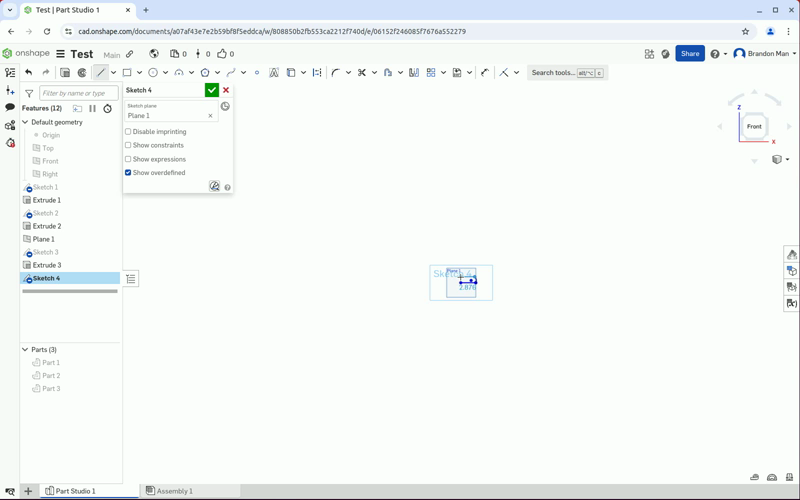
click(460, 276)
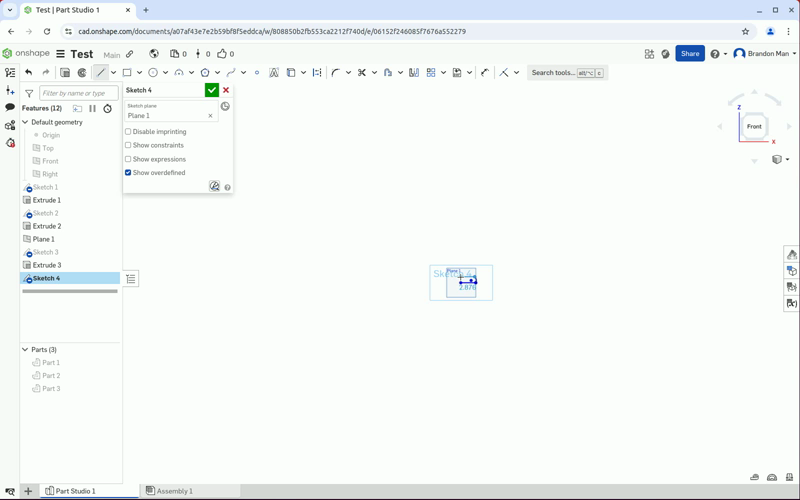
key_up(shift)
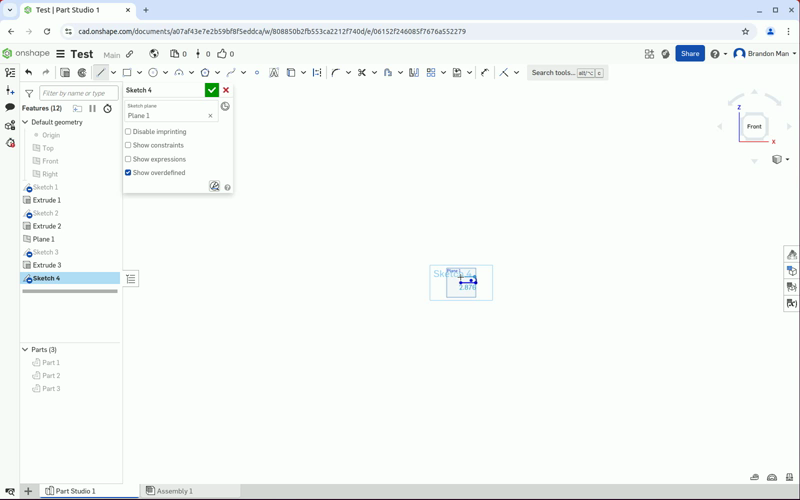
mouse_move(490, 276)
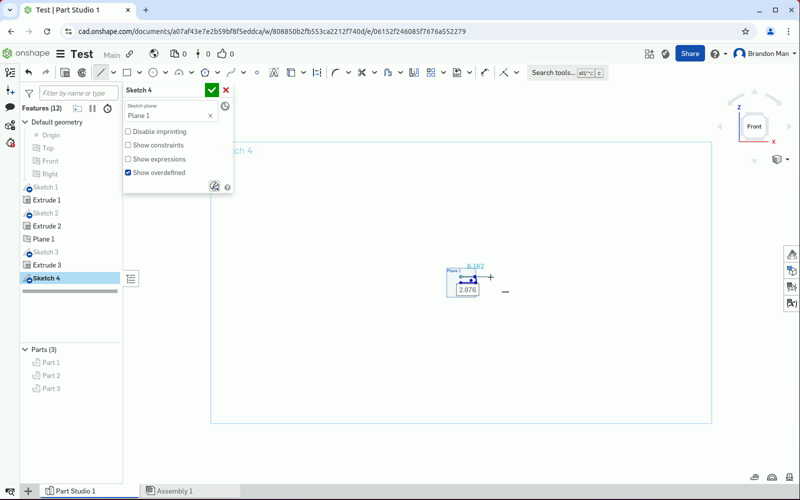
key_down(shift)
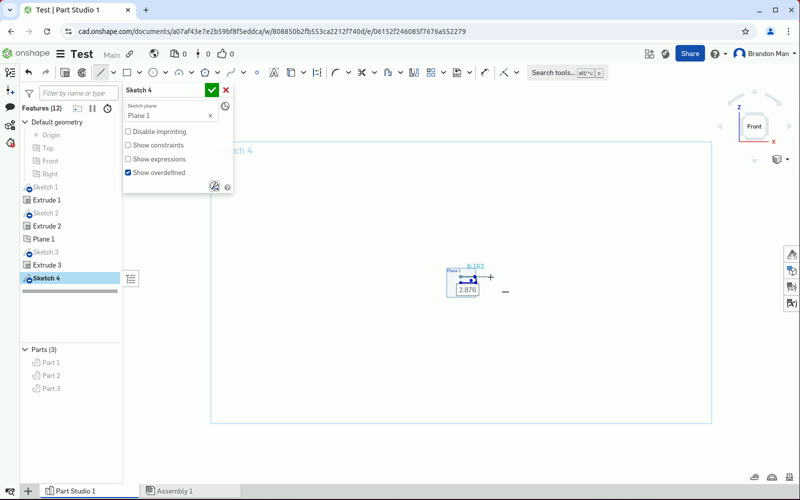
mouse_move(460, 282)
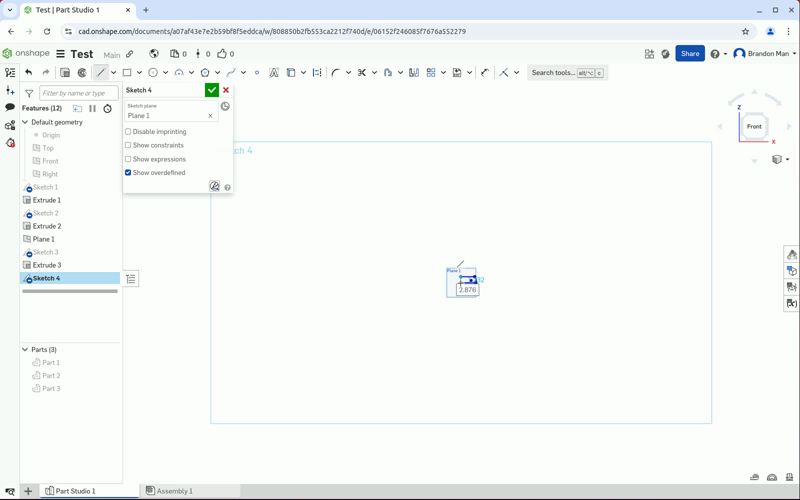
scroll(6)
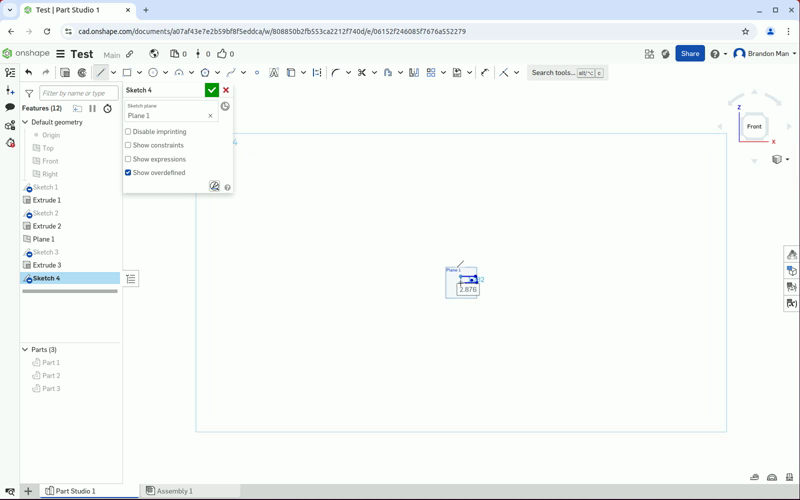
scroll(6)
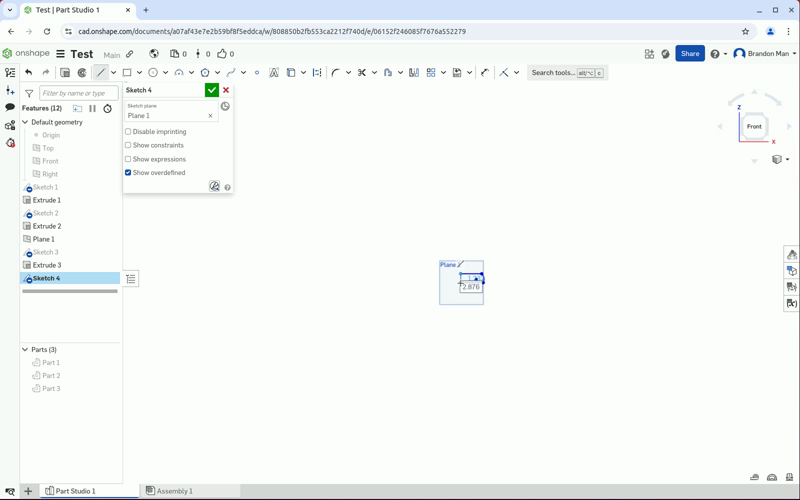
scroll(6)
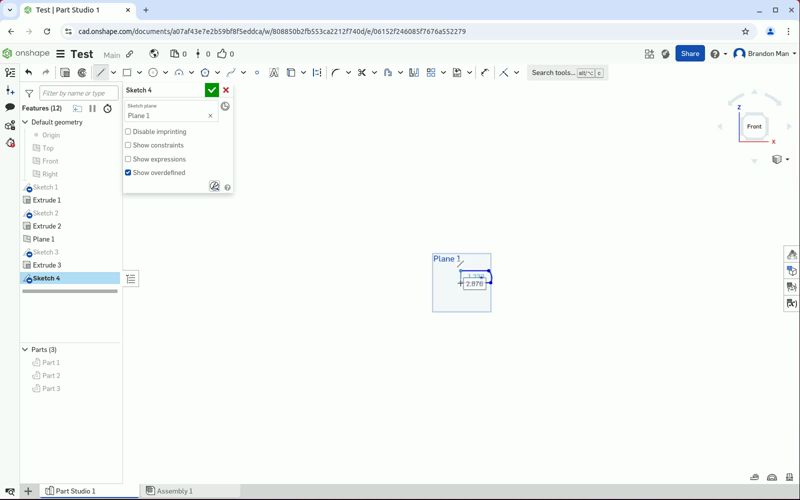
scroll(6)
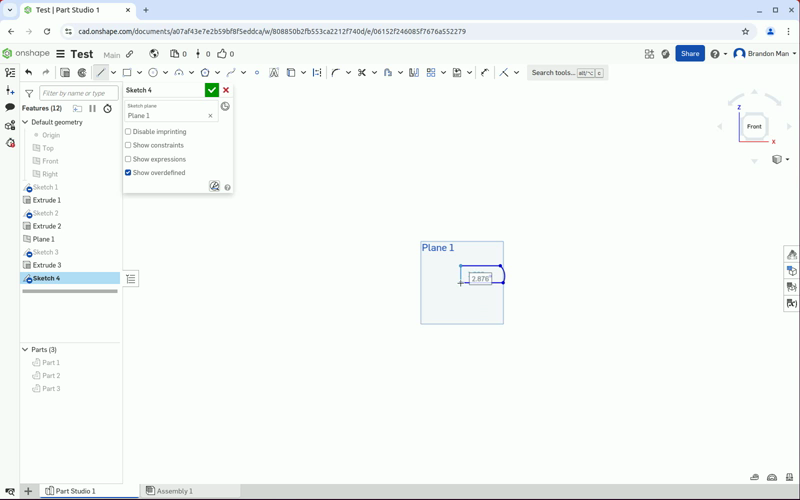
scroll(6)
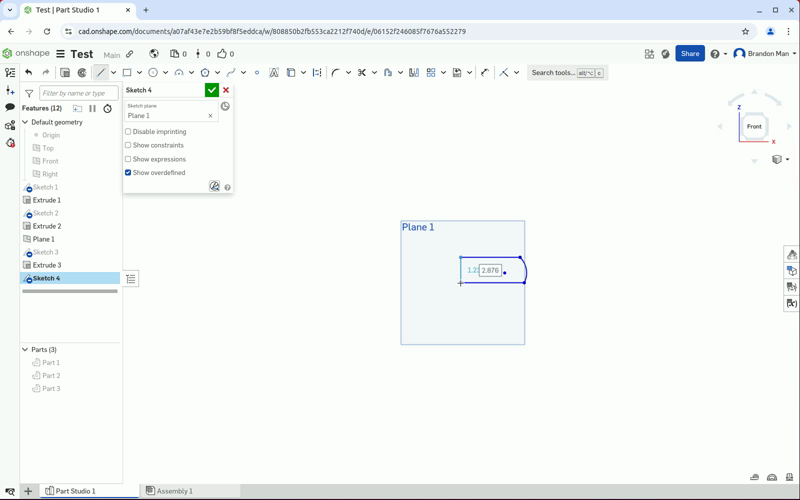
scroll(6)
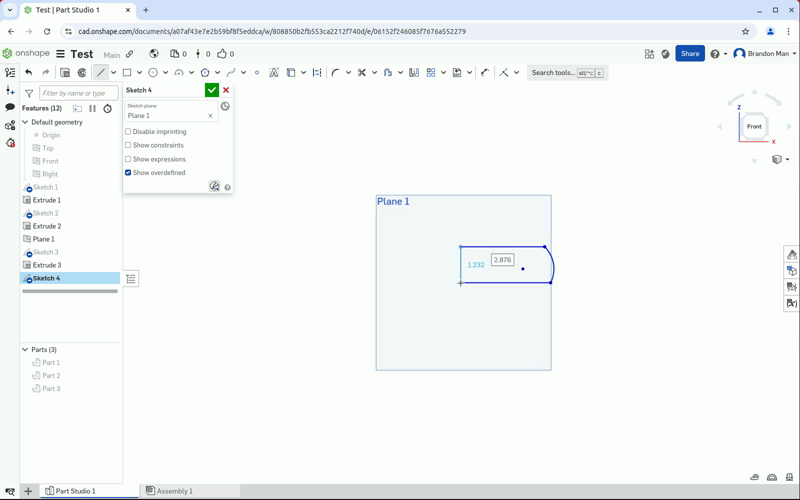
scroll(6)
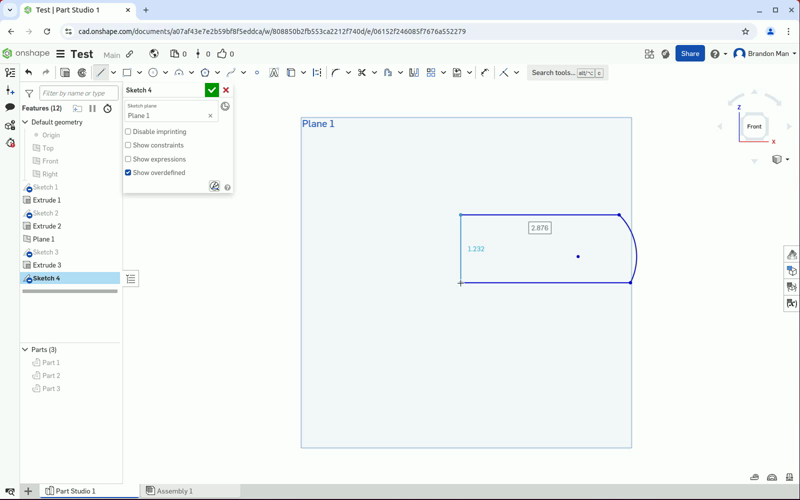
key_up(shift)
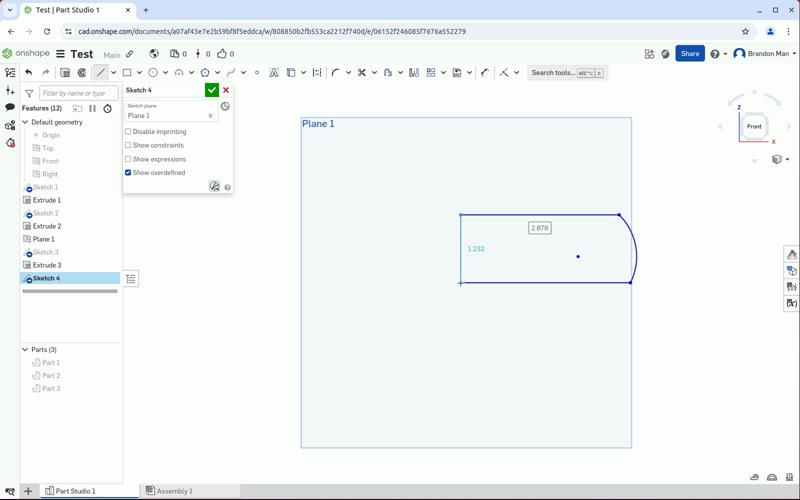
click(460, 282)
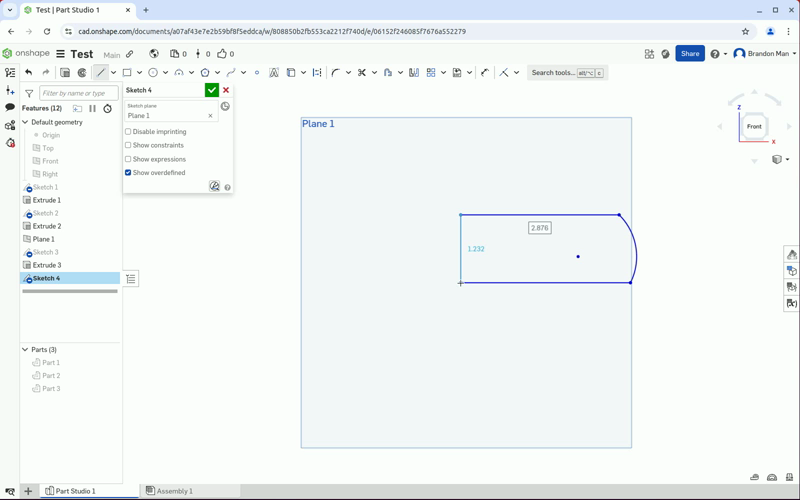
scroll(-6)
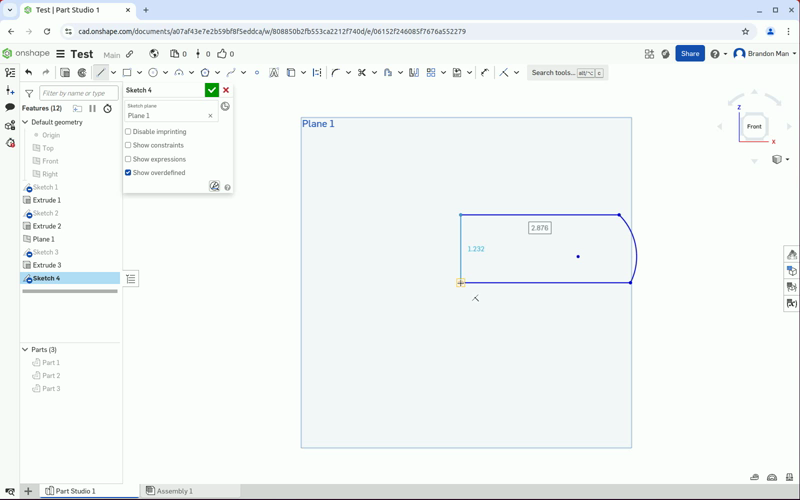
scroll(-6)
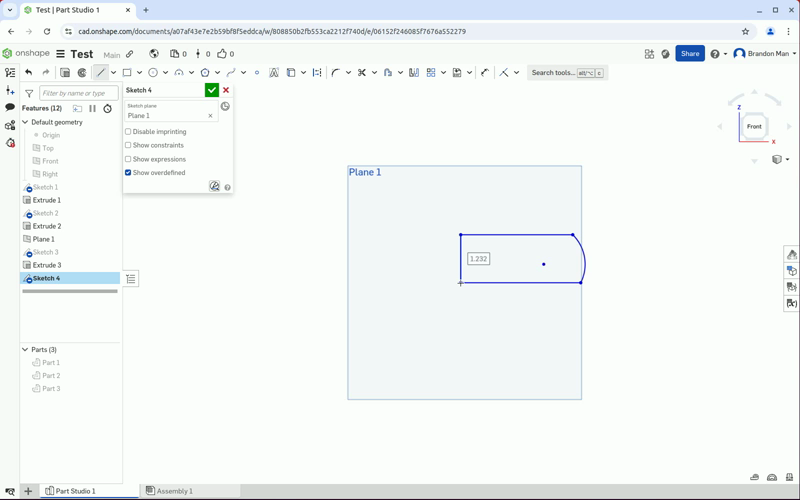
scroll(-6)
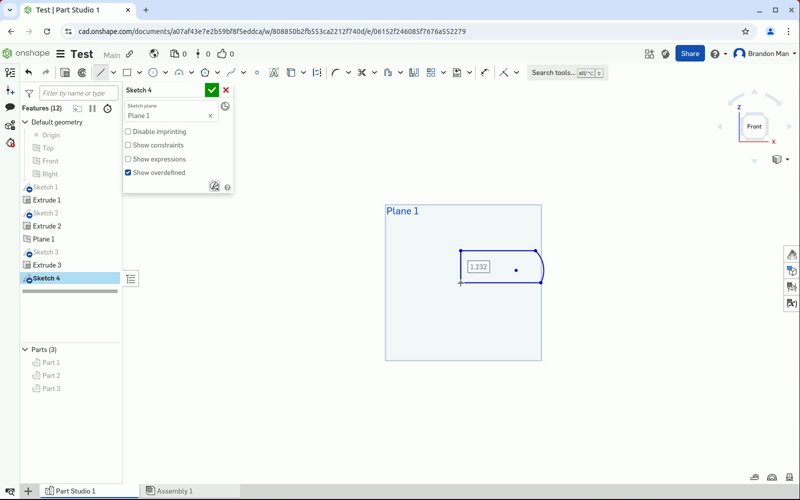
scroll(-6)
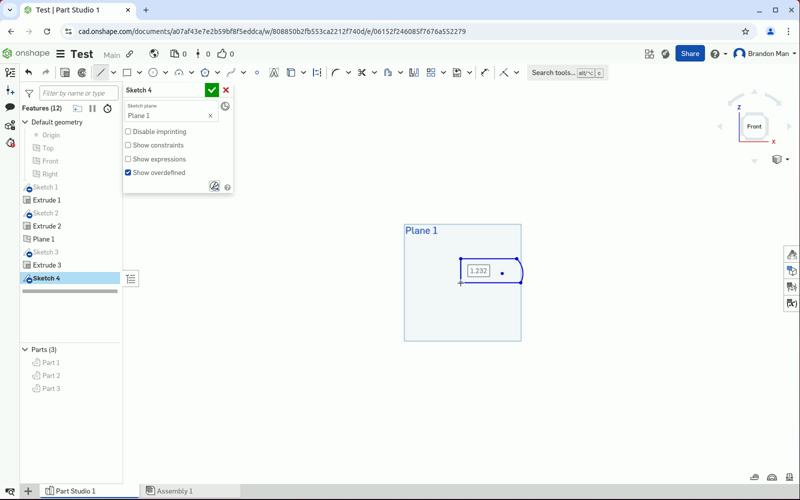
scroll(-6)
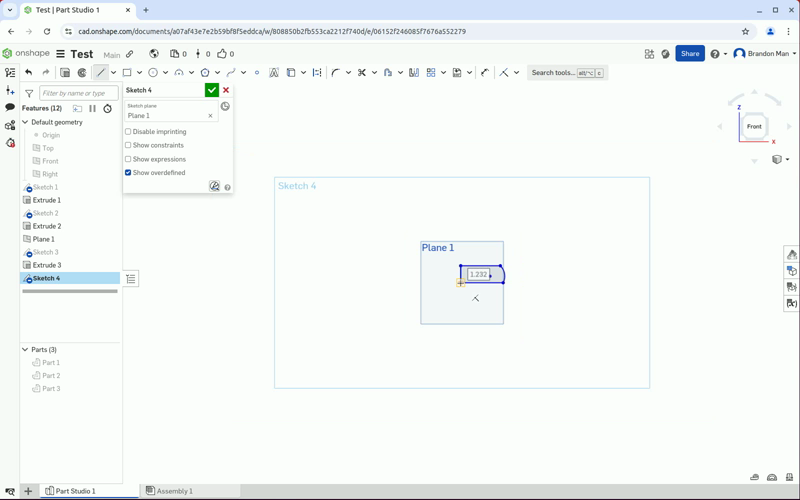
scroll(-6)
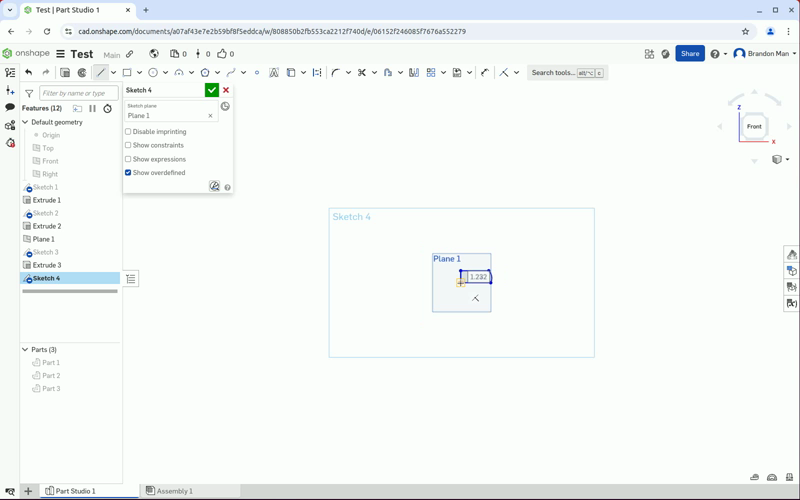
scroll(-6)
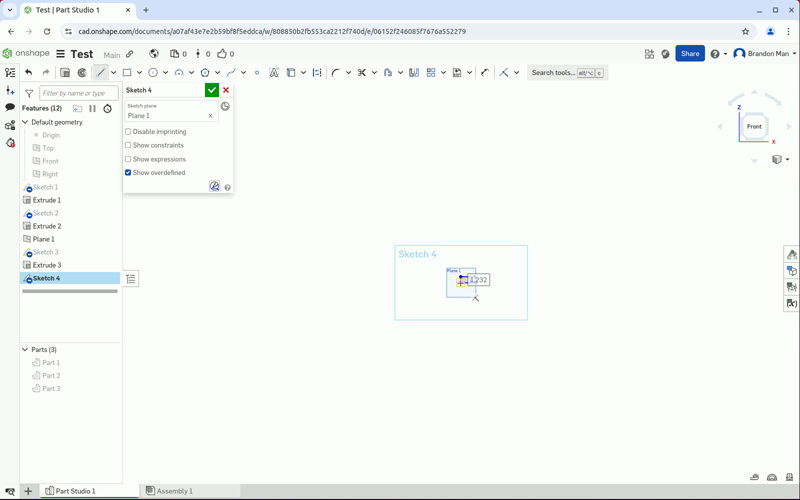
key(esc)
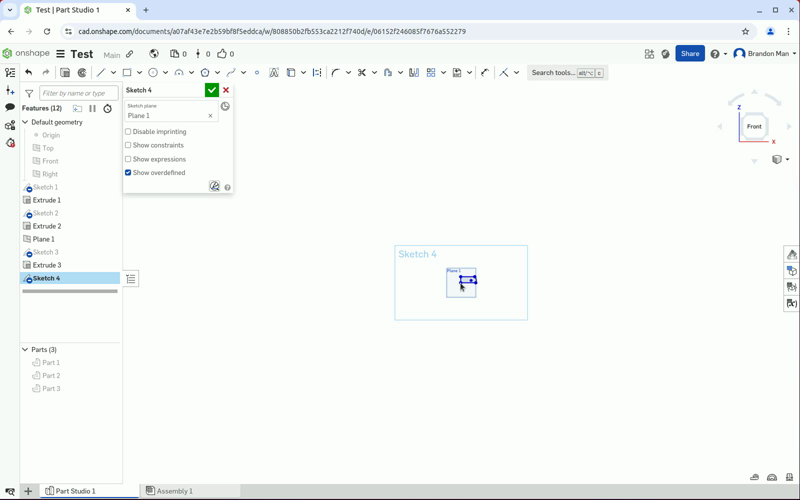
mouse_move(472, 279)
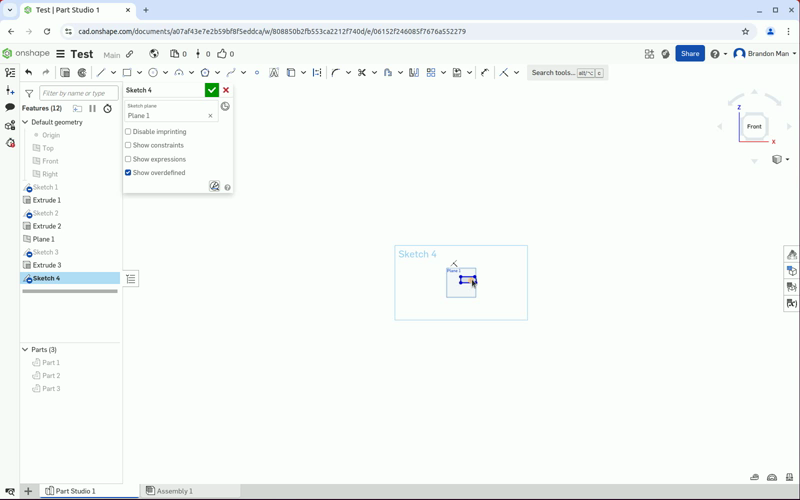
scroll(6)
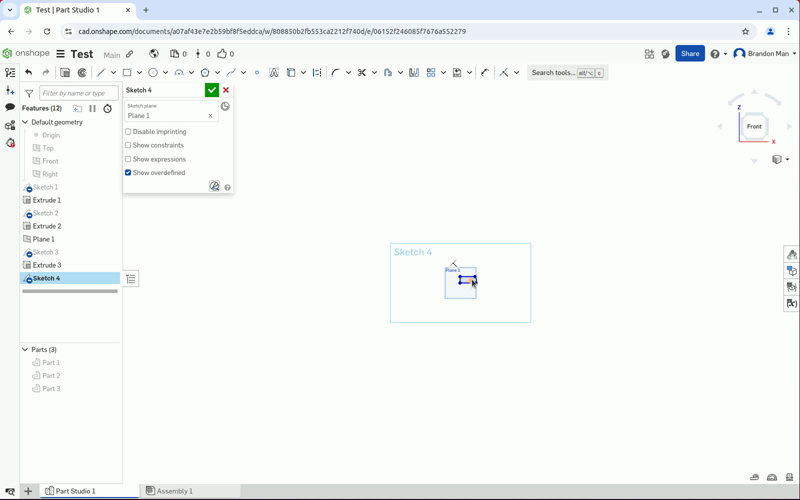
scroll(6)
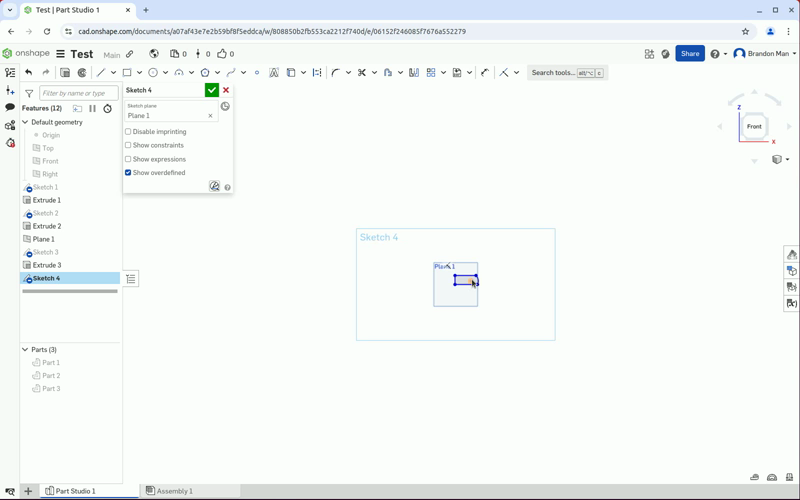
scroll(6)
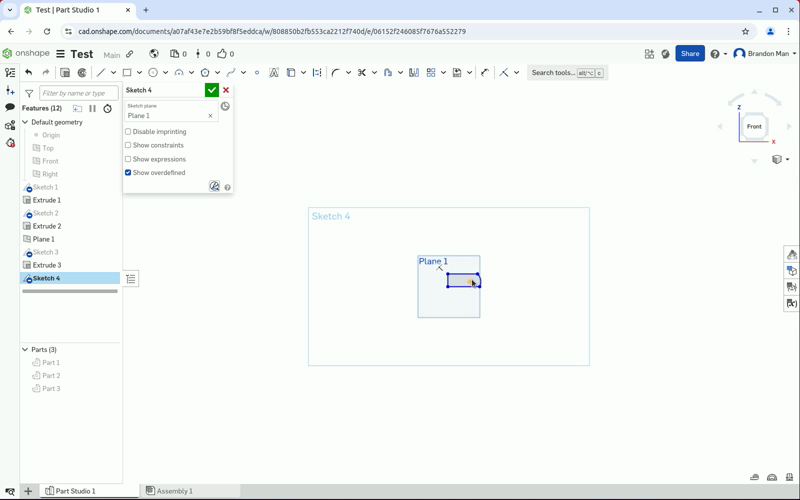
scroll(6)
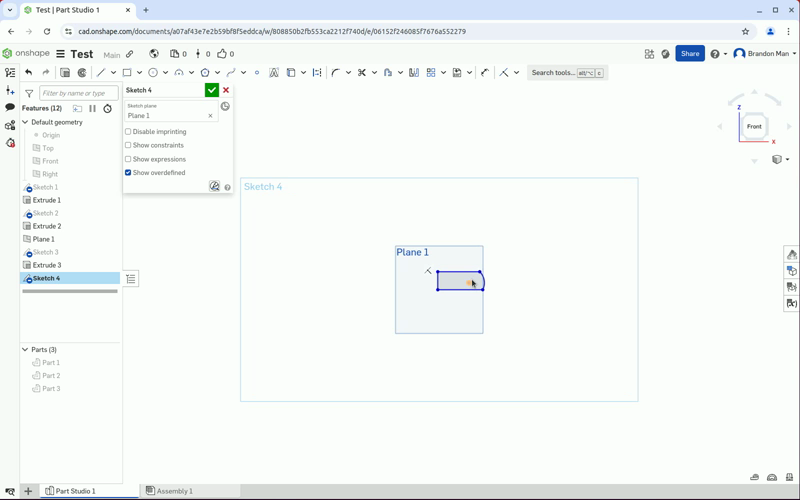
scroll(6)
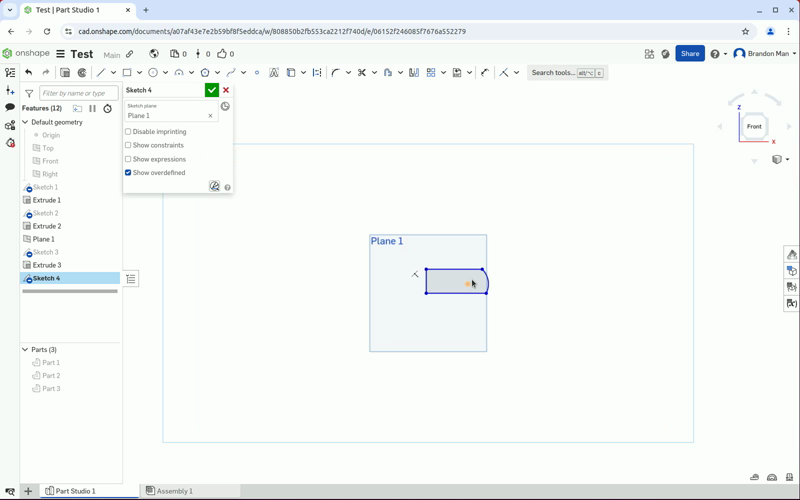
scroll(6)
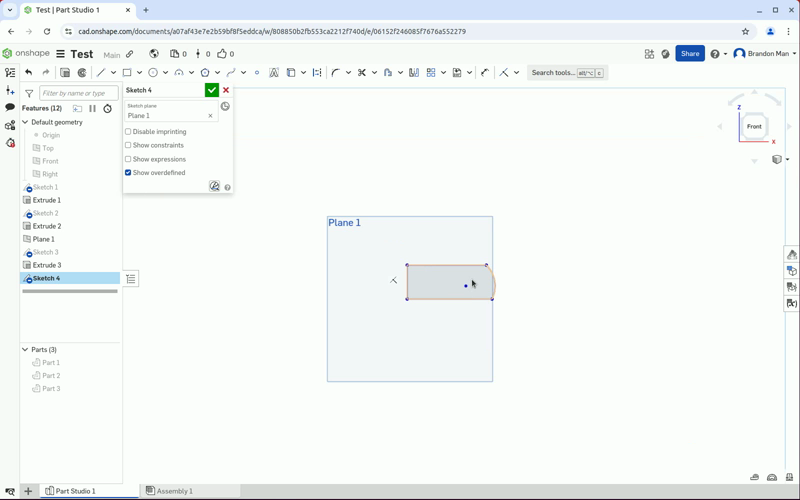
scroll(6)
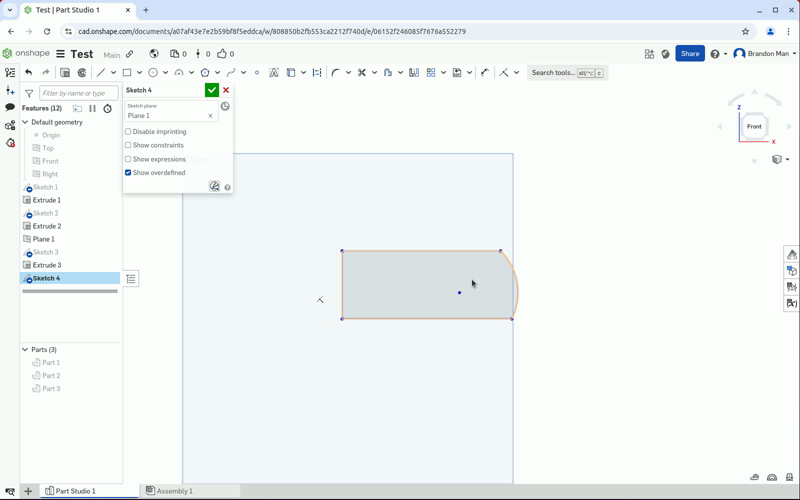
click(472, 279)
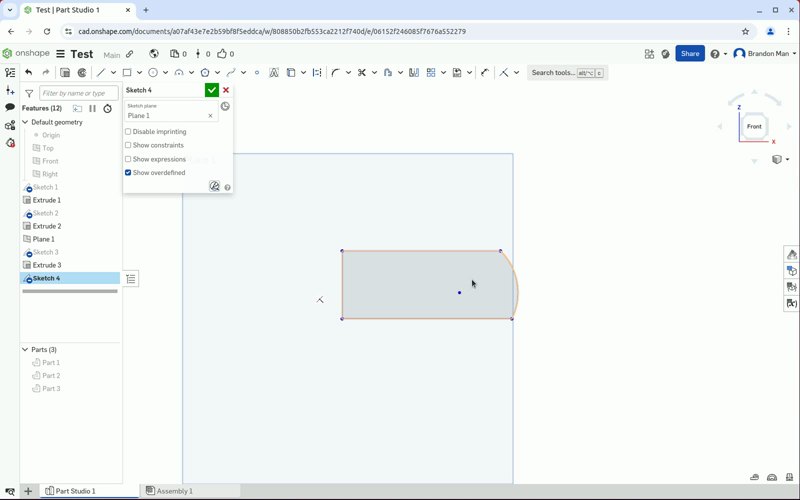
scroll(-6)
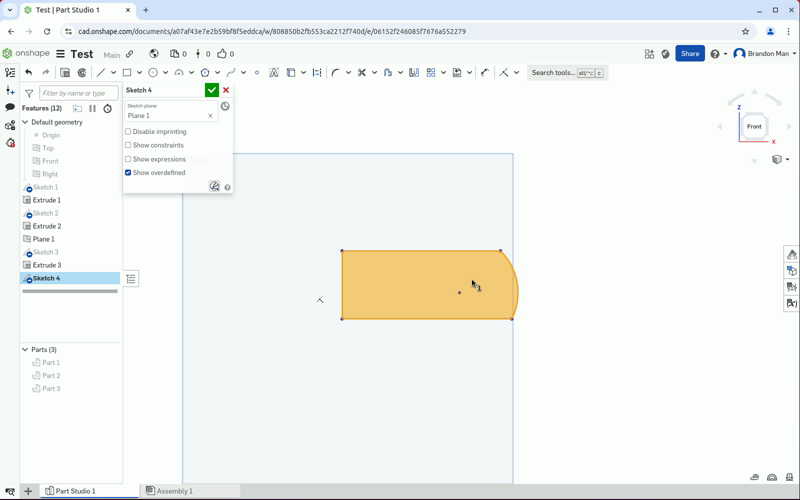
scroll(-6)
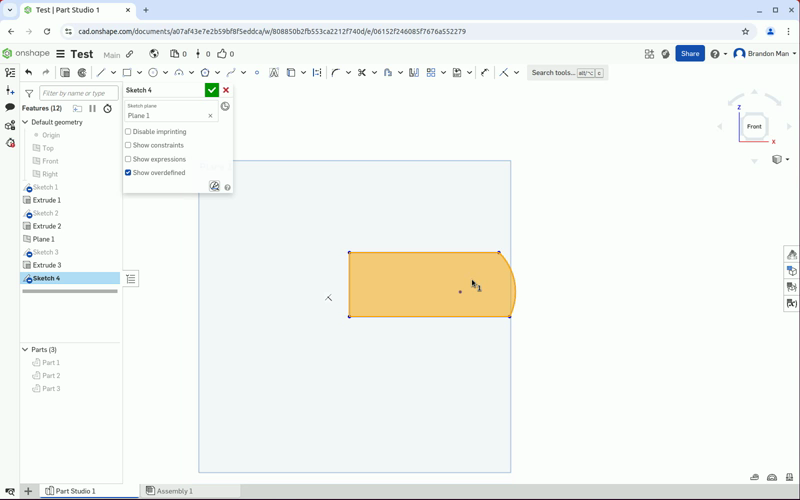
scroll(-6)
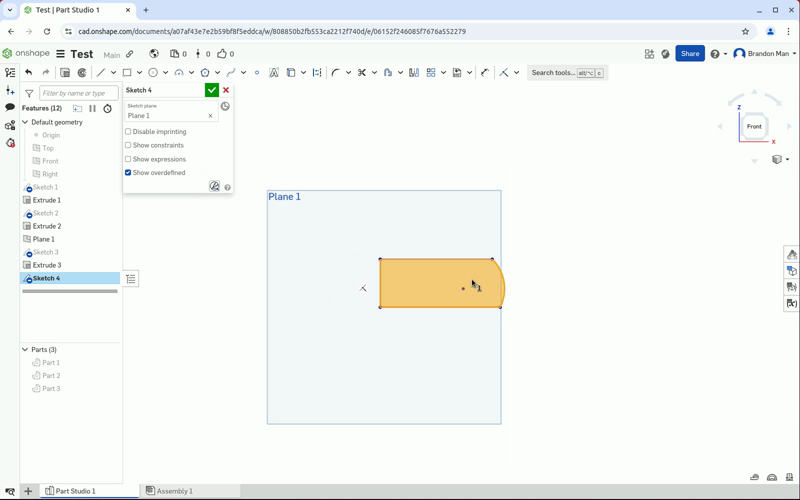
scroll(-6)
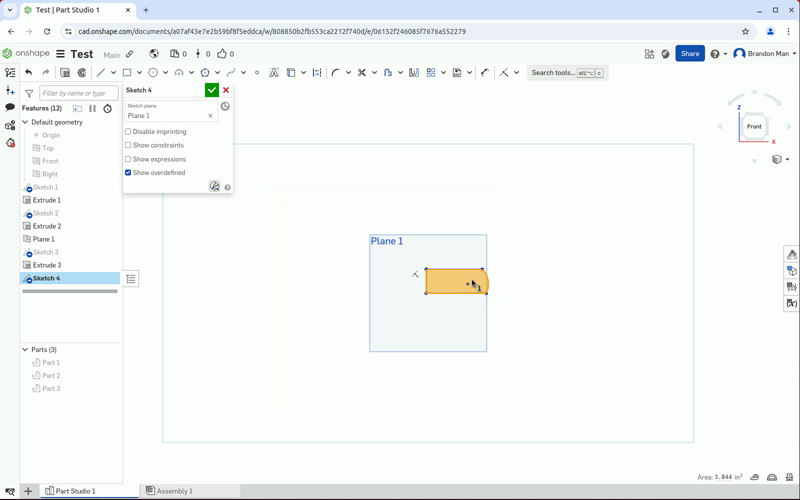
scroll(-6)
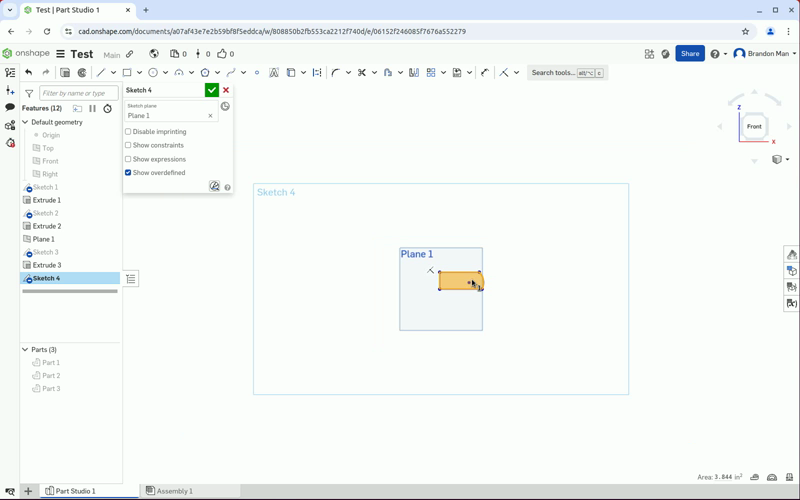
scroll(-6)
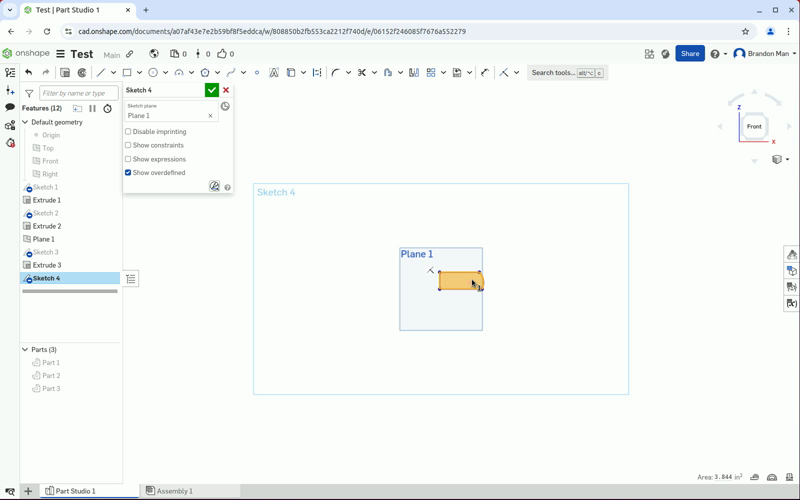
scroll(-6)
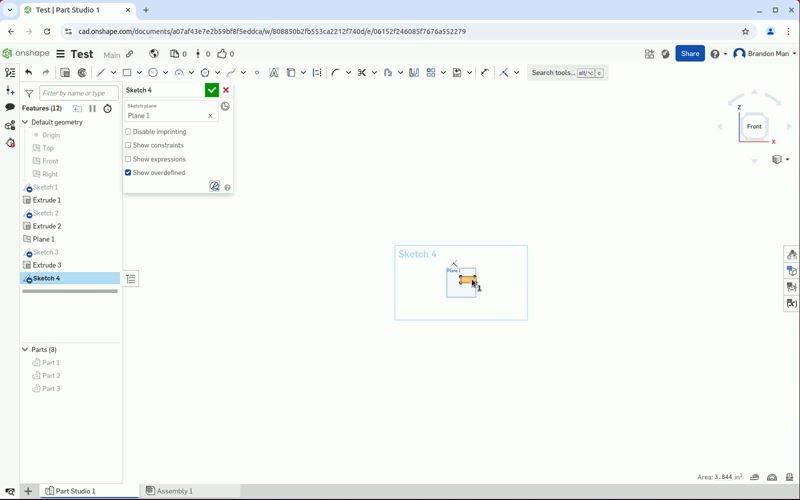
mouse_move(73, 352)
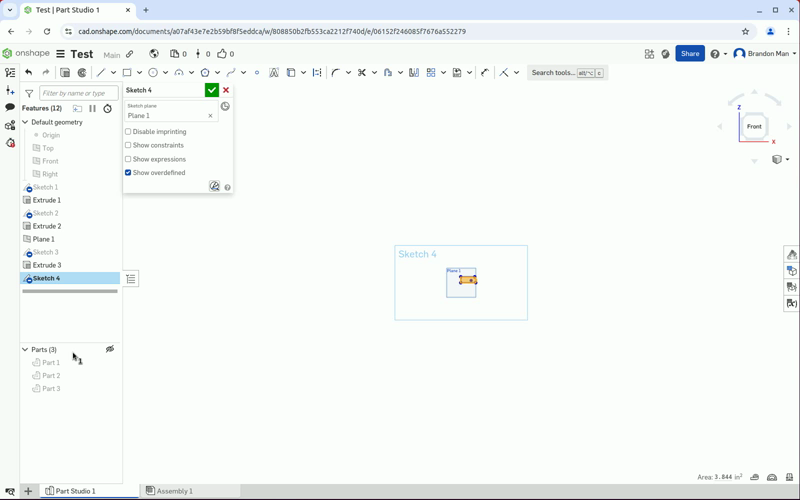
key(shift+y)
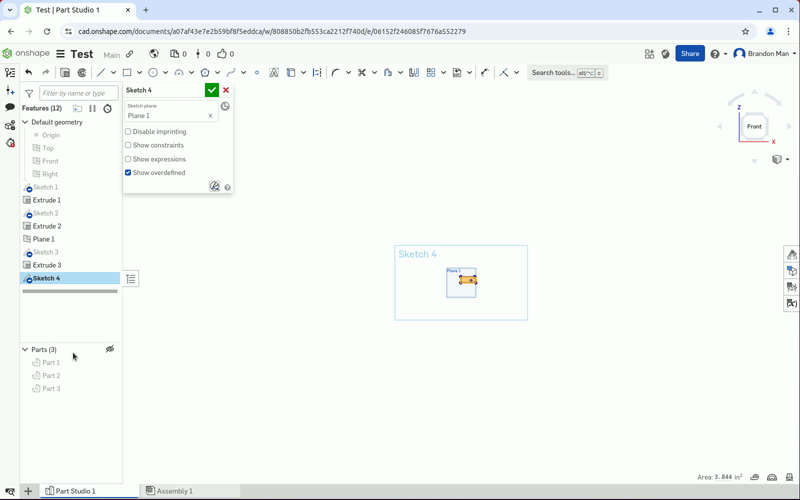
key(shift+e)
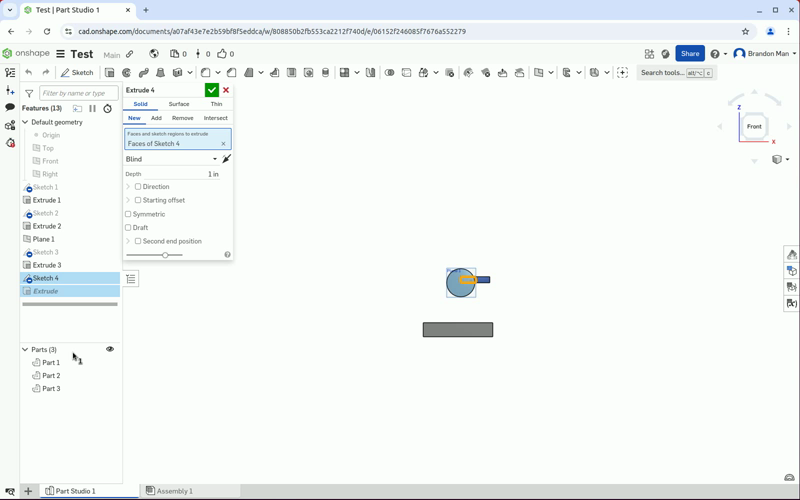
mouse_move(143, 106)
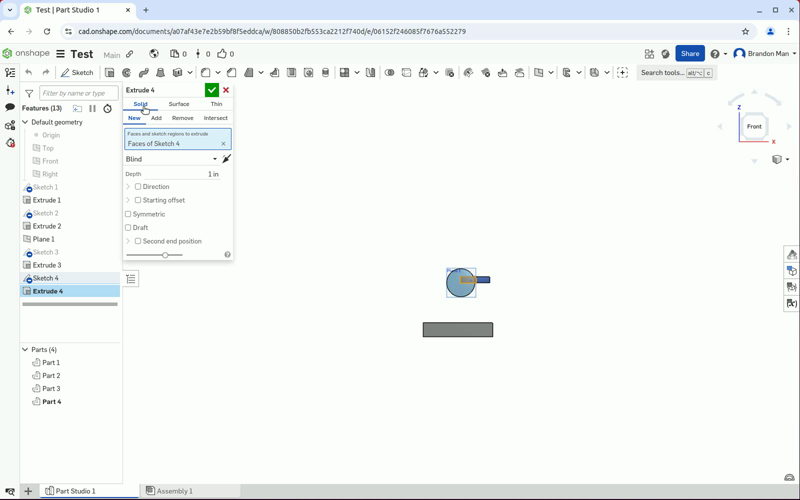
click(143, 106)
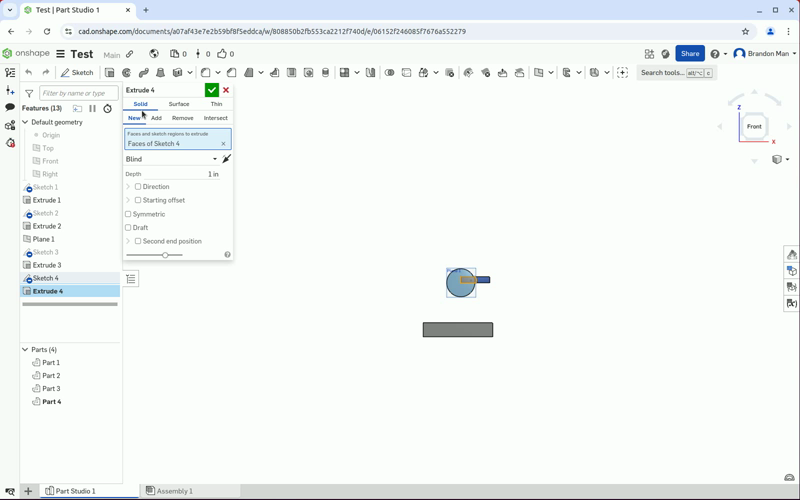
mouse_move(137, 120)
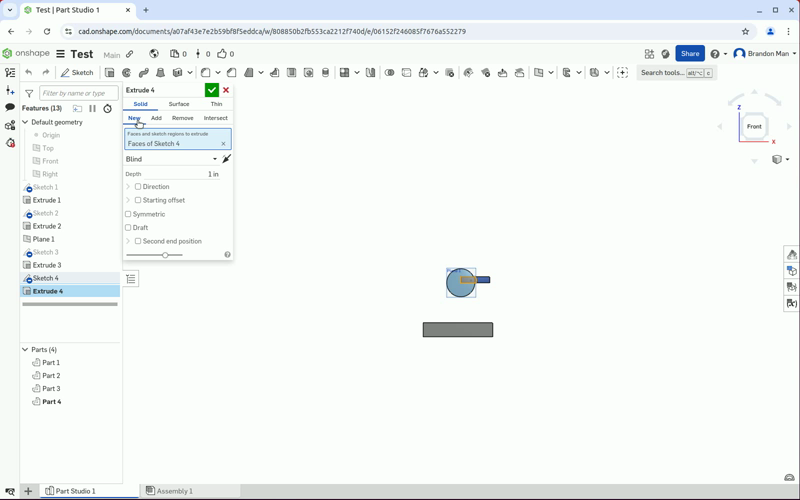
click(137, 120)
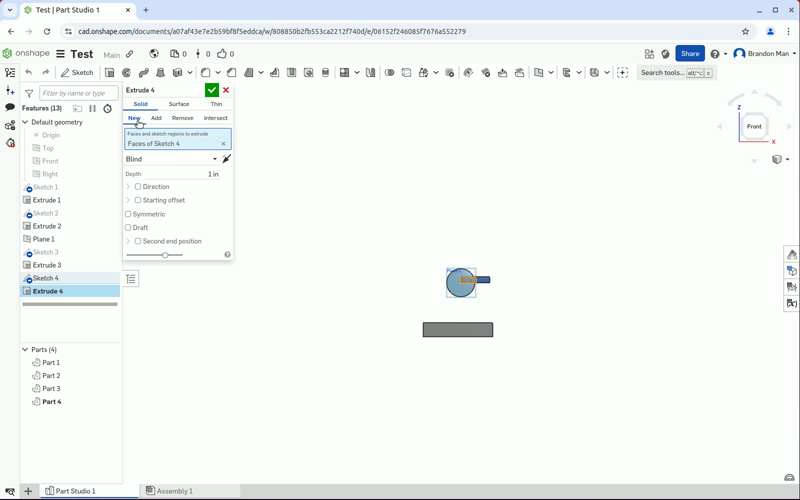
key(tab, 4)
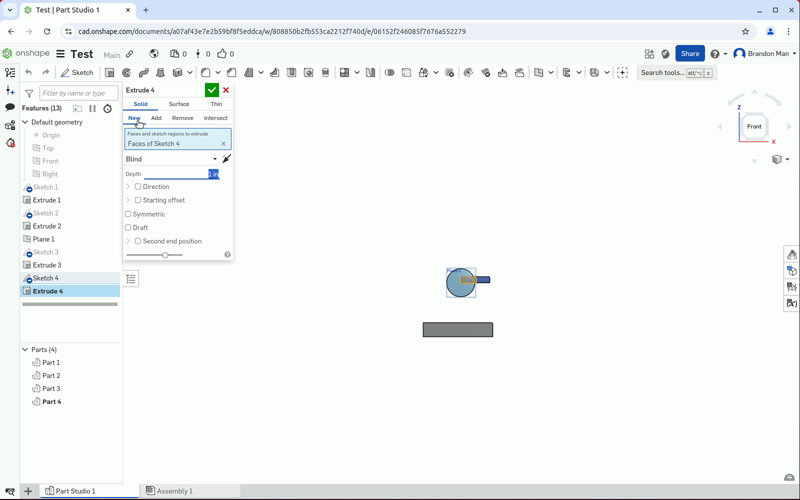
text(0.481)
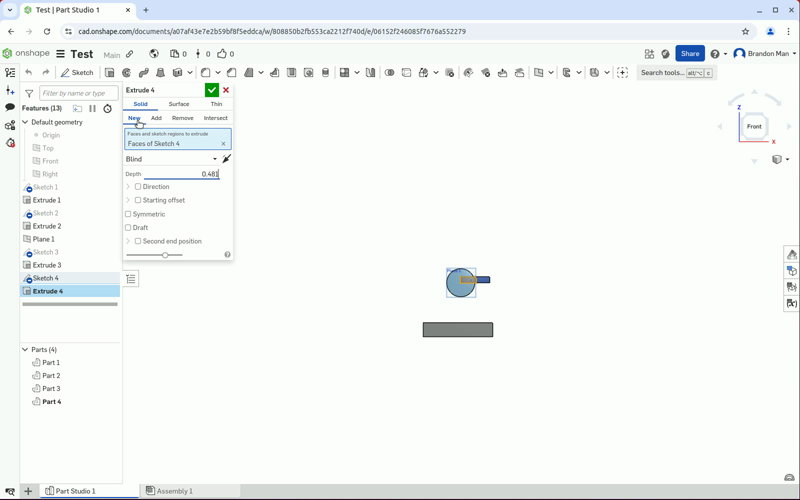
key(enter)
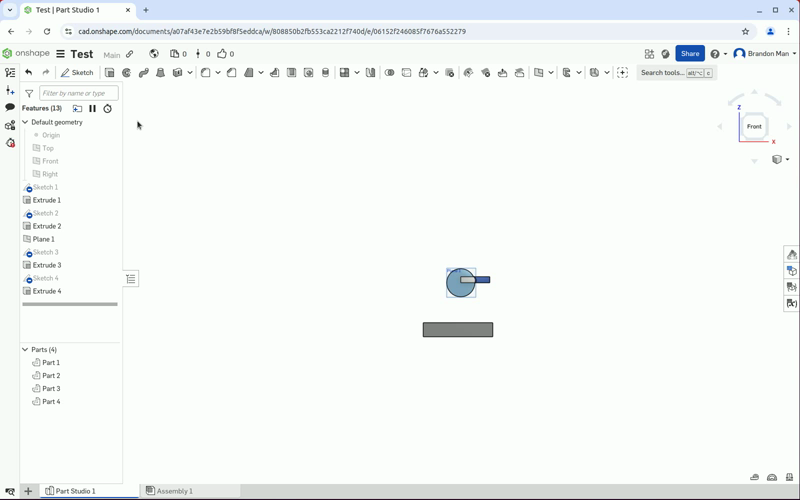
key(shift+h)
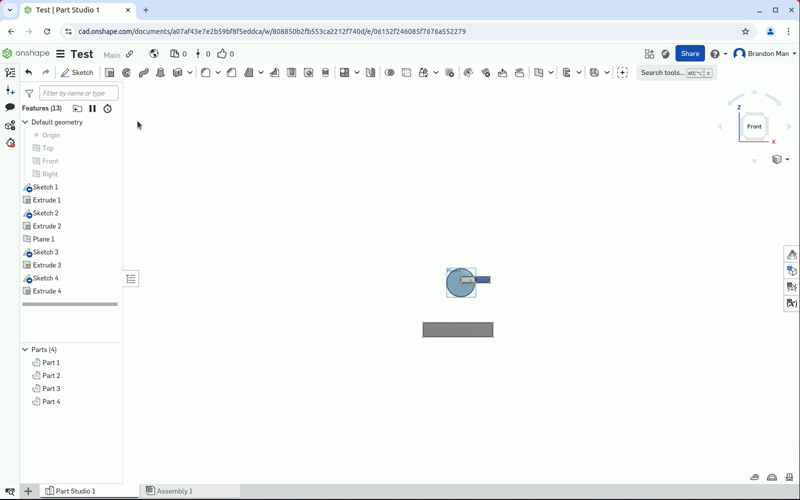
key(shift+h)
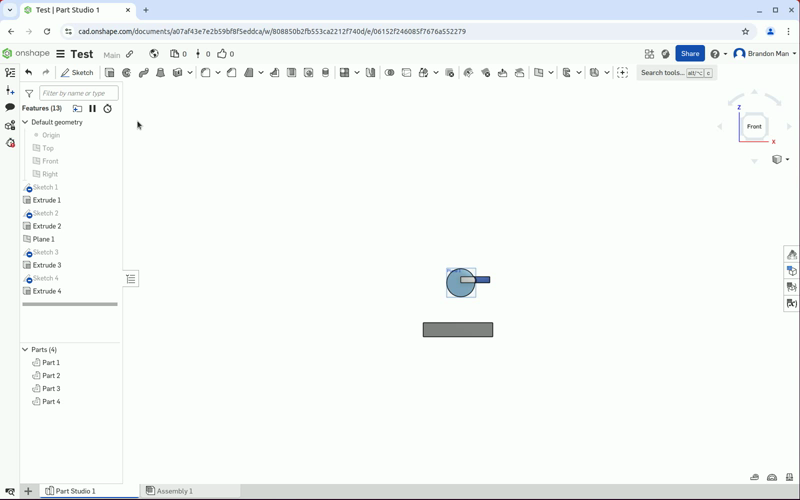
mouse_move(73, 189)
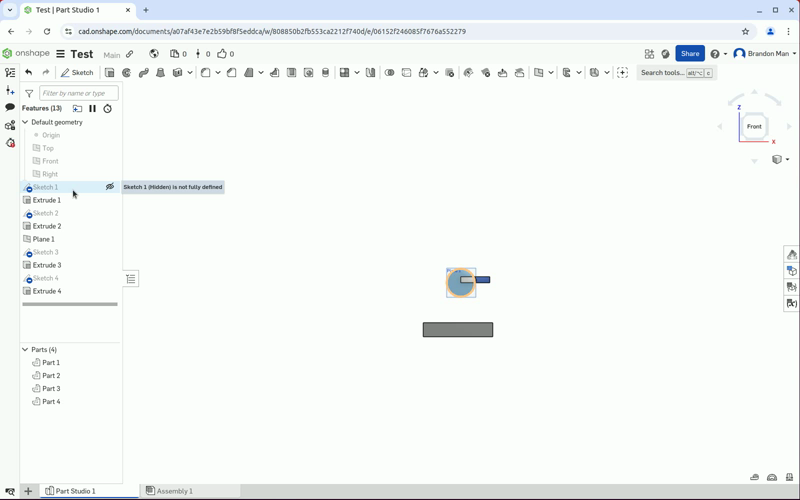
click(73, 189)
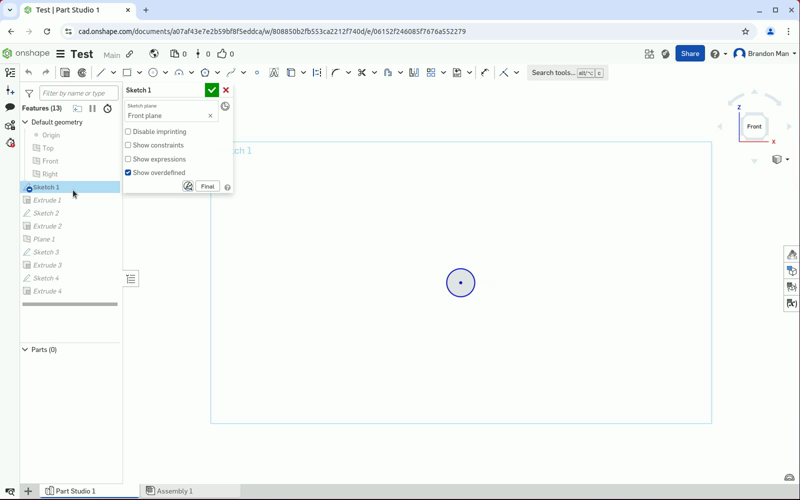
mouse_move(229, 92)
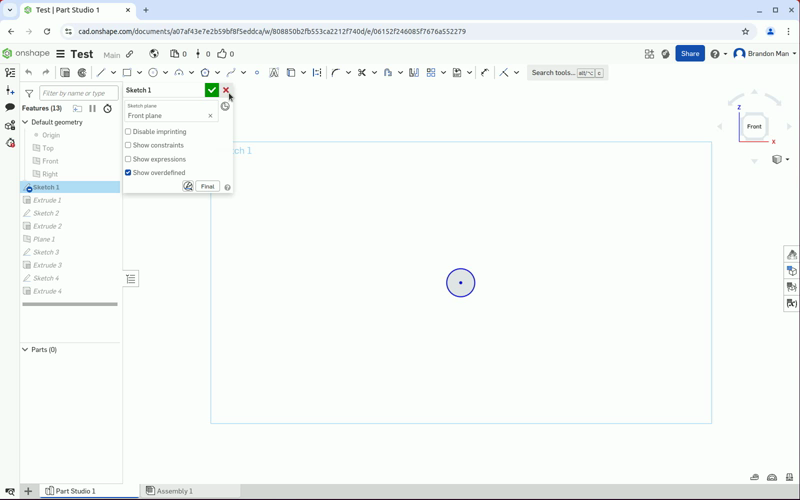
click(229, 92)
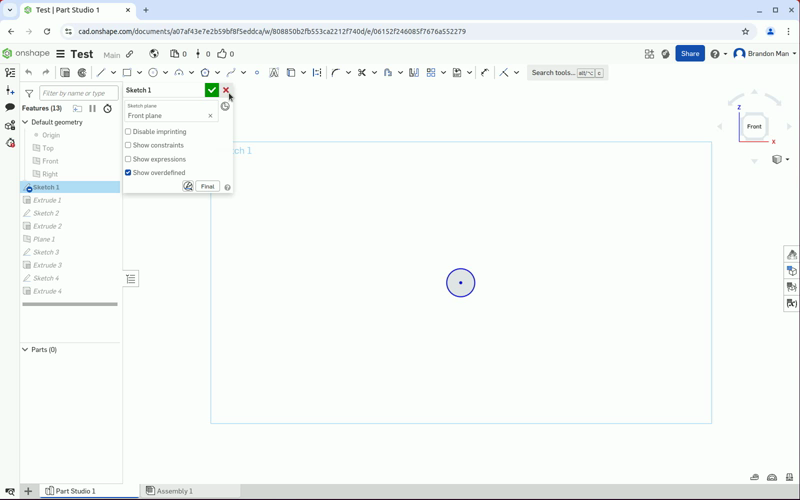
key(shift+s)
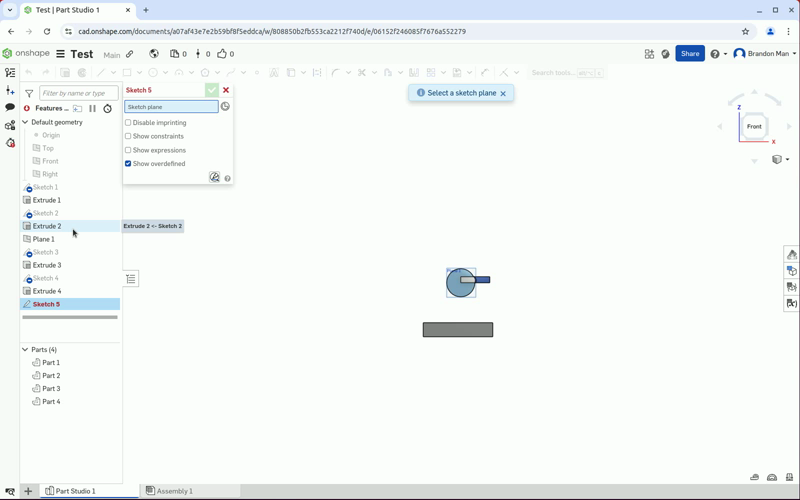
scroll(3)
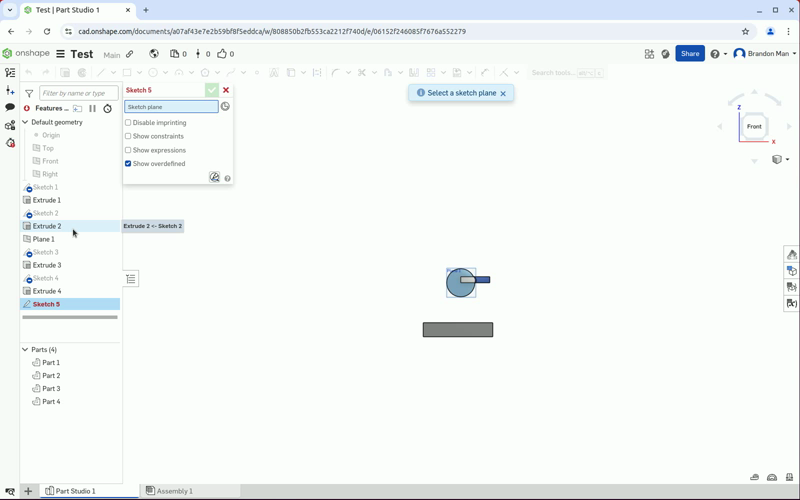
mouse_move(73, 163)
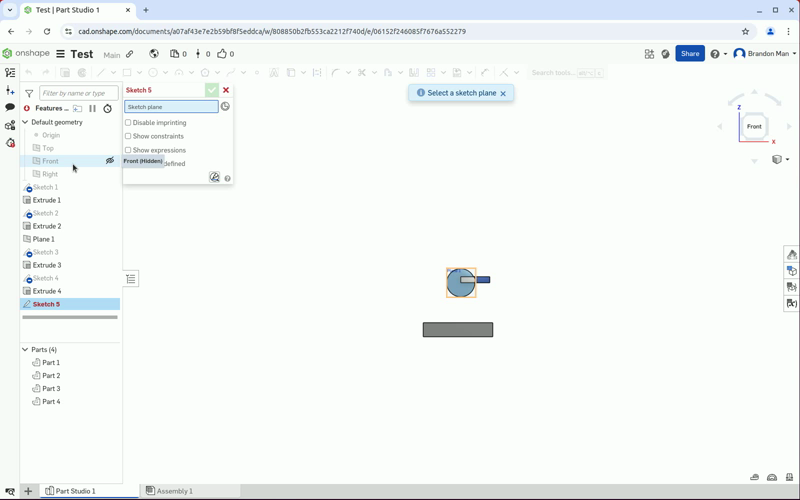
click(73, 163)
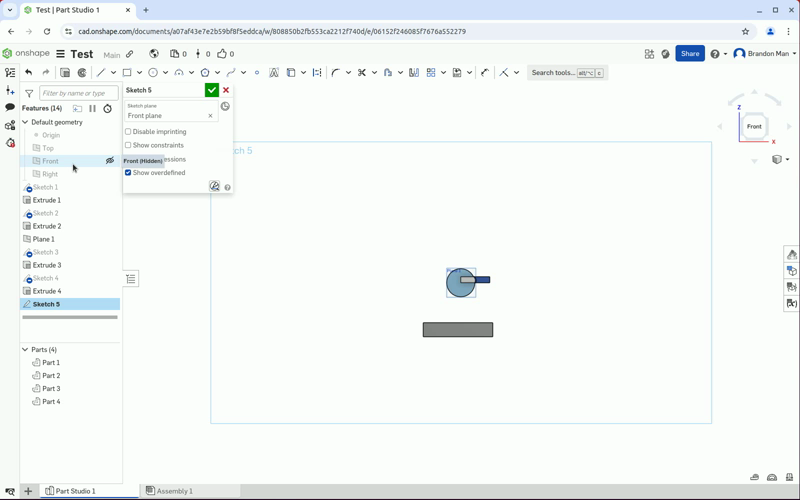
mouse_move(73, 352)
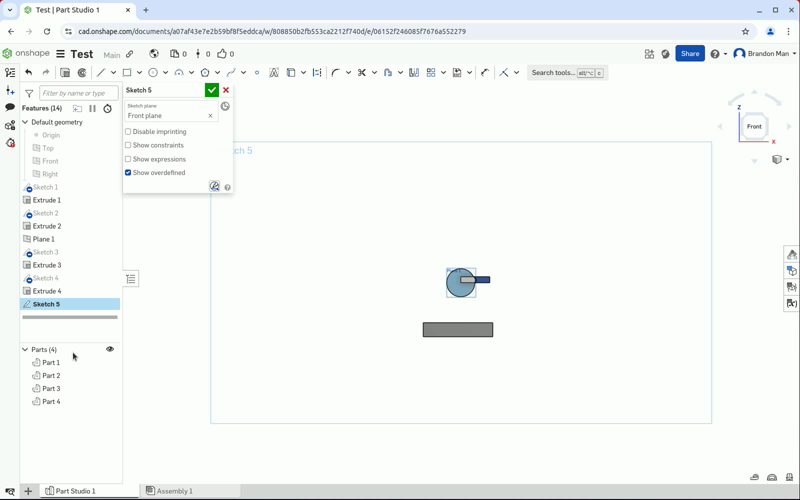
key(y)
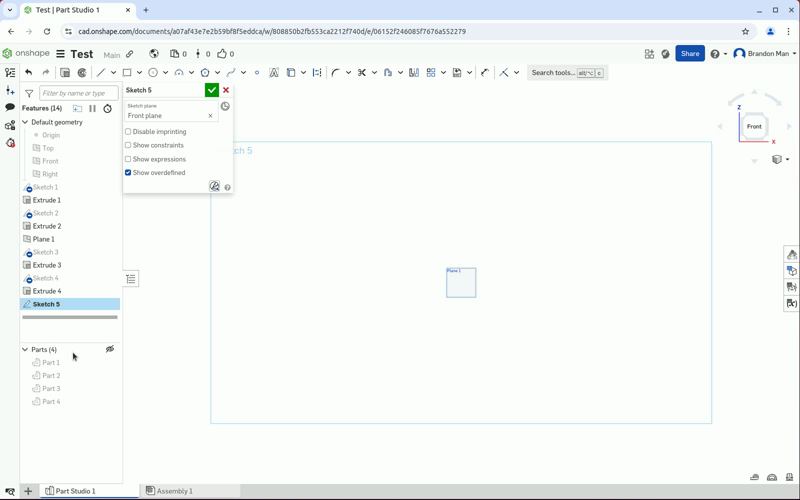
key(l)
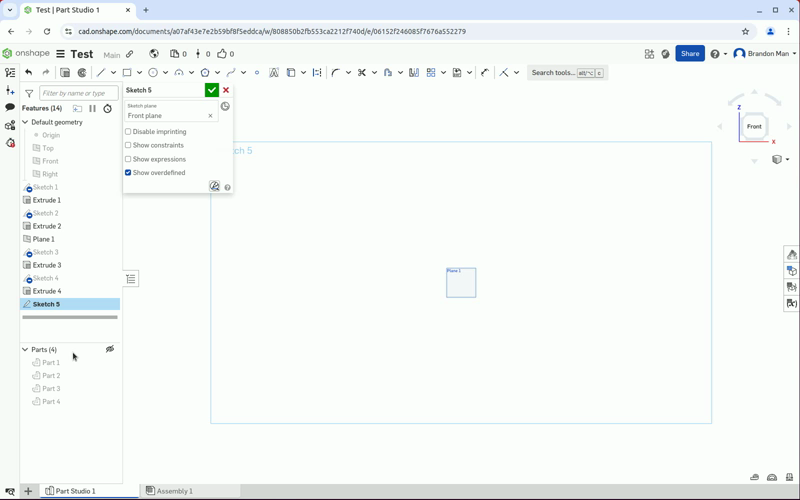
key_down(shift)
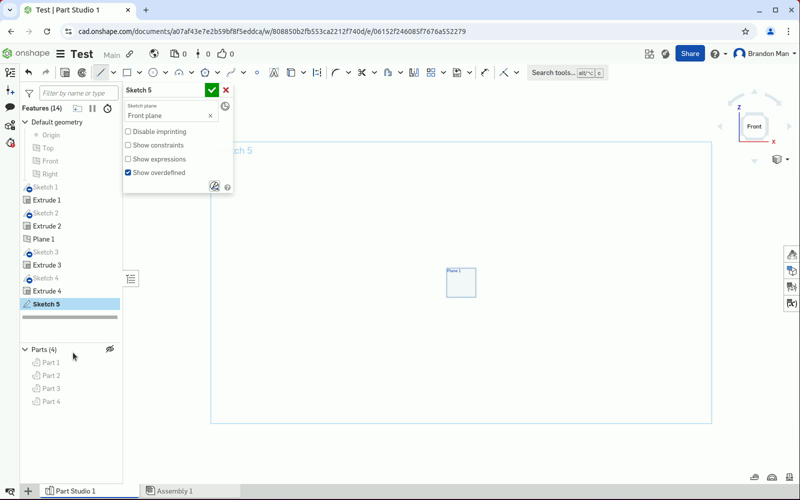
mouse_move(453, 259)
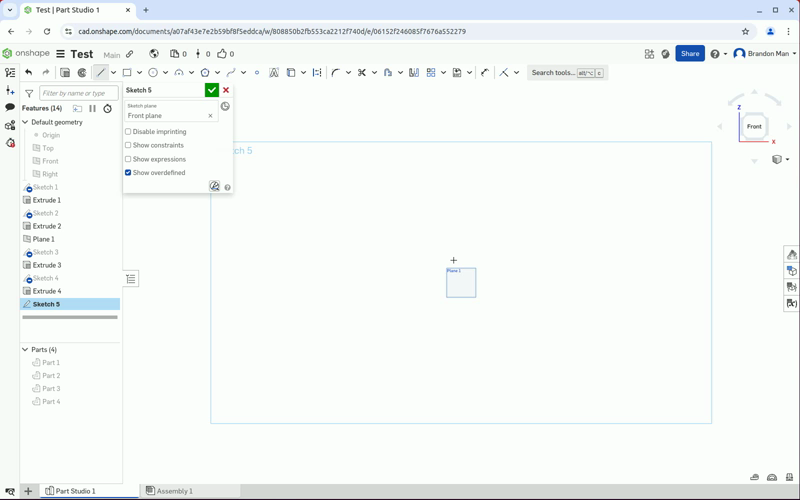
click(453, 259)
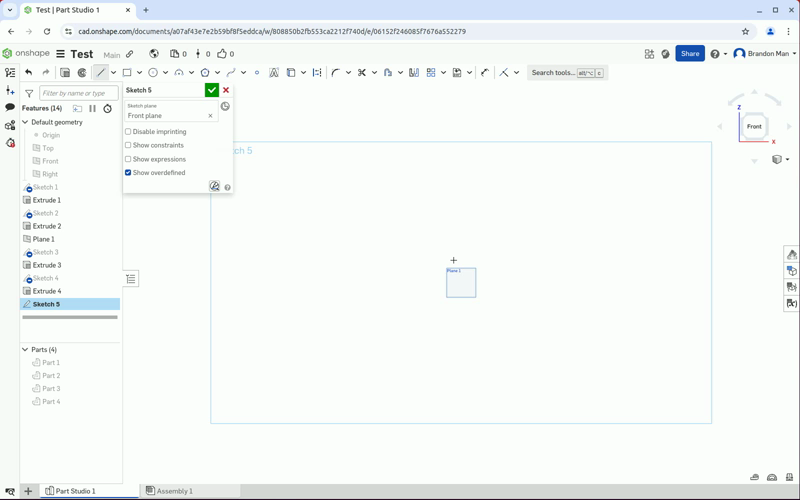
key_up(shift)
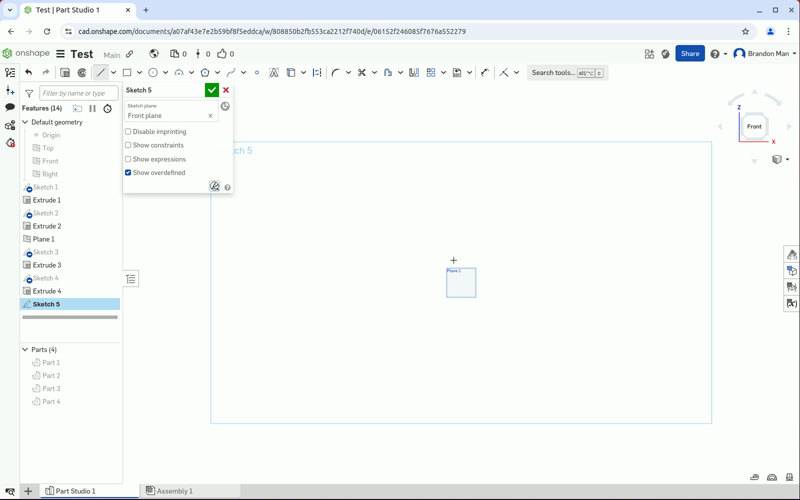
key_down(shift)
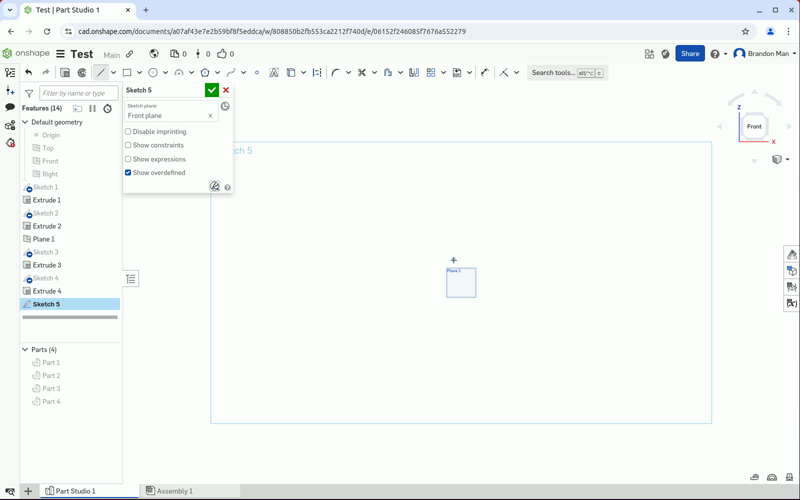
mouse_move(483, 259)
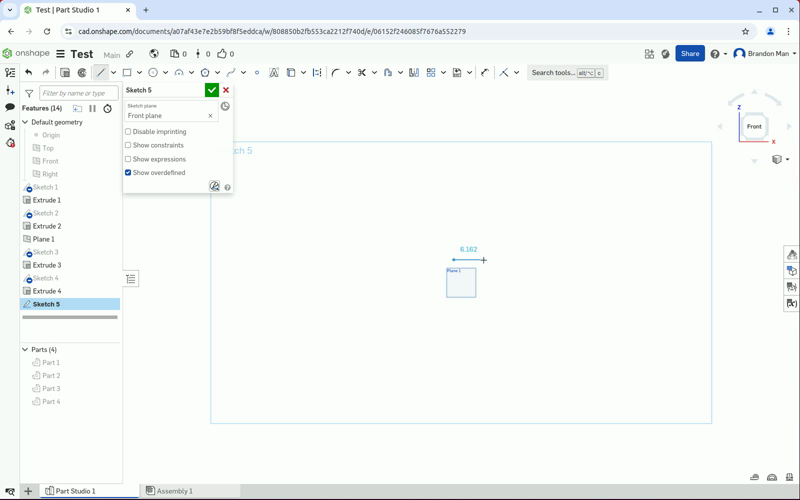
mouse_move(468, 259)
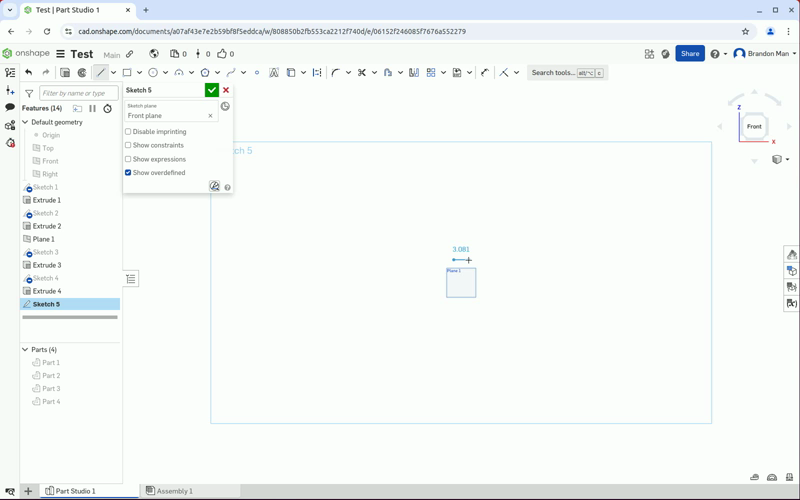
click(468, 259)
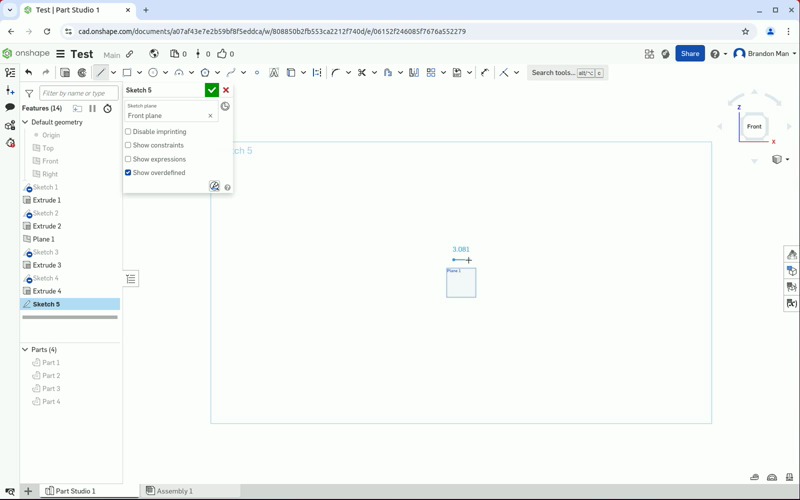
key_up(shift)
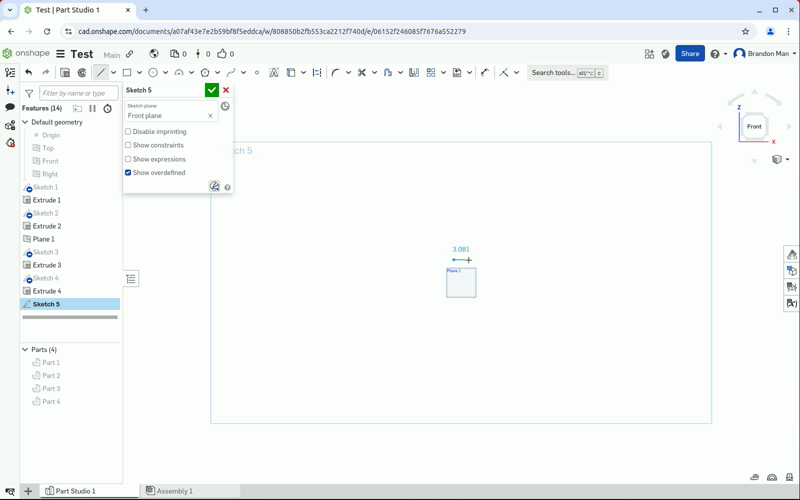
key_down(shift)
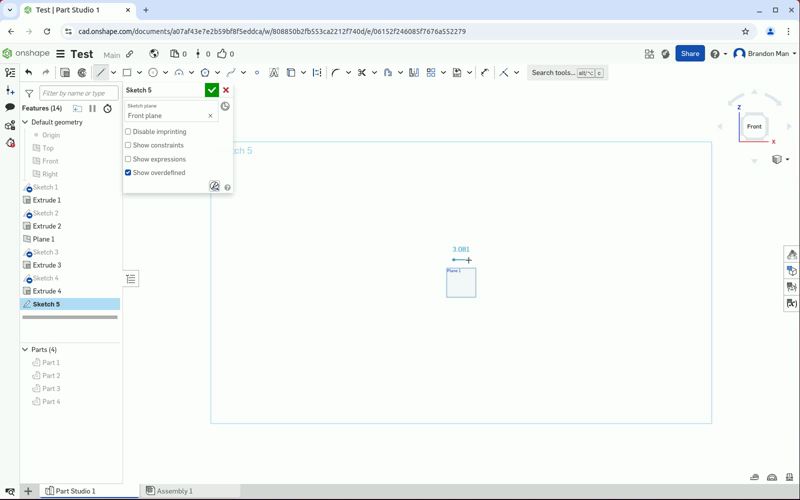
mouse_move(498, 259)
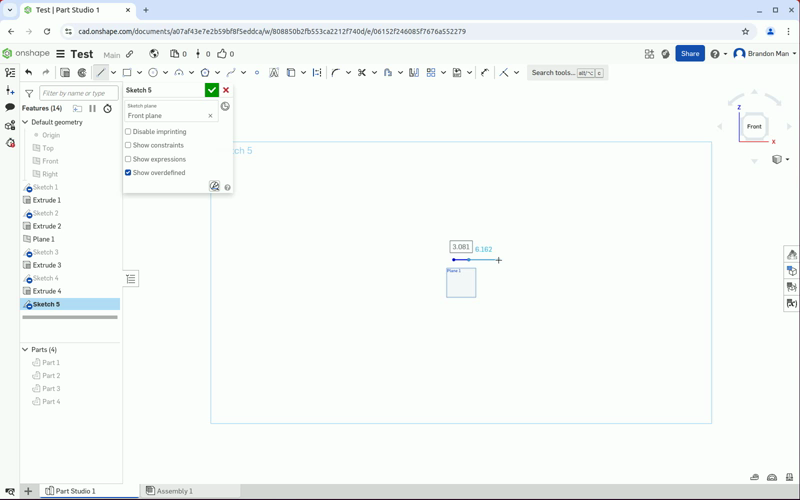
mouse_move(468, 244)
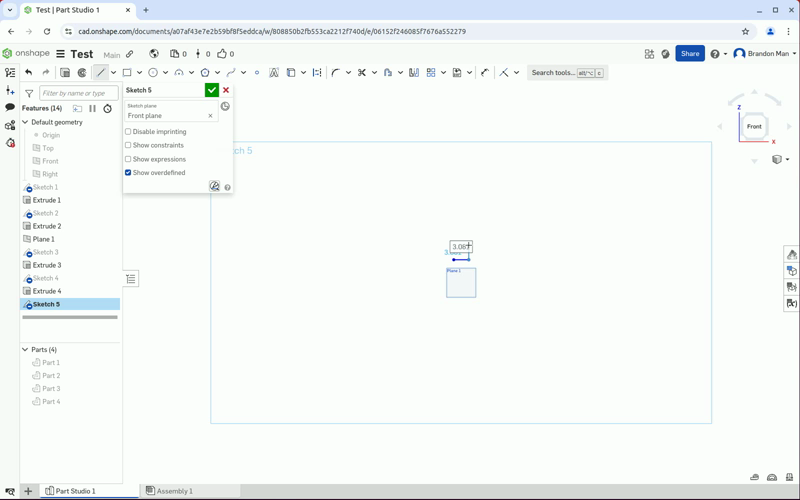
click(468, 244)
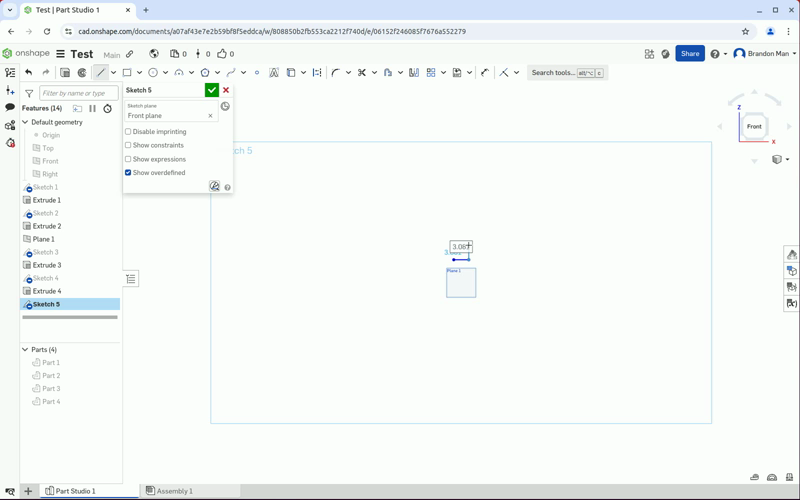
key_up(shift)
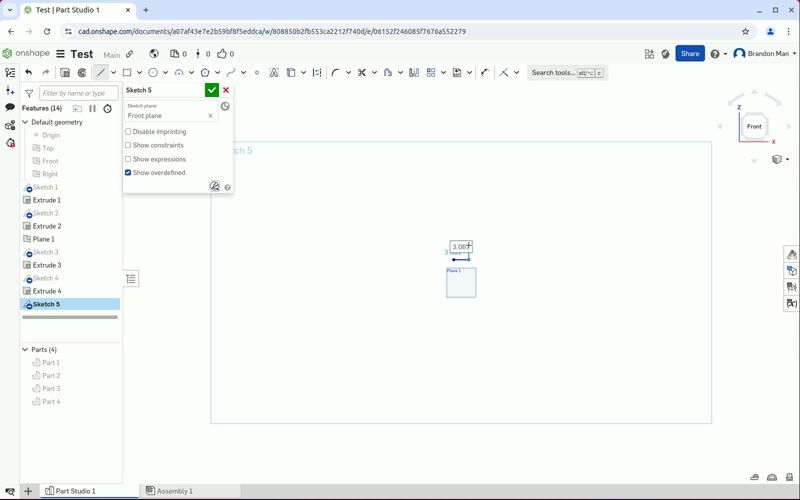
key_down(shift)
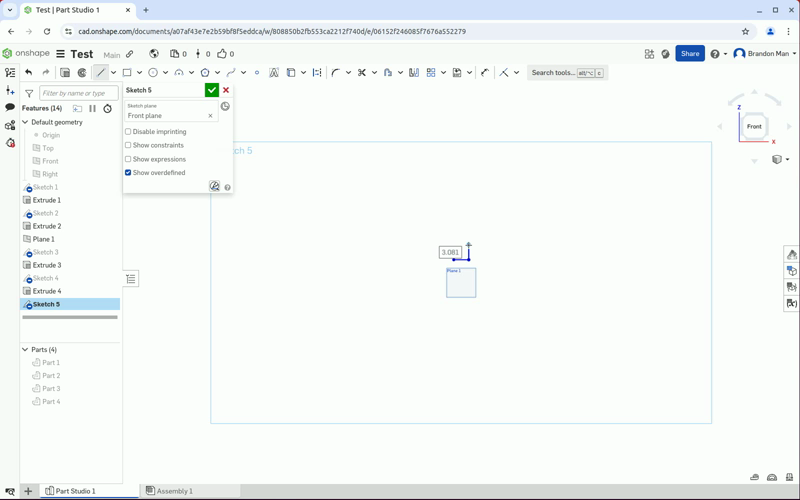
mouse_move(498, 244)
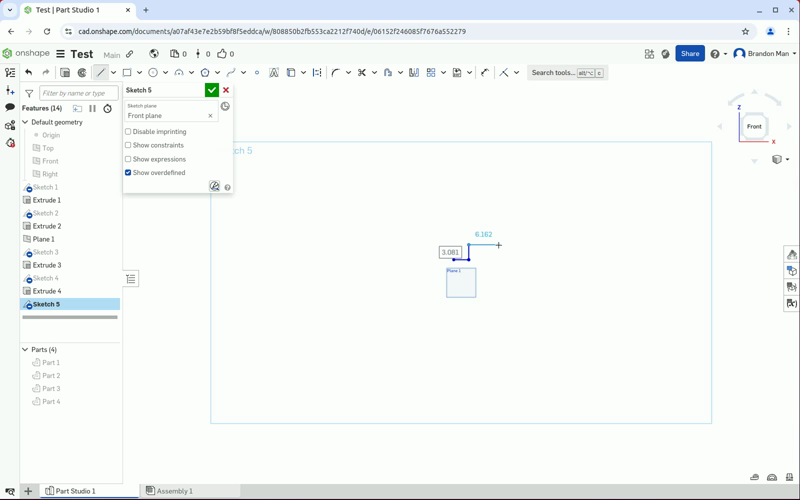
mouse_move(453, 244)
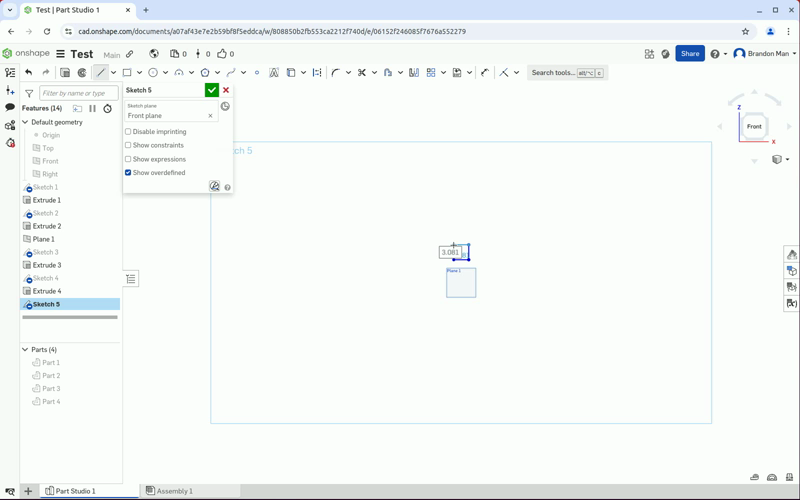
click(453, 244)
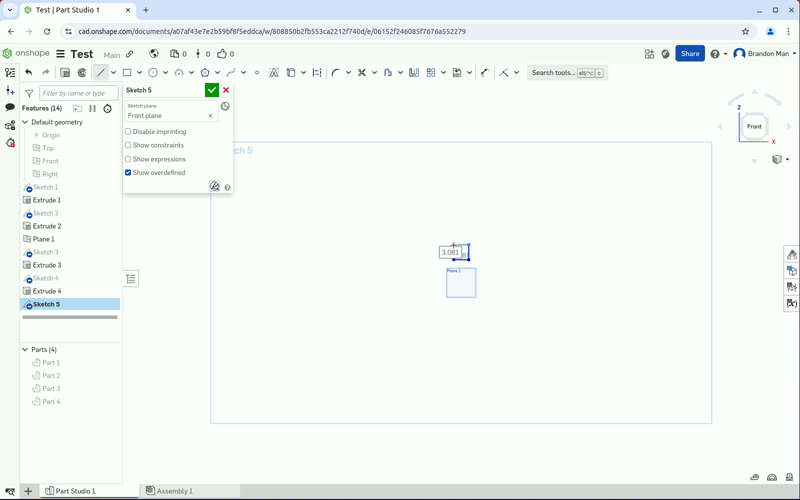
key_up(shift)
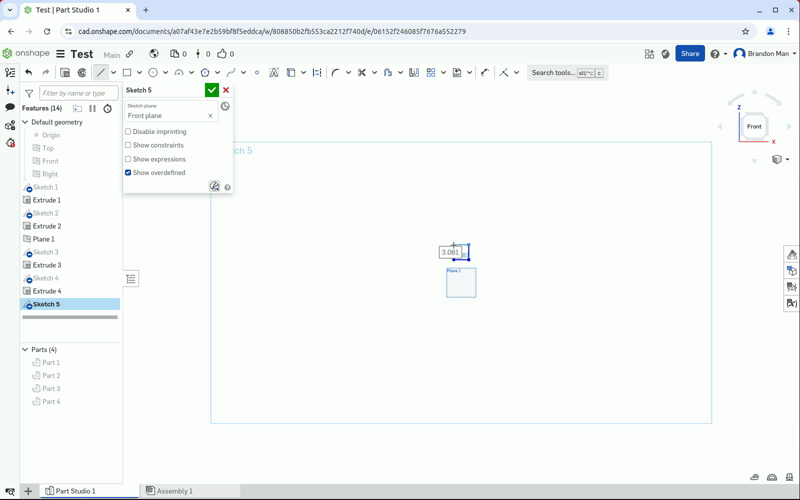
mouse_move(483, 244)
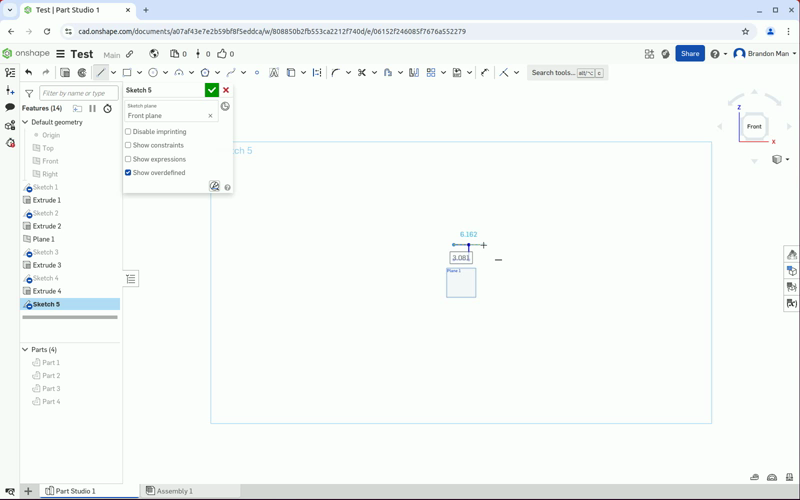
key_down(shift)
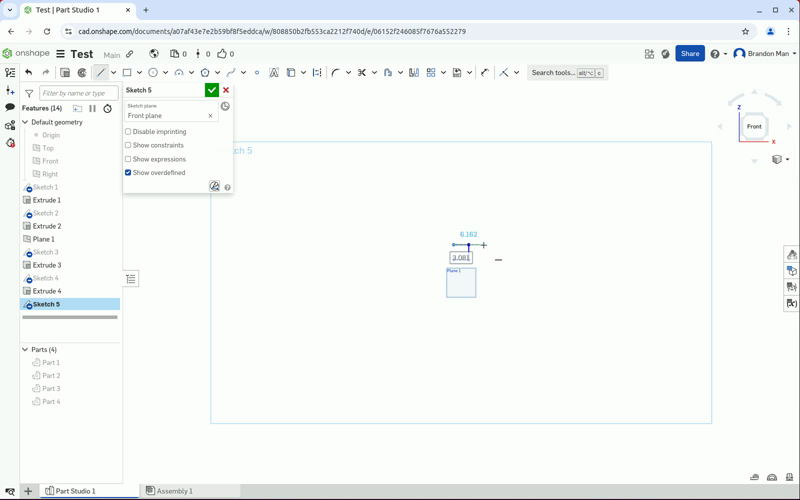
mouse_move(453, 259)
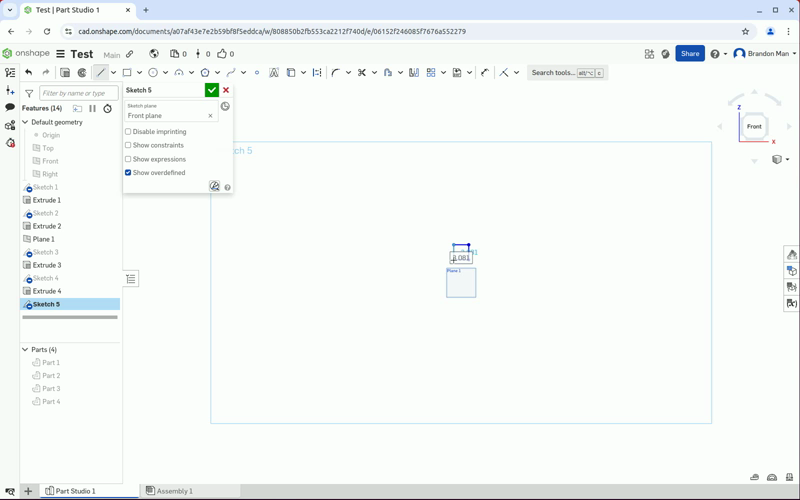
key_up(shift)
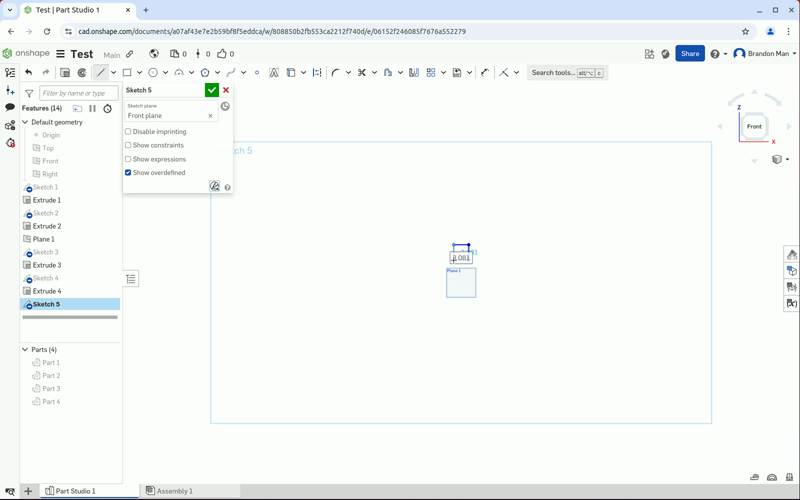
click(453, 259)
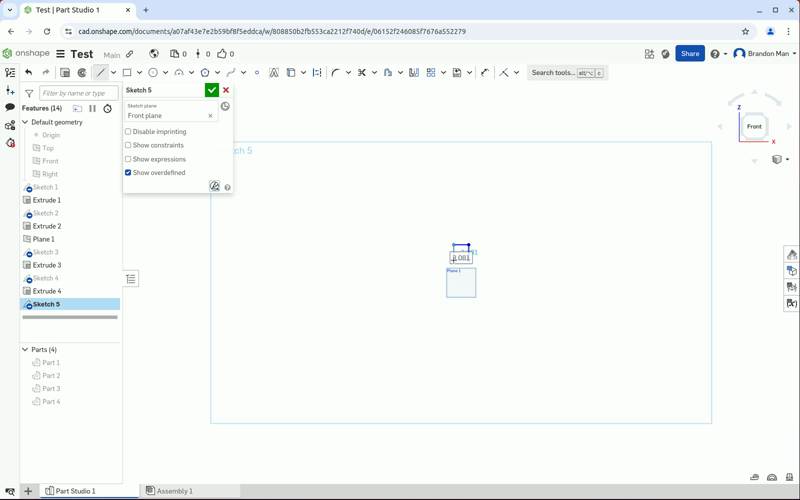
key(esc)
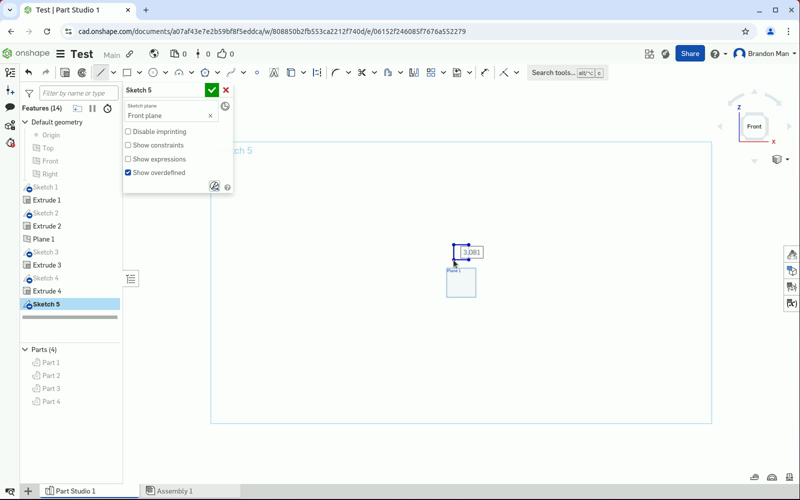
mouse_move(465, 257)
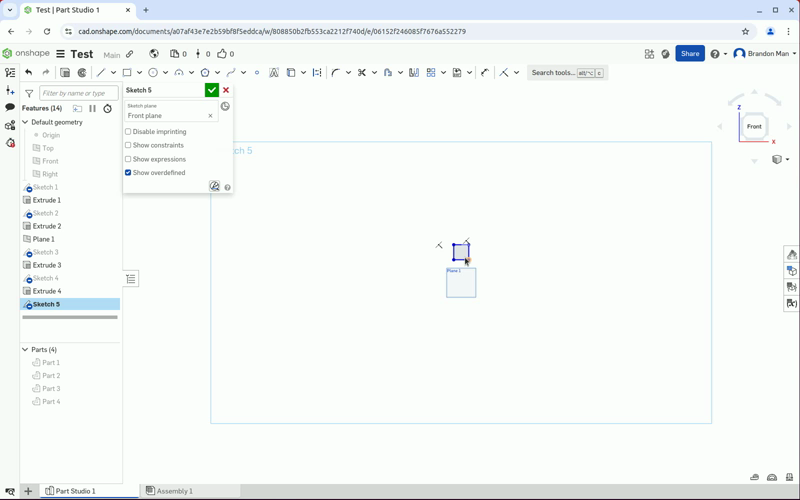
scroll(6)
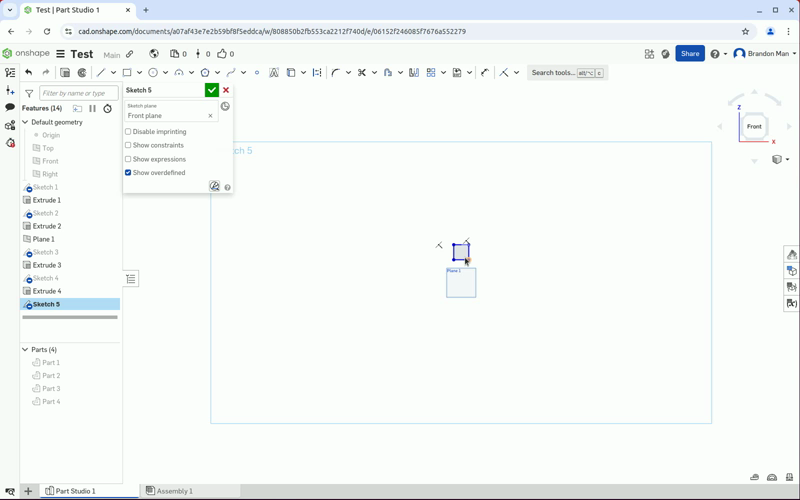
scroll(6)
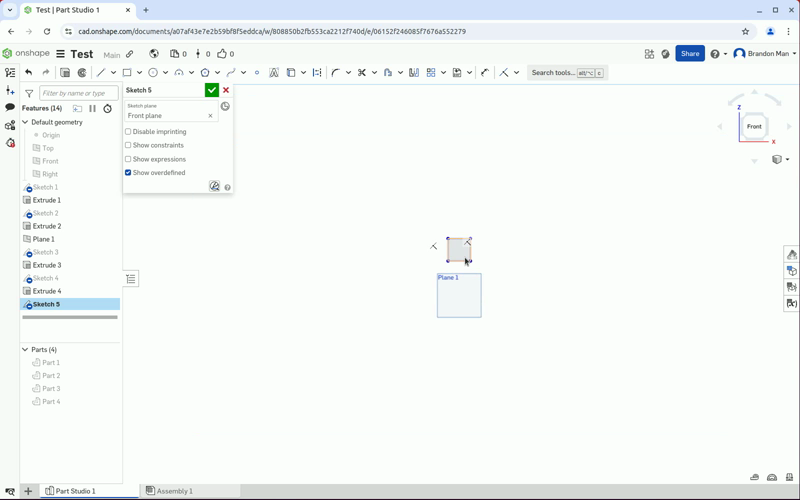
scroll(6)
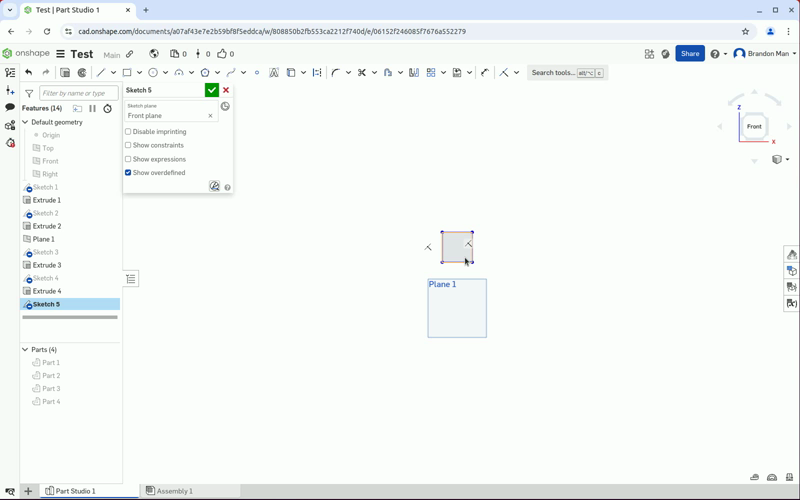
scroll(6)
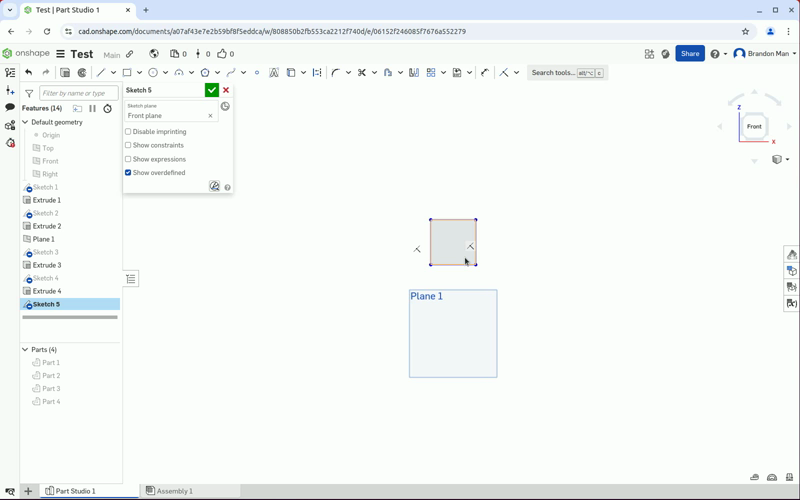
scroll(6)
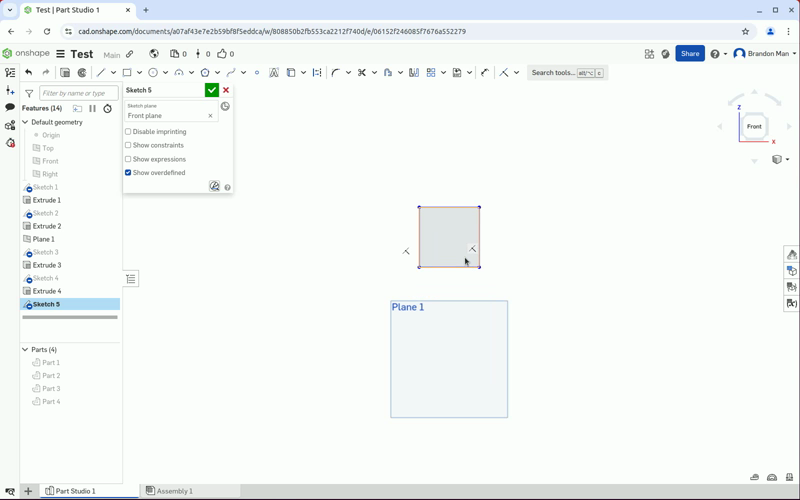
scroll(6)
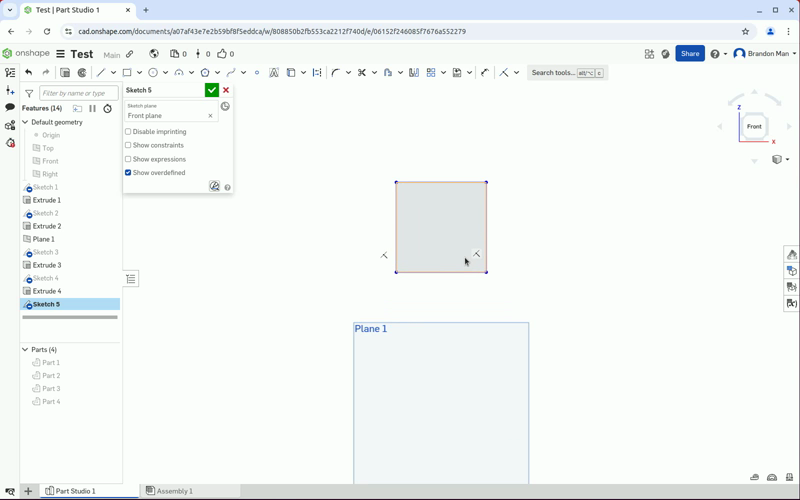
scroll(6)
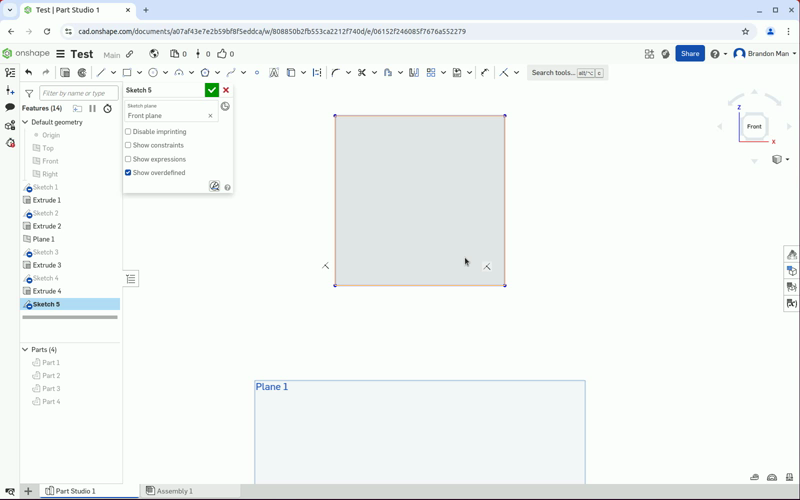
click(465, 257)
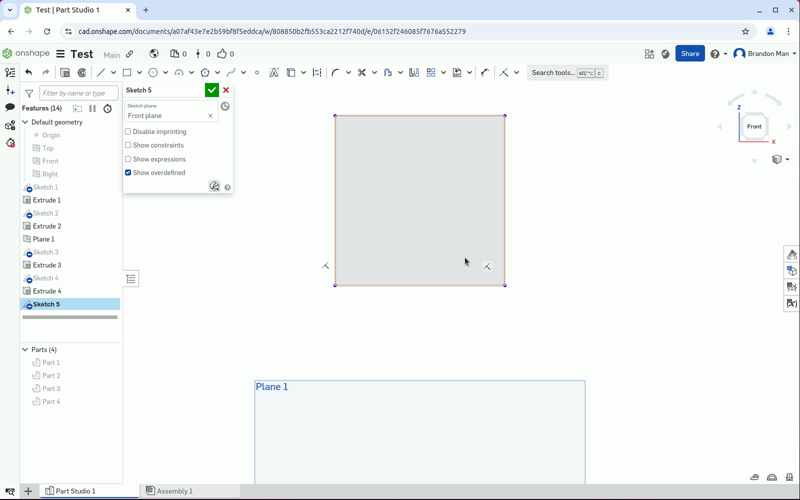
scroll(-6)
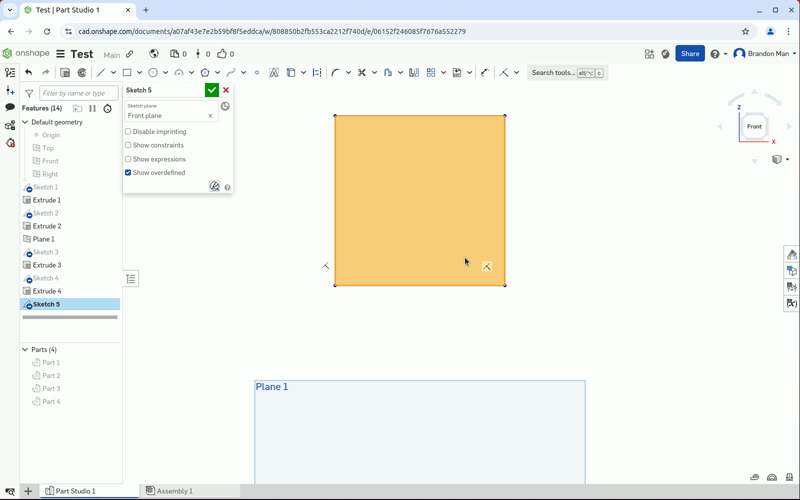
scroll(-6)
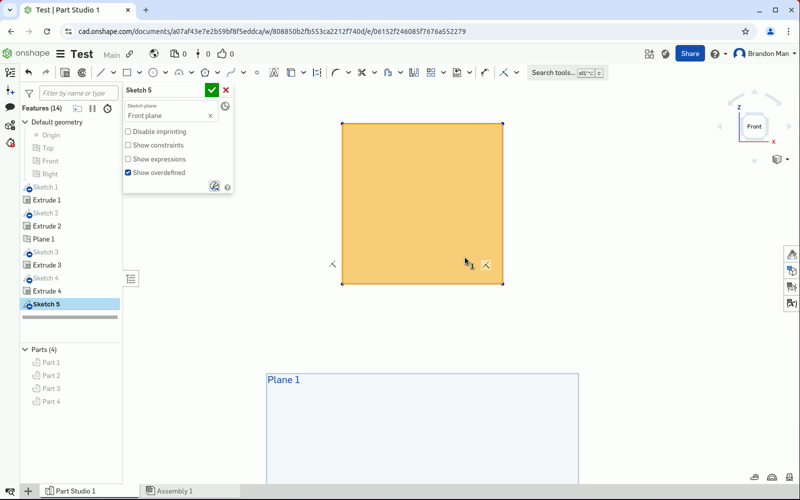
scroll(-6)
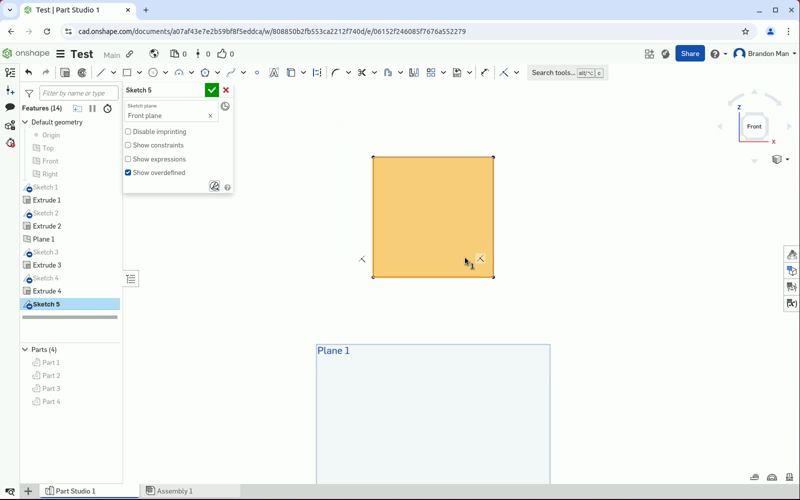
scroll(-6)
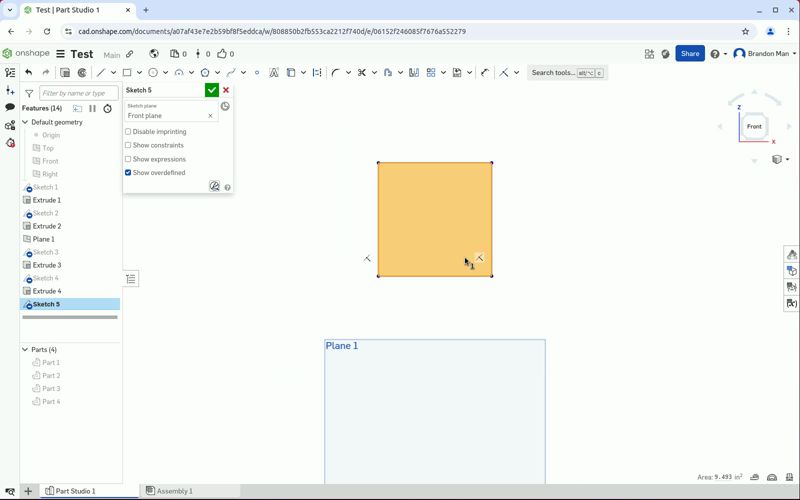
scroll(-6)
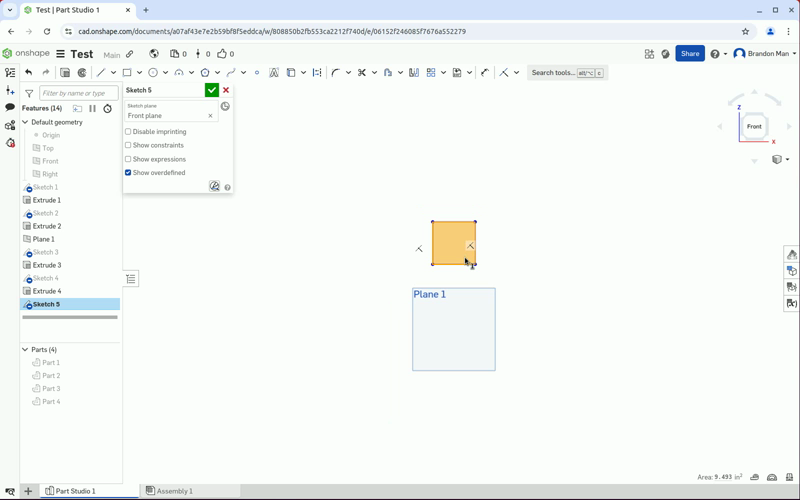
scroll(-6)
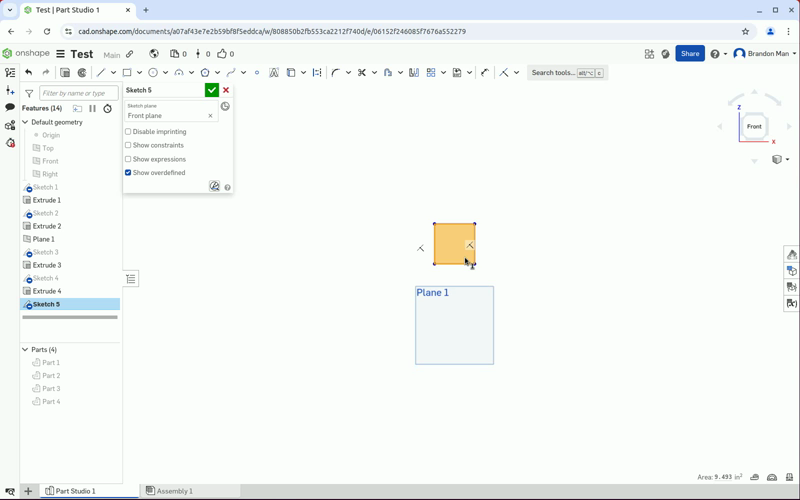
scroll(-6)
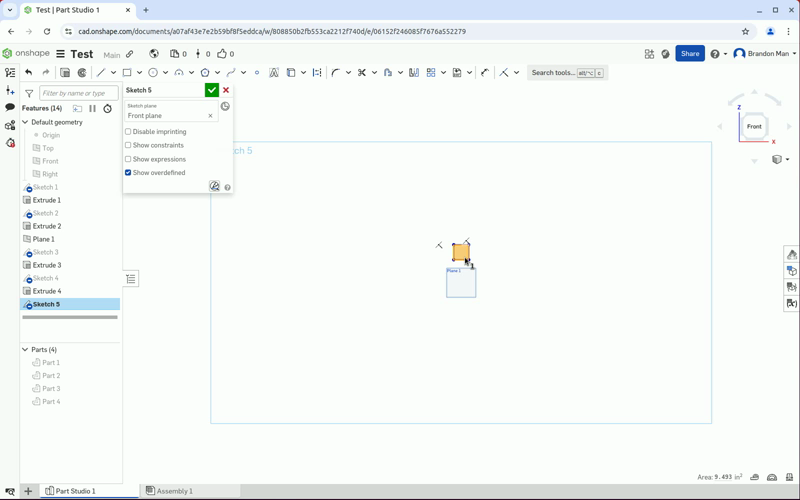
mouse_move(73, 352)
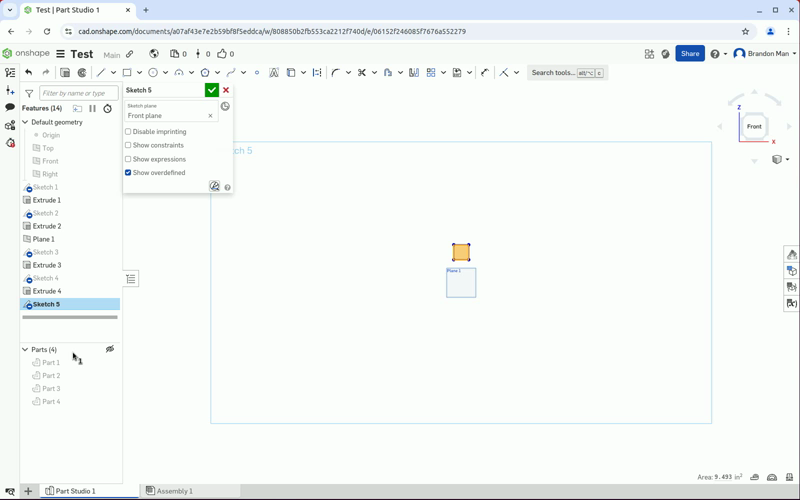
key(shift+y)
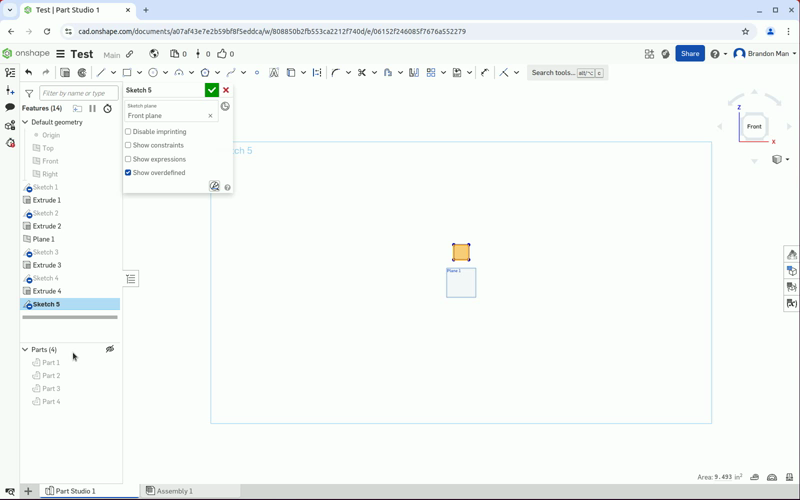
key(shift+e)
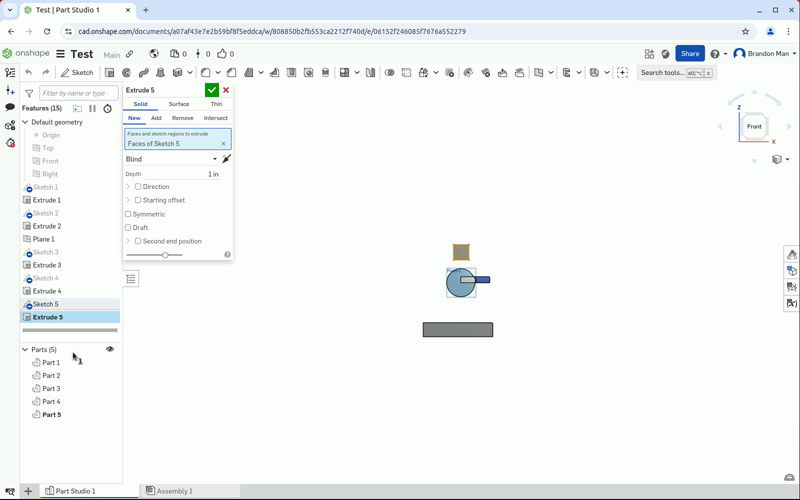
mouse_move(143, 106)
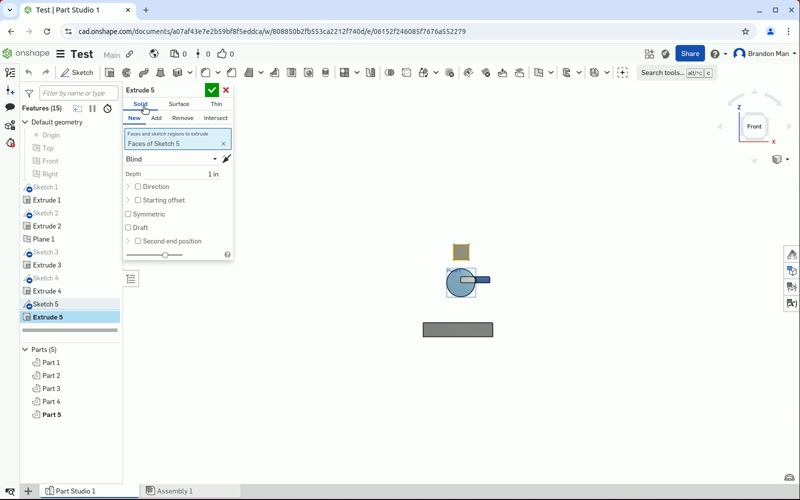
click(143, 106)
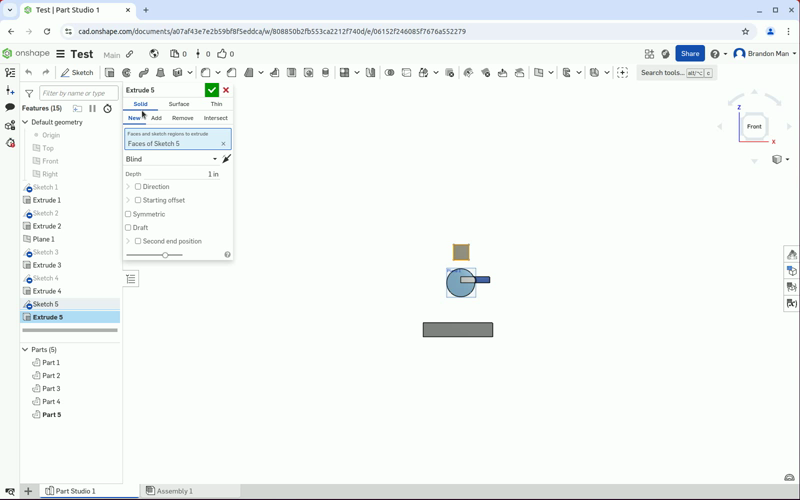
mouse_move(137, 120)
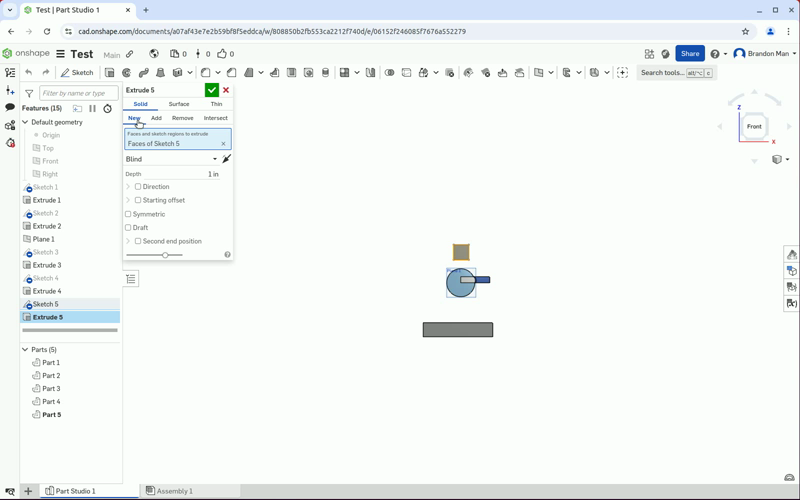
click(137, 120)
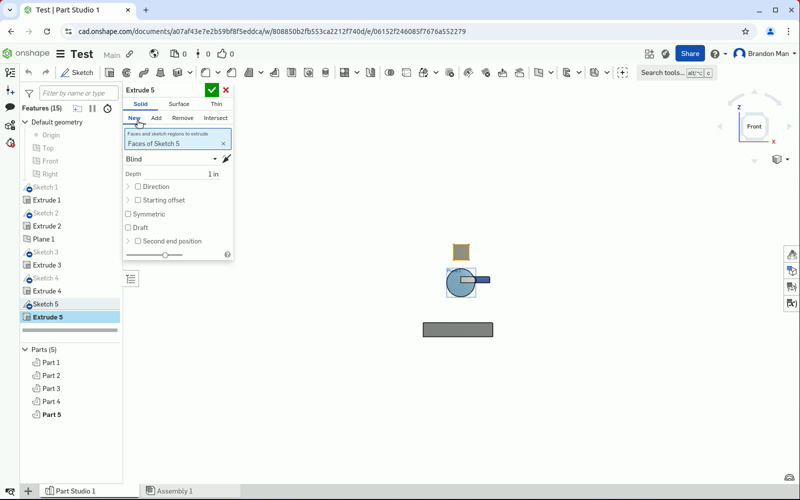
key(tab, 4)
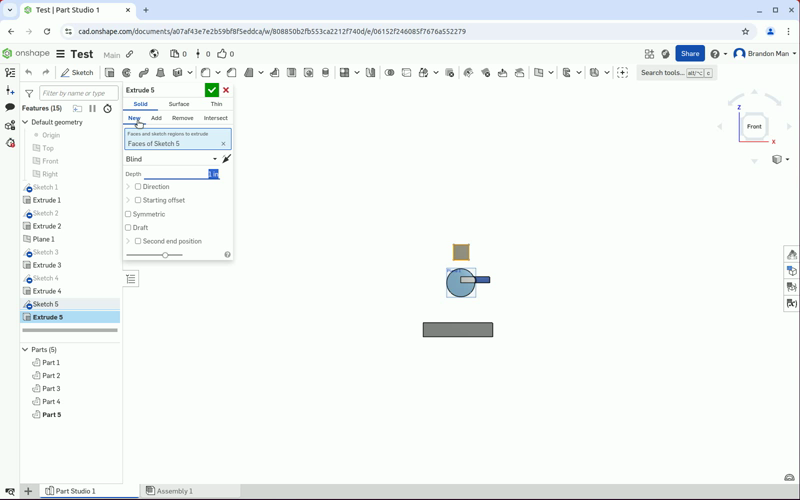
text(2.889)
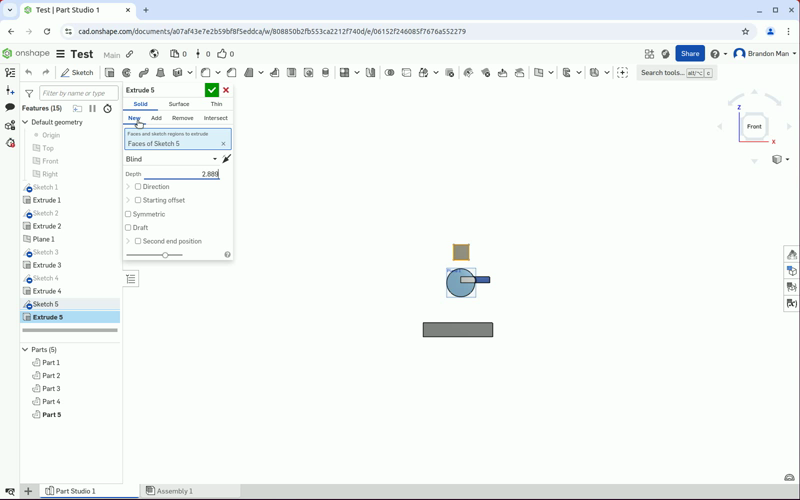
key(enter)
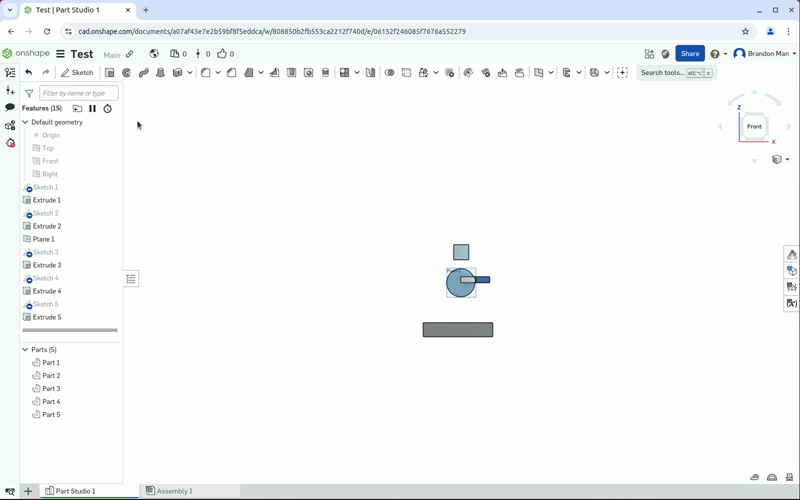
key(shift+h)
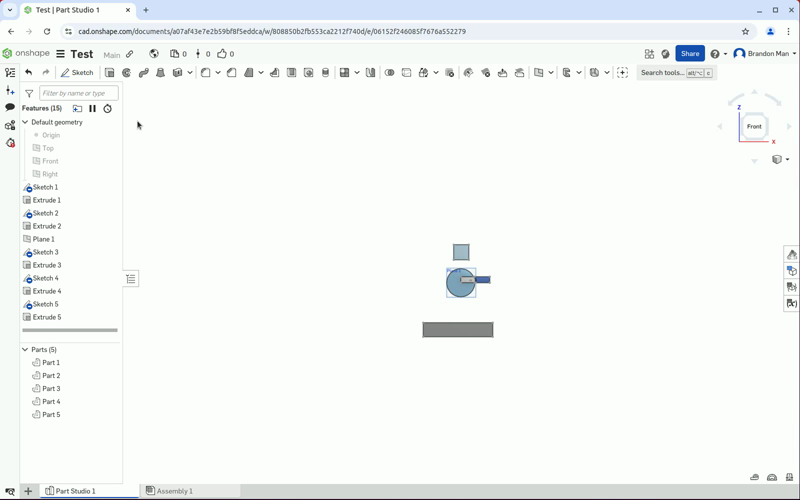
key(shift+h)
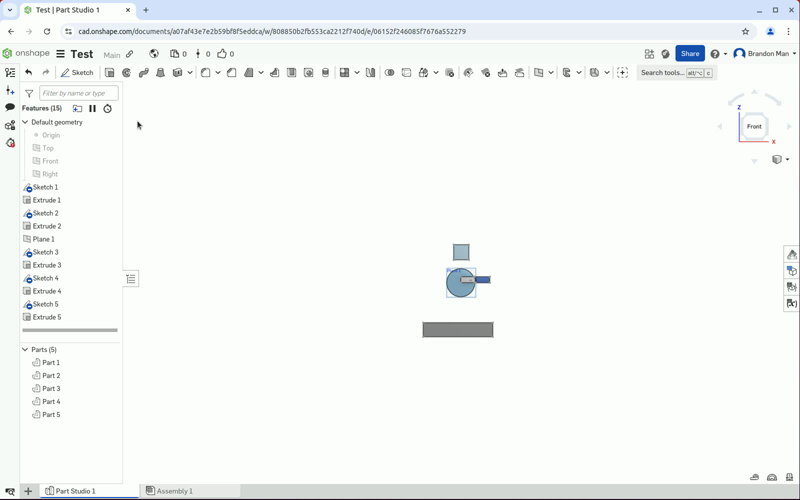
key(shift+7)
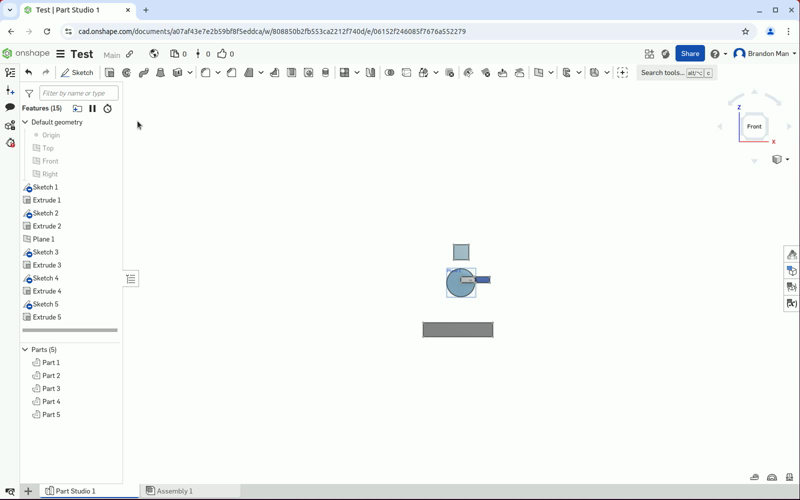
key(left, 2)
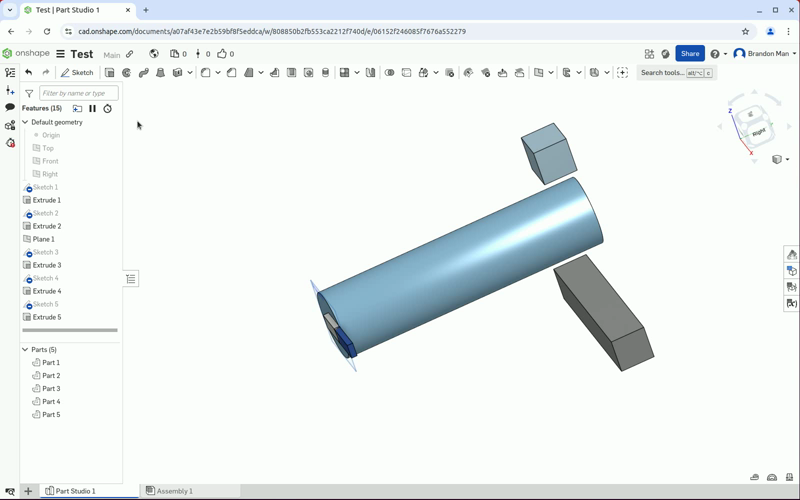
key(down, 2)
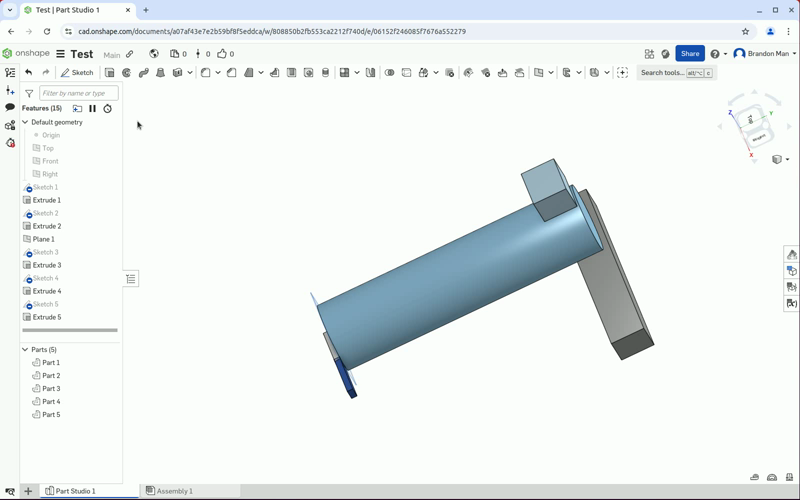
key(up, 2)
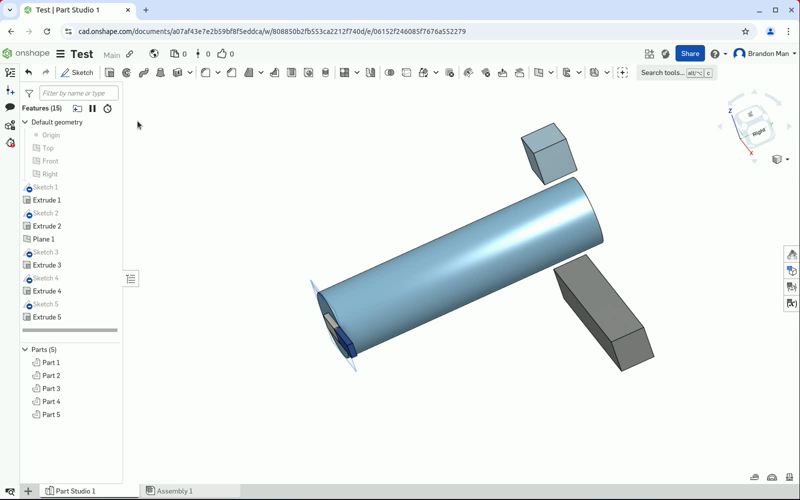
key(right, 2)
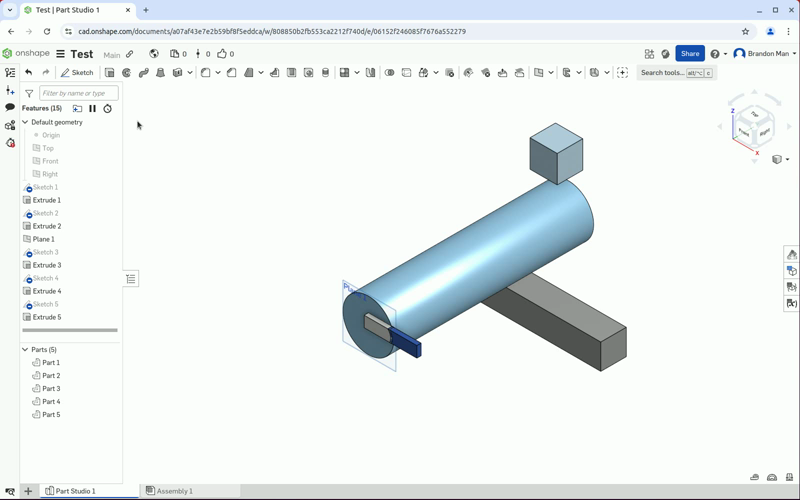
mouse_move(73, 189)
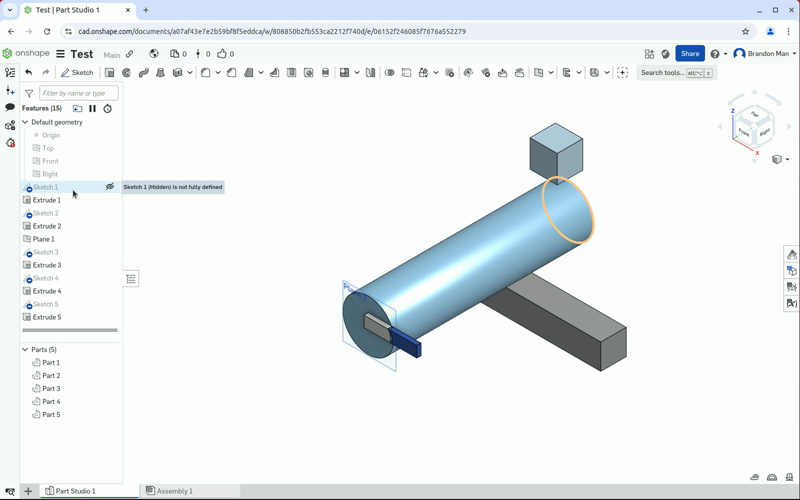
click(73, 189)